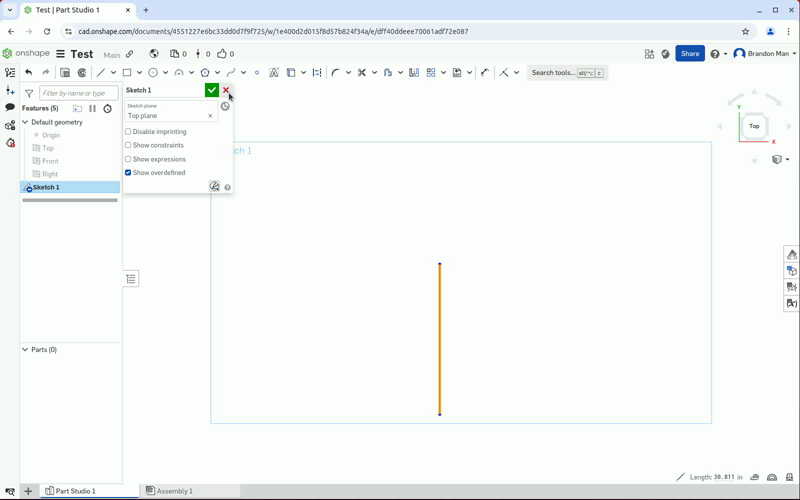
key(shift+h)
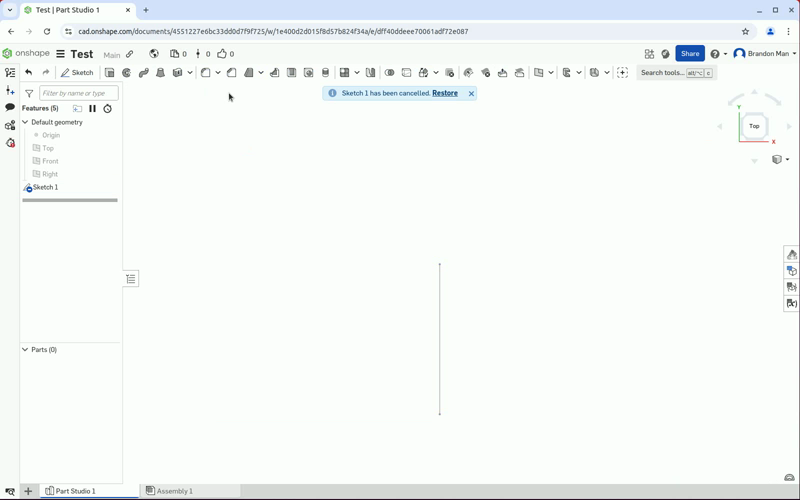
key(shift+s)
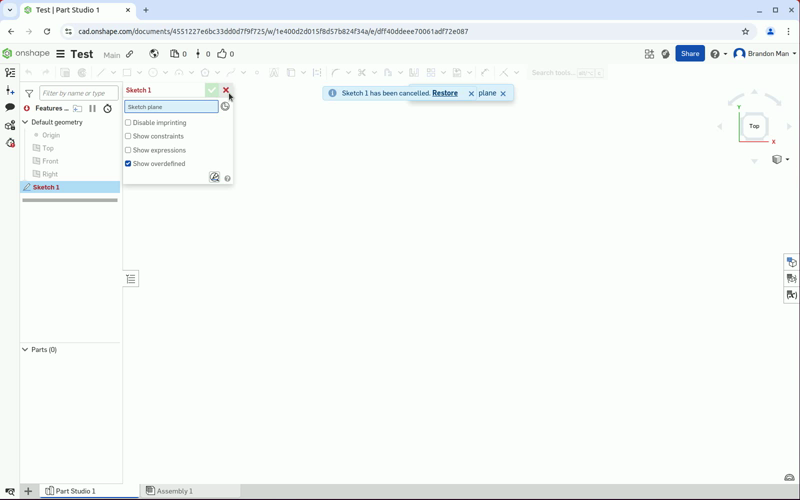
mouse_move(73, 150)
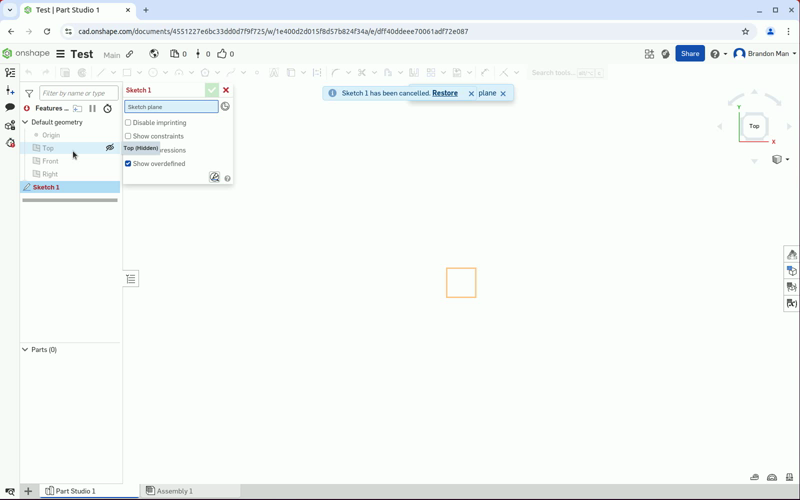
click(73, 150)
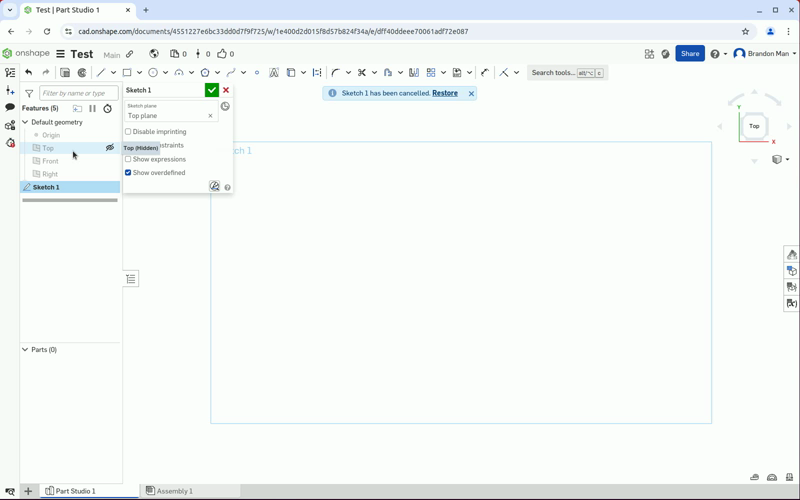
mouse_move(73, 352)
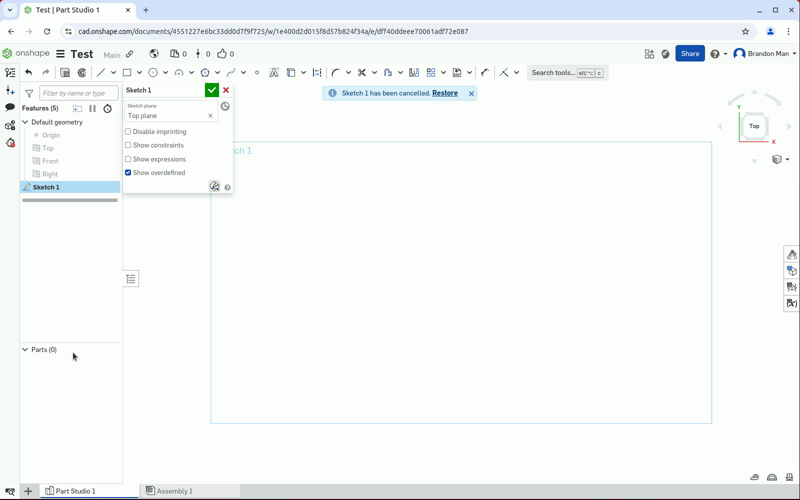
key(y)
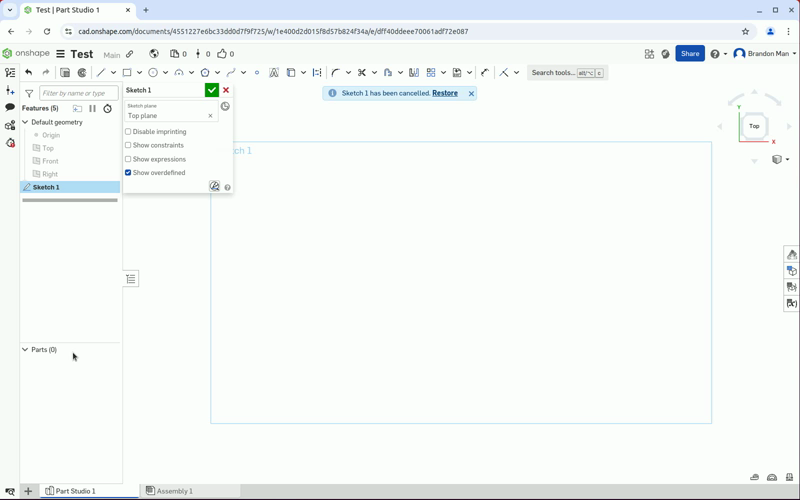
key(l)
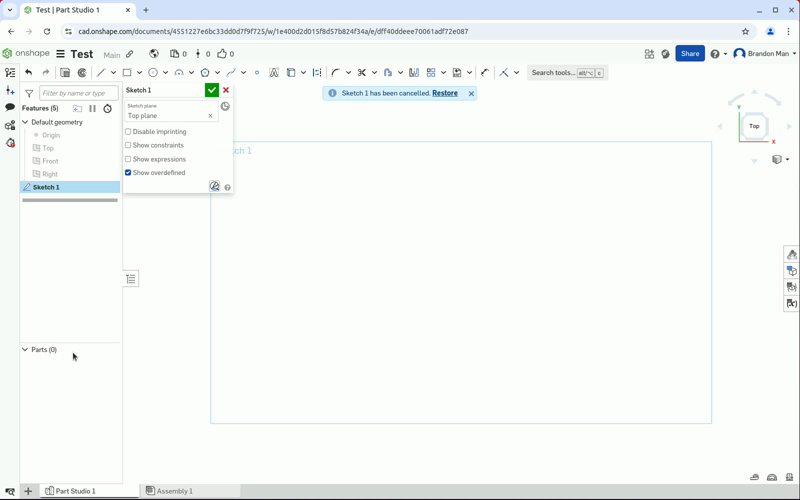
key_down(shift)
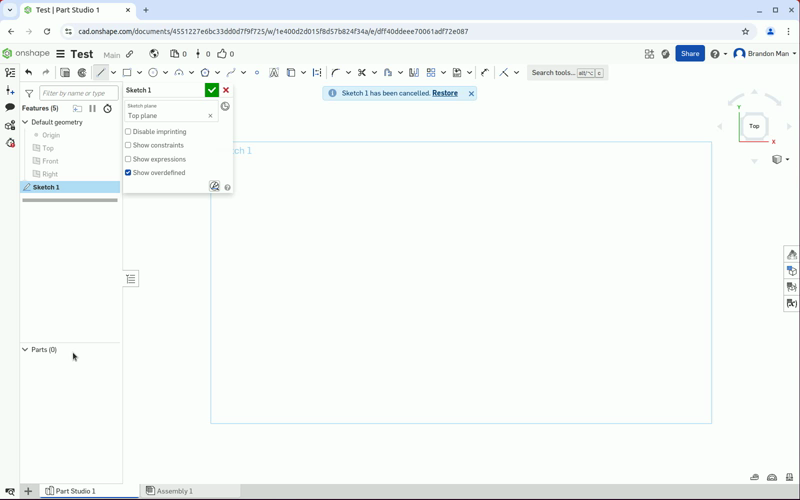
mouse_move(351, 335)
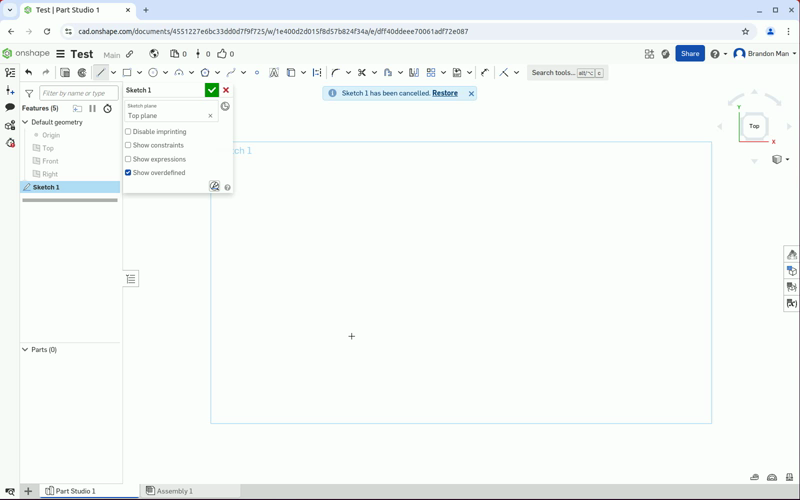
click(351, 335)
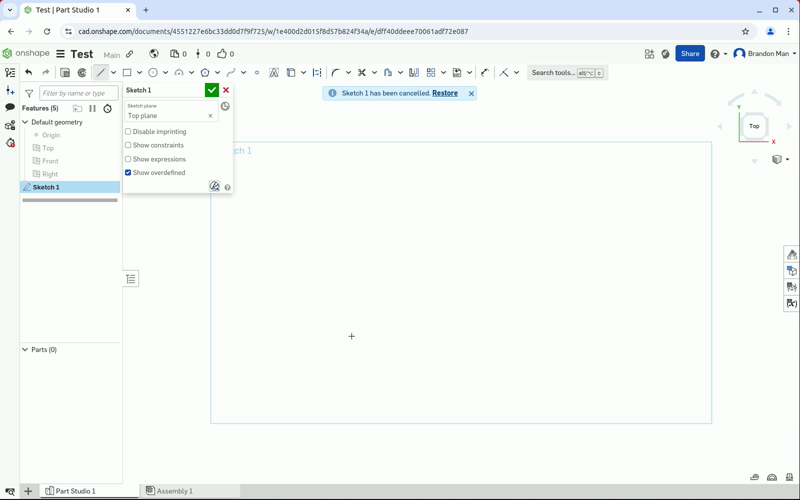
key_up(shift)
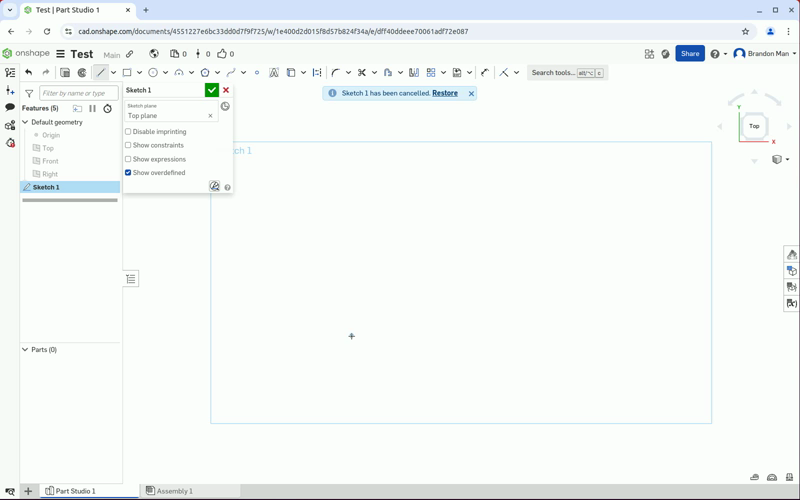
key_down(shift)
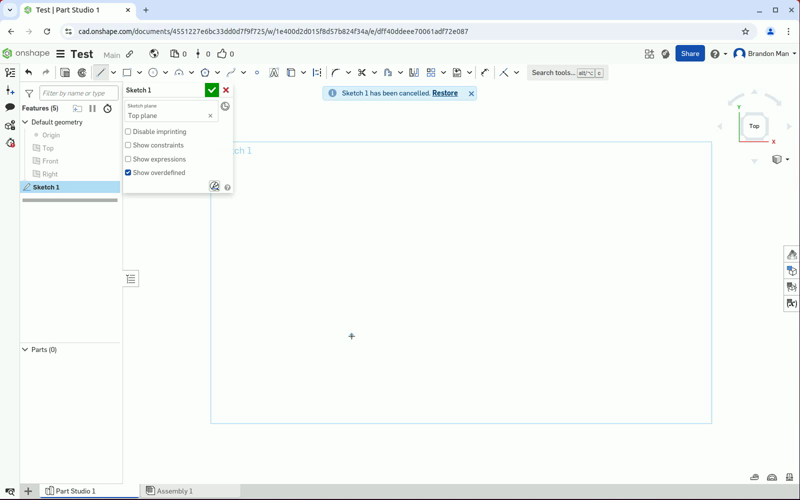
mouse_move(569, 335)
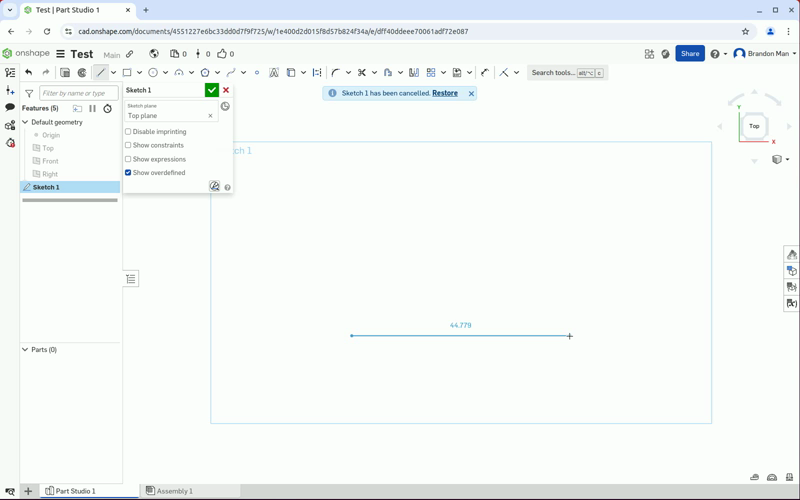
click(569, 335)
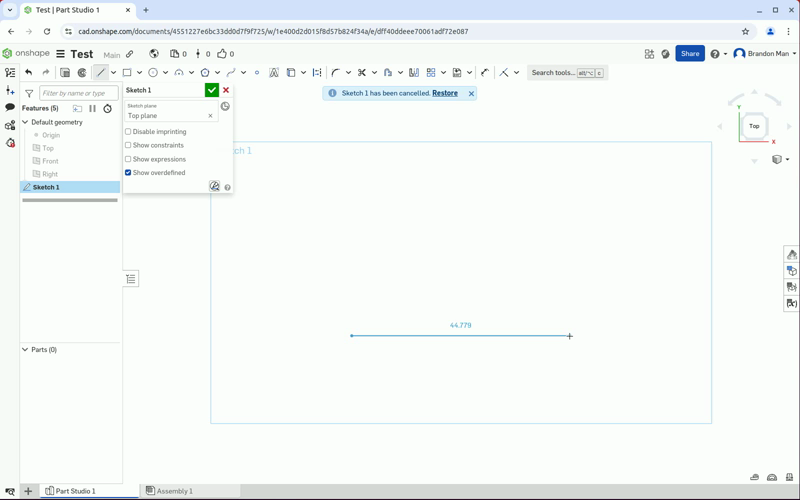
key_up(shift)
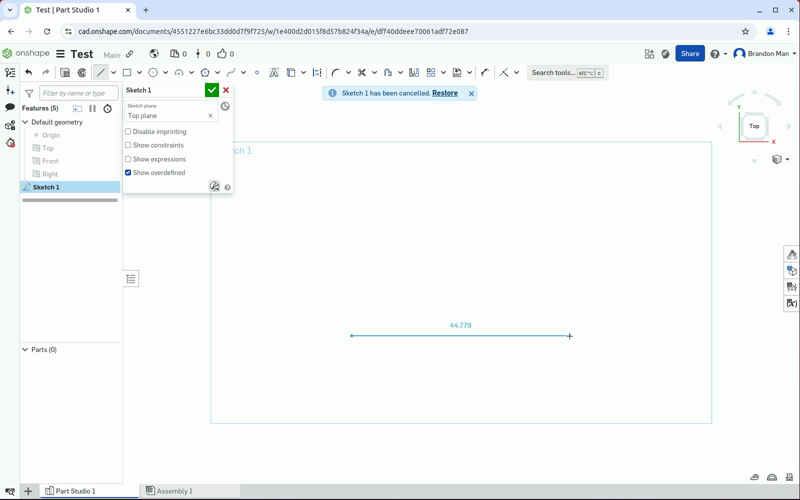
key_down(shift)
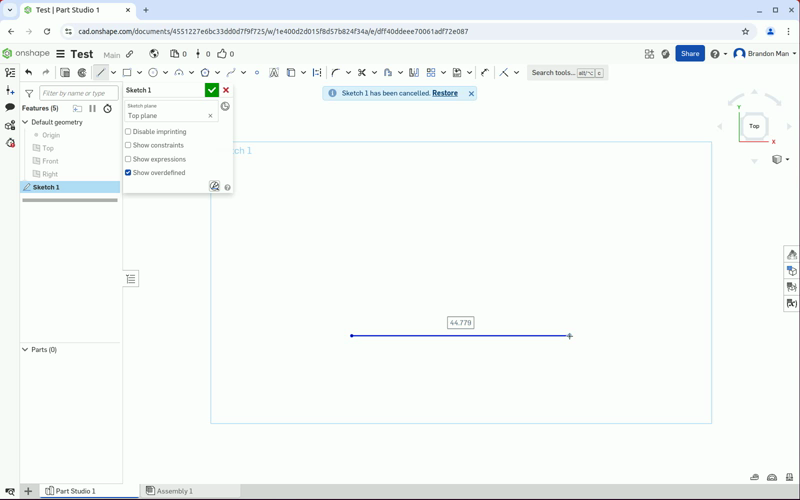
mouse_move(569, 230)
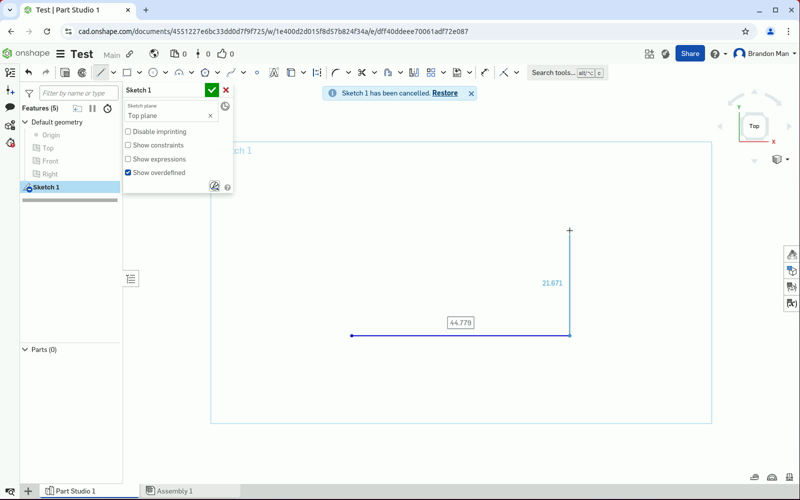
click(569, 230)
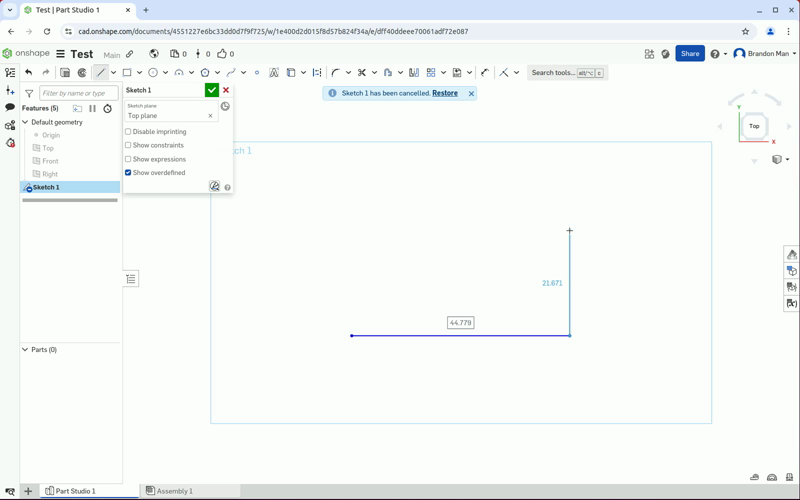
key_up(shift)
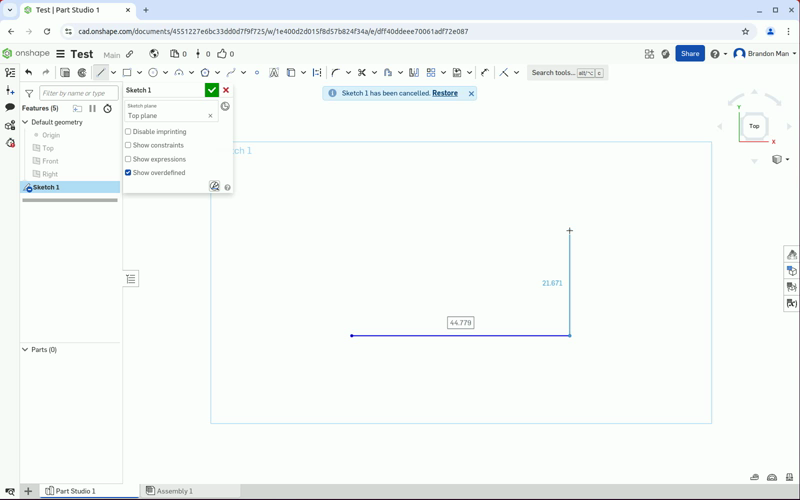
key_down(shift)
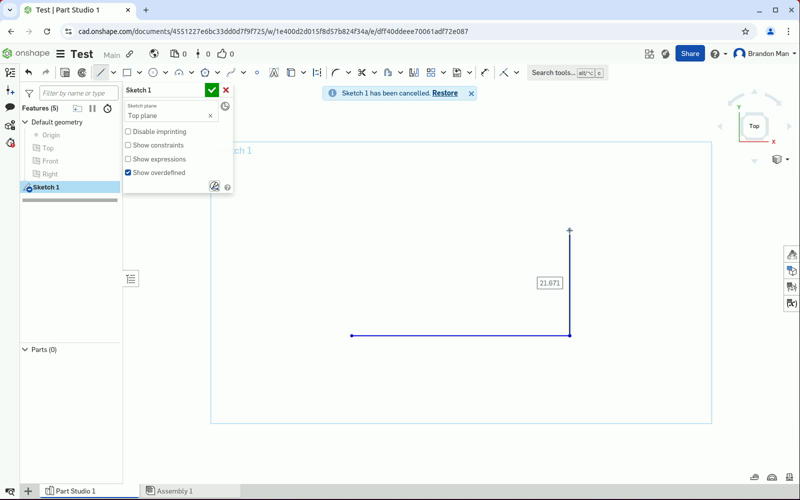
mouse_move(351, 230)
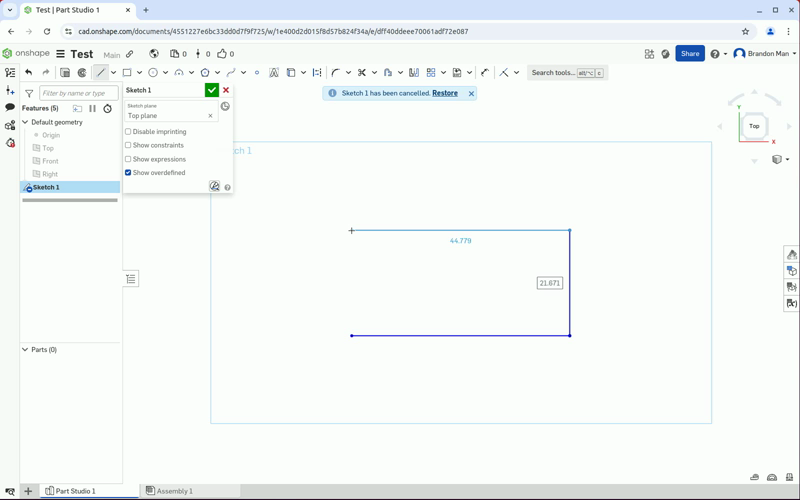
click(351, 230)
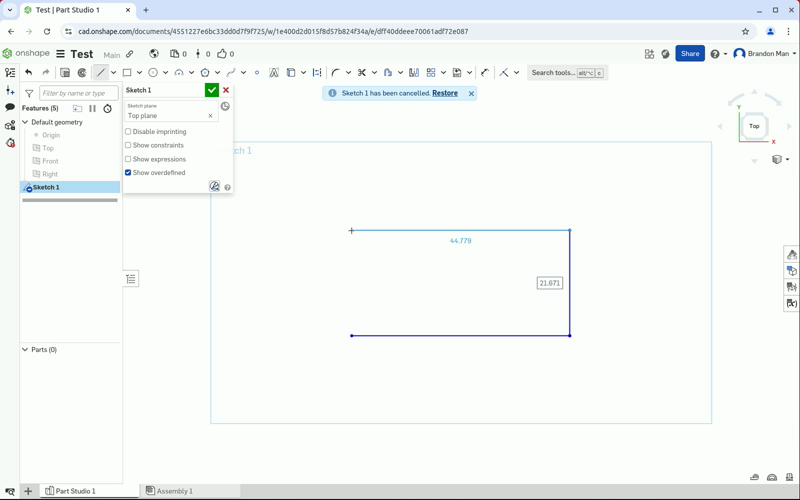
key_up(shift)
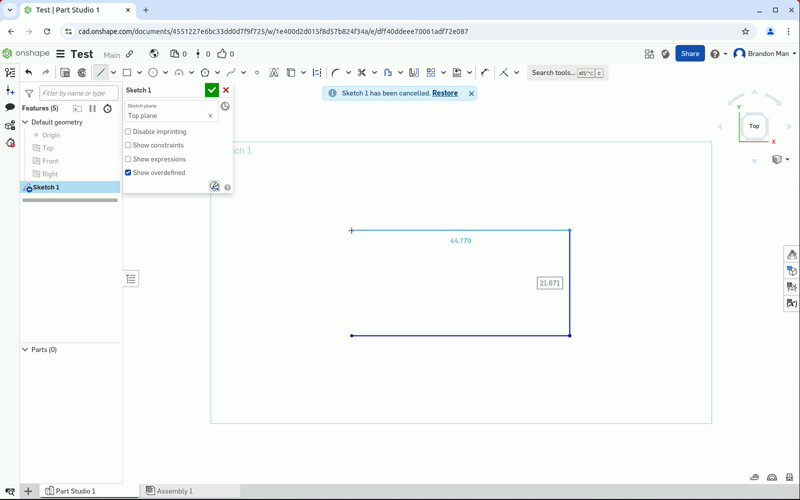
key_down(shift)
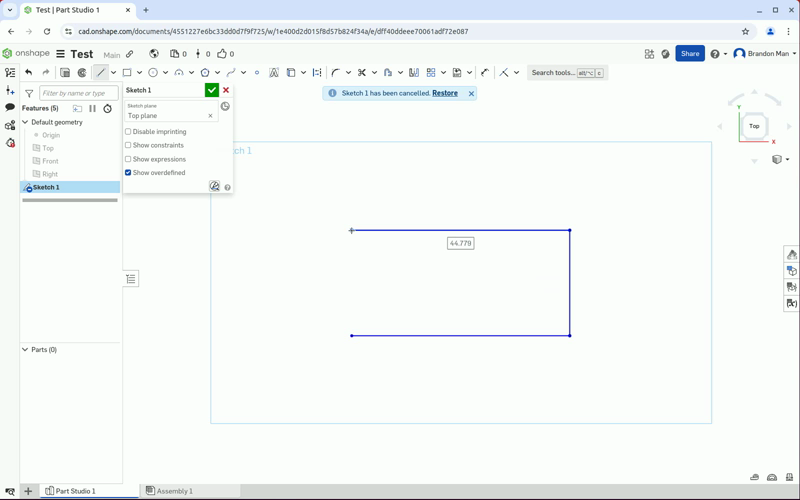
mouse_move(351, 335)
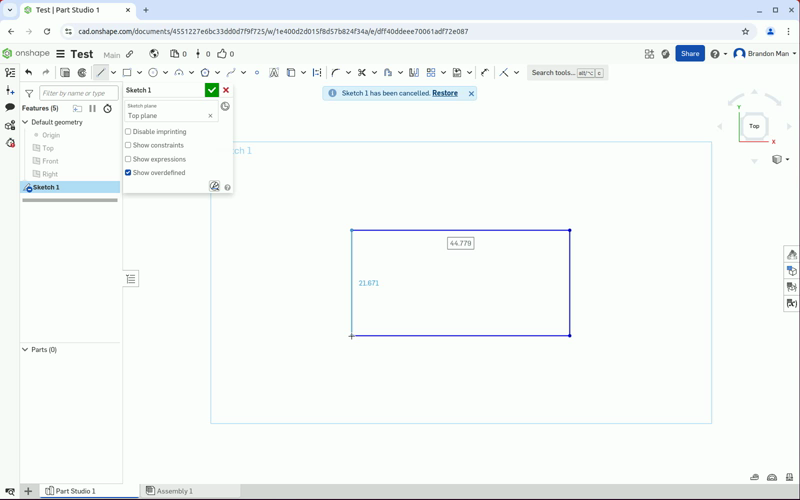
key_up(shift)
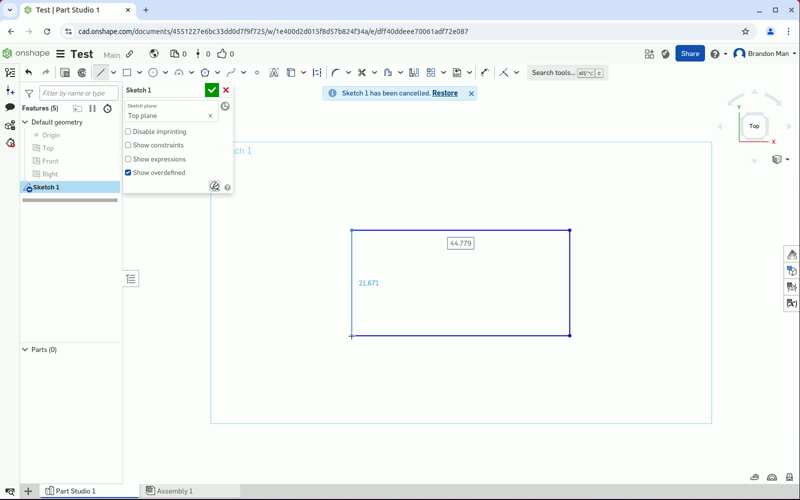
click(351, 335)
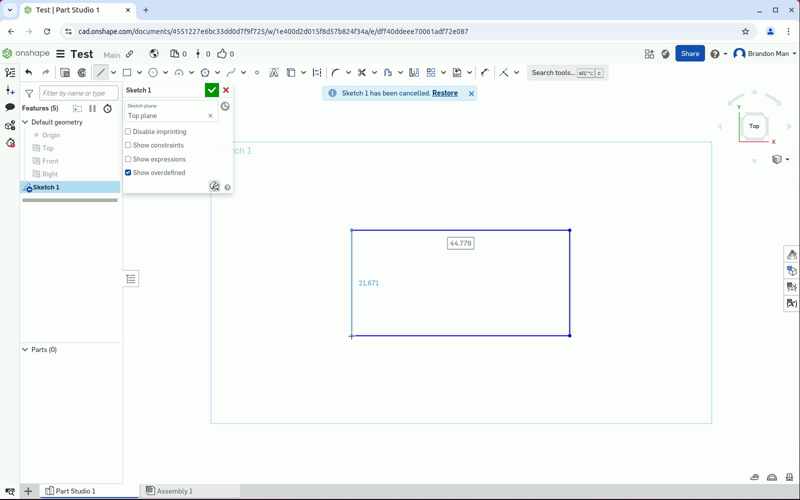
key(esc)
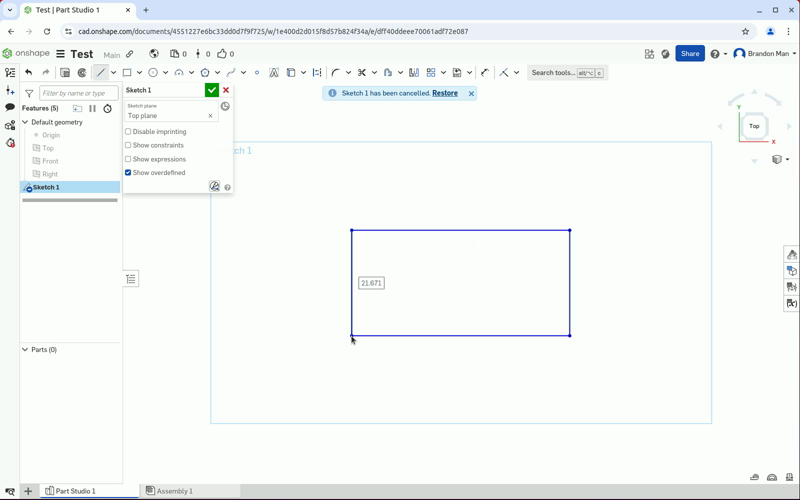
mouse_move(454, 296)
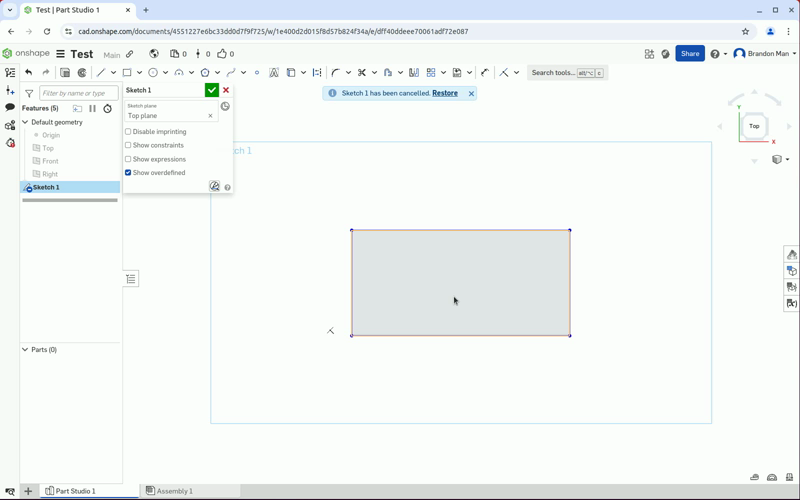
click(454, 296)
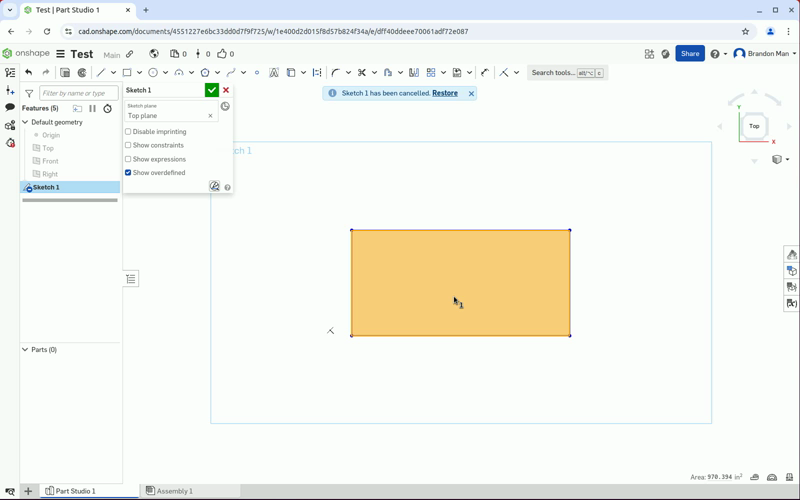
mouse_move(73, 352)
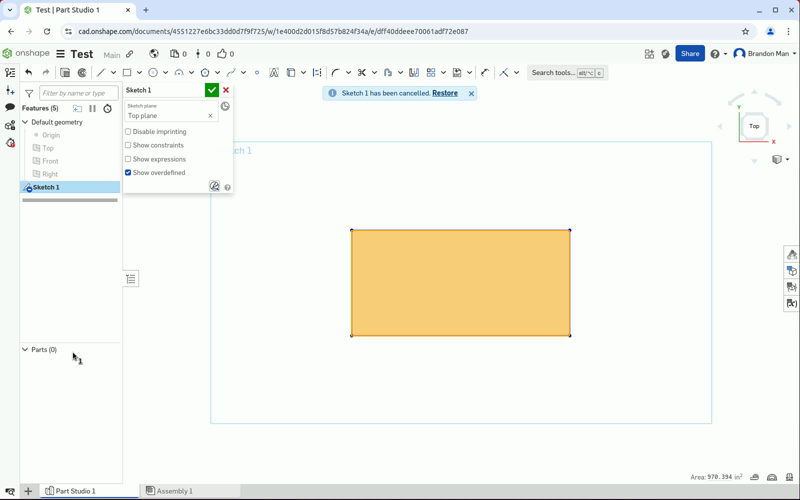
key(shift+y)
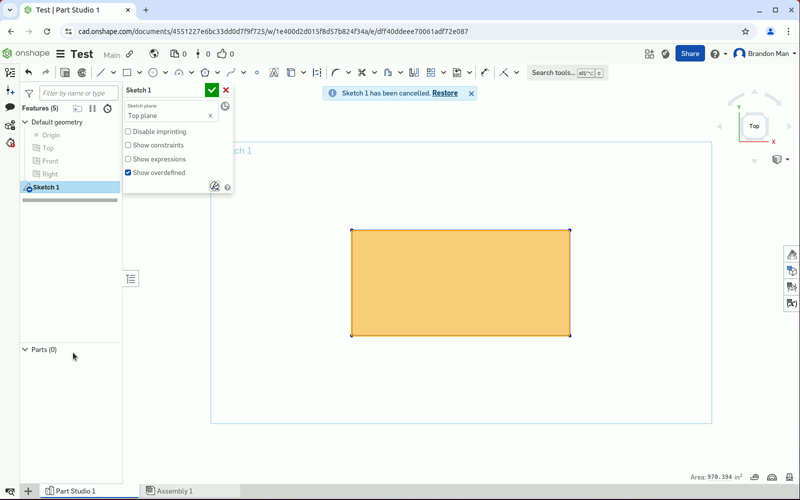
key(shift+e)
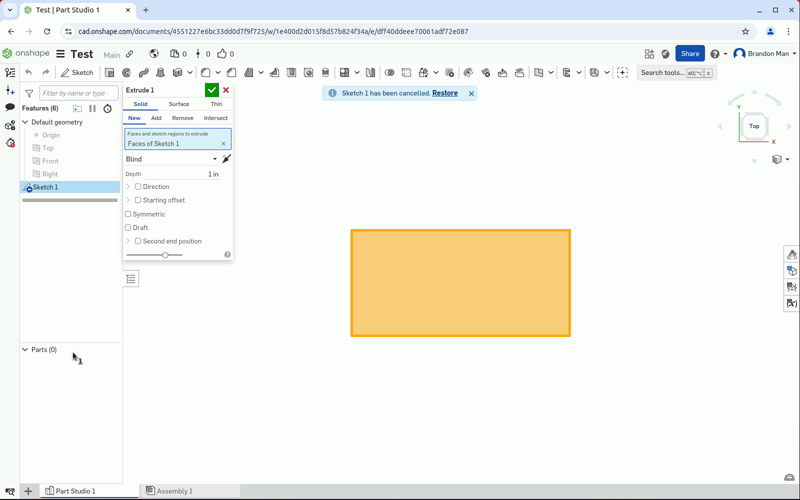
mouse_move(143, 106)
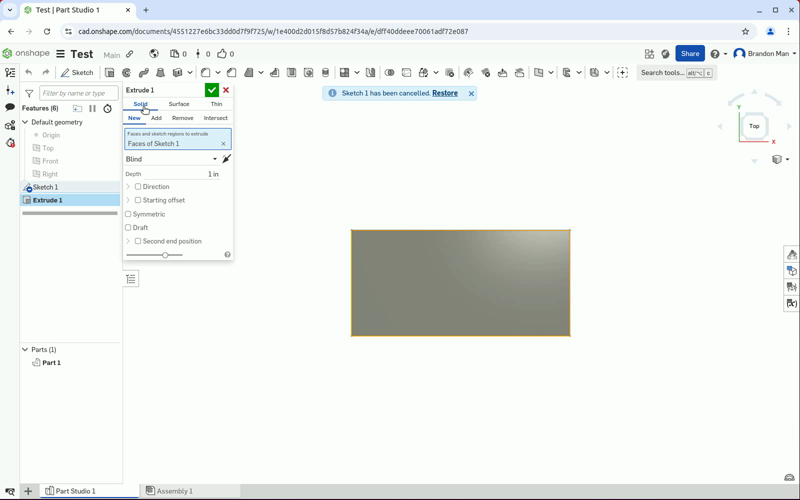
click(143, 106)
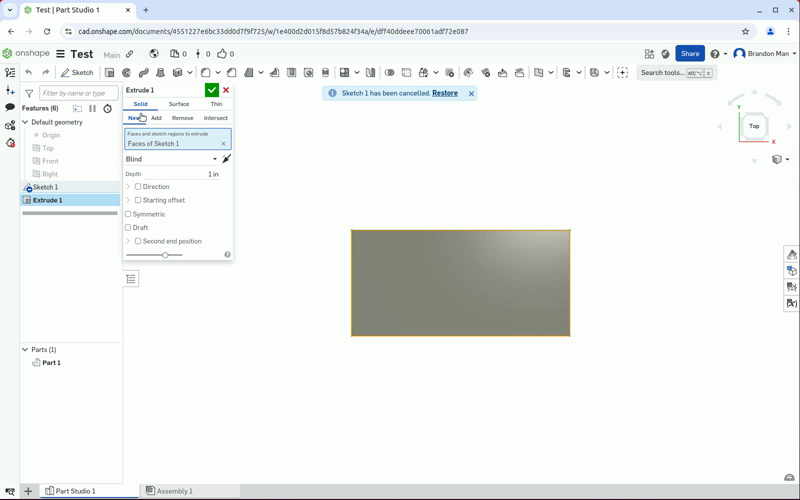
mouse_move(137, 120)
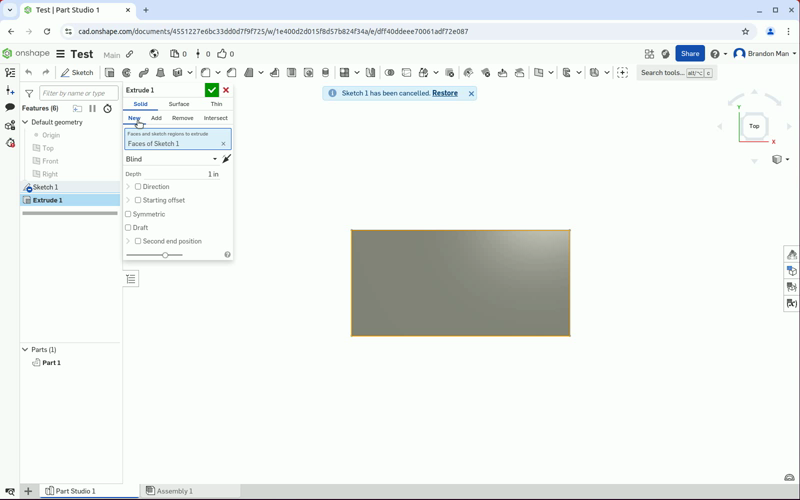
click(137, 120)
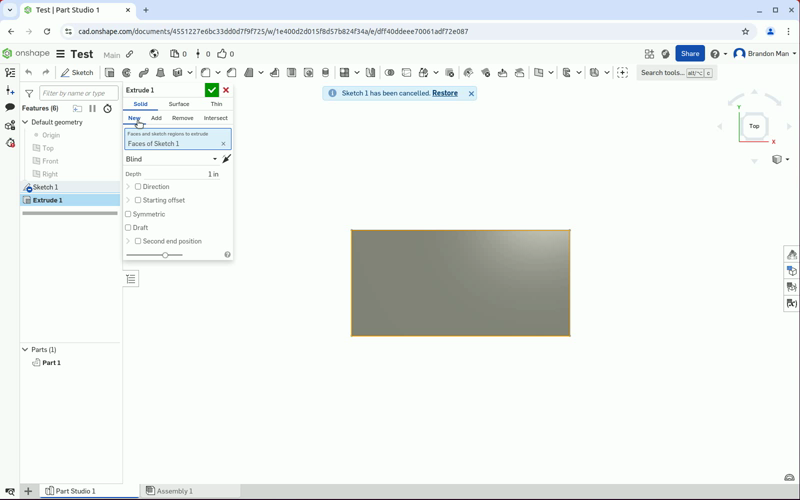
key(tab, 4)
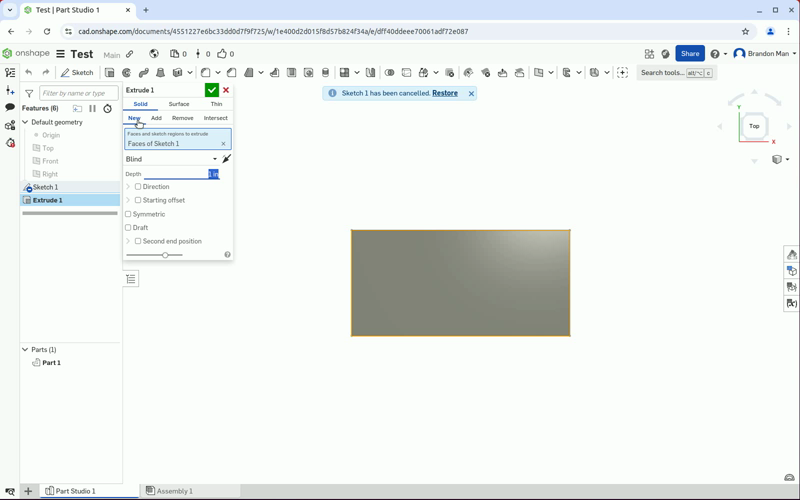
text(4.574)
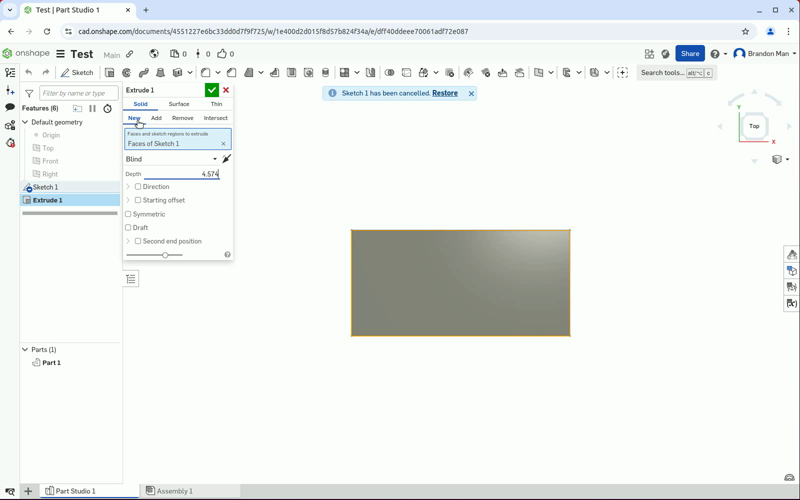
key(enter)
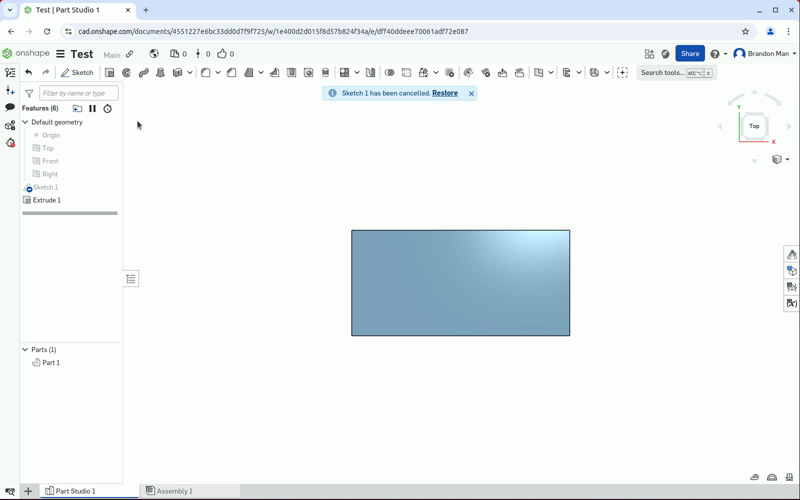
key(shift+h)
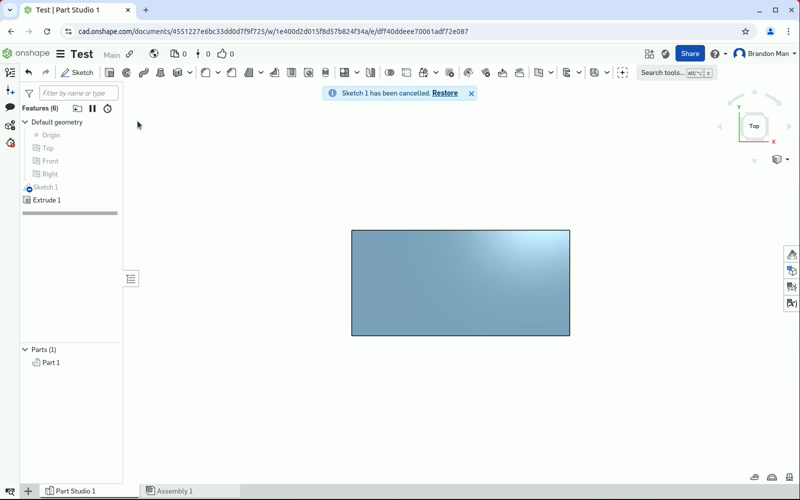
key(shift+h)
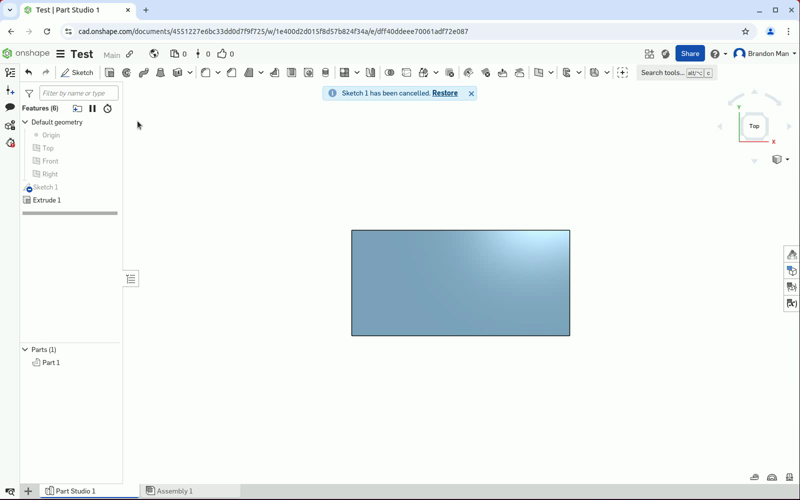
mouse_move(73, 189)
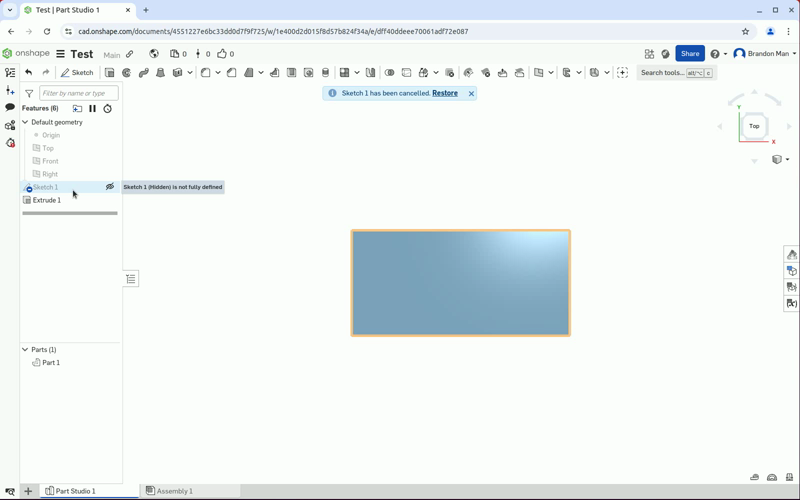
click(73, 189)
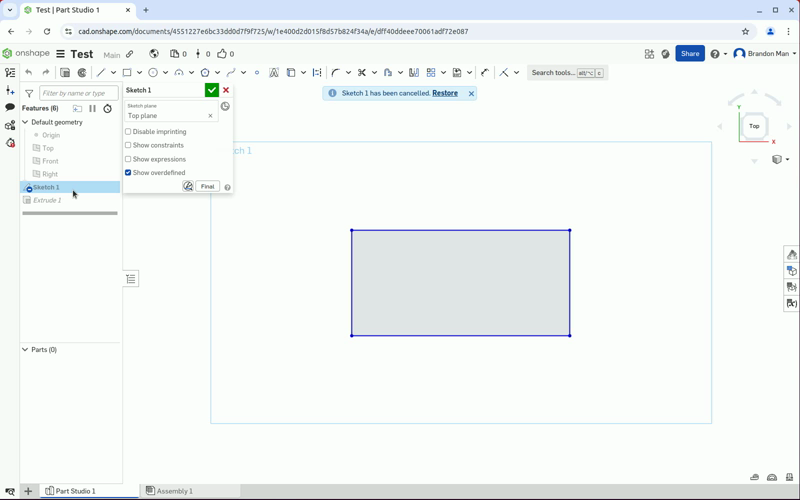
mouse_move(229, 92)
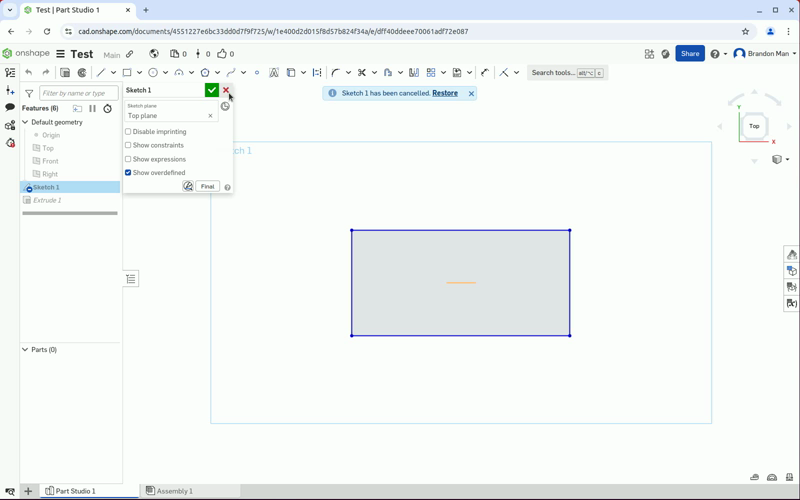
click(229, 92)
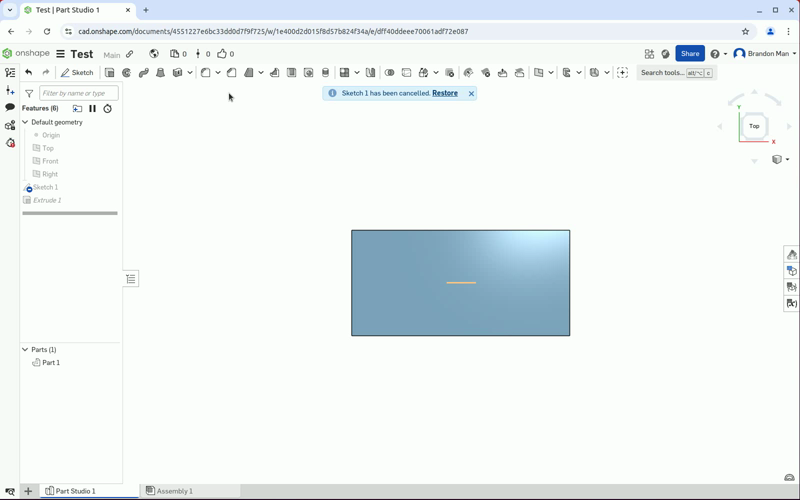
mouse_move(73, 352)
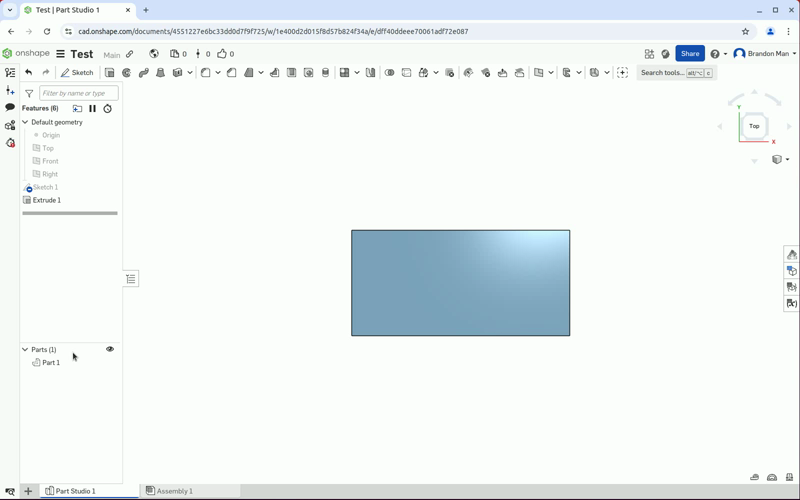
key(y)
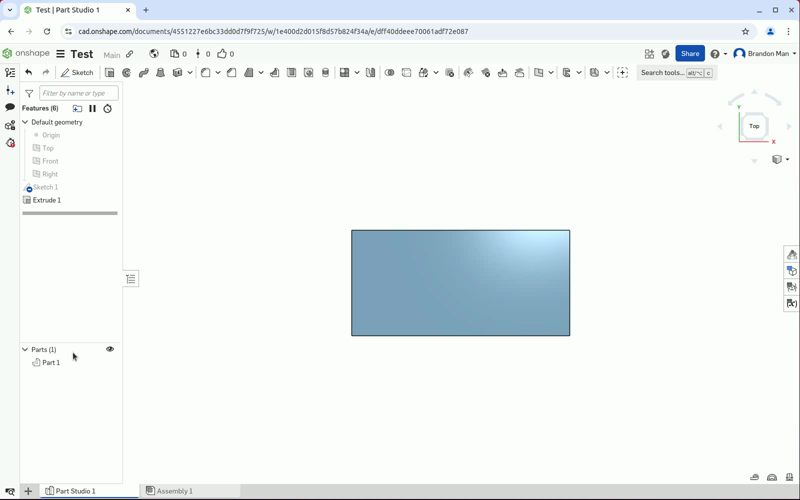
key(shift+p)
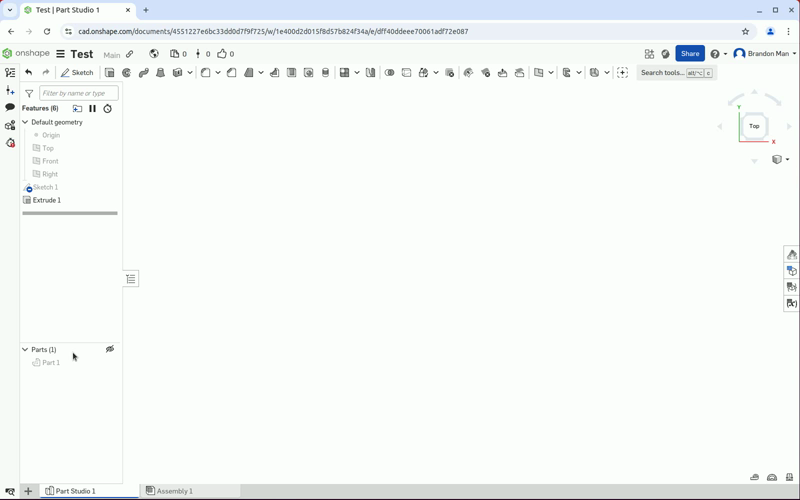
key(space)
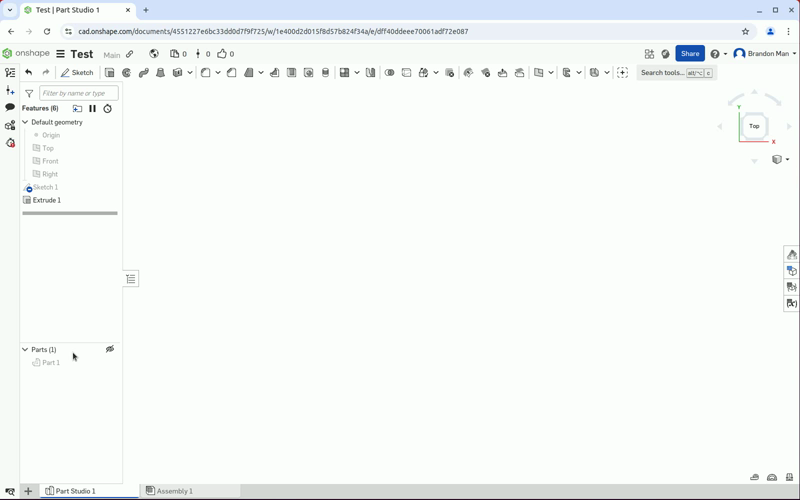
key_down(shift)
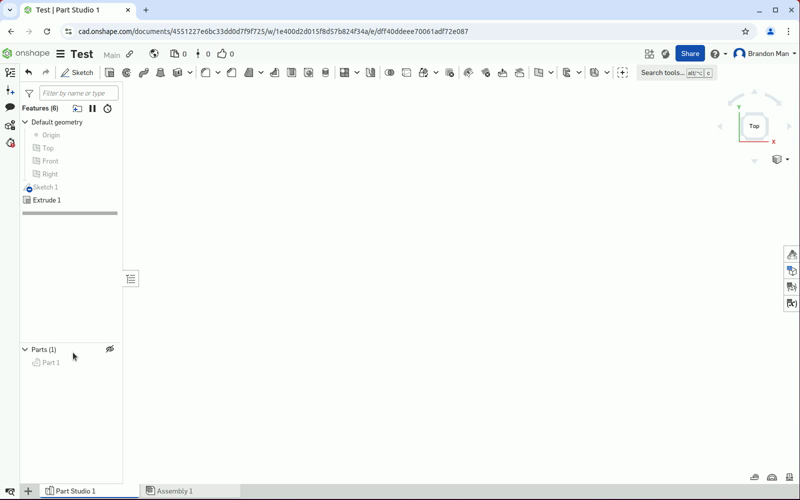
key(up)
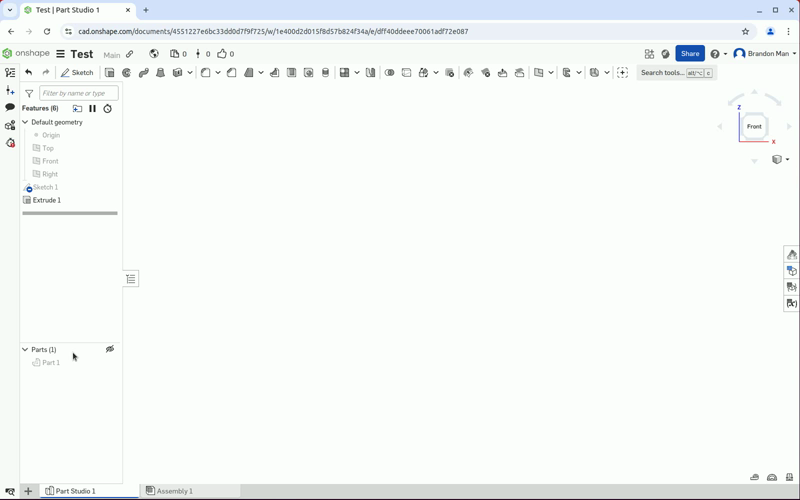
key_up(shift)
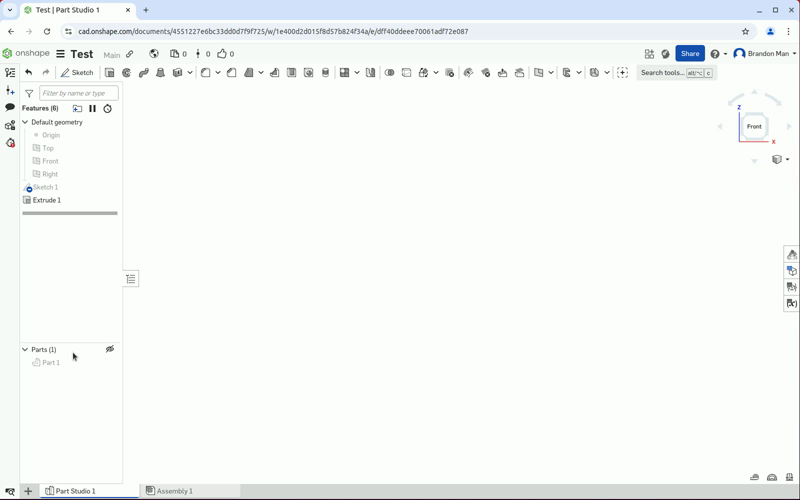
key(space)
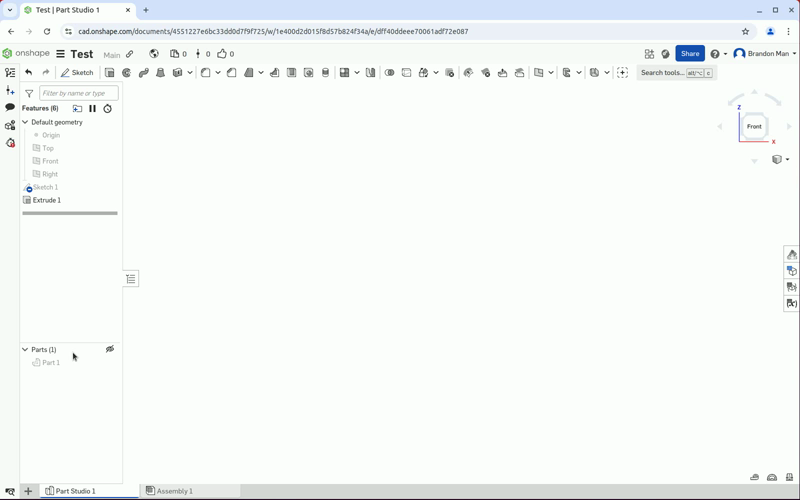
key_down(shift)
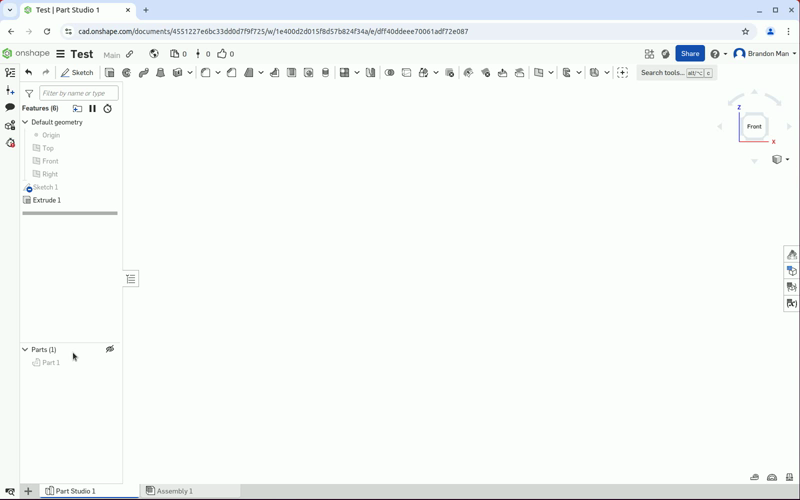
key(left)
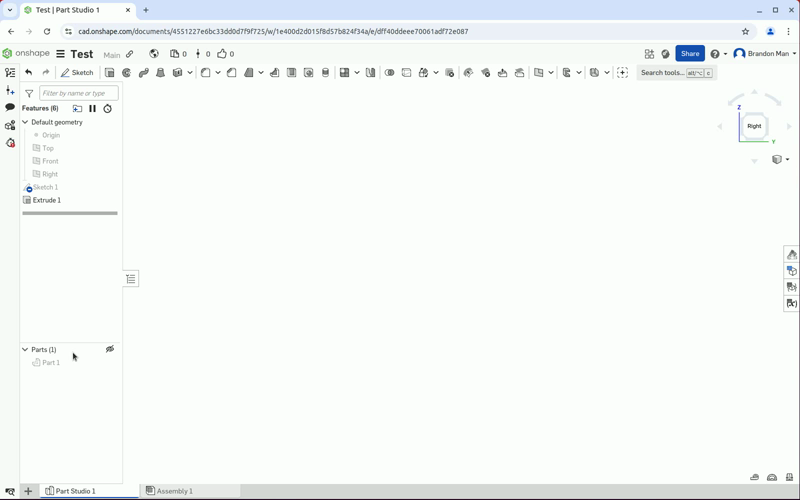
key_up(shift)
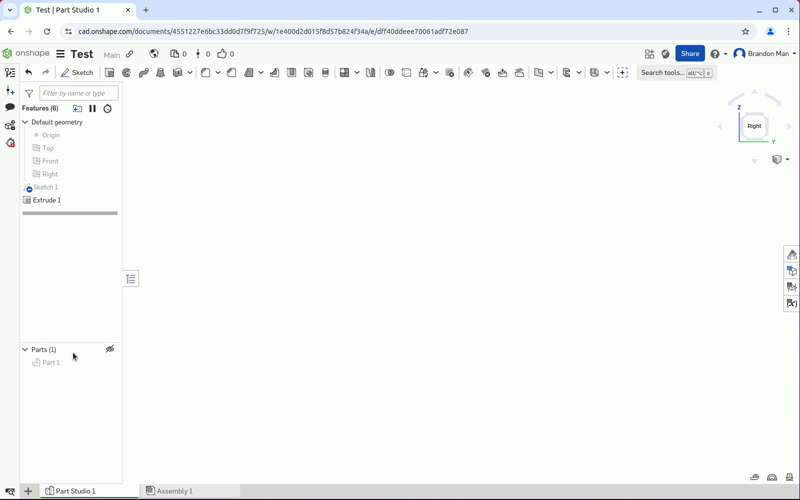
mouse_move(73, 352)
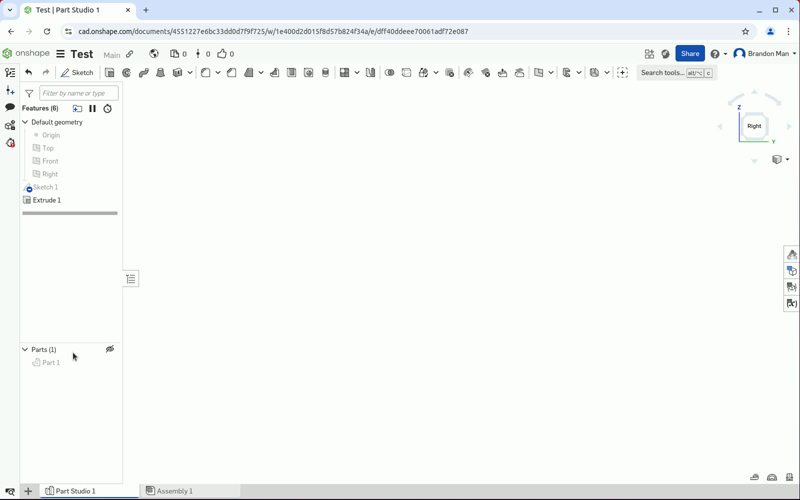
key(shift+y)
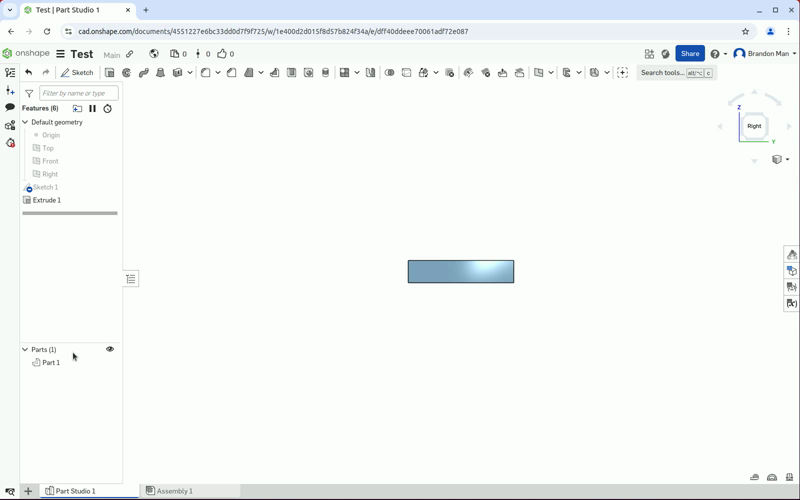
mouse_move(541, 75)
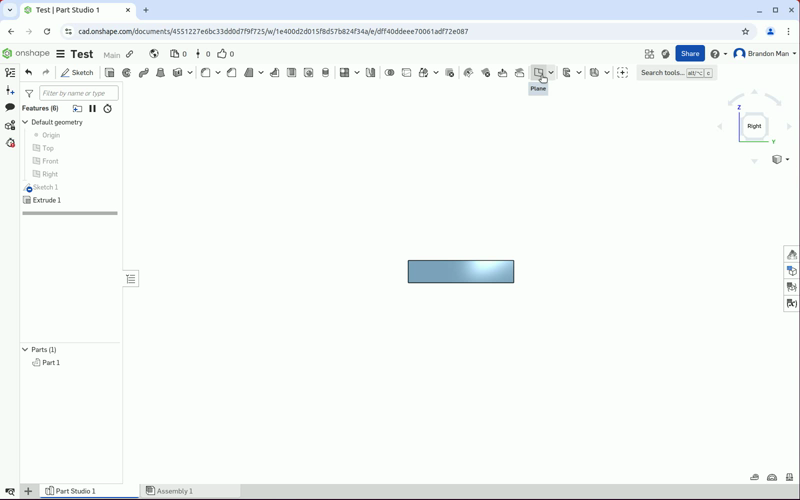
click(541, 75)
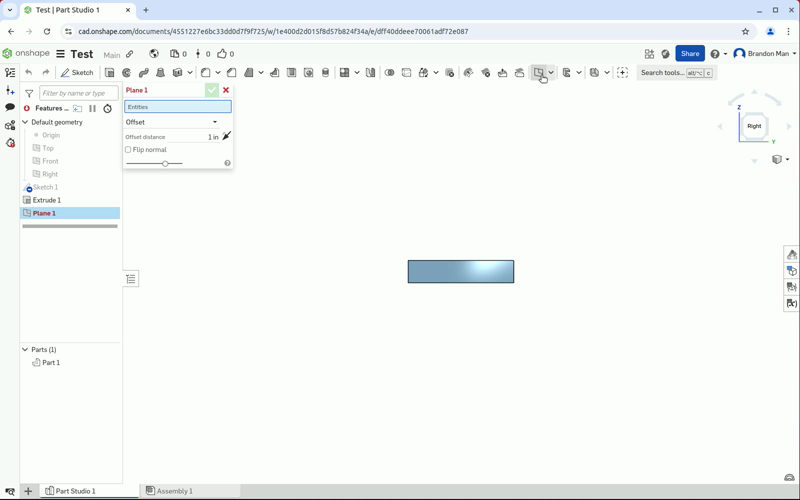
mouse_move(73, 176)
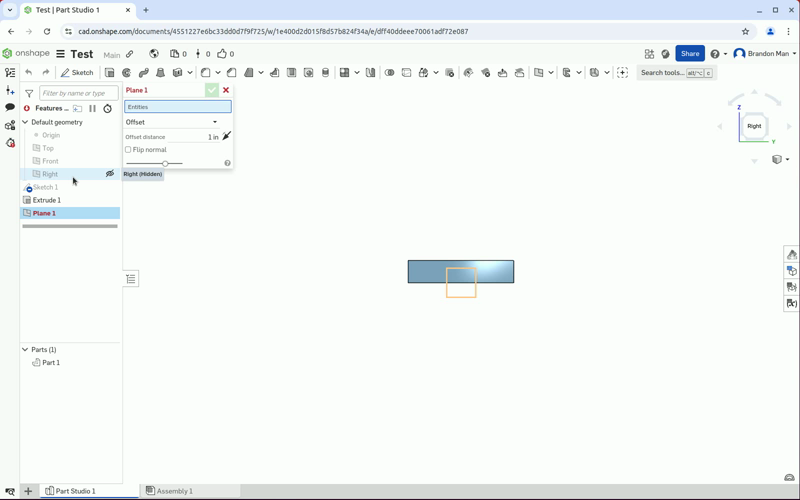
click(73, 176)
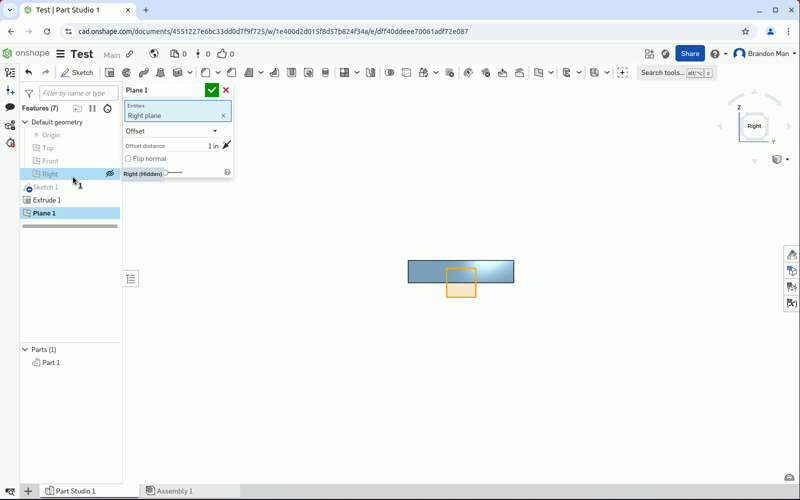
key(tab, 2)
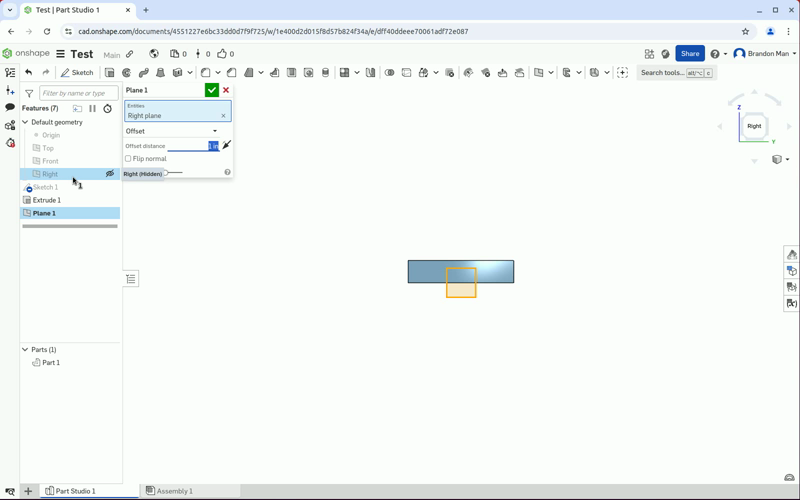
text(22.4)
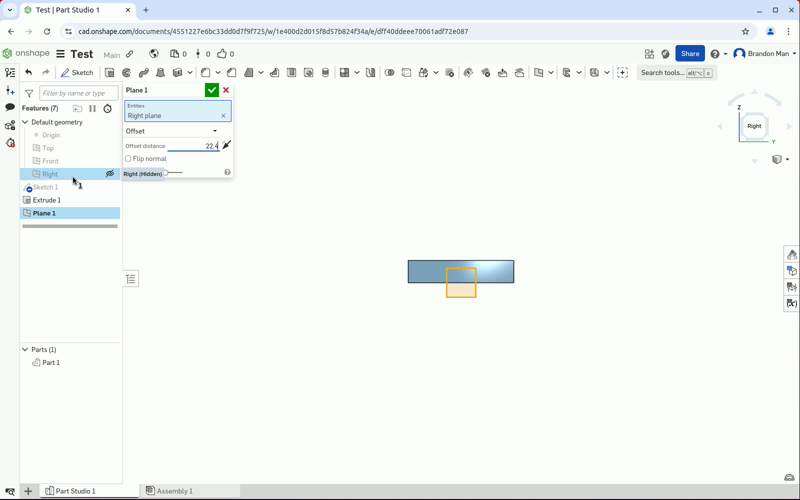
key(enter, 2)
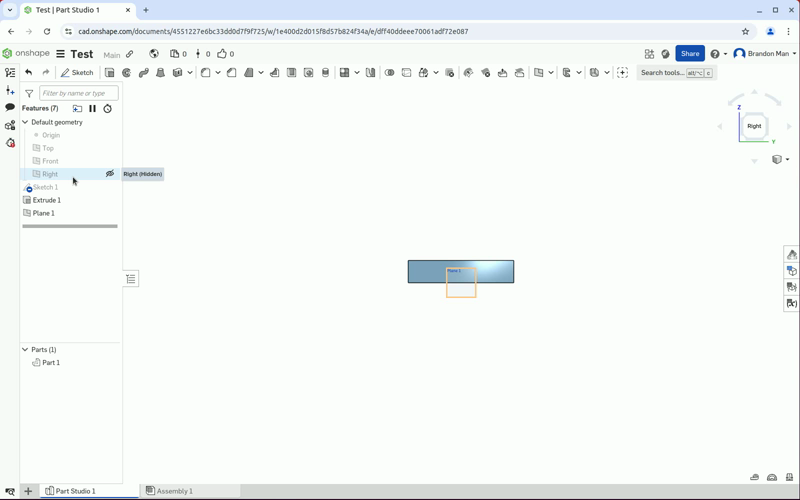
key(shift+s)
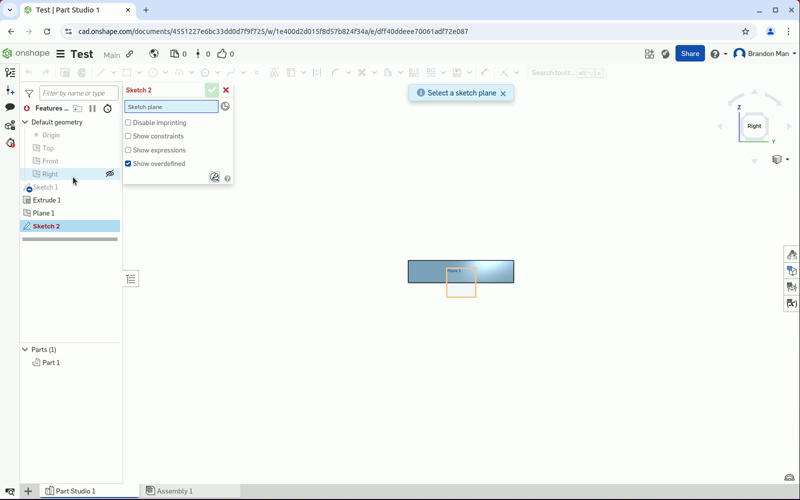
mouse_move(73, 215)
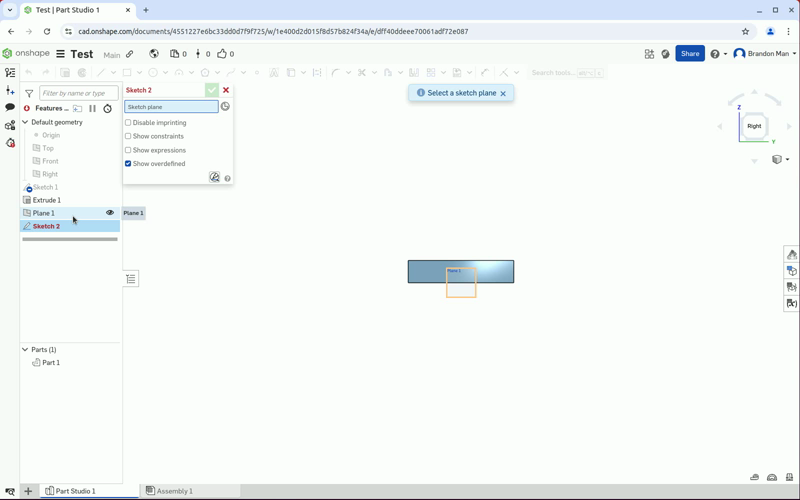
click(73, 215)
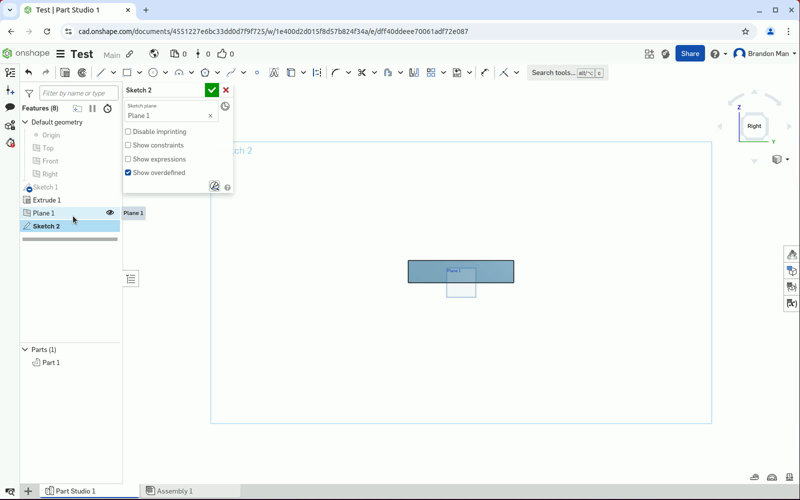
mouse_move(73, 352)
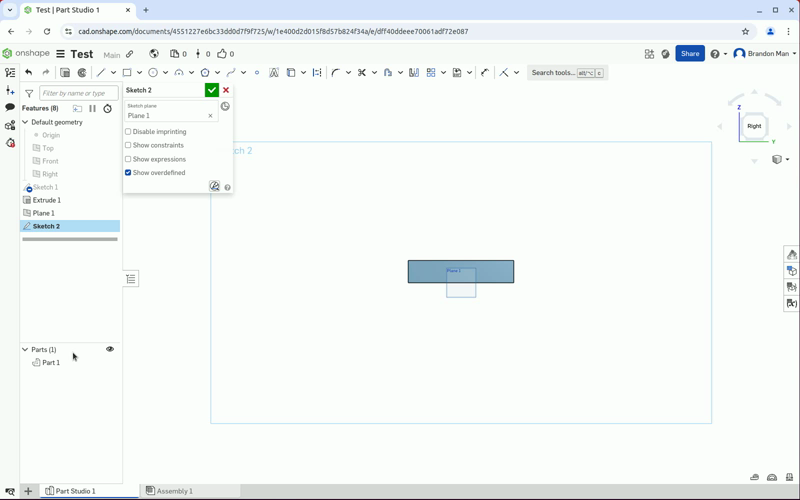
key(y)
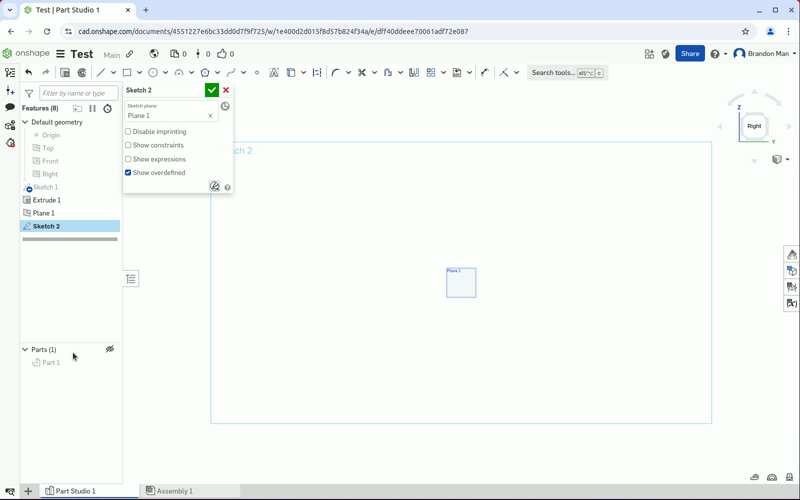
key(l)
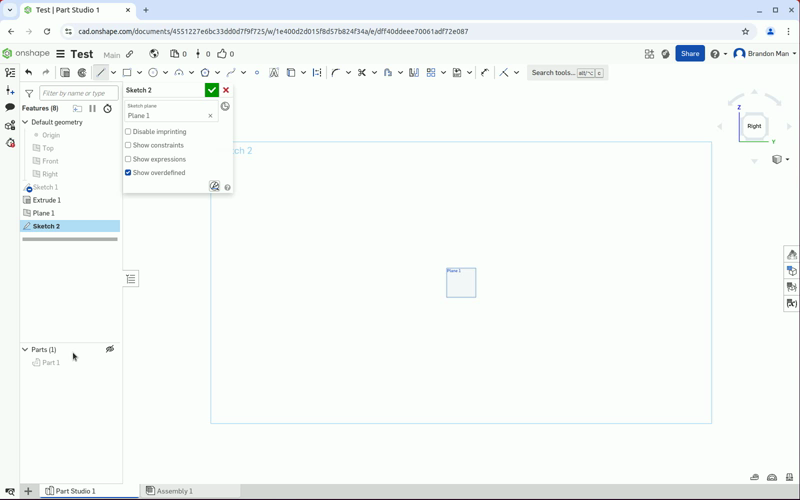
key_down(shift)
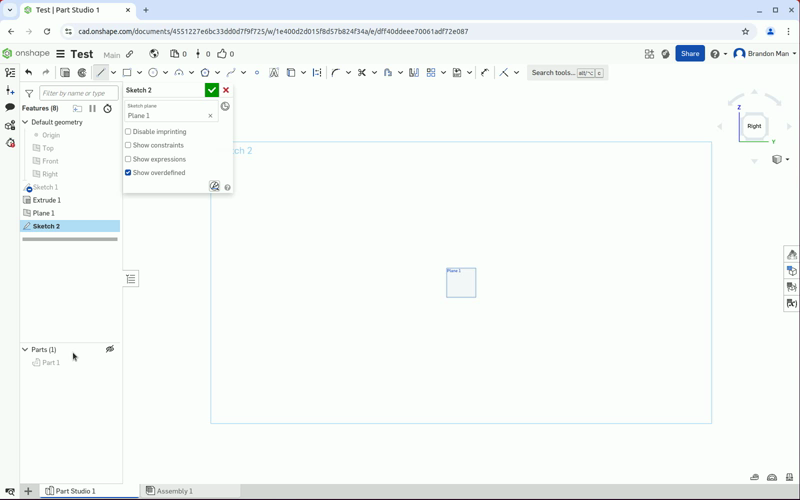
mouse_move(407, 282)
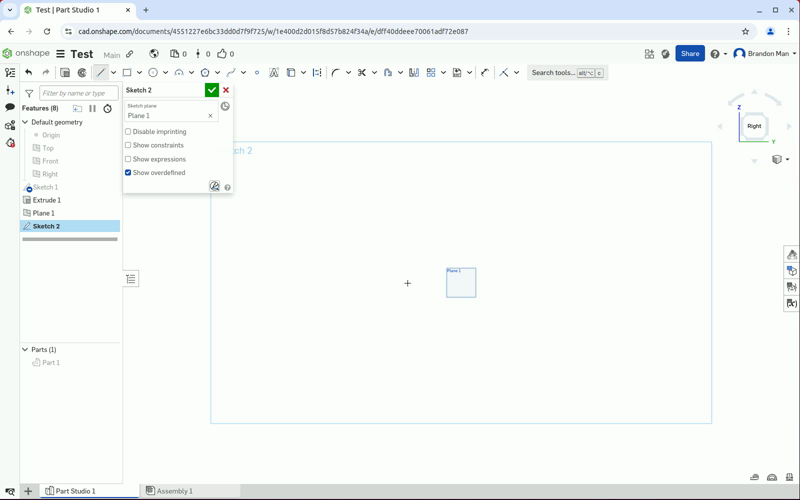
click(407, 282)
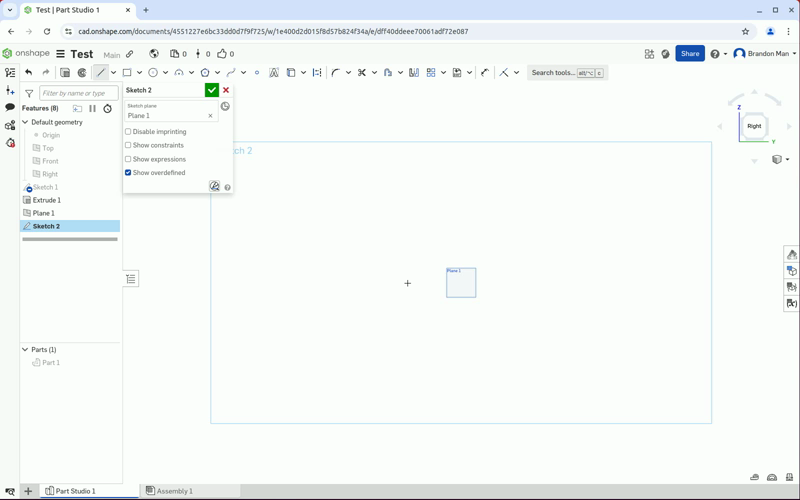
key_up(shift)
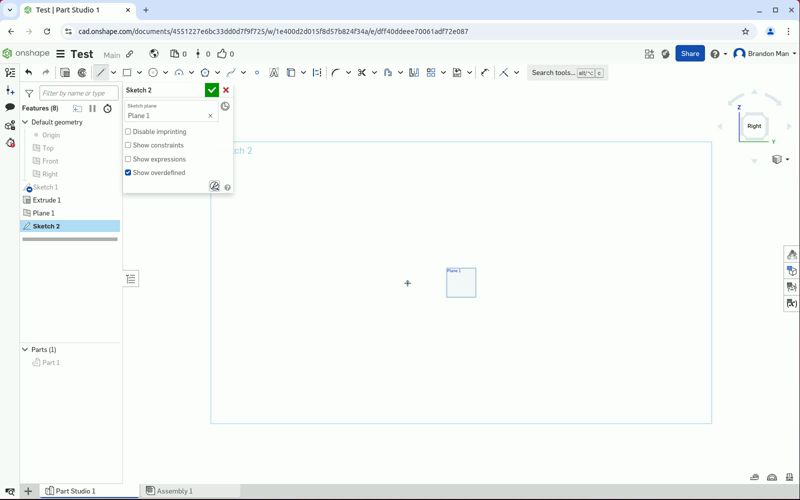
key_down(shift)
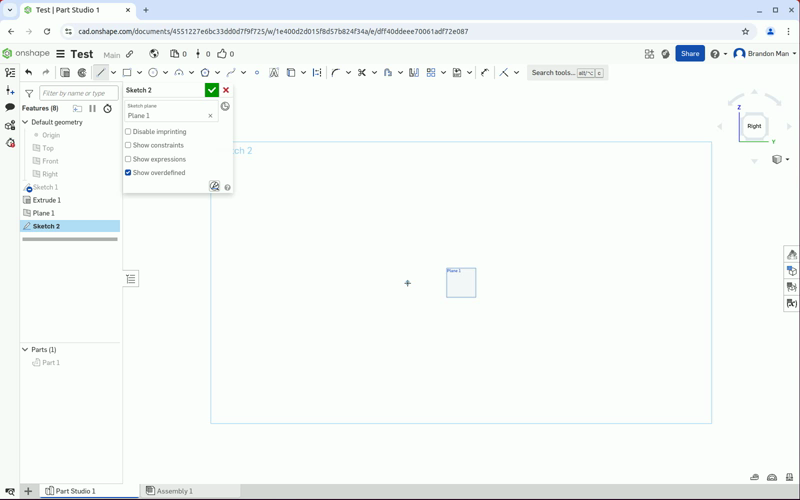
mouse_move(513, 282)
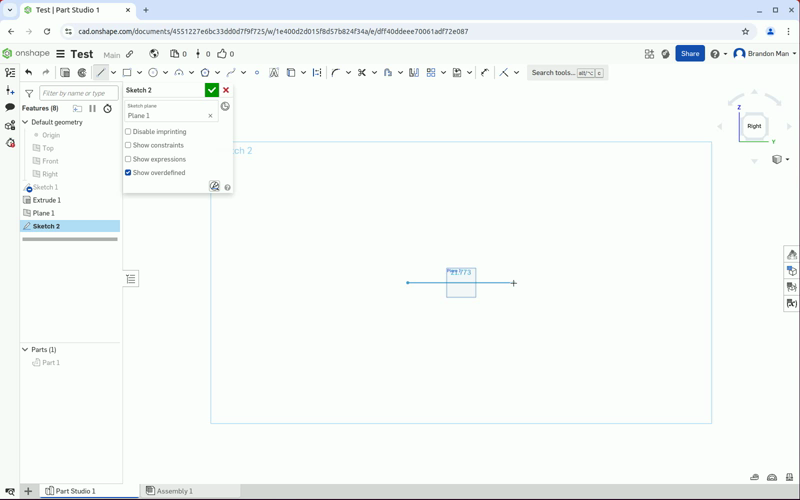
click(513, 282)
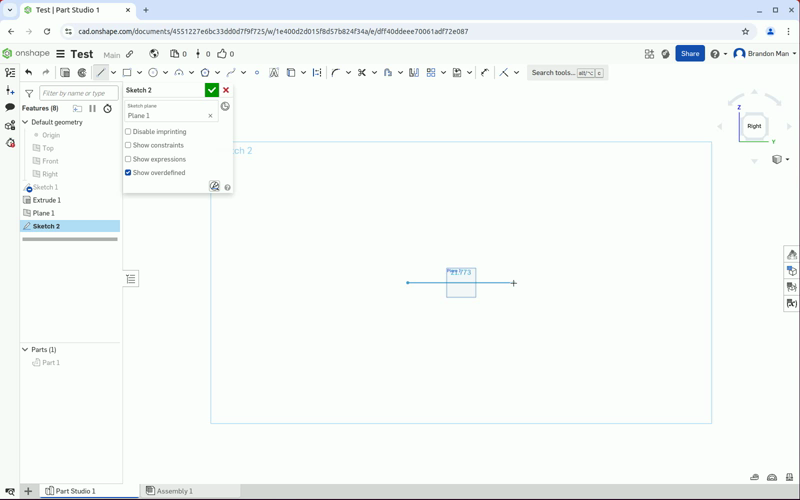
key_up(shift)
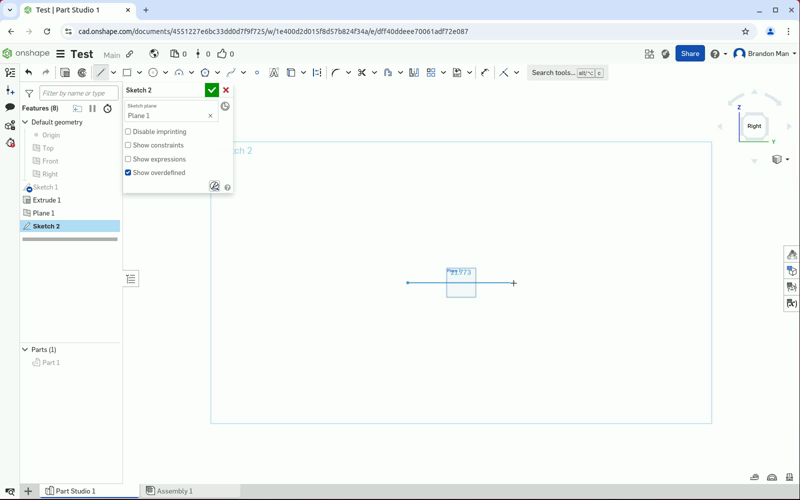
key_down(shift)
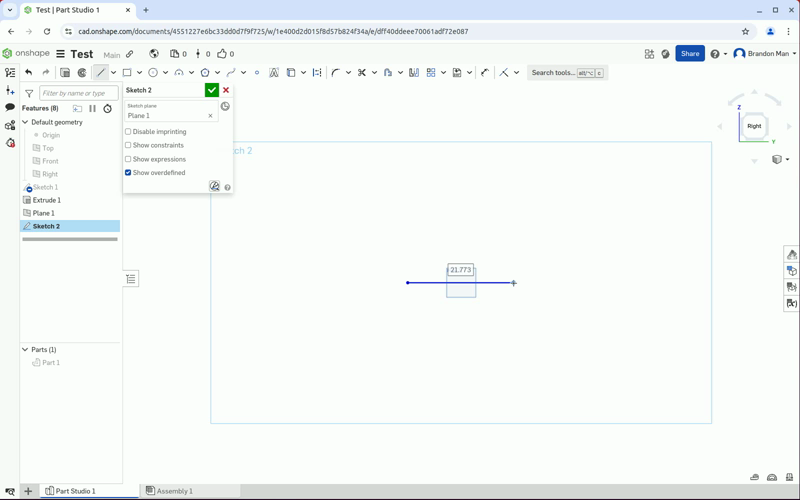
mouse_move(543, 282)
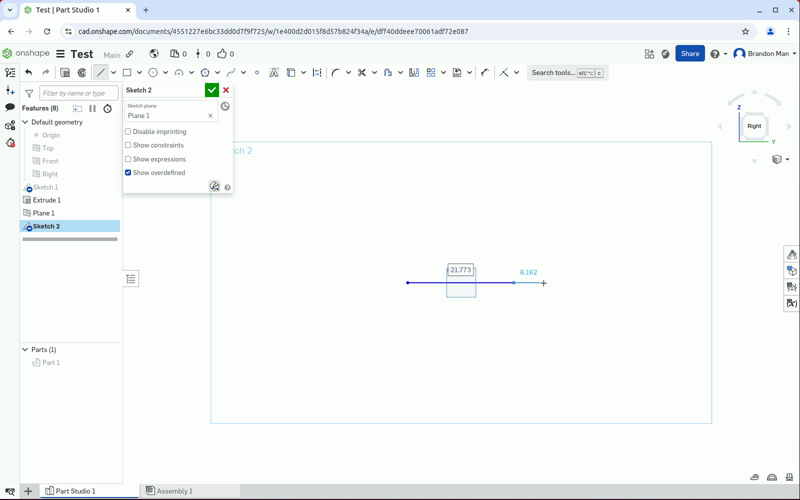
mouse_move(513, 260)
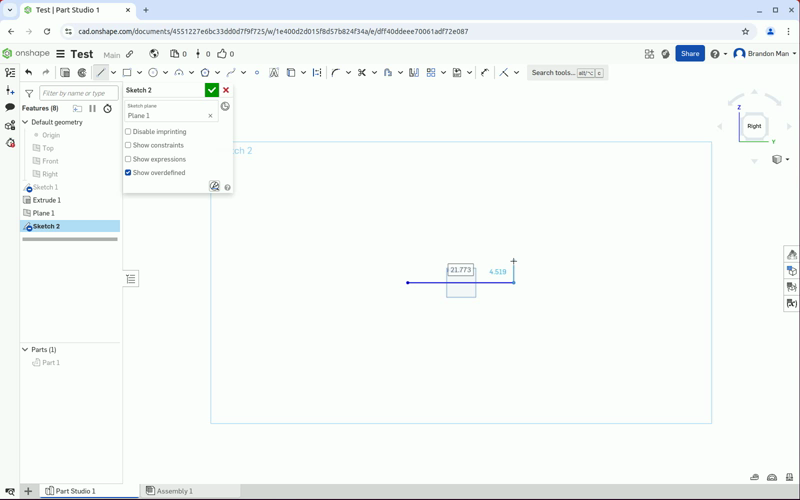
click(513, 260)
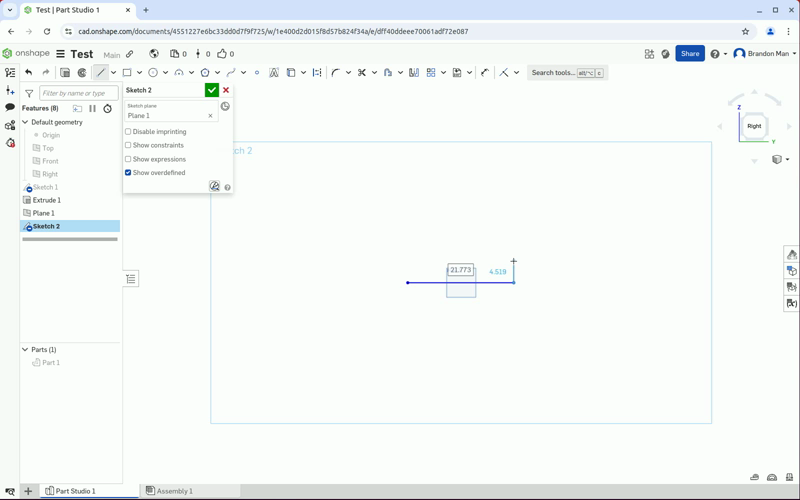
key_up(shift)
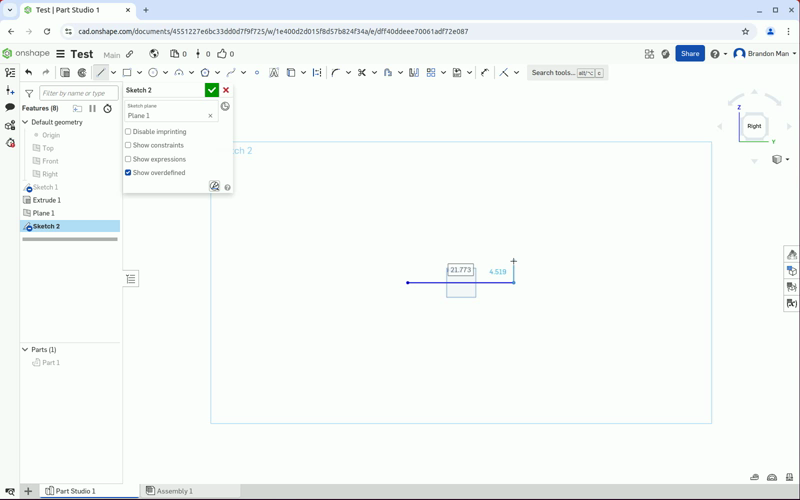
key_down(shift)
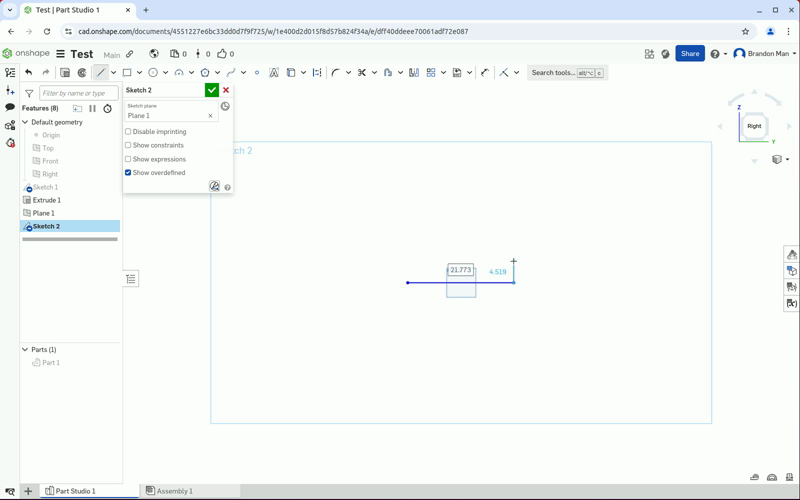
mouse_move(407, 260)
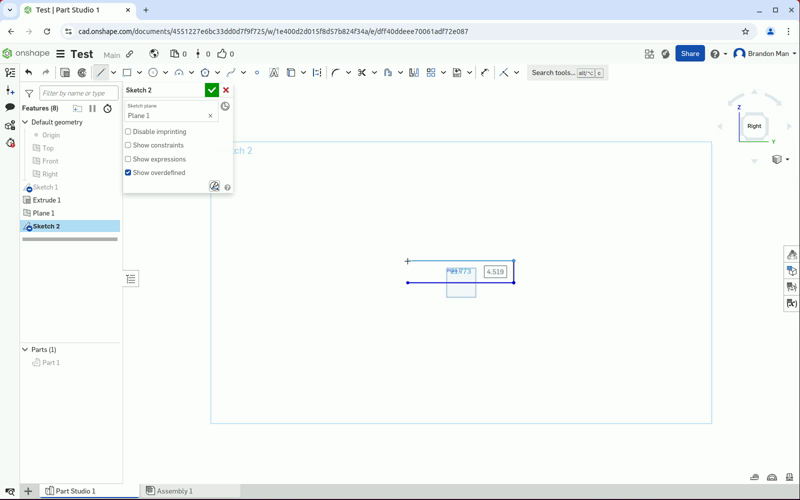
click(407, 260)
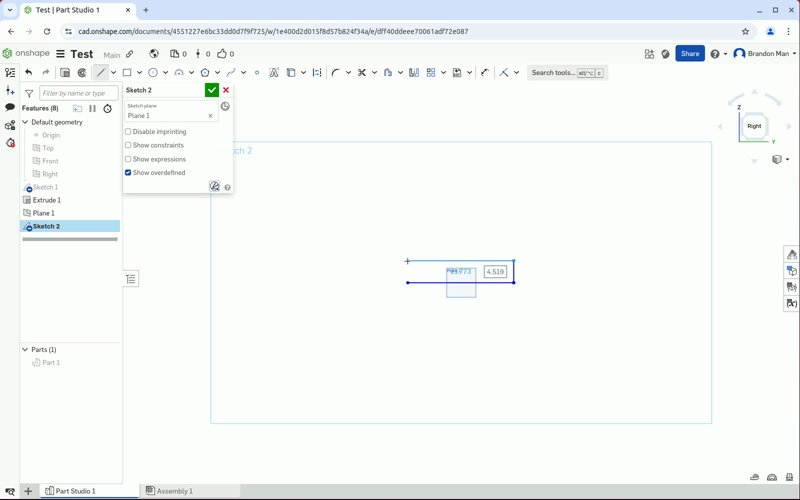
key_up(shift)
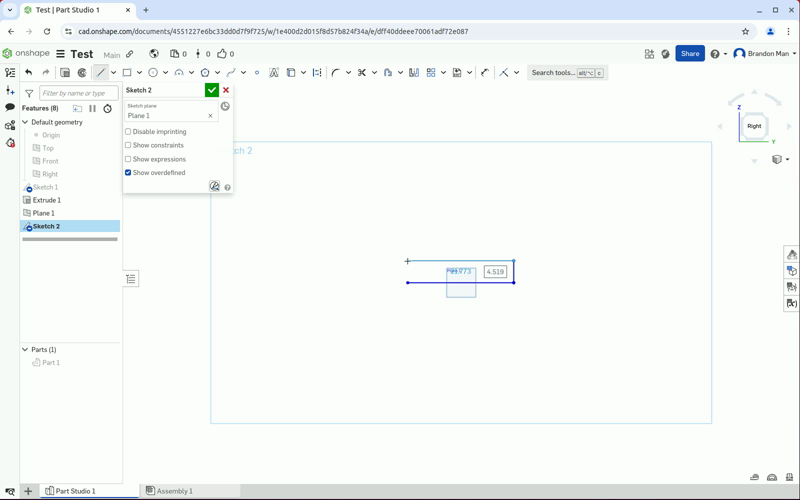
mouse_move(437, 260)
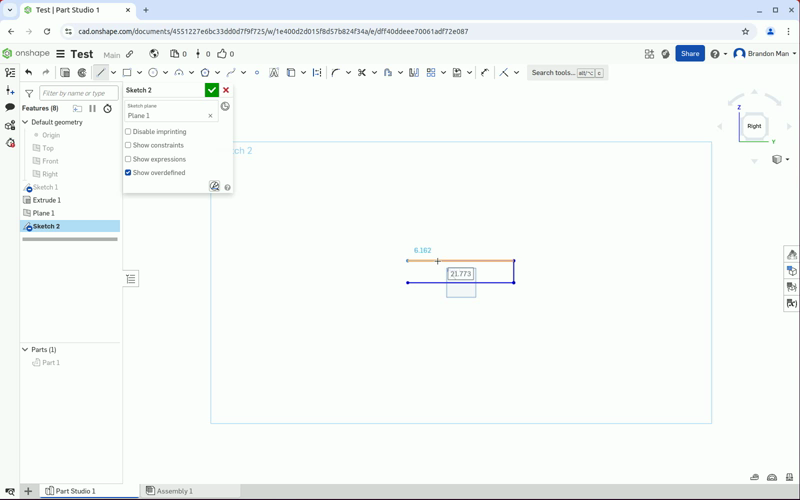
key_down(shift)
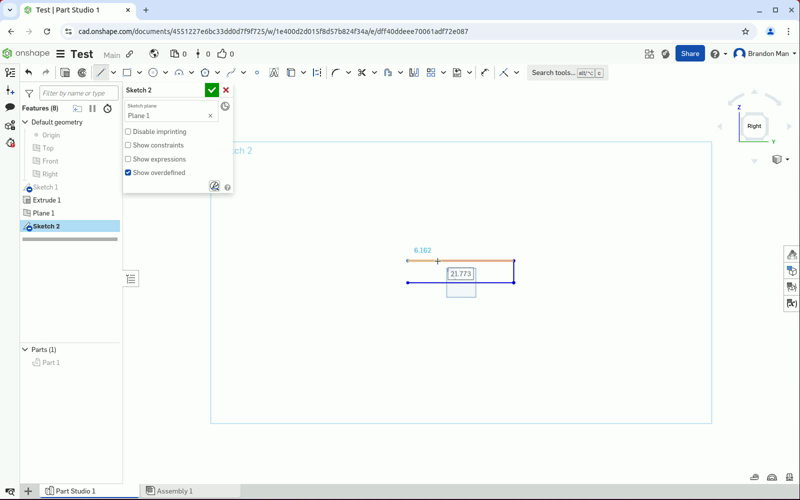
mouse_move(407, 282)
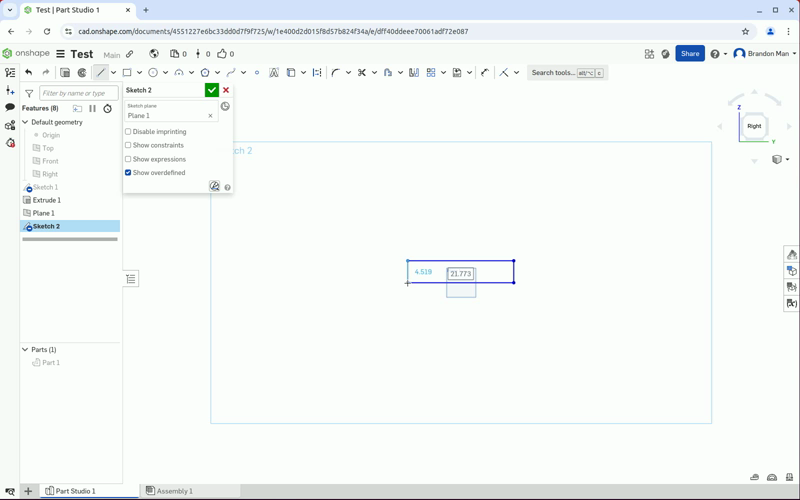
key_up(shift)
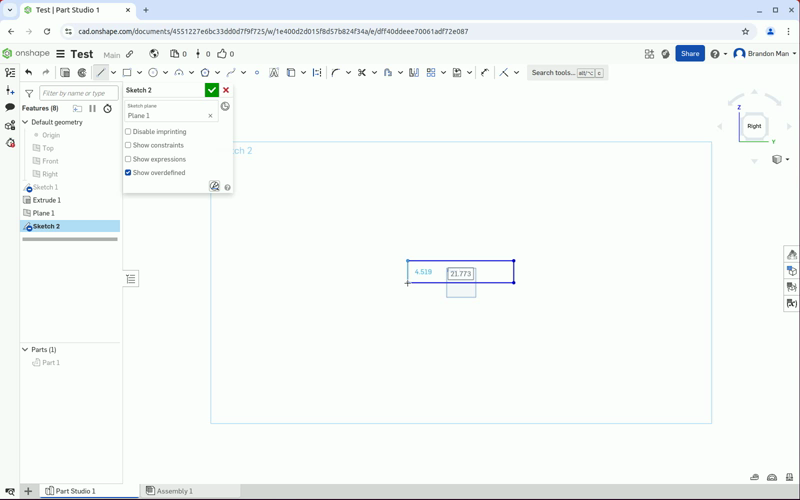
click(407, 282)
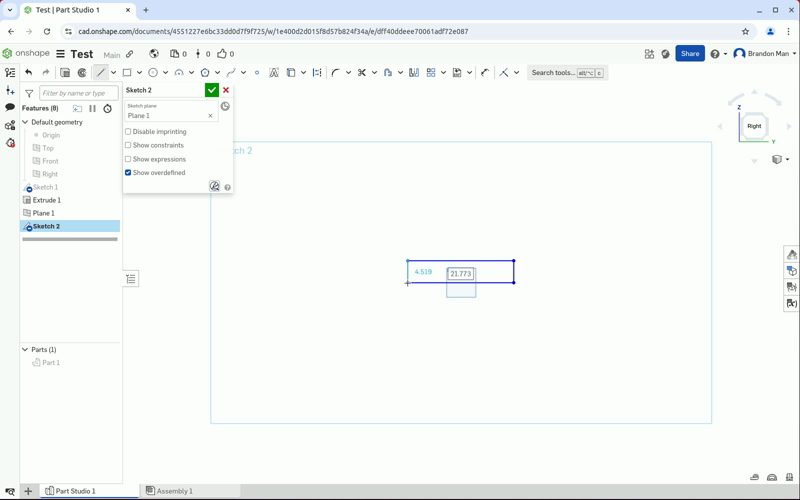
key(esc)
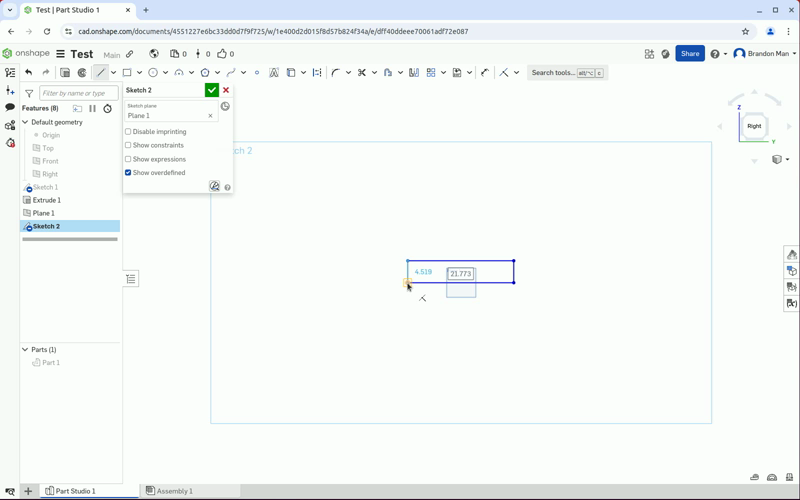
mouse_move(418, 270)
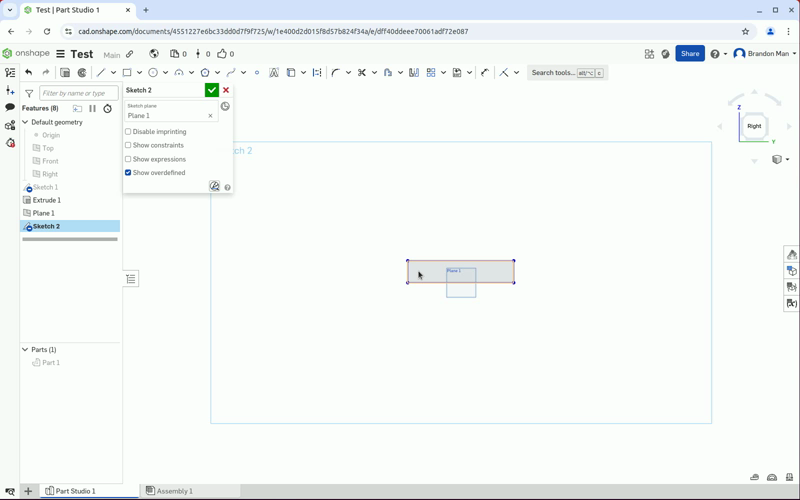
click(418, 270)
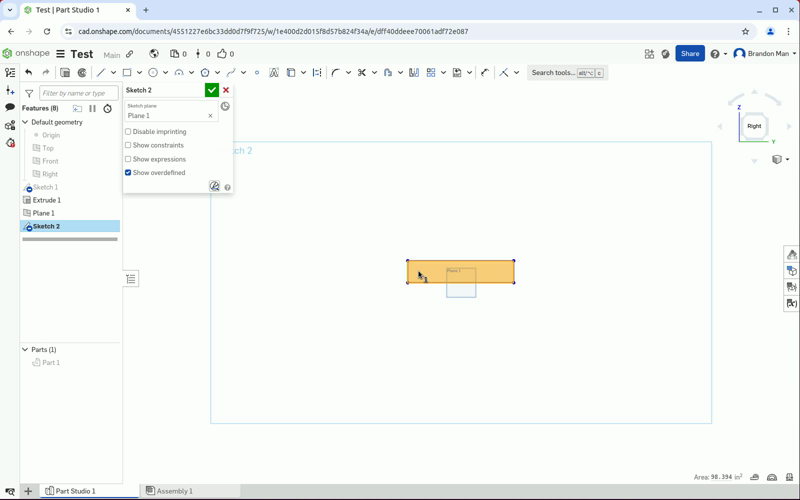
mouse_move(73, 352)
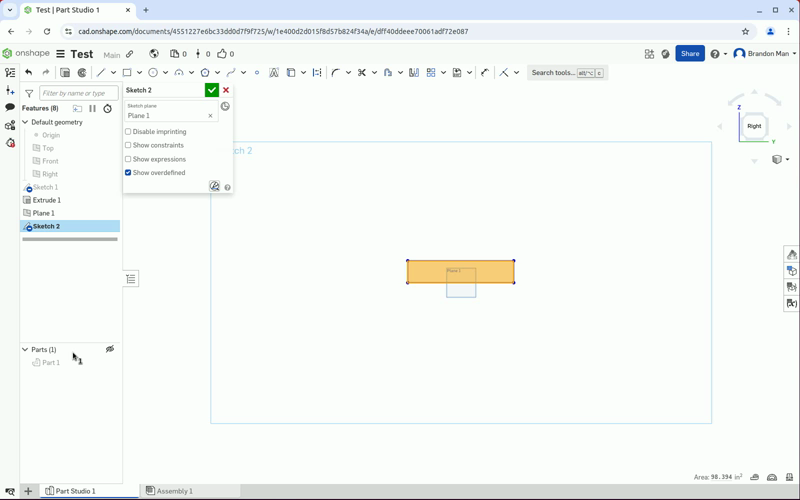
key(shift+y)
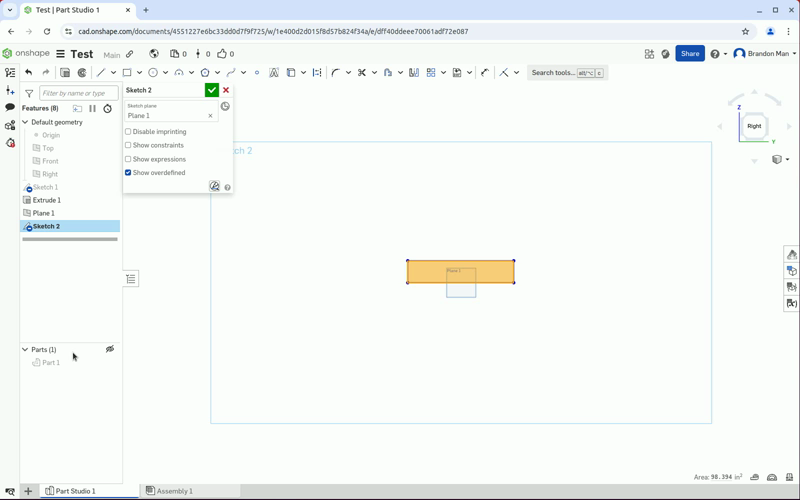
key(shift+e)
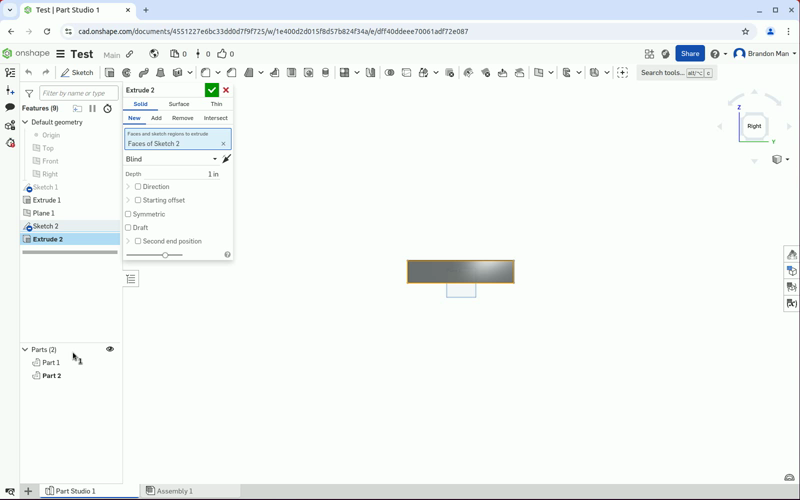
mouse_move(143, 106)
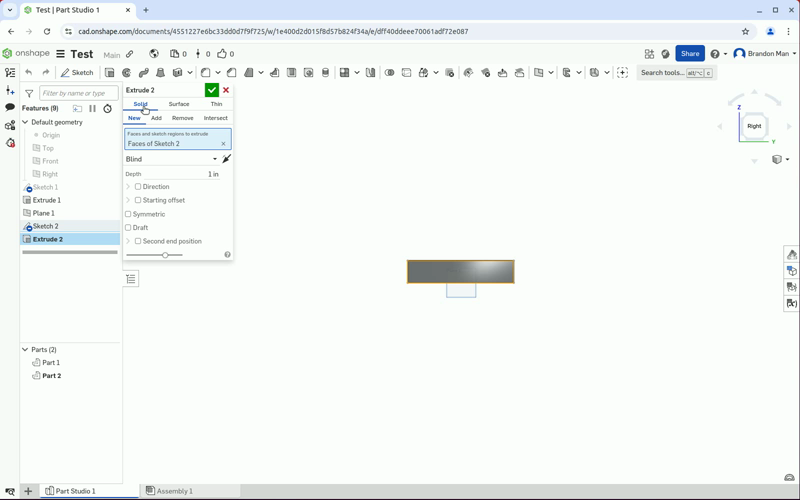
click(143, 106)
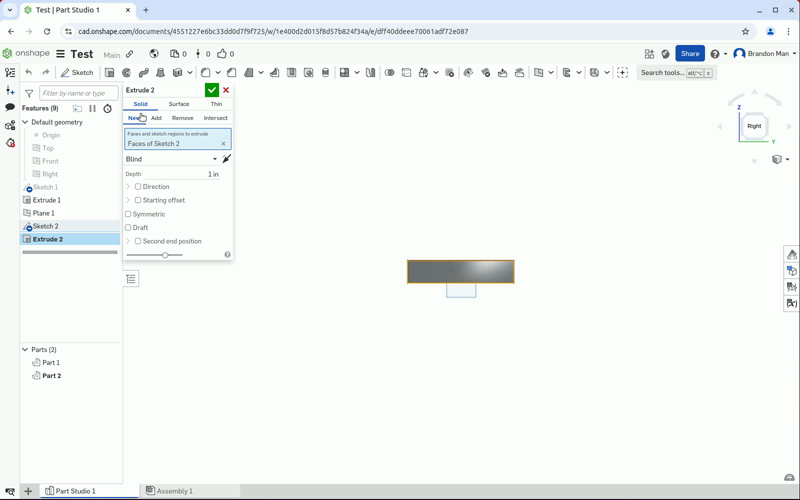
mouse_move(137, 120)
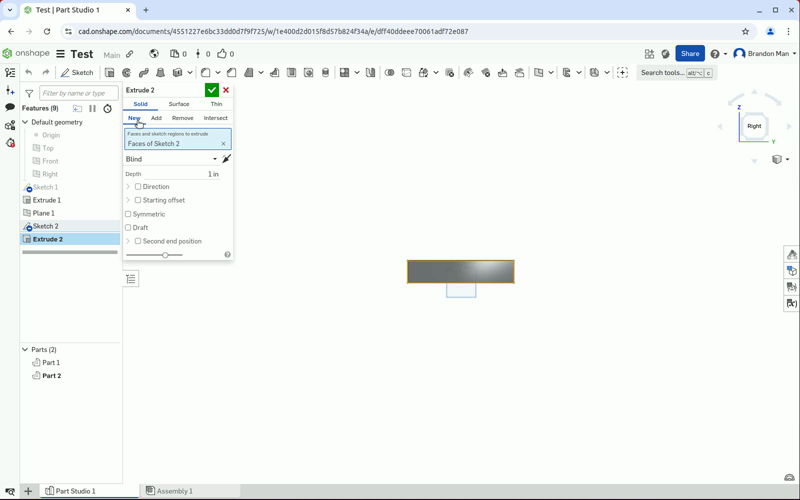
click(137, 120)
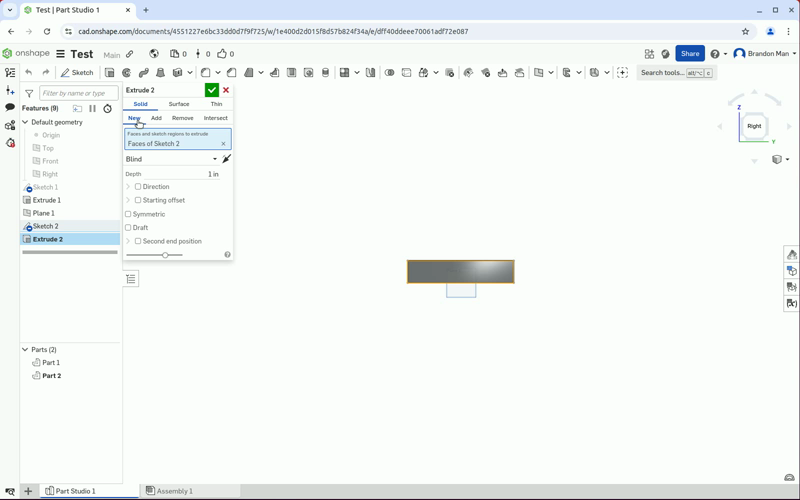
key(tab, 4)
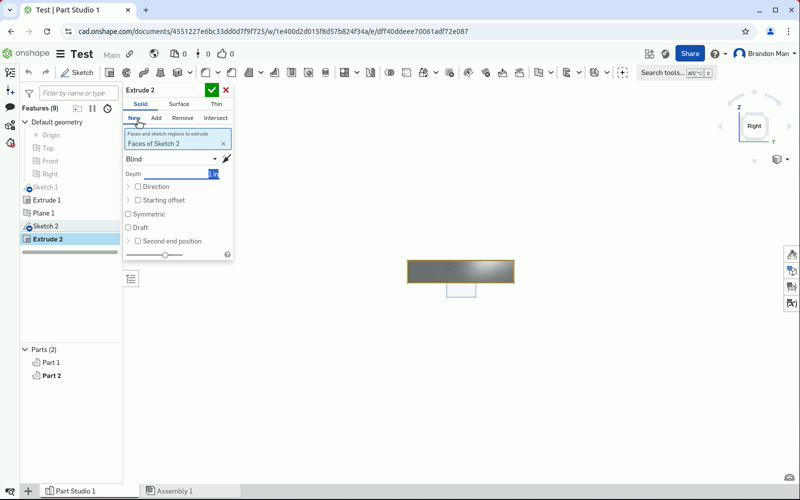
text(0.722)
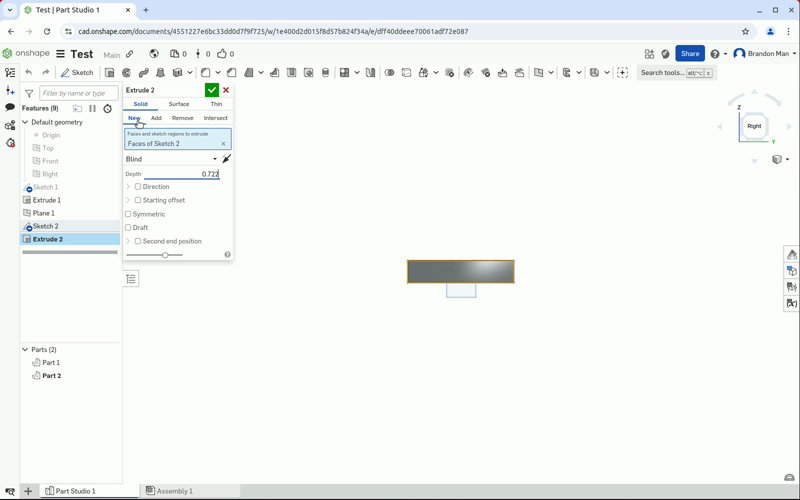
key(enter)
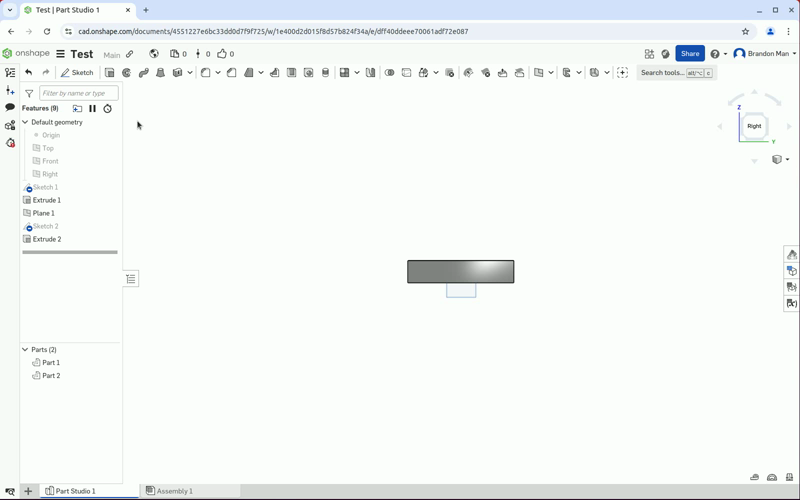
key(shift+h)
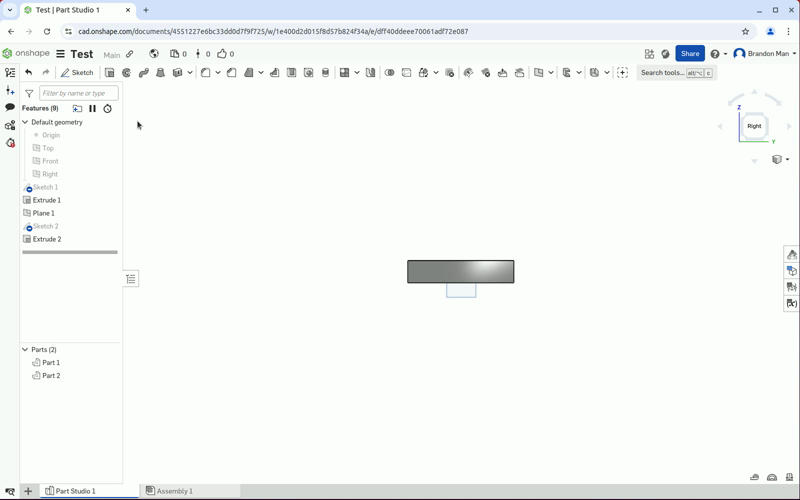
key(shift+h)
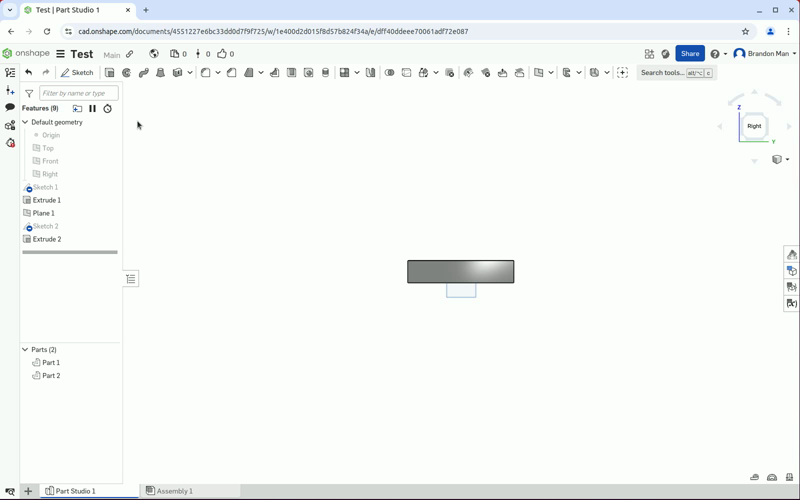
mouse_move(73, 189)
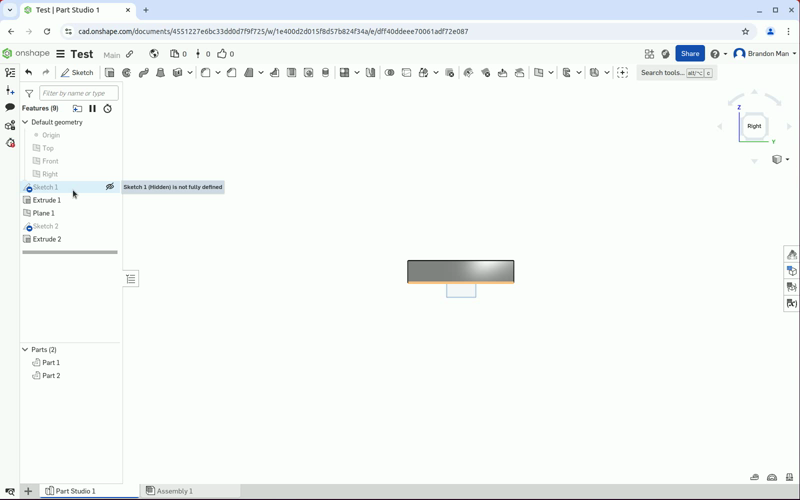
click(73, 189)
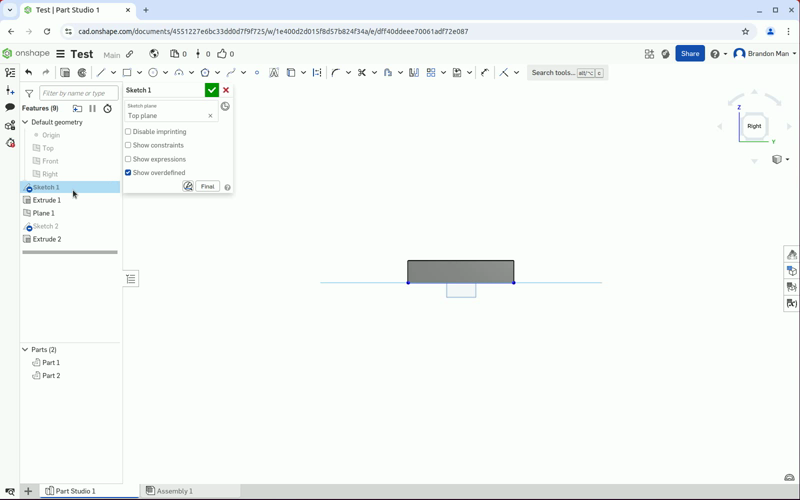
mouse_move(229, 92)
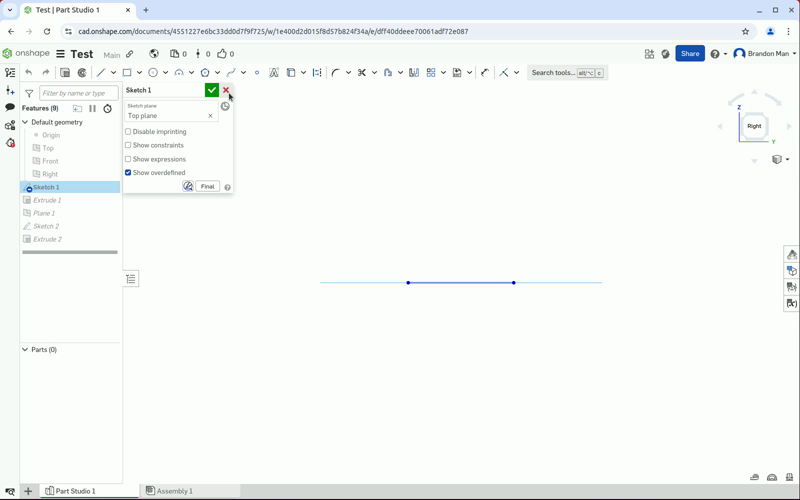
click(229, 92)
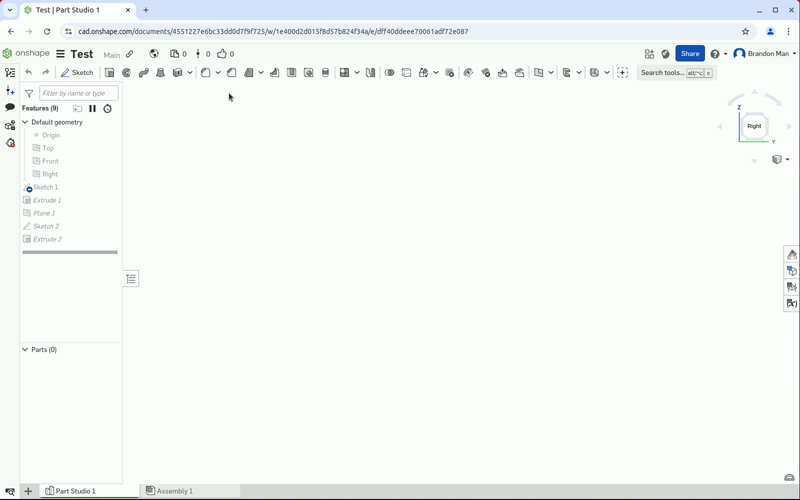
key(shift+s)
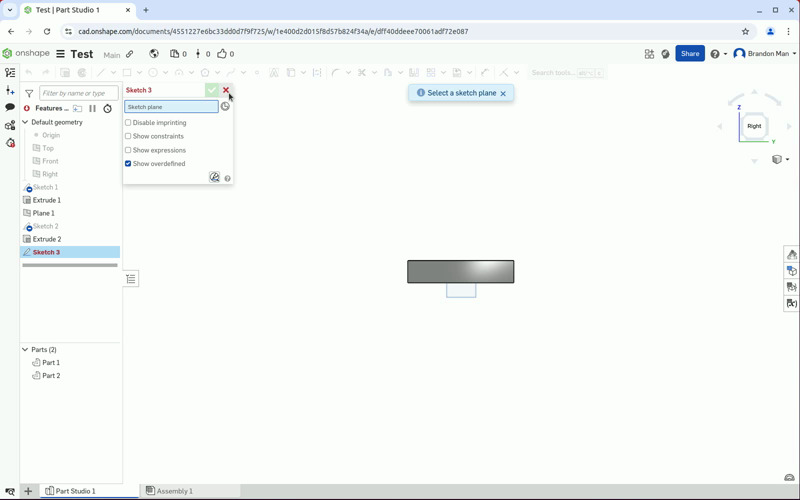
mouse_move(73, 215)
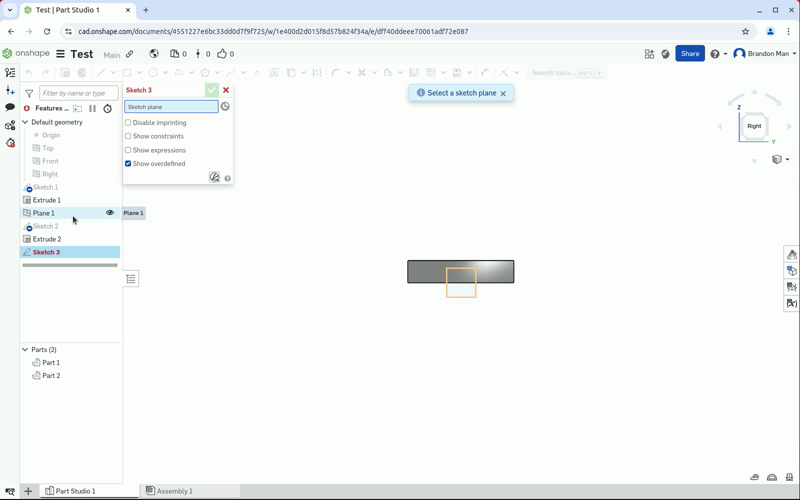
click(73, 215)
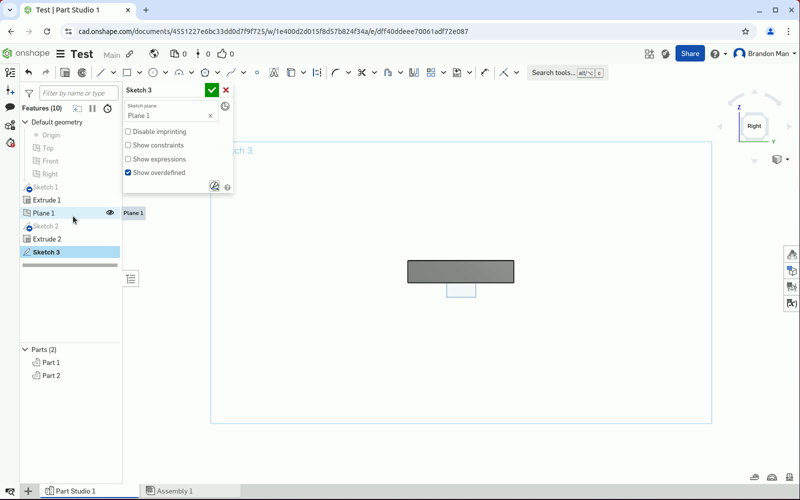
mouse_move(73, 352)
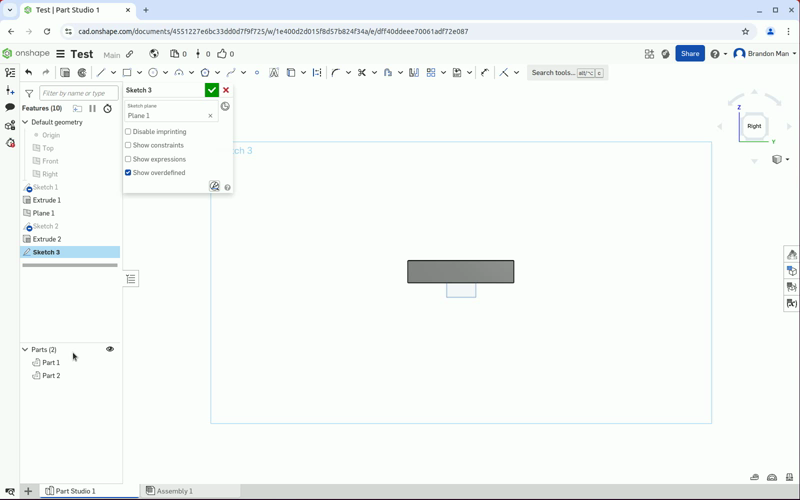
key(y)
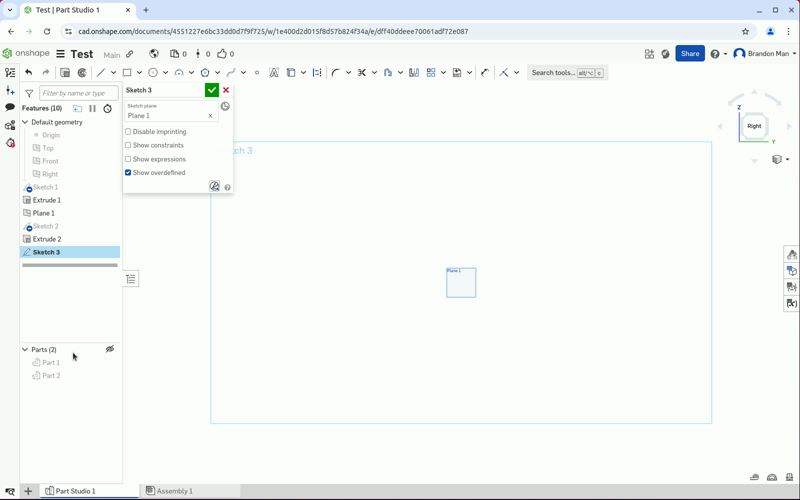
key(l)
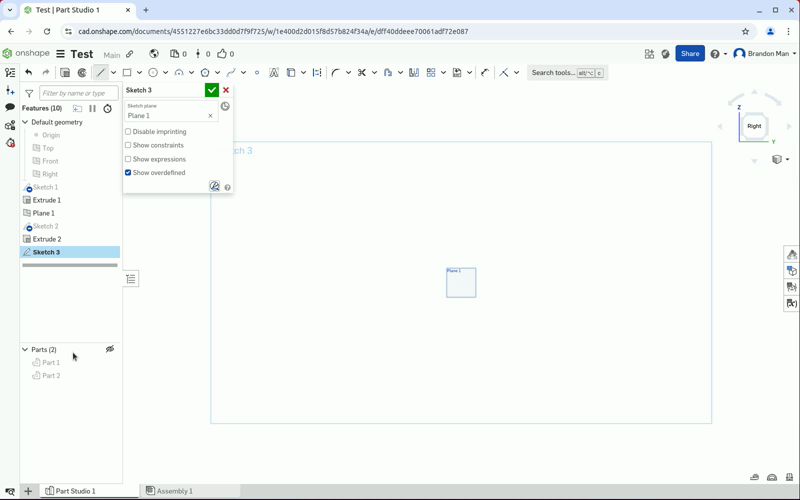
key_down(shift)
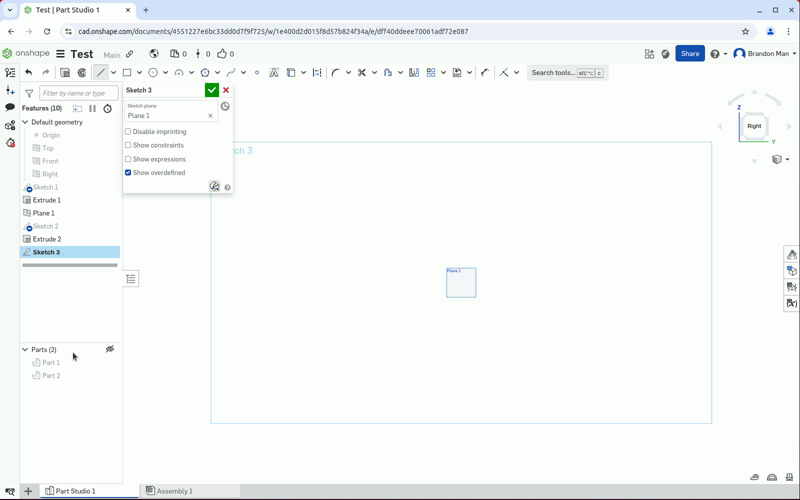
mouse_move(407, 260)
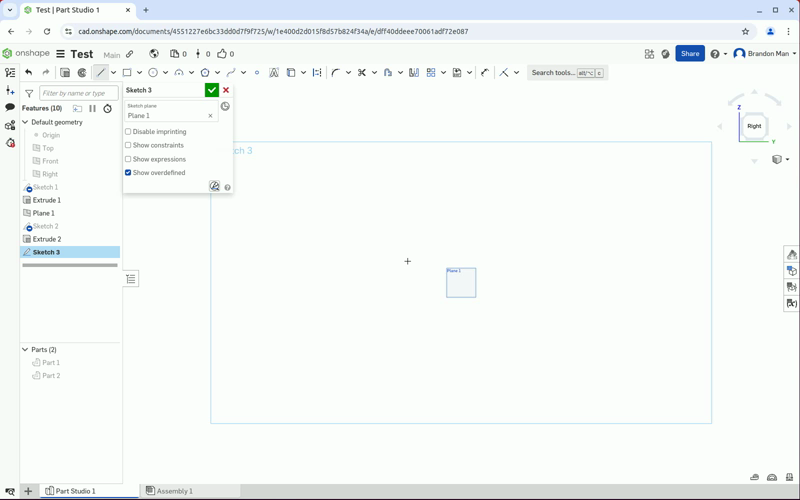
click(407, 260)
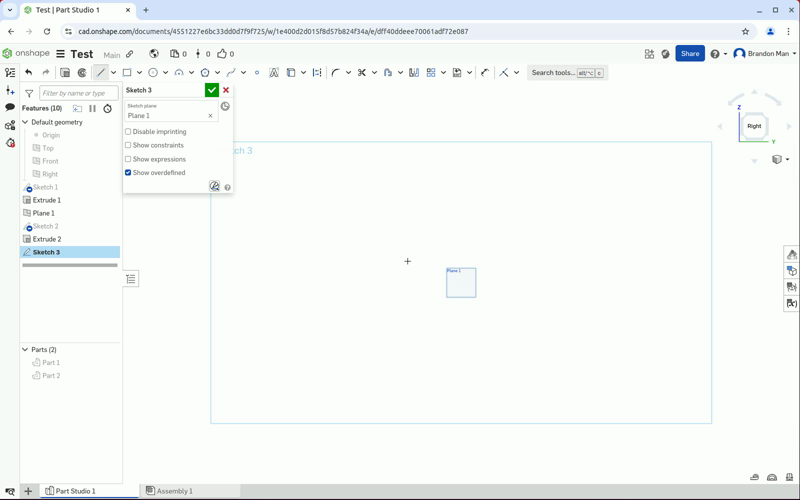
key_up(shift)
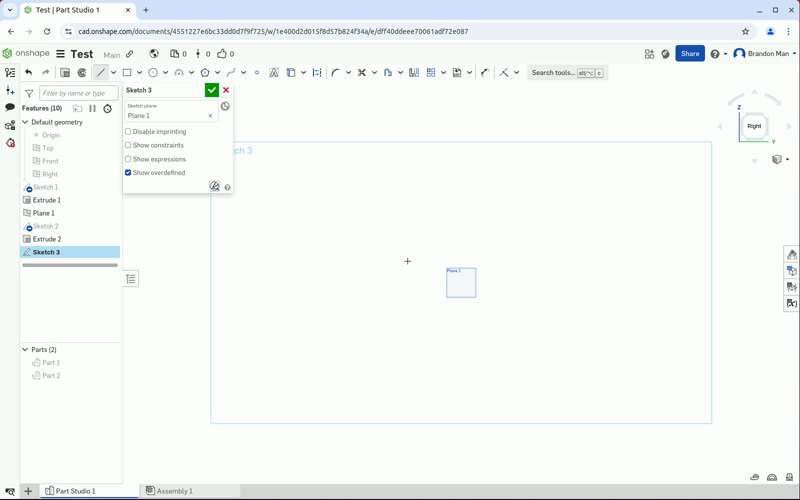
key_down(shift)
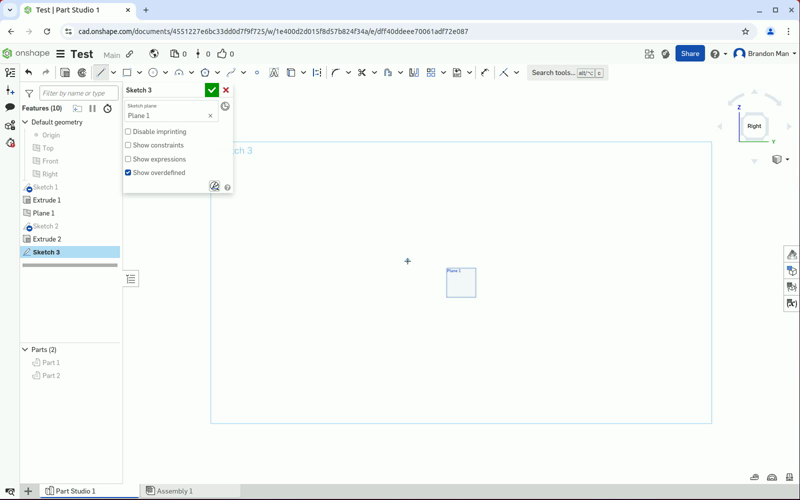
mouse_move(513, 260)
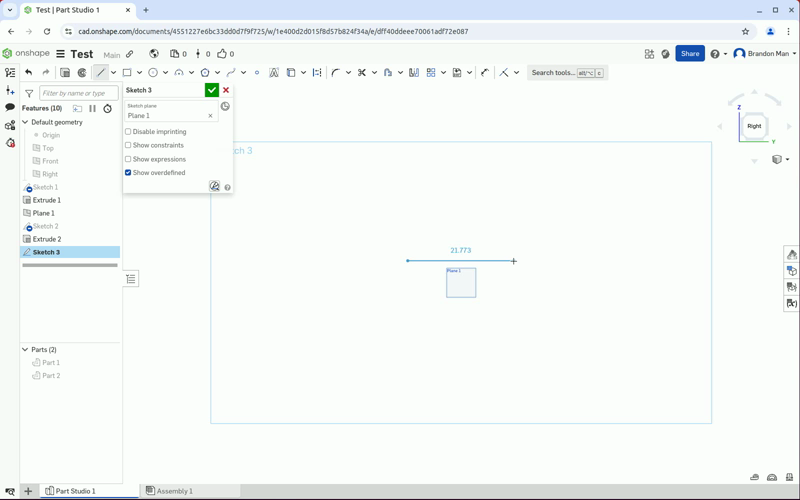
click(513, 260)
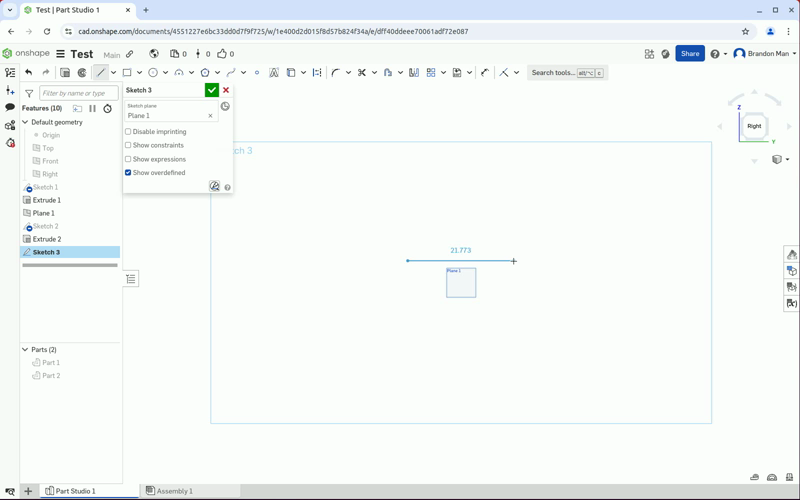
key_up(shift)
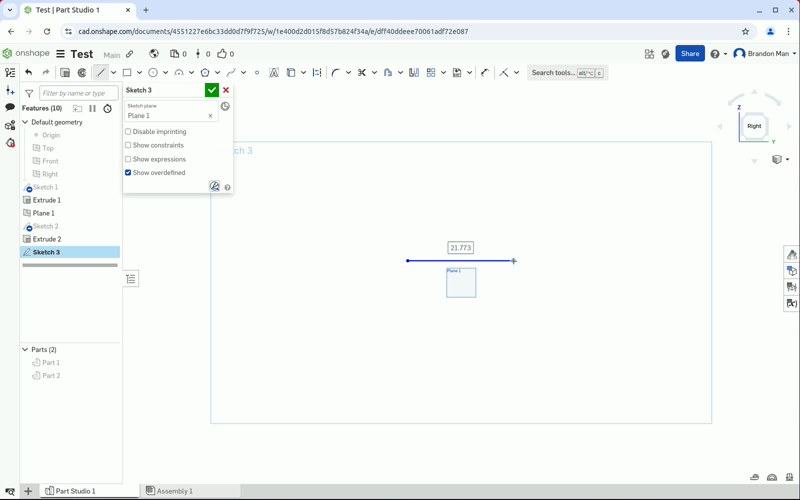
key_down(shift)
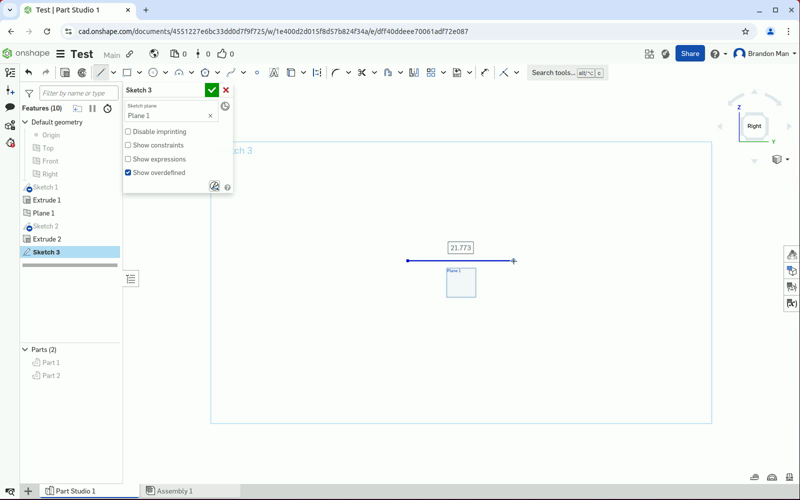
mouse_move(543, 260)
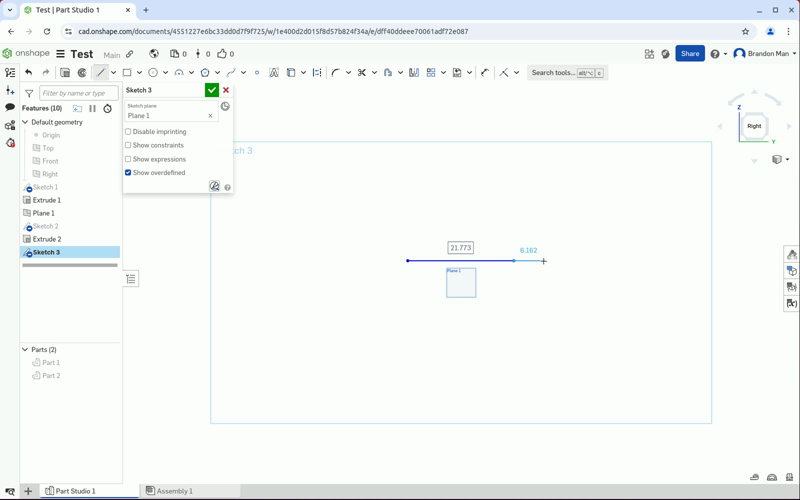
mouse_move(513, 257)
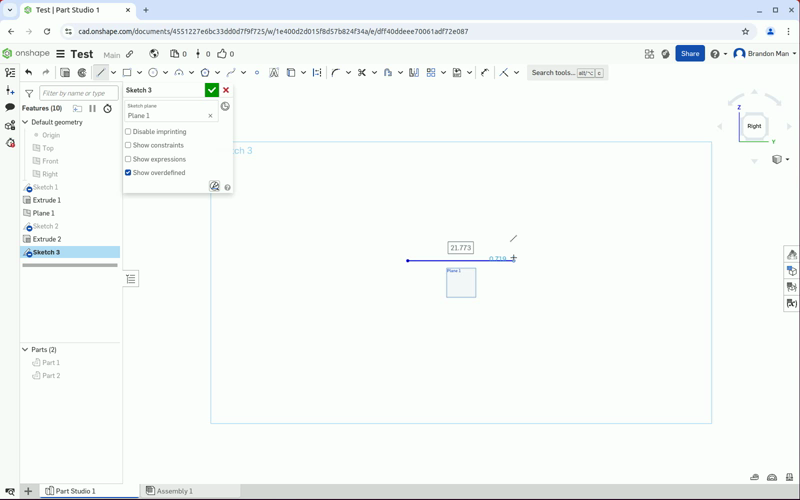
scroll(6)
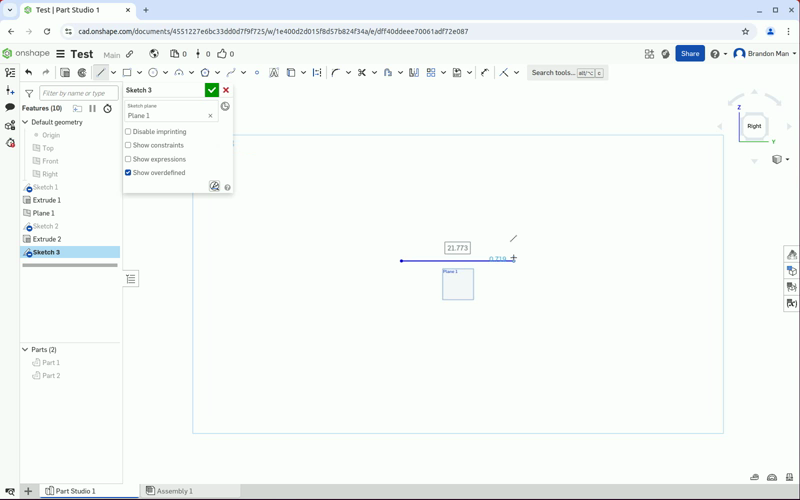
scroll(6)
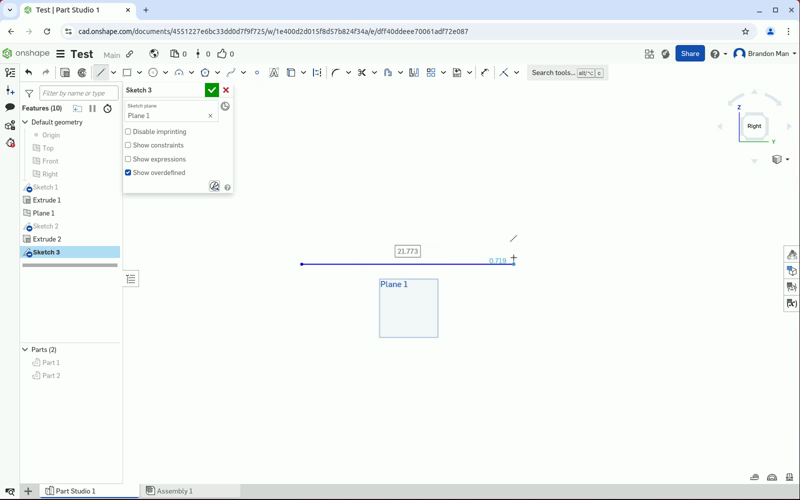
scroll(6)
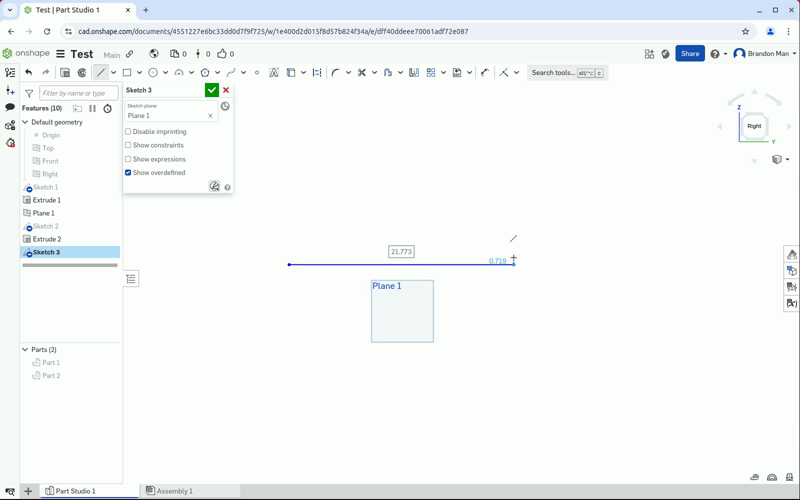
scroll(6)
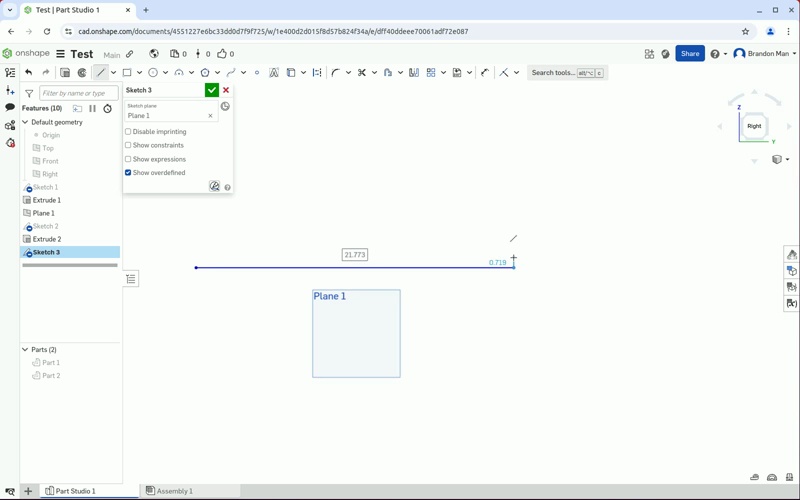
scroll(6)
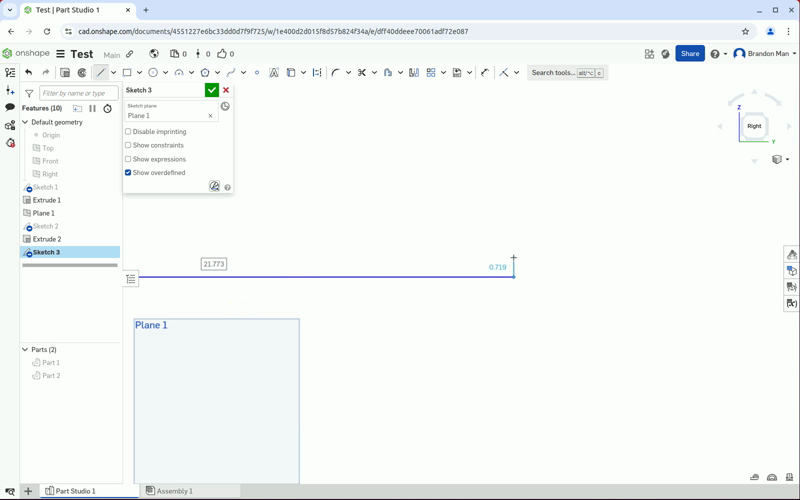
scroll(6)
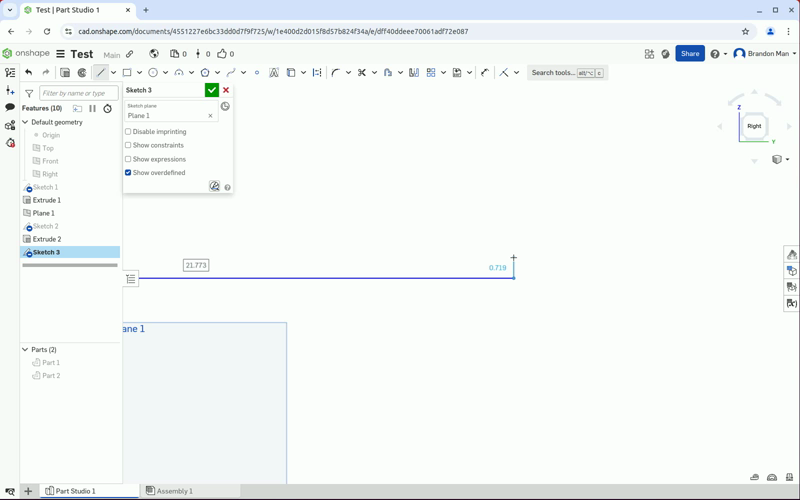
scroll(6)
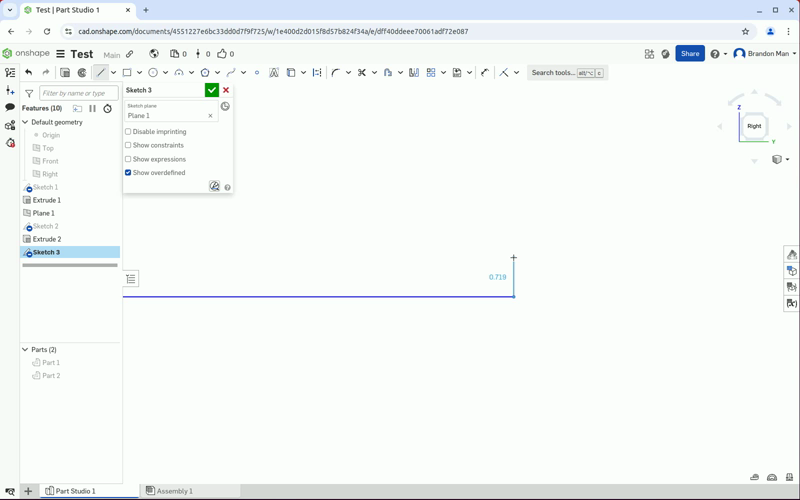
click(513, 257)
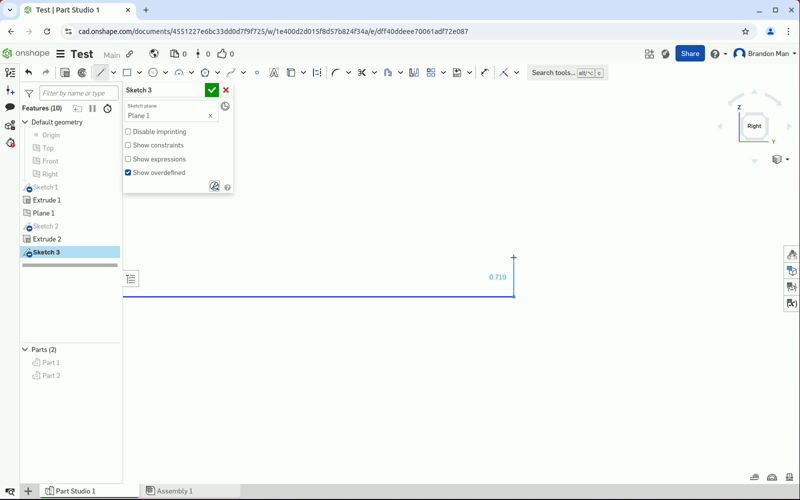
scroll(-6)
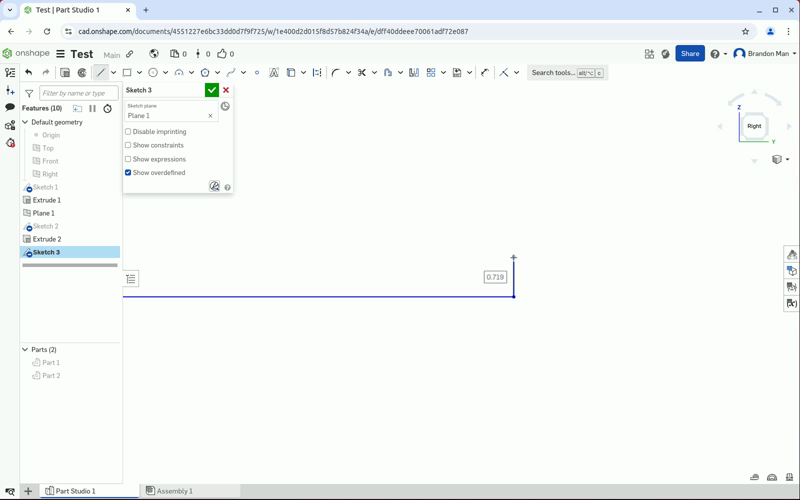
scroll(-6)
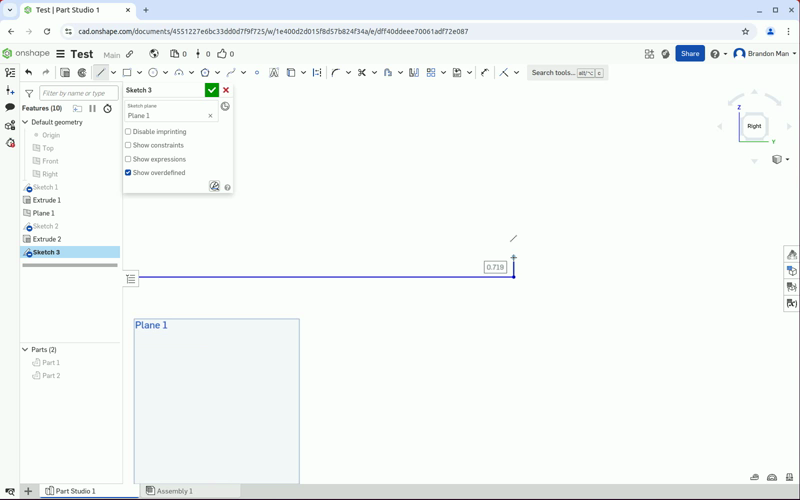
scroll(-6)
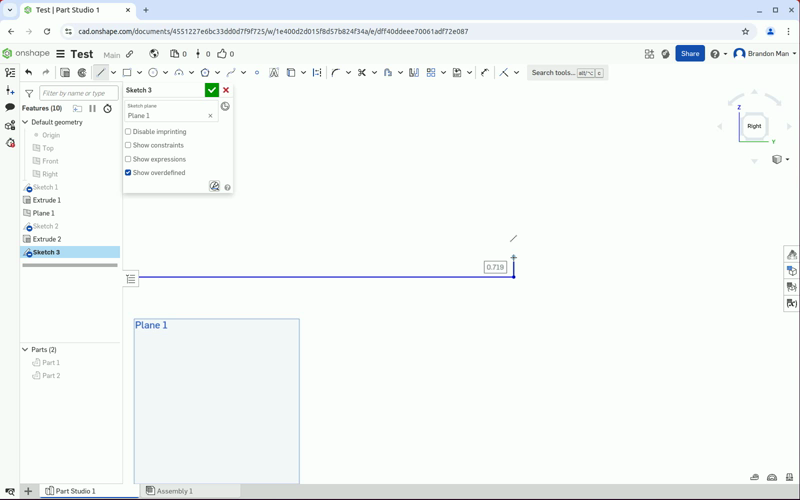
scroll(-6)
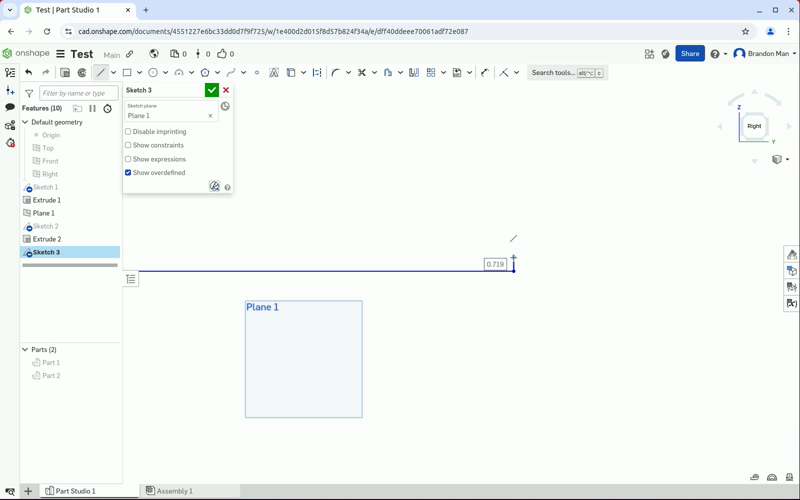
scroll(-6)
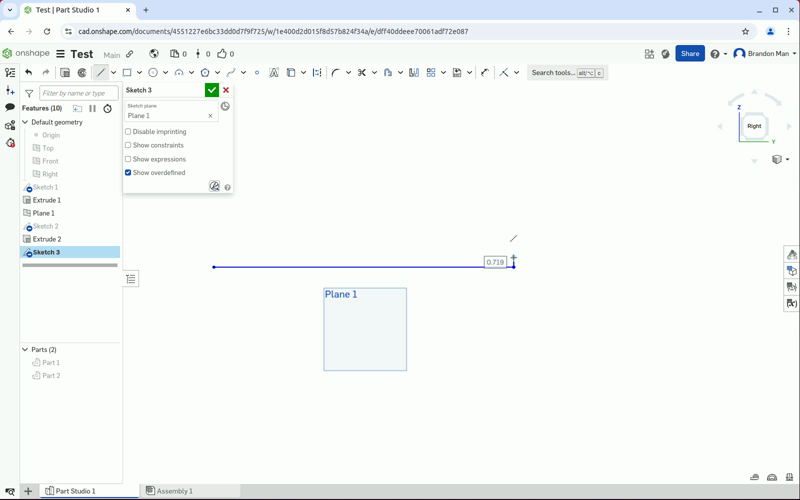
scroll(-6)
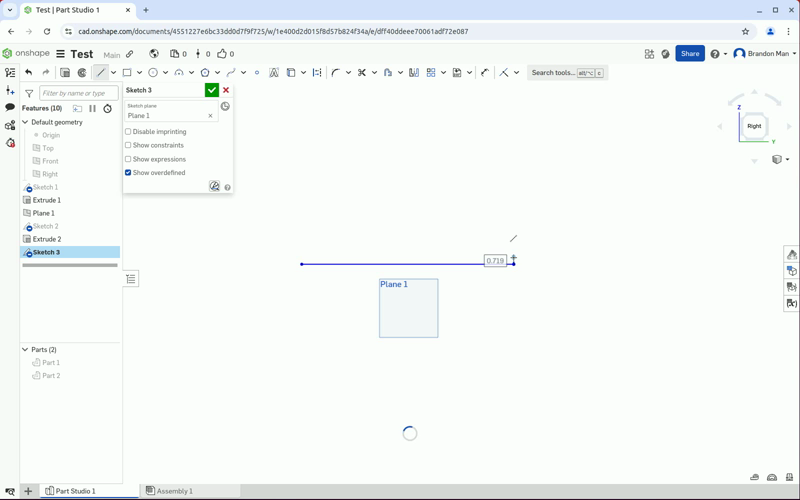
scroll(-6)
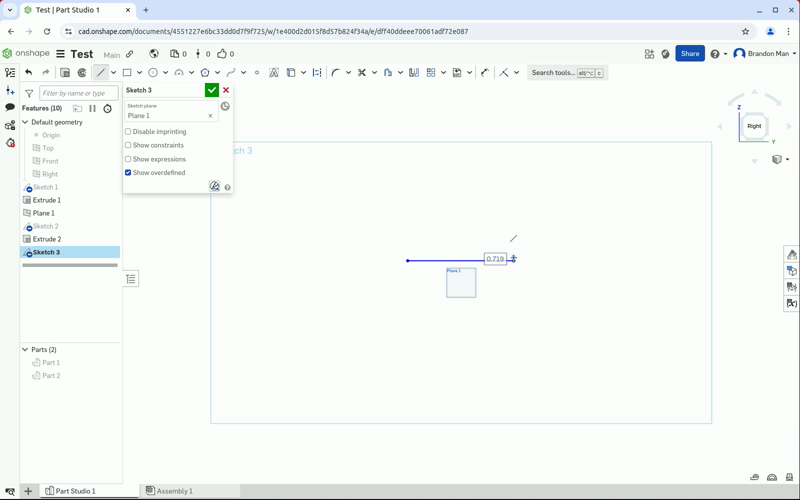
key_up(shift)
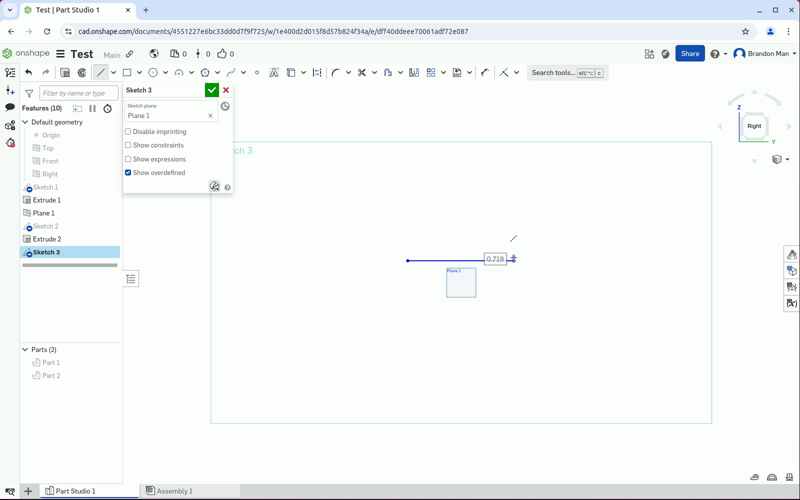
key_down(shift)
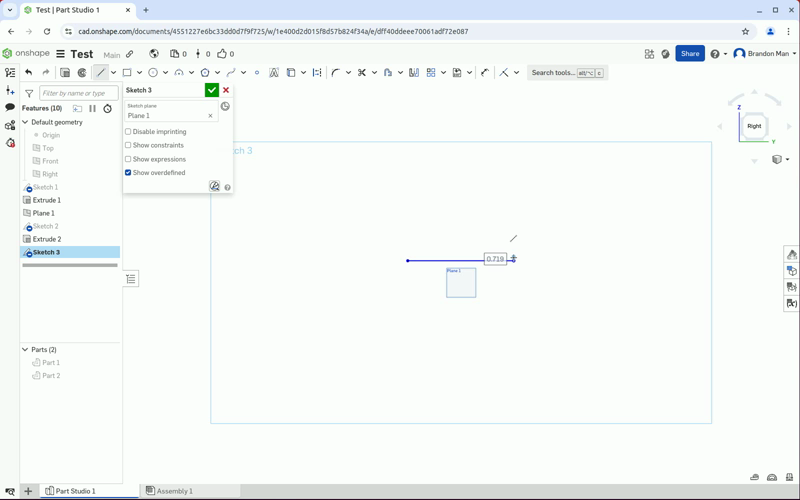
mouse_move(407, 257)
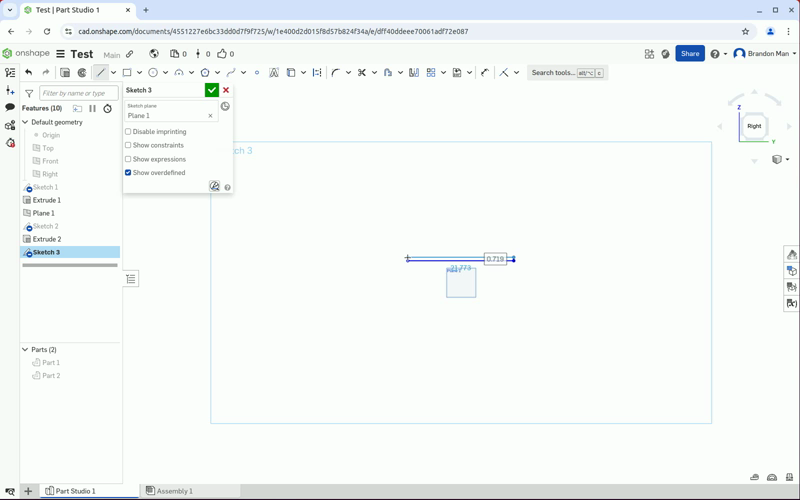
scroll(6)
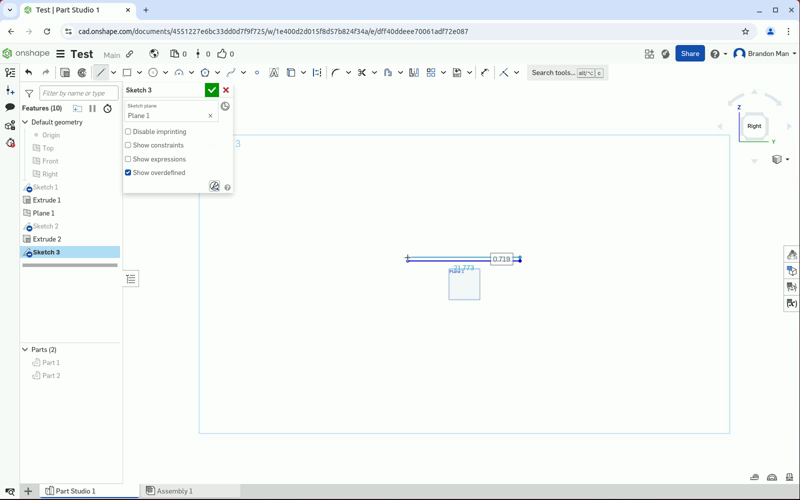
scroll(6)
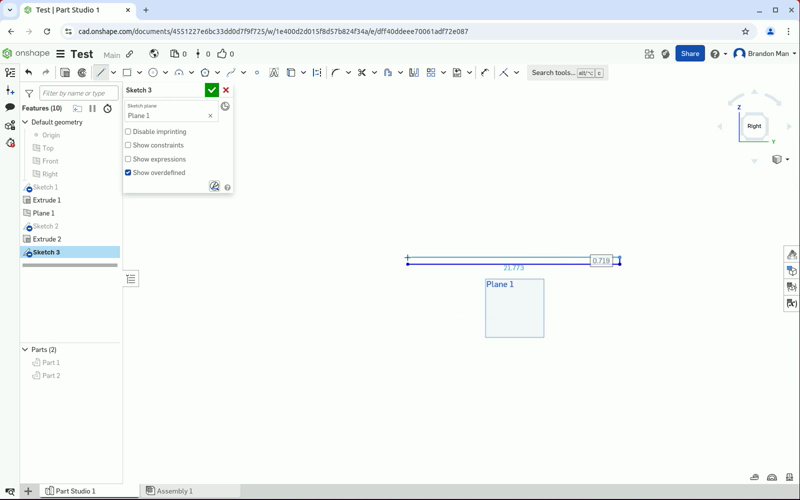
scroll(6)
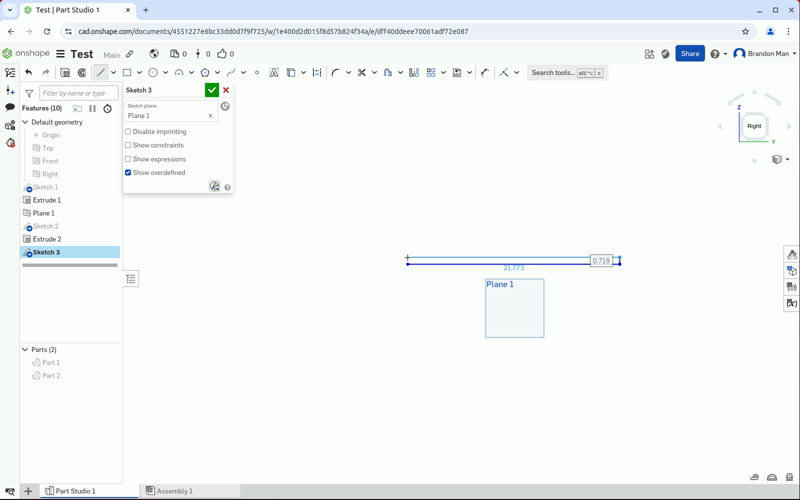
scroll(6)
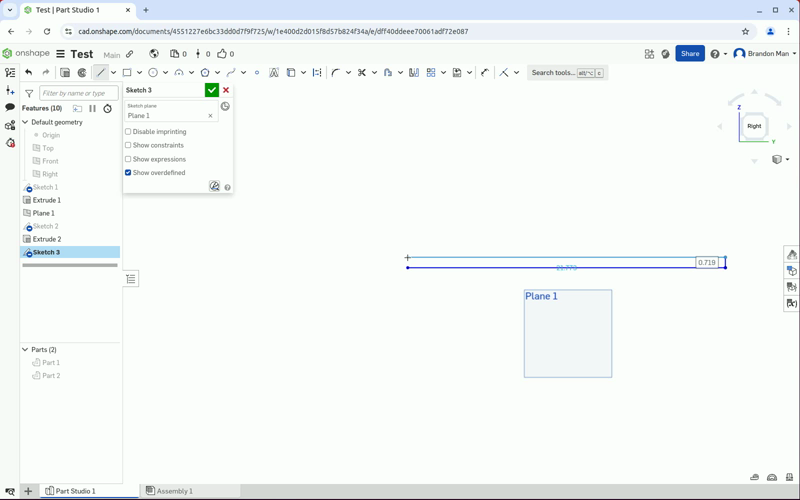
scroll(6)
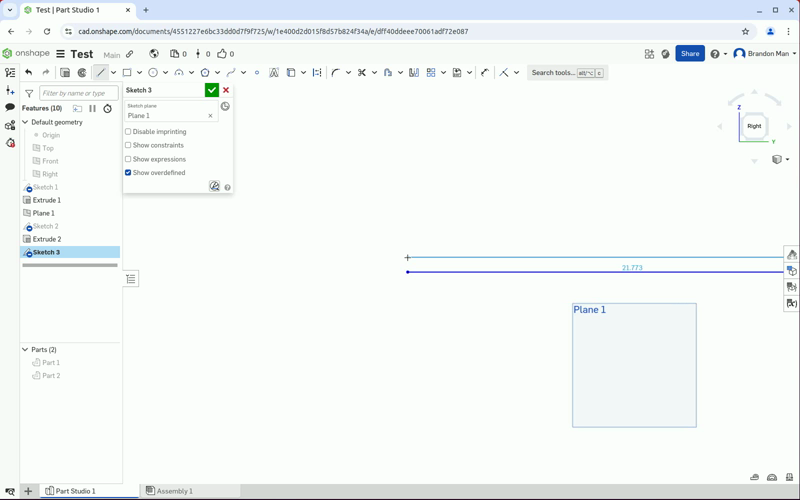
scroll(6)
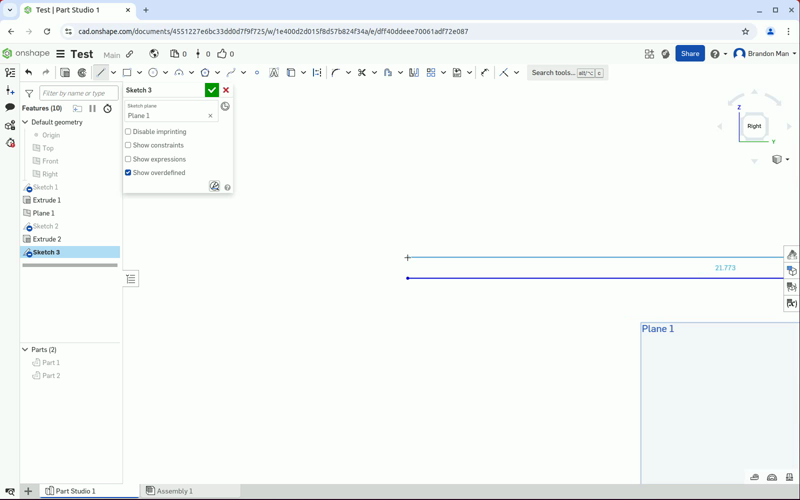
scroll(6)
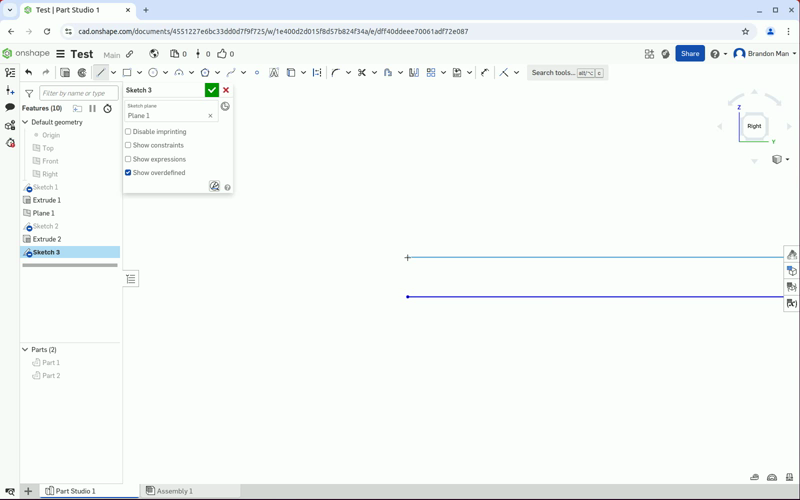
click(407, 257)
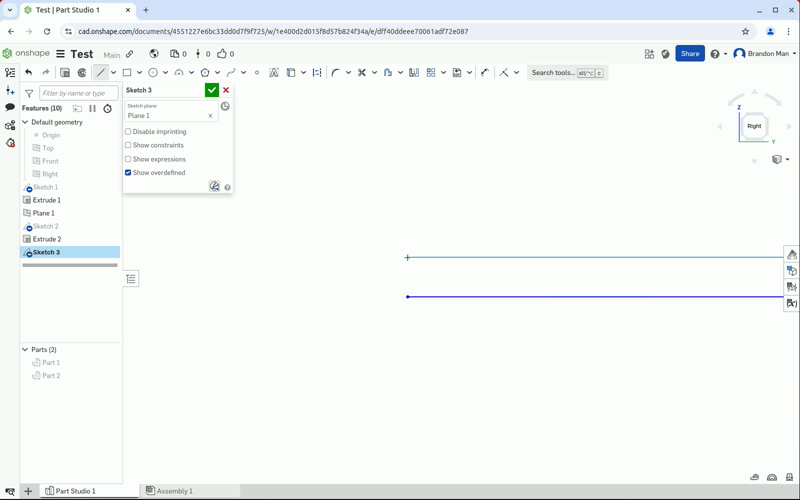
scroll(-6)
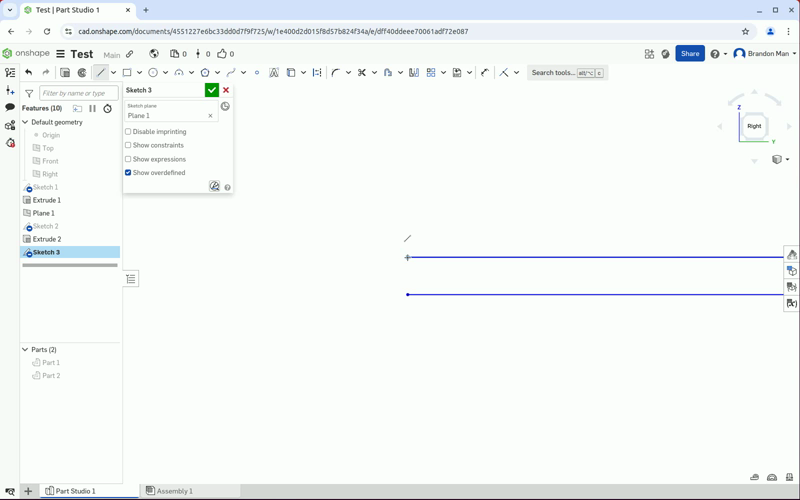
scroll(-6)
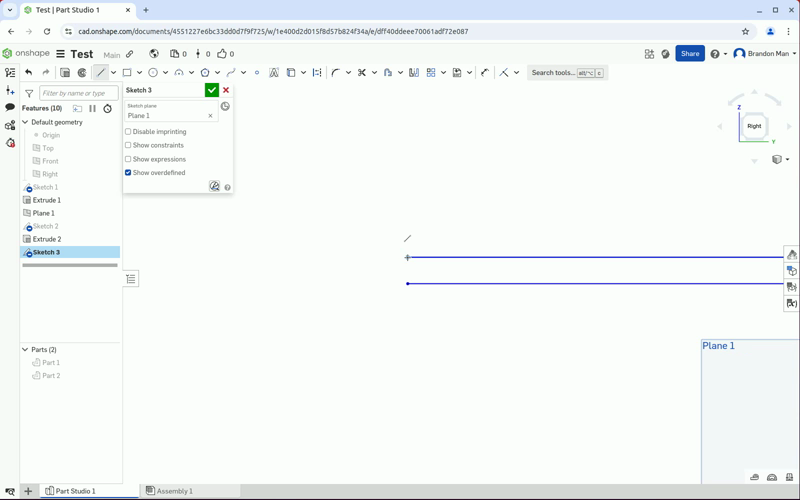
scroll(-6)
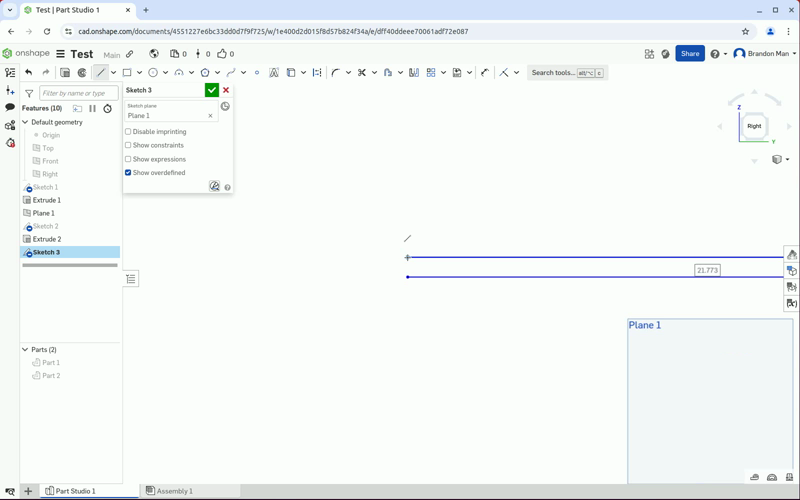
scroll(-6)
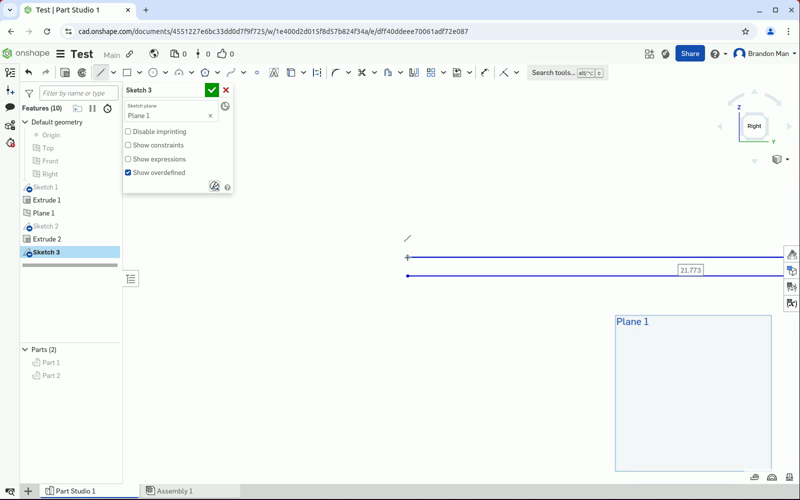
scroll(-6)
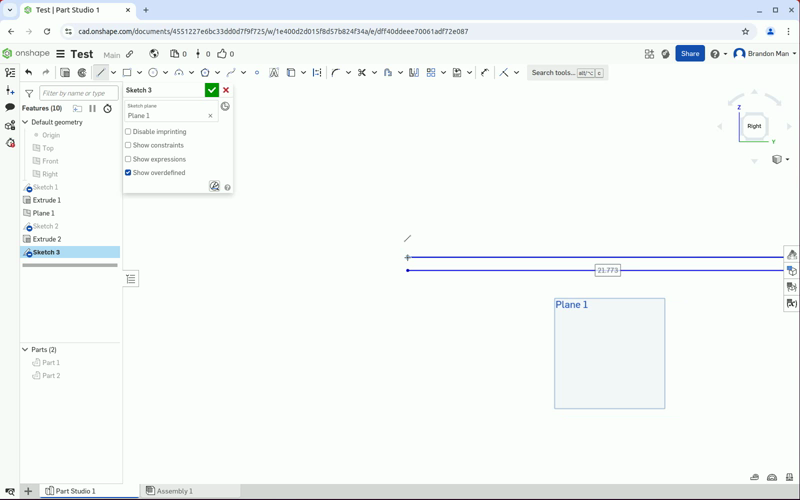
scroll(-6)
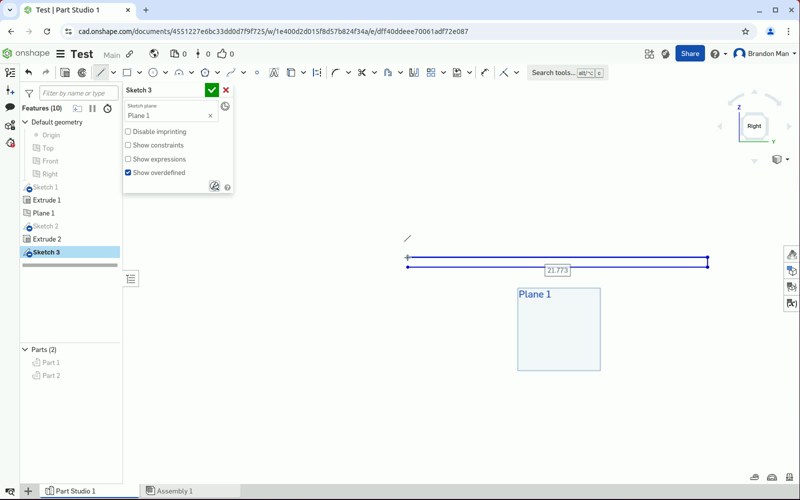
scroll(-6)
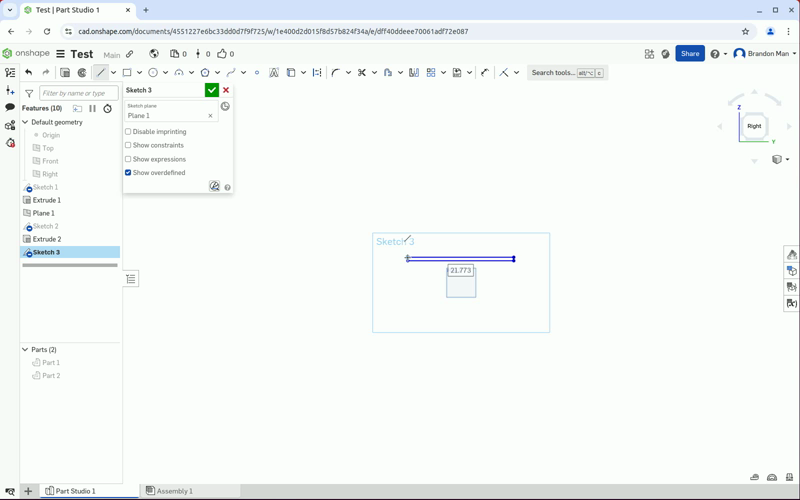
key_up(shift)
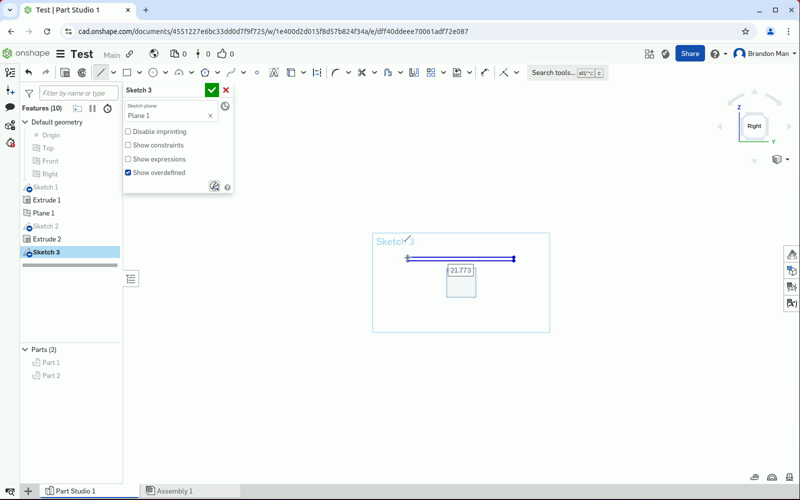
mouse_move(437, 257)
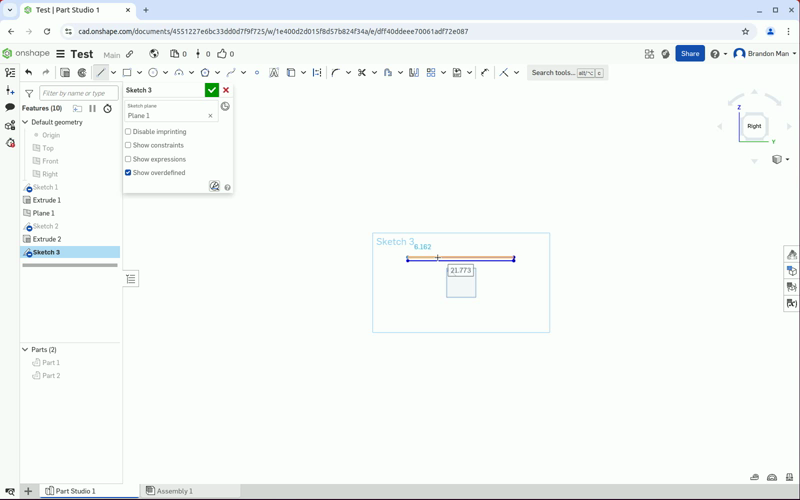
key_down(shift)
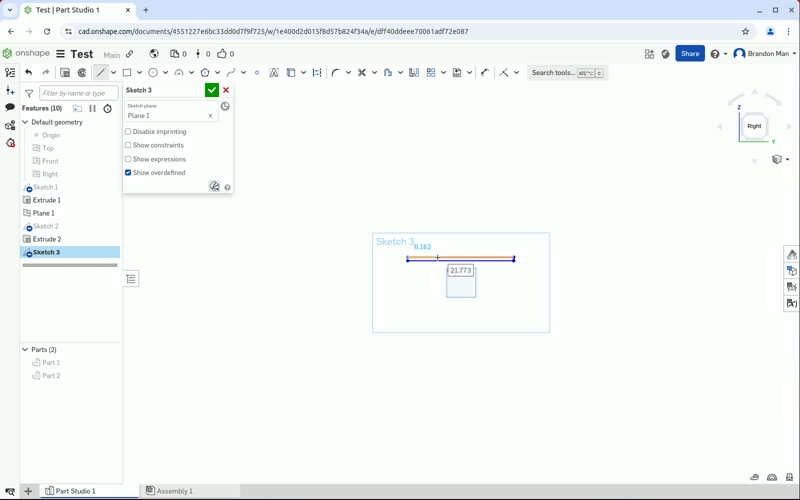
mouse_move(407, 260)
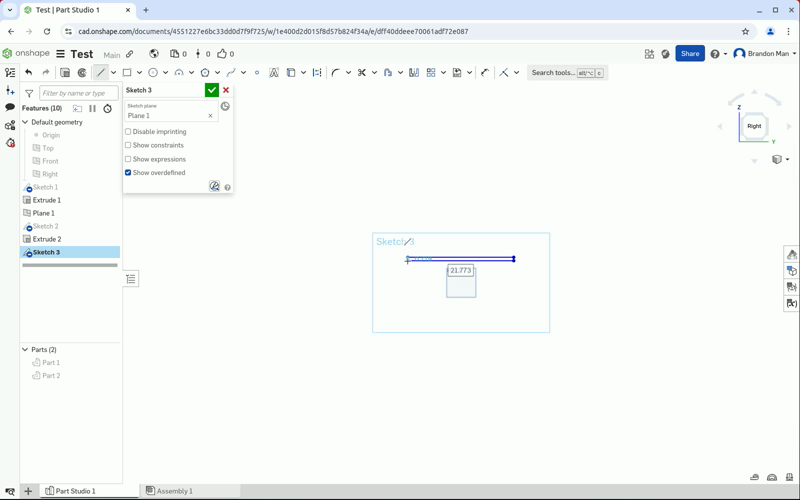
scroll(6)
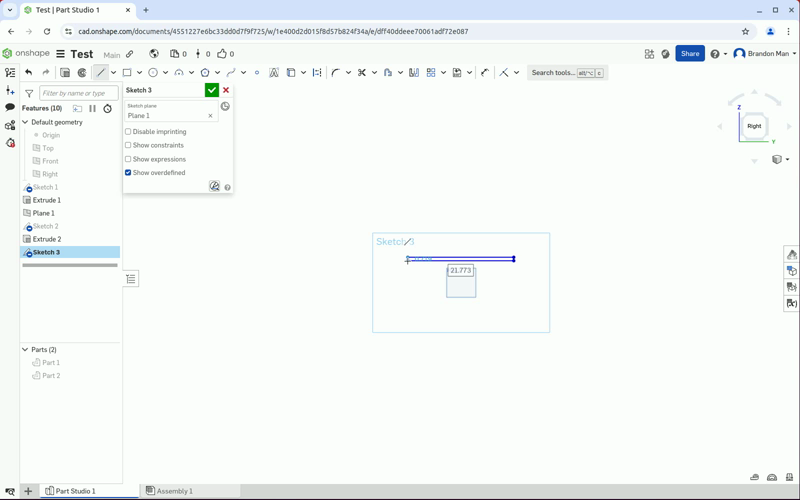
scroll(6)
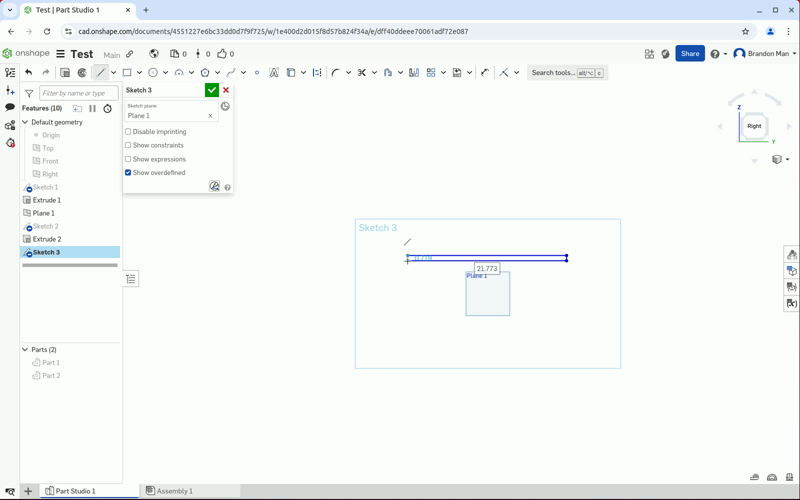
scroll(6)
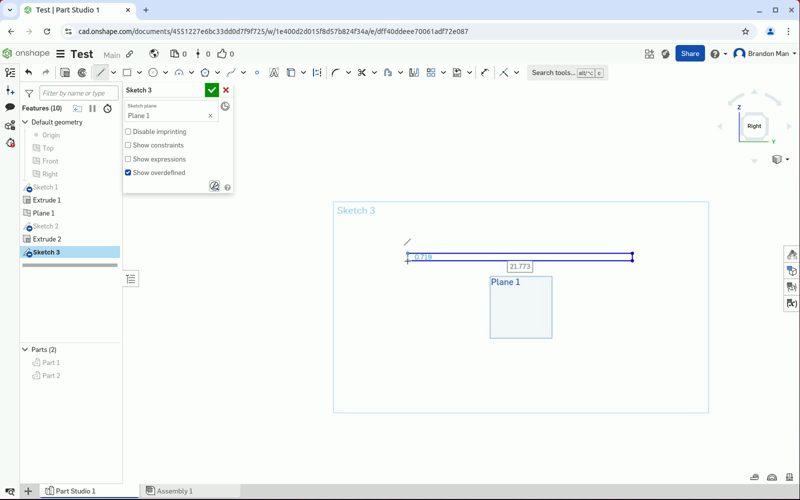
scroll(6)
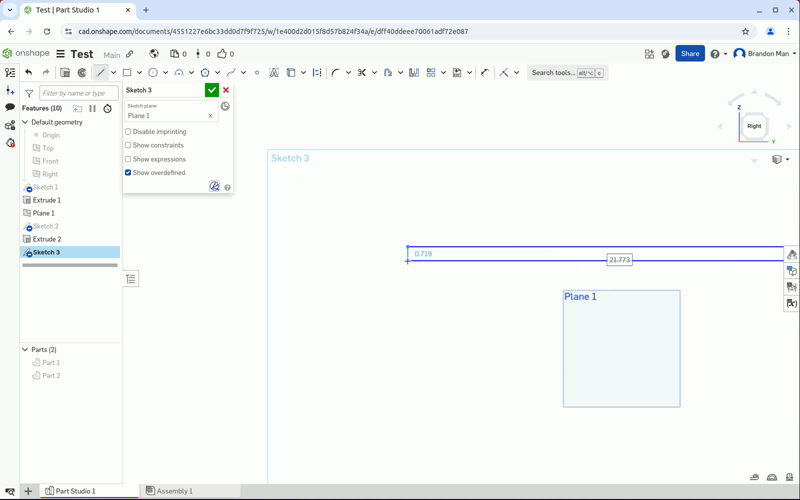
scroll(6)
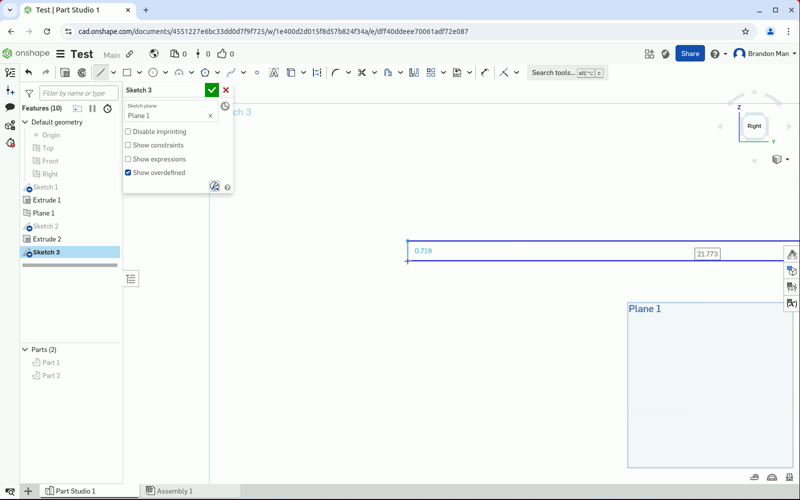
scroll(6)
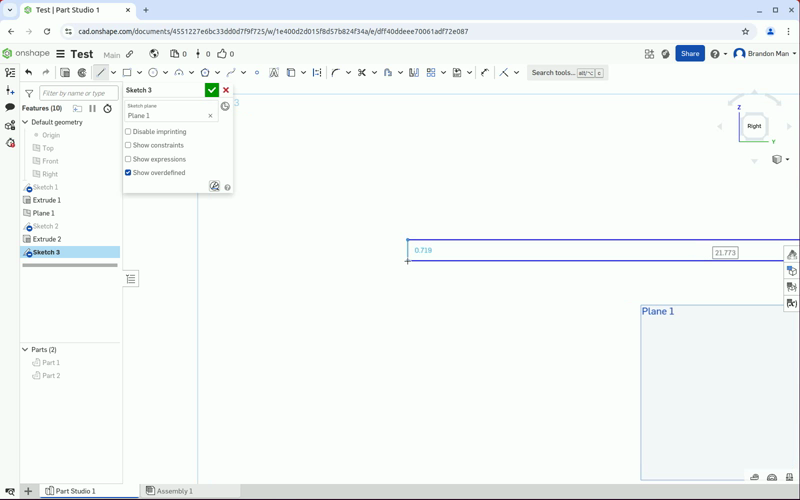
scroll(6)
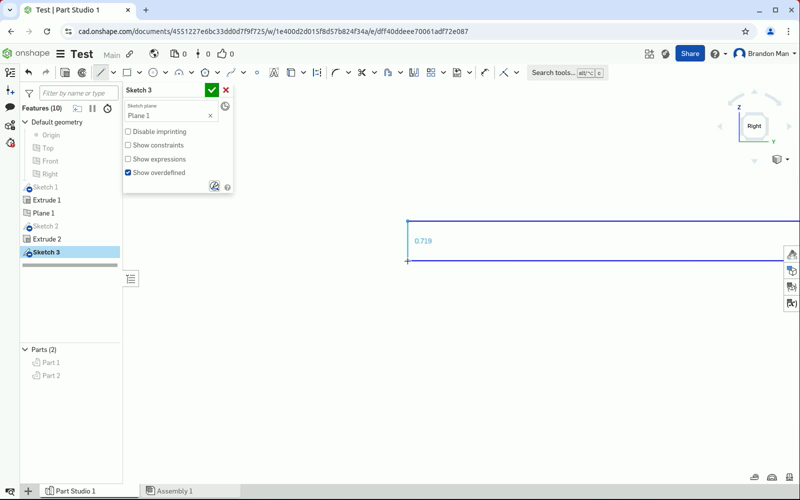
key_up(shift)
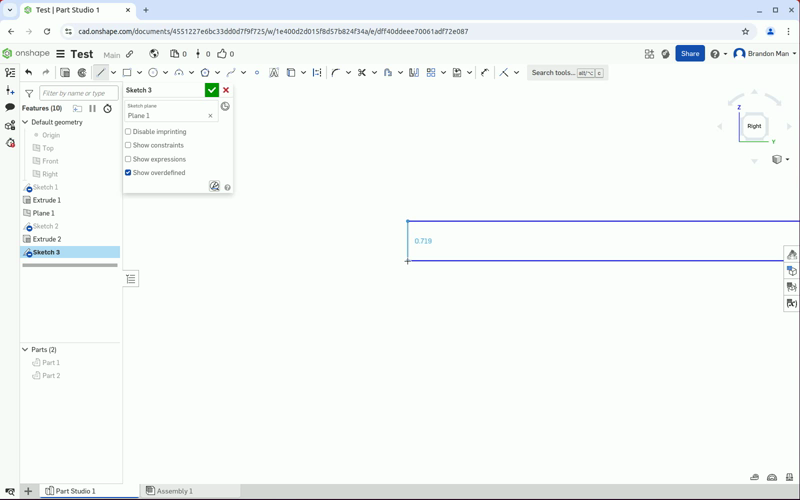
click(407, 260)
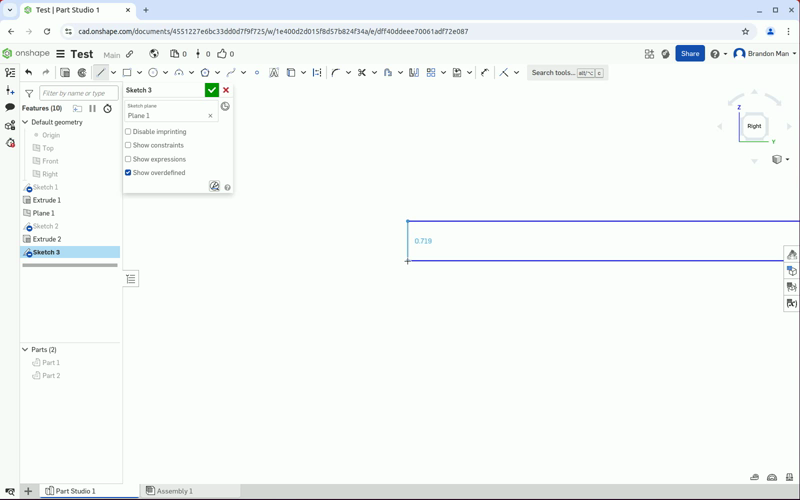
scroll(-6)
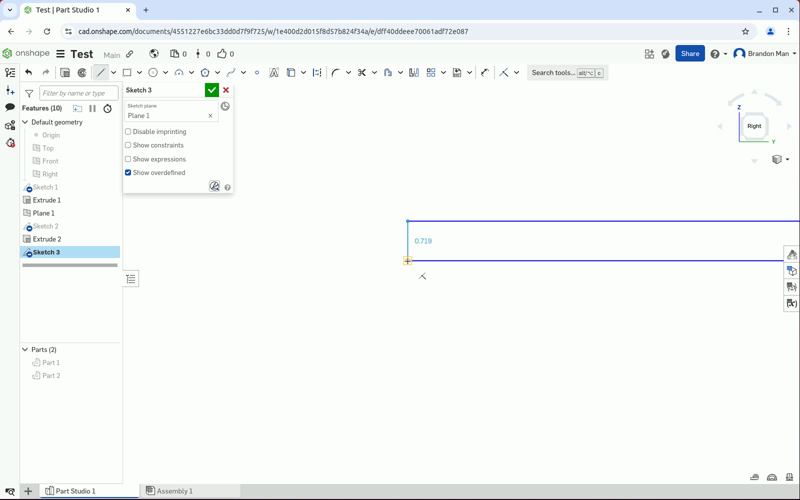
scroll(-6)
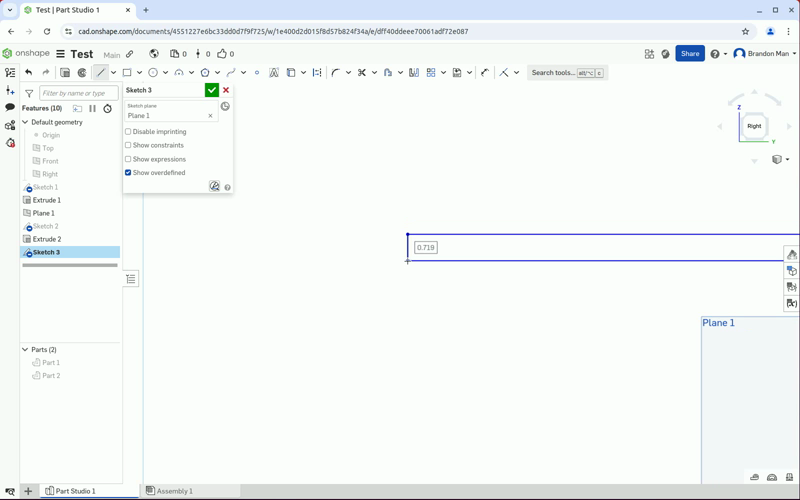
scroll(-6)
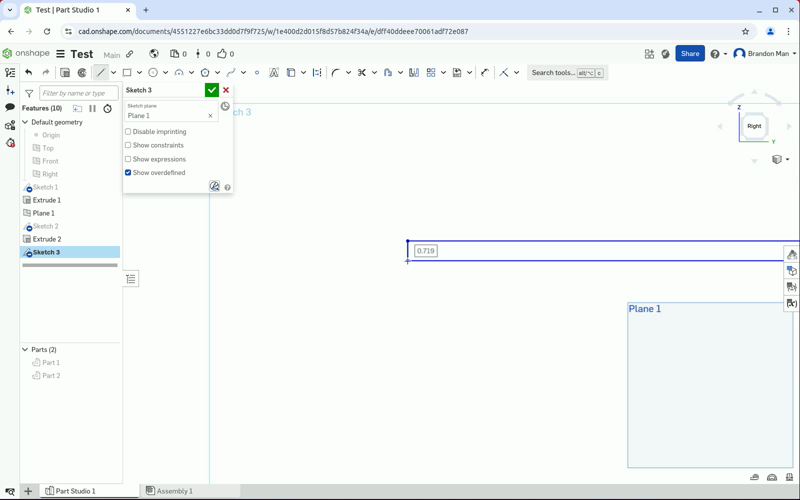
scroll(-6)
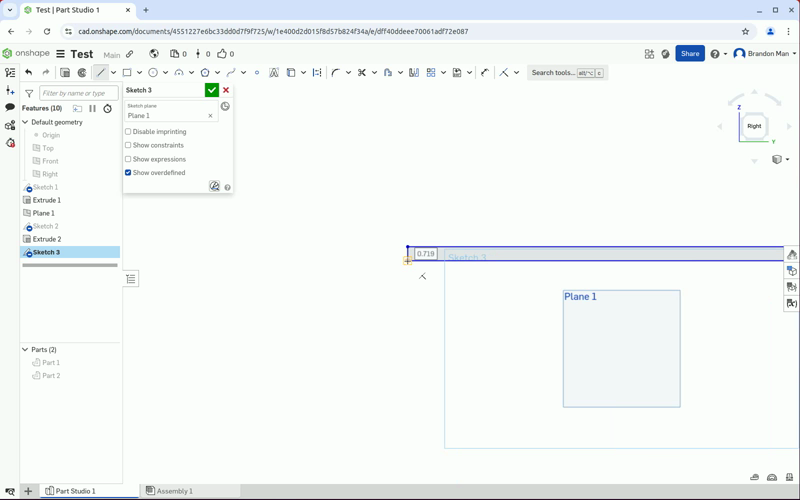
scroll(-6)
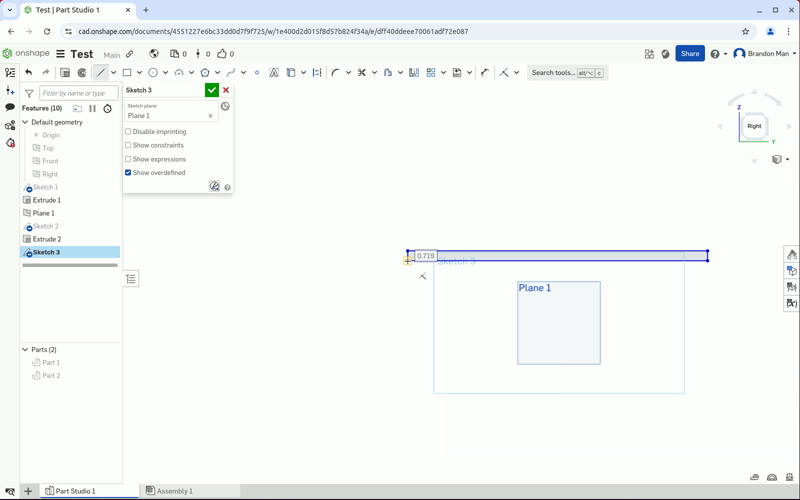
scroll(-6)
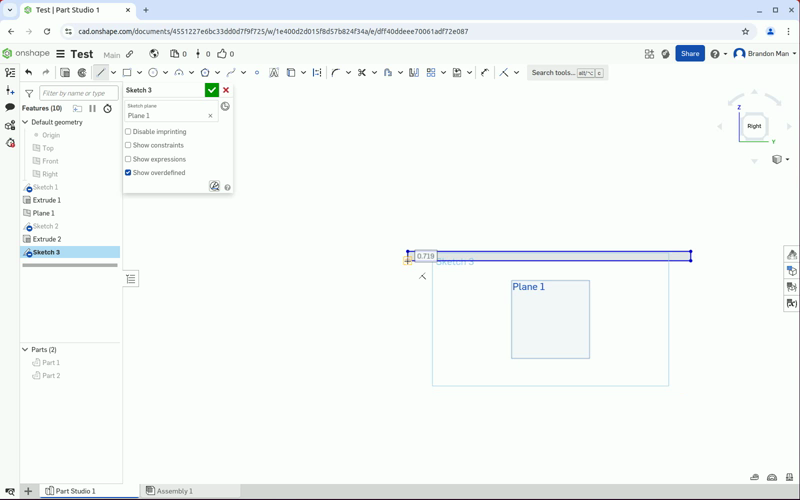
scroll(-6)
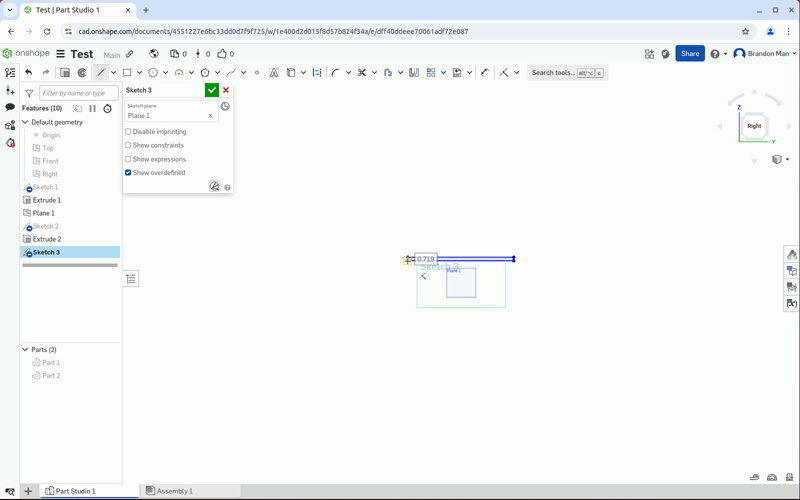
key(esc)
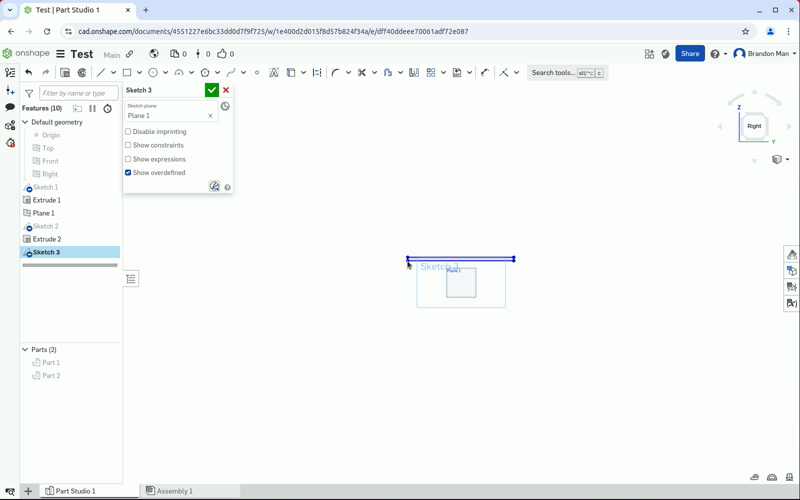
mouse_move(468, 260)
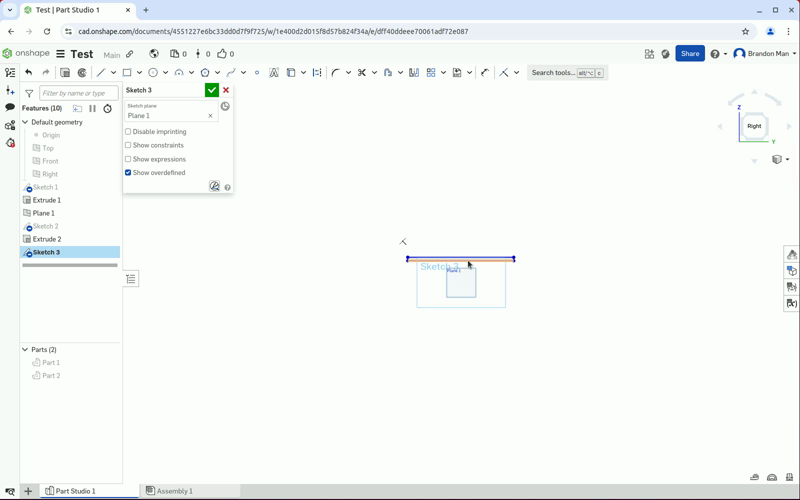
scroll(6)
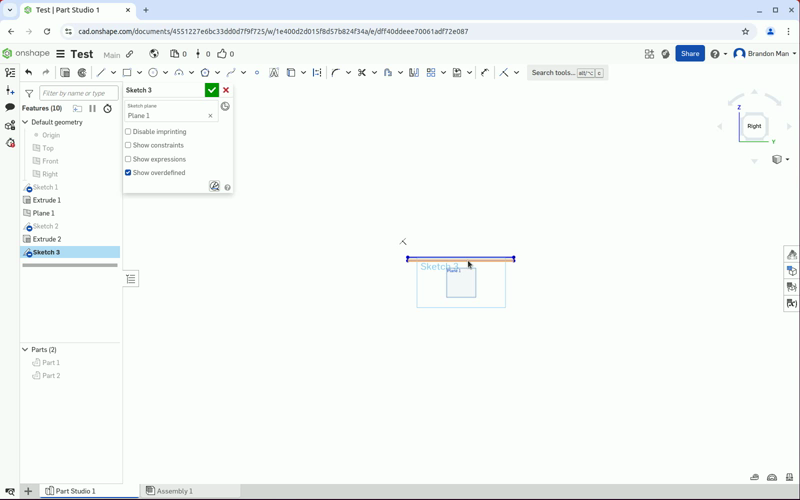
scroll(6)
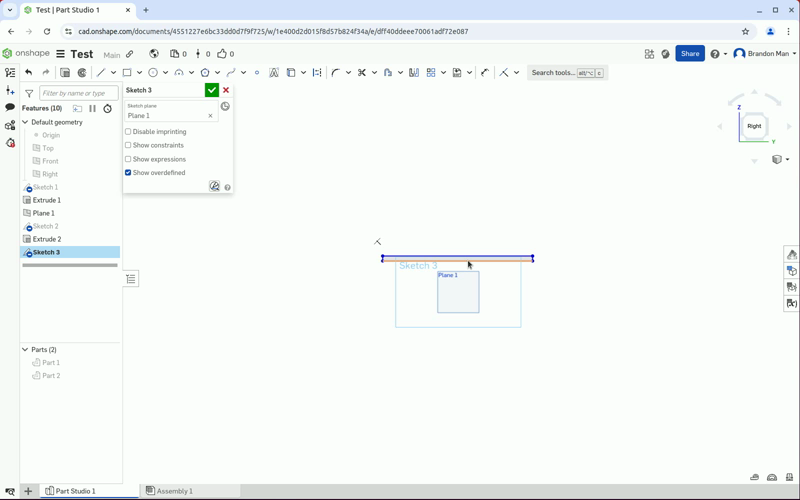
scroll(6)
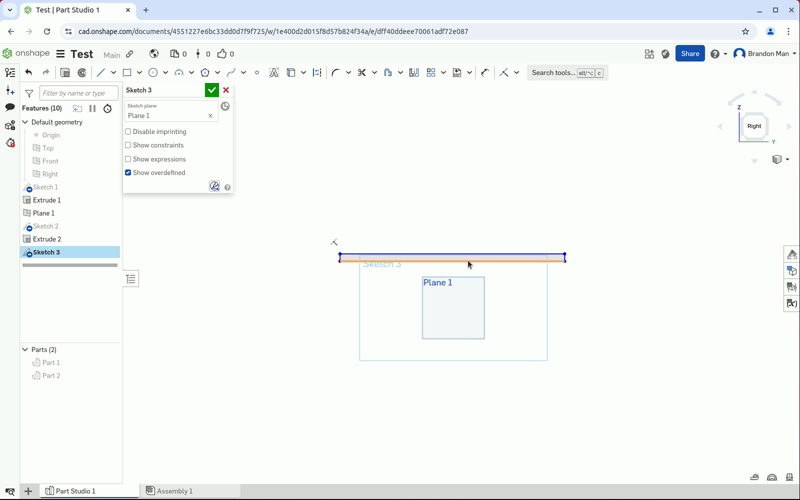
scroll(6)
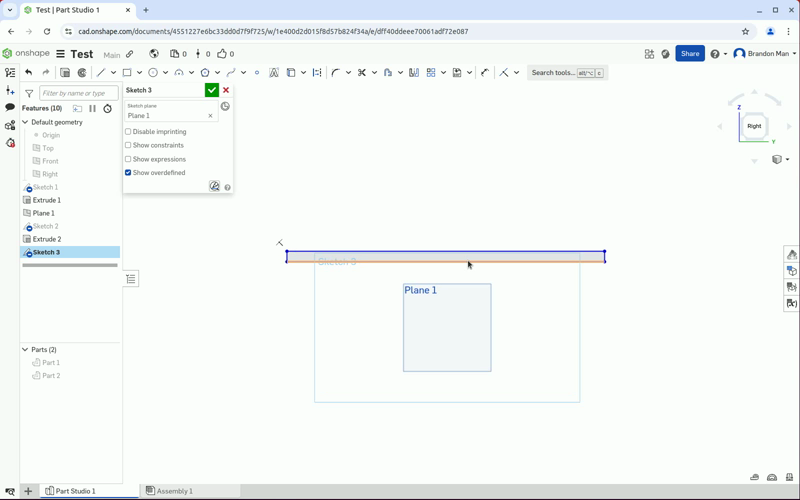
scroll(6)
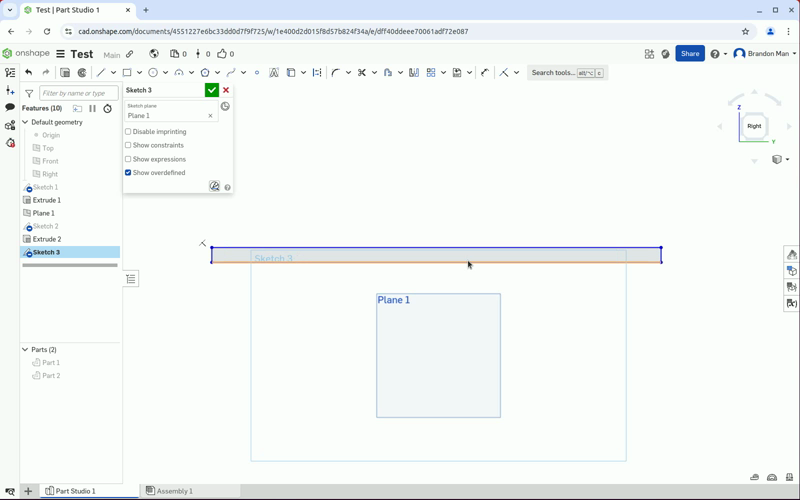
scroll(6)
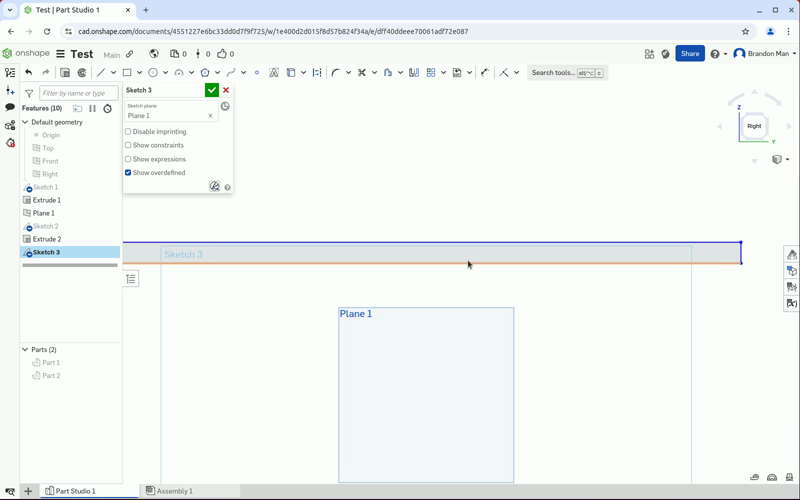
scroll(6)
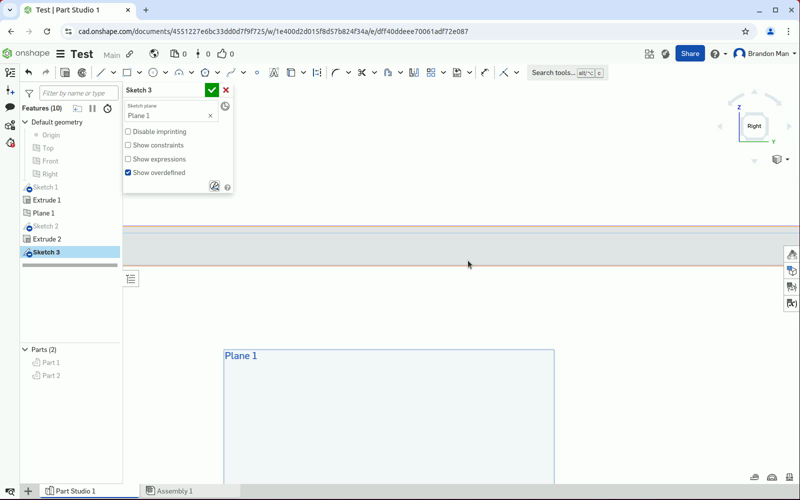
click(468, 260)
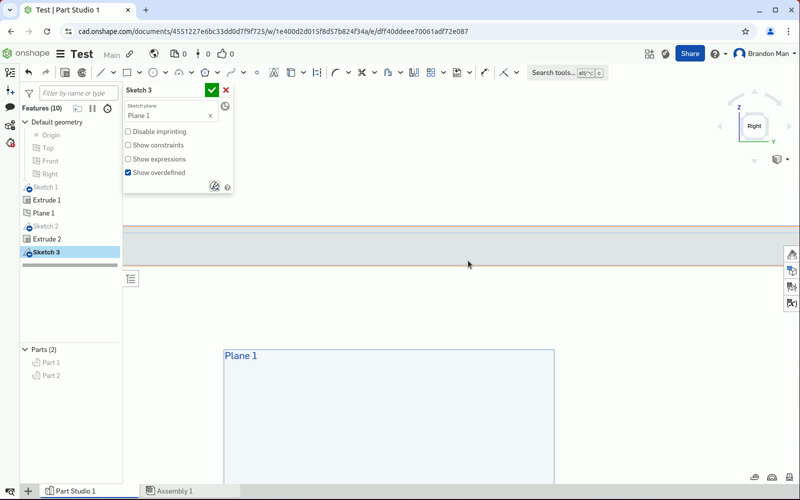
scroll(-6)
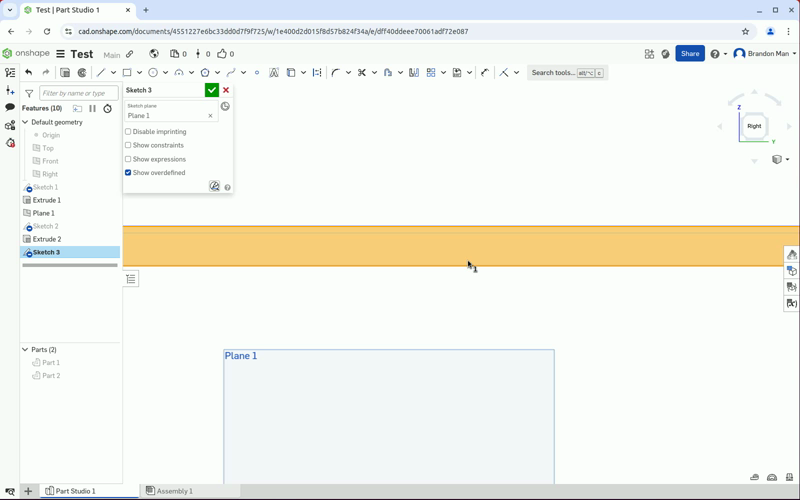
scroll(-6)
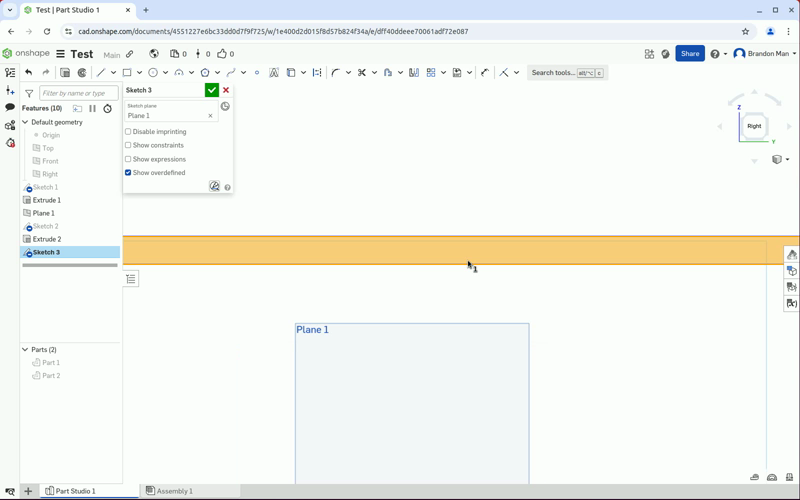
scroll(-6)
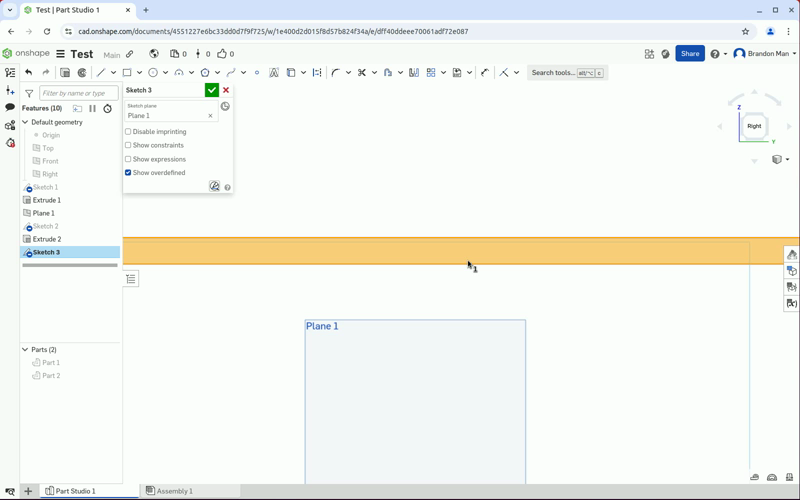
scroll(-6)
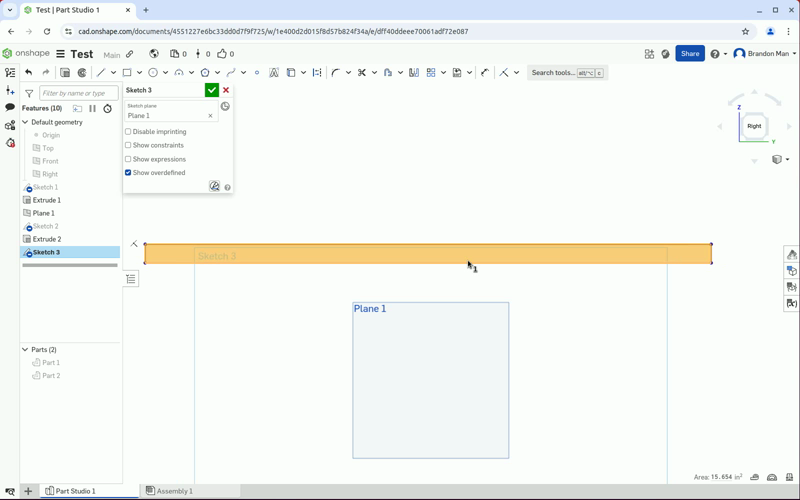
scroll(-6)
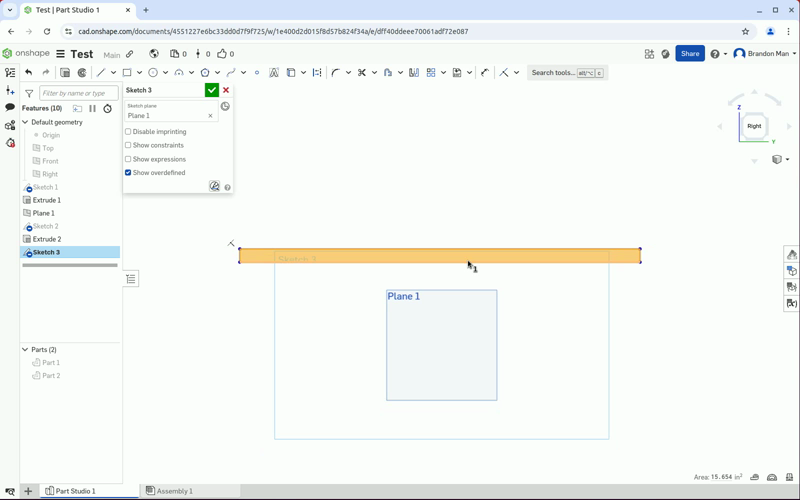
scroll(-6)
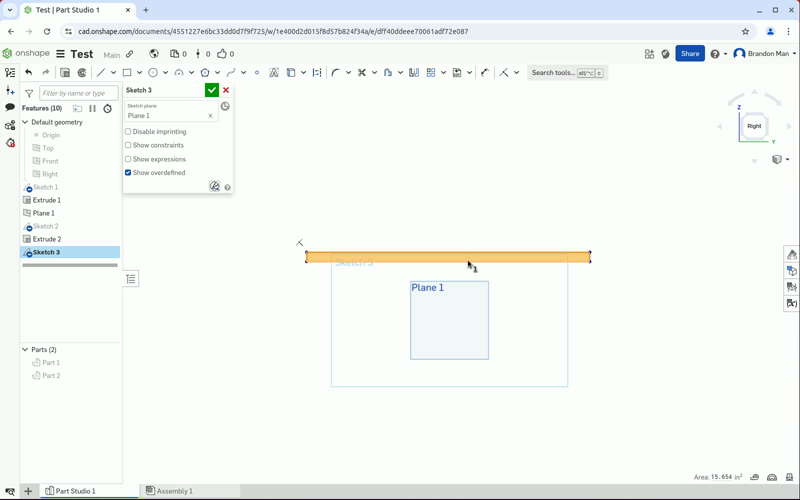
scroll(-6)
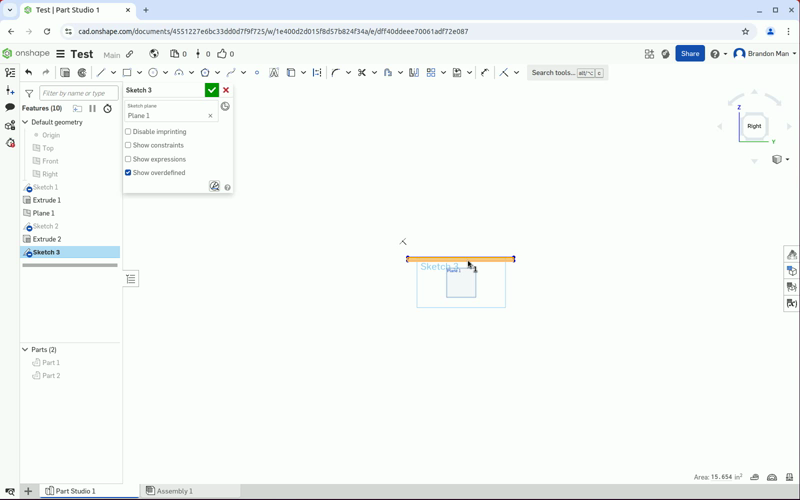
mouse_move(73, 352)
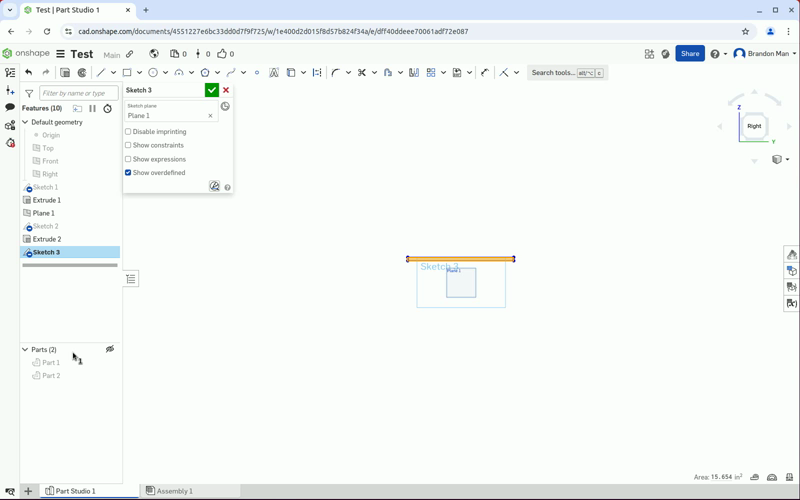
key(shift+y)
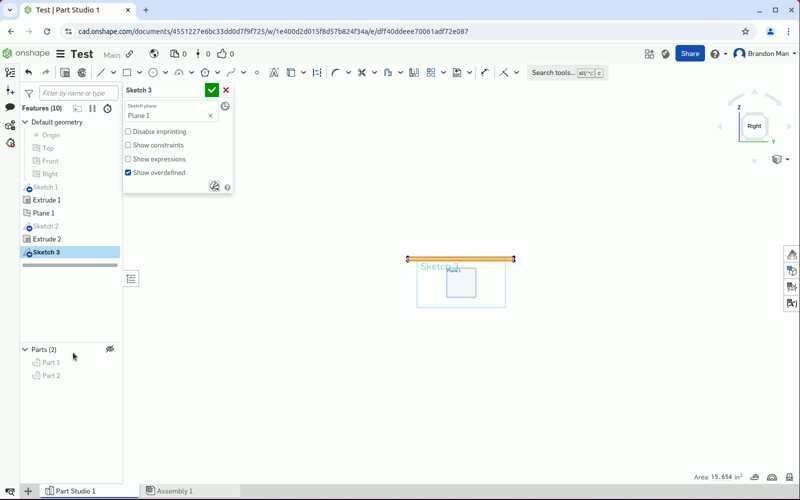
key(shift+e)
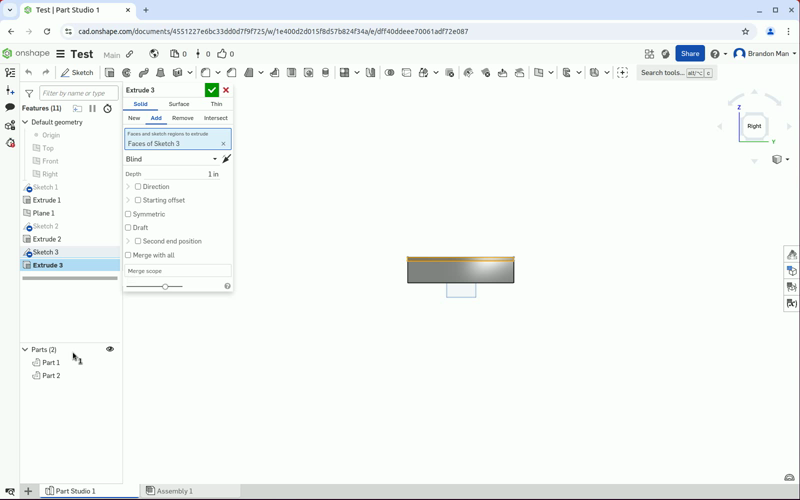
mouse_move(143, 106)
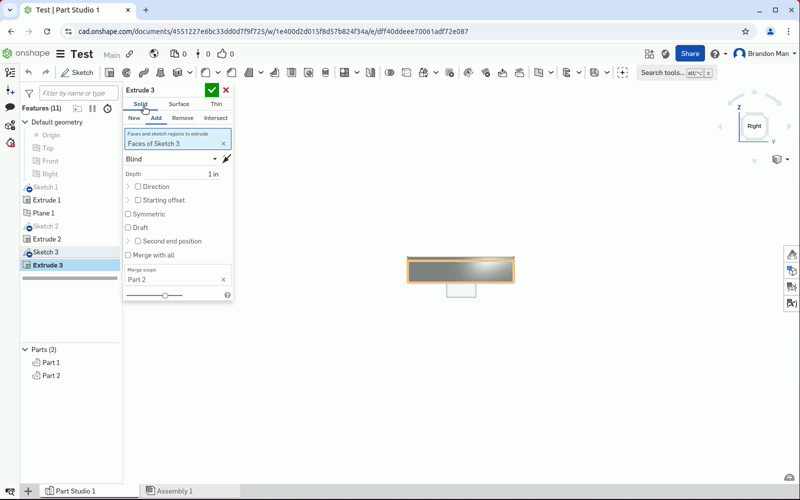
click(143, 106)
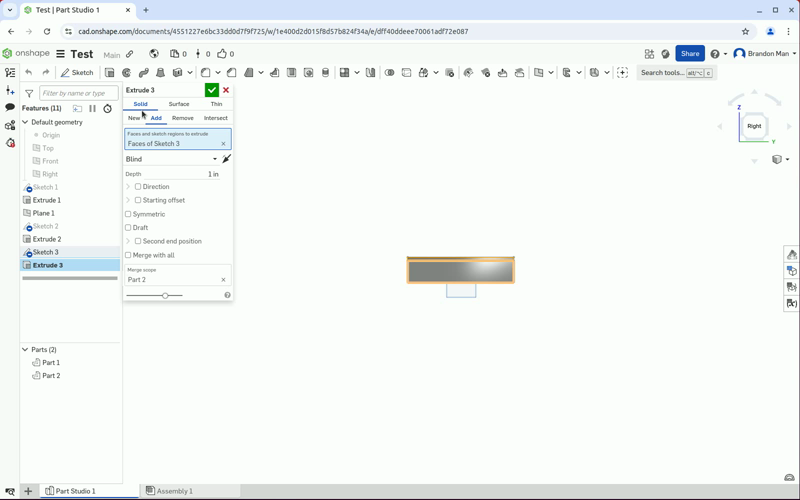
mouse_move(137, 120)
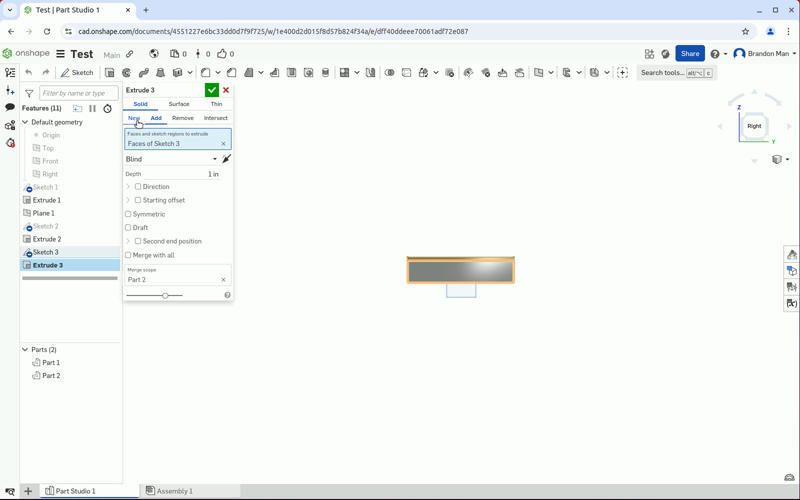
click(137, 120)
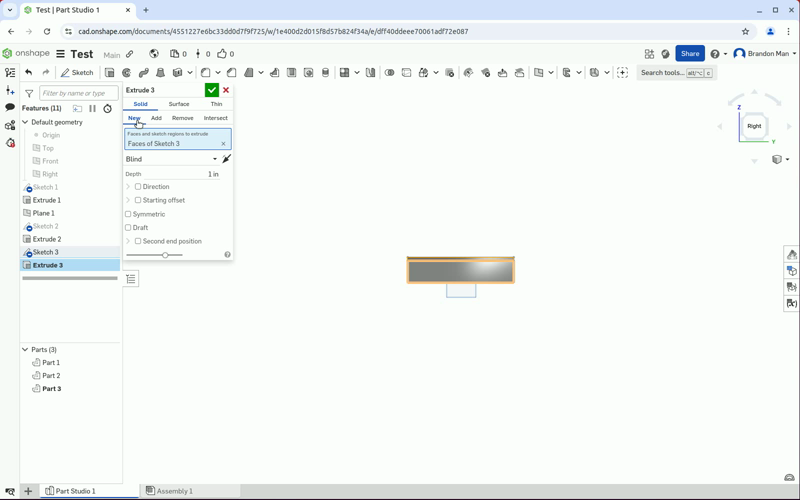
key(tab, 4)
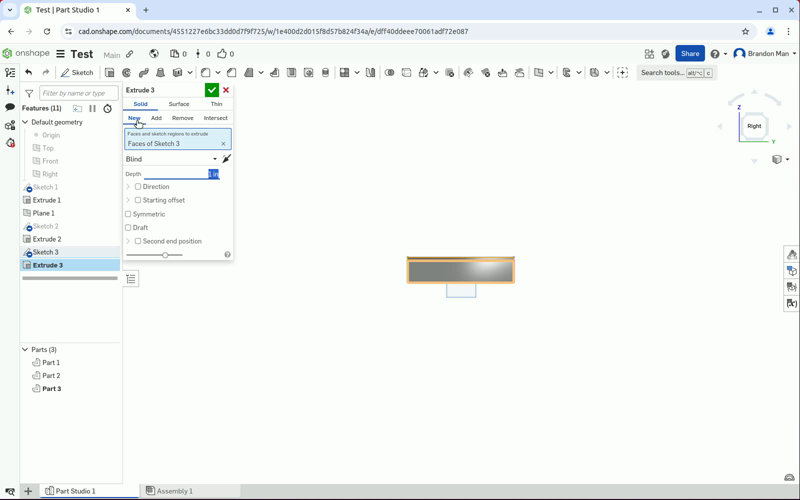
text(0.722)
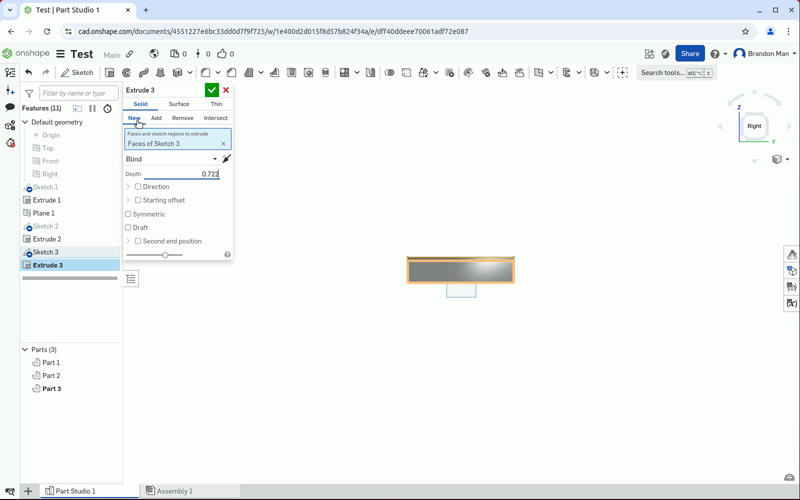
key(enter)
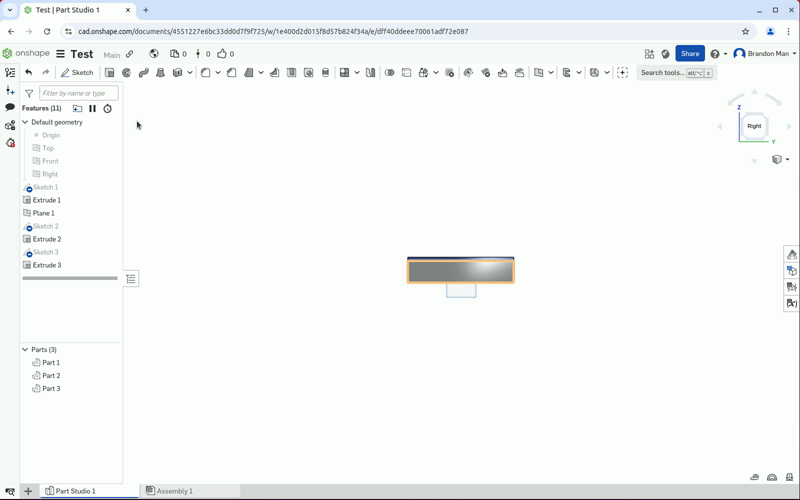
key(shift+h)
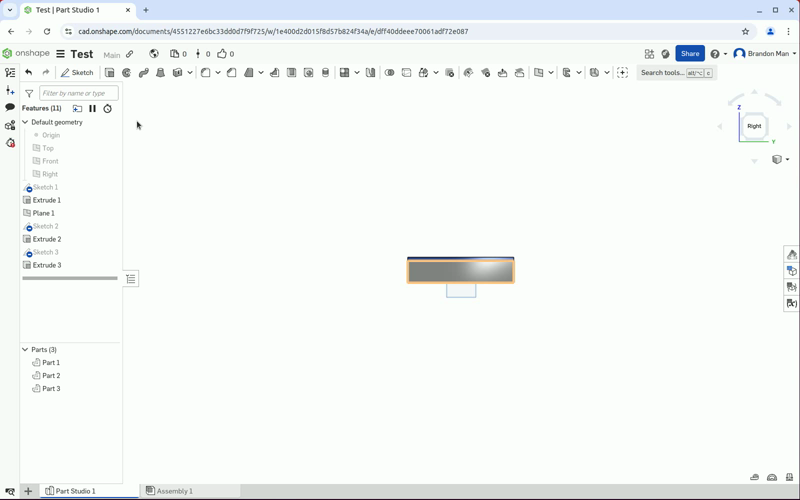
key(shift+h)
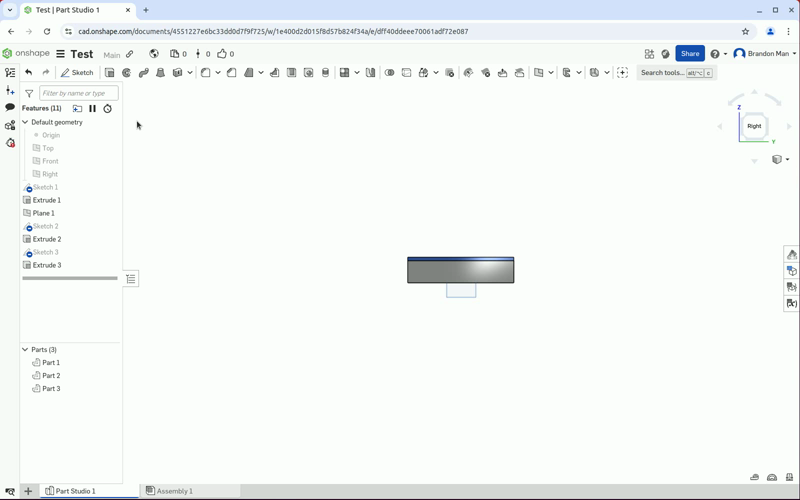
mouse_move(73, 189)
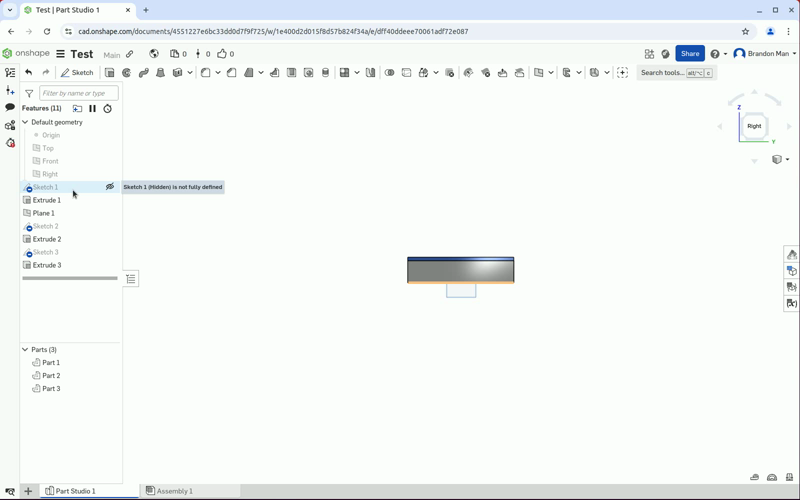
click(73, 189)
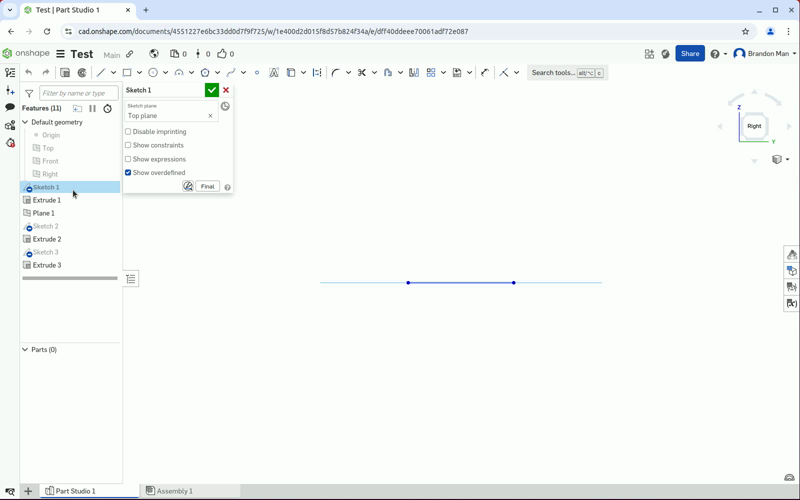
mouse_move(229, 92)
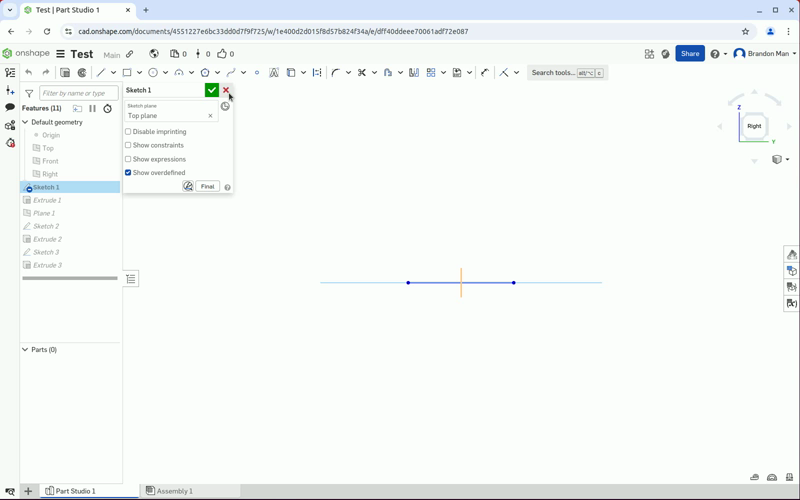
click(229, 92)
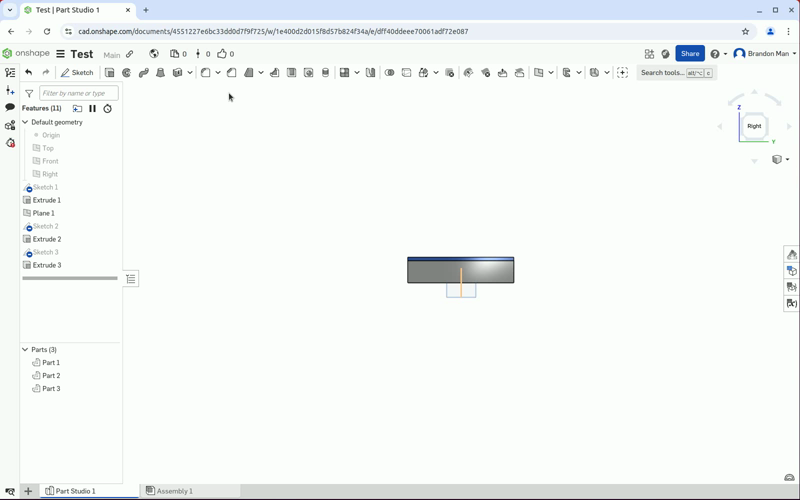
mouse_move(73, 352)
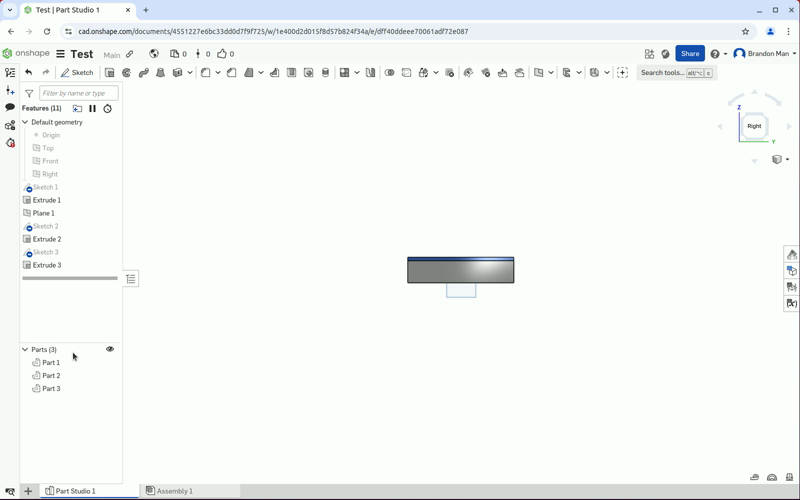
key(y)
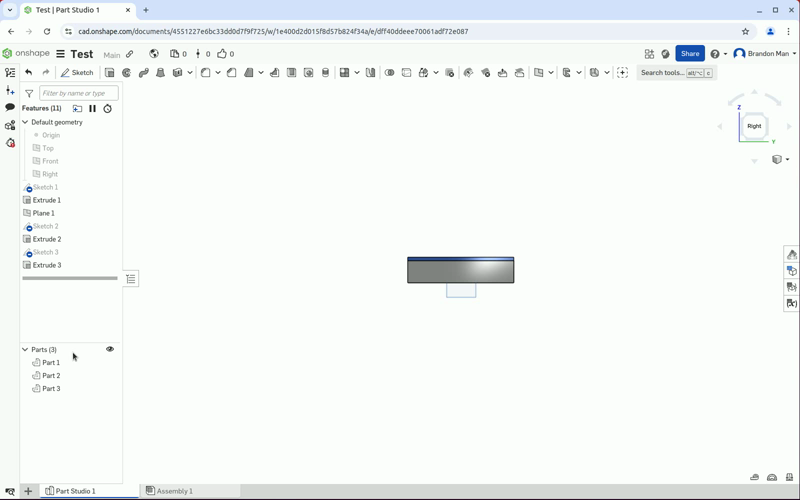
key(shift+p)
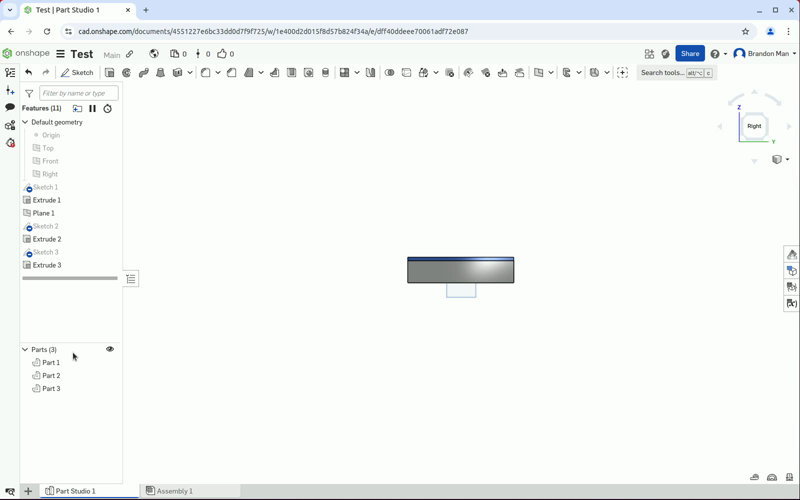
key(space)
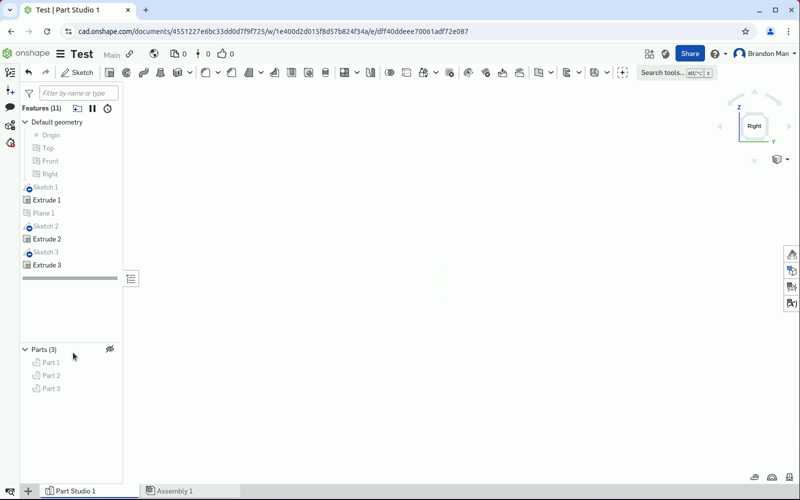
key_down(shift)
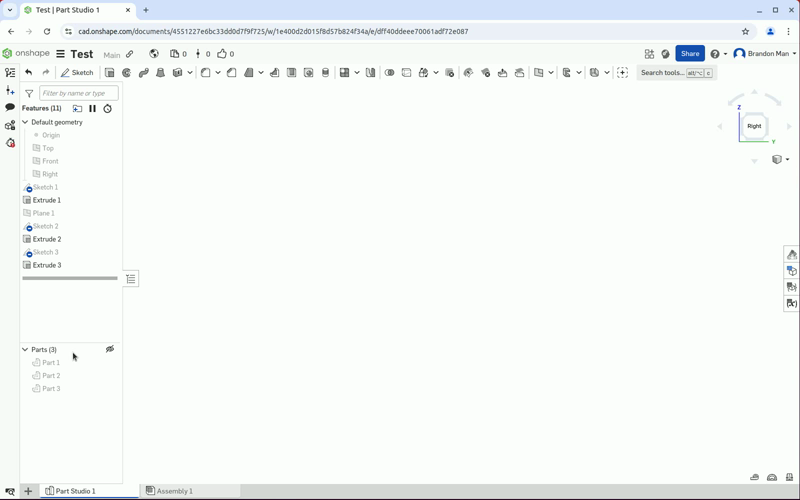
key(right)
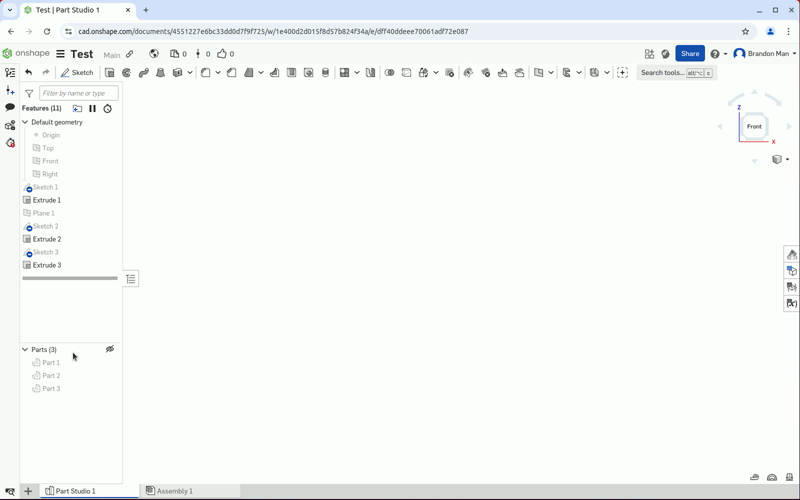
key_up(shift)
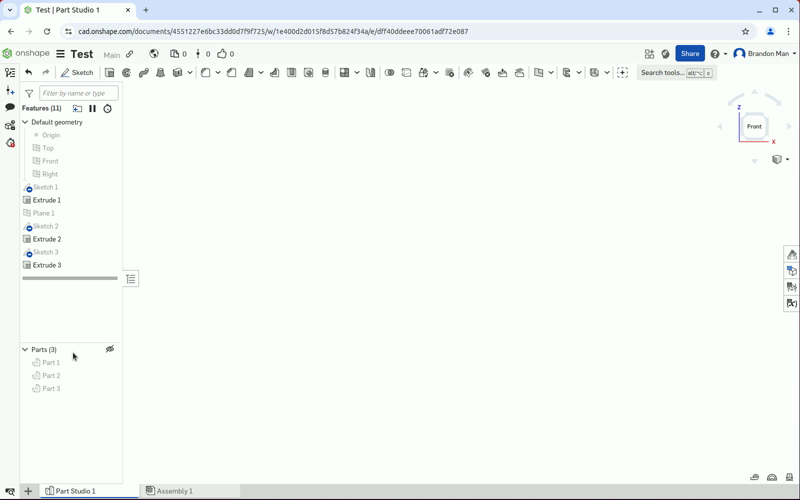
mouse_move(73, 352)
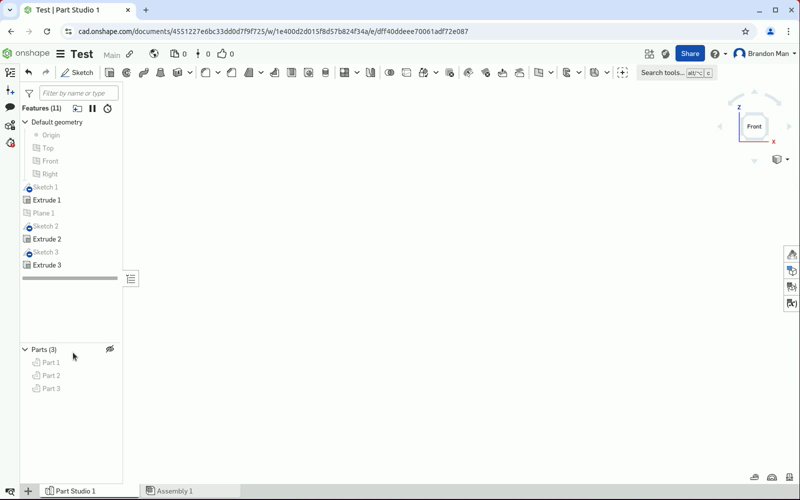
key(shift+y)
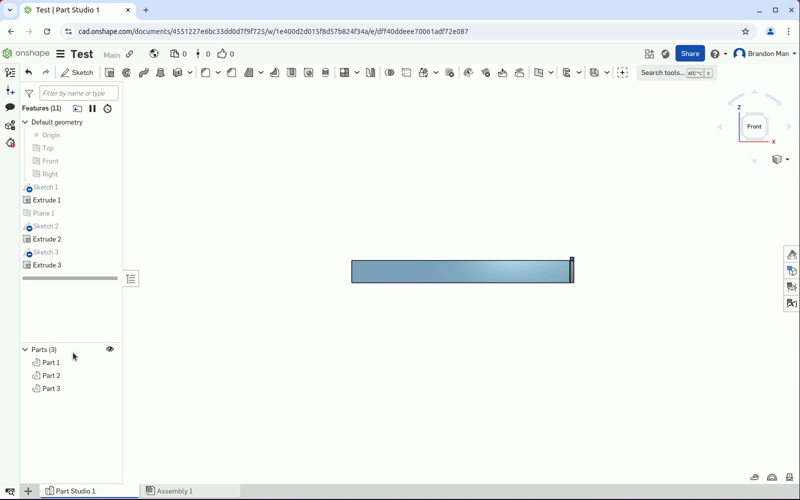
mouse_move(541, 75)
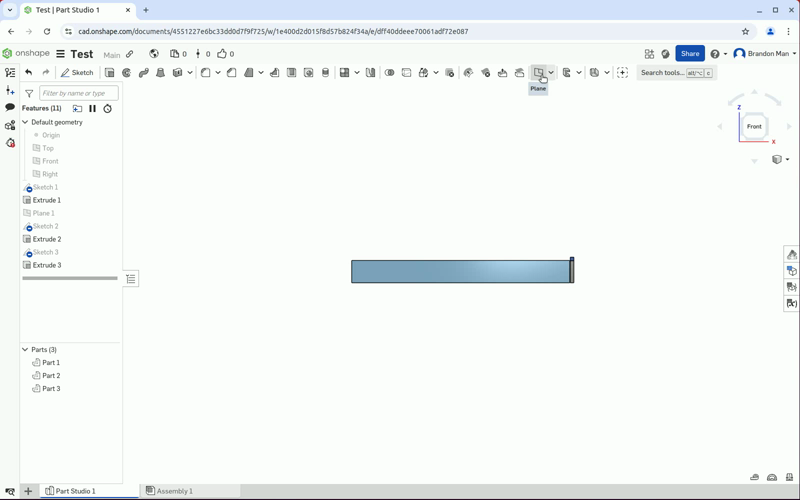
click(541, 75)
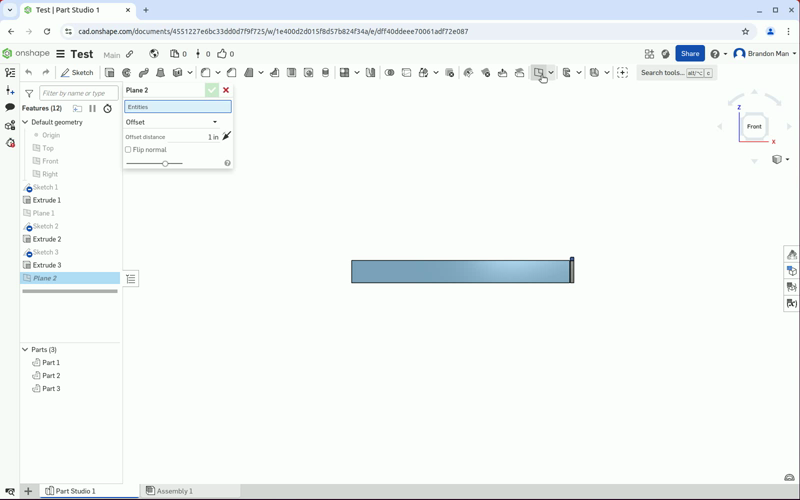
mouse_move(73, 163)
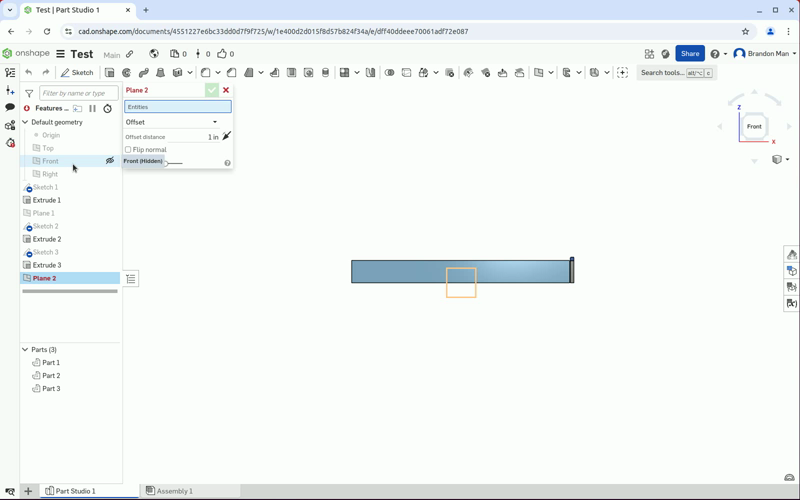
click(73, 163)
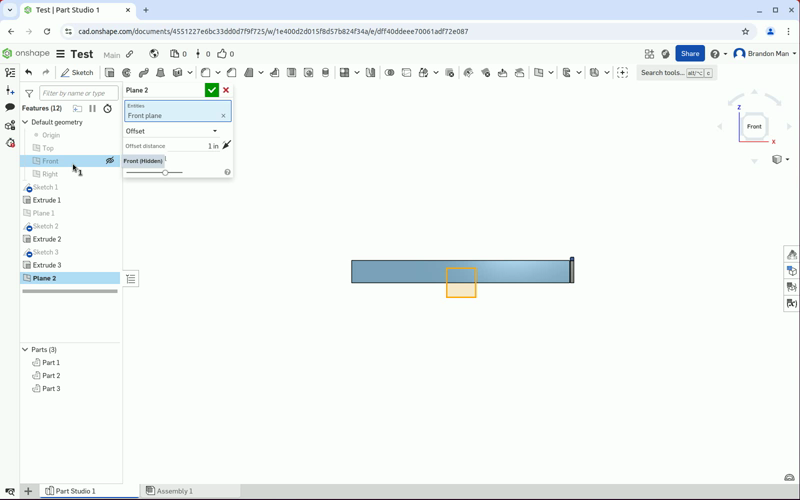
key(tab, 2)
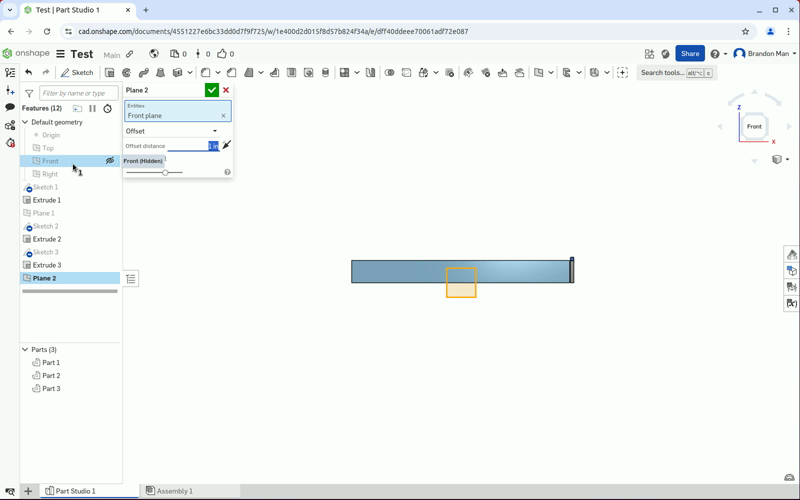
text(10.845)
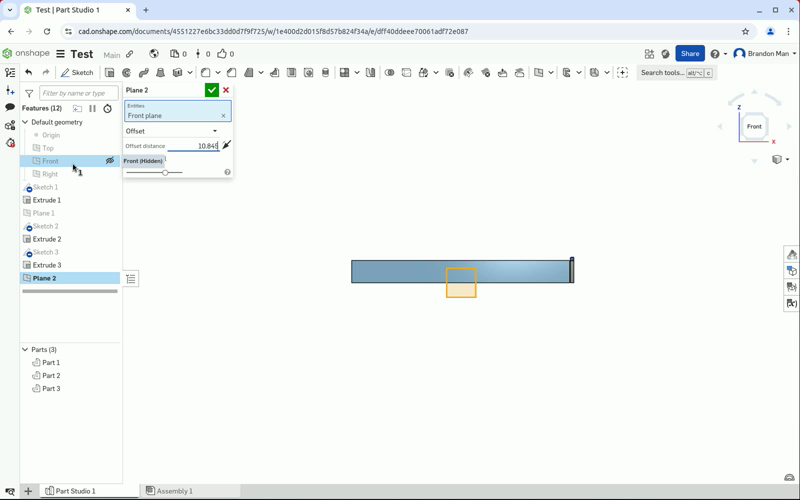
key(enter, 2)
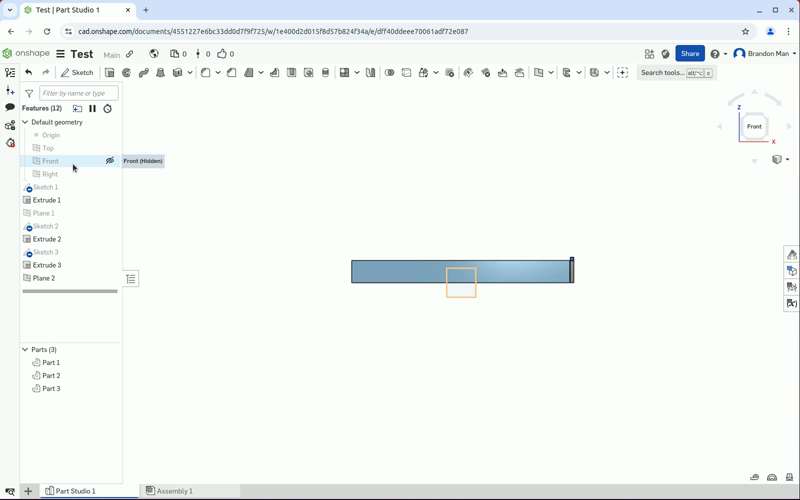
key(shift+s)
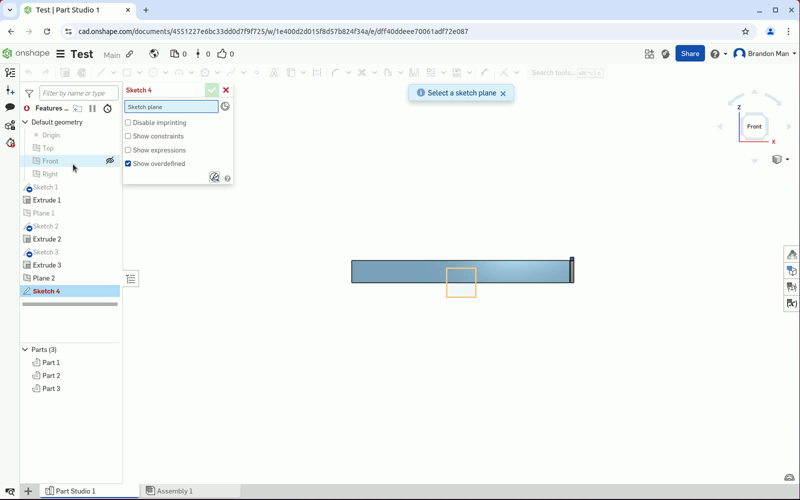
mouse_move(73, 280)
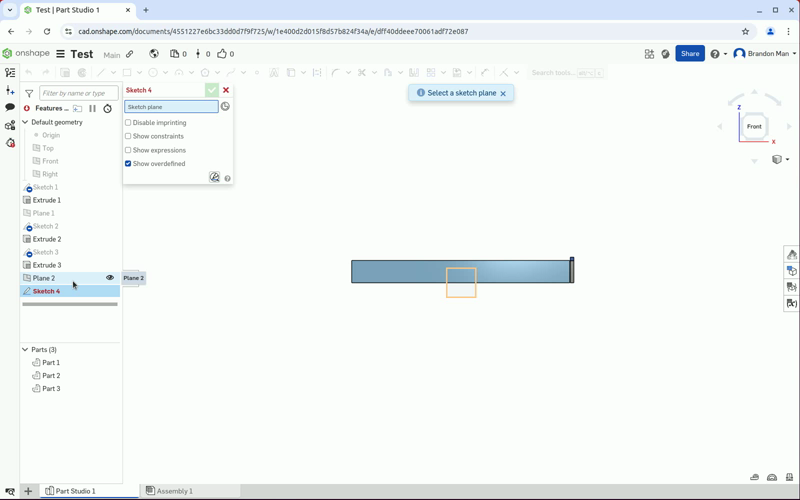
click(73, 280)
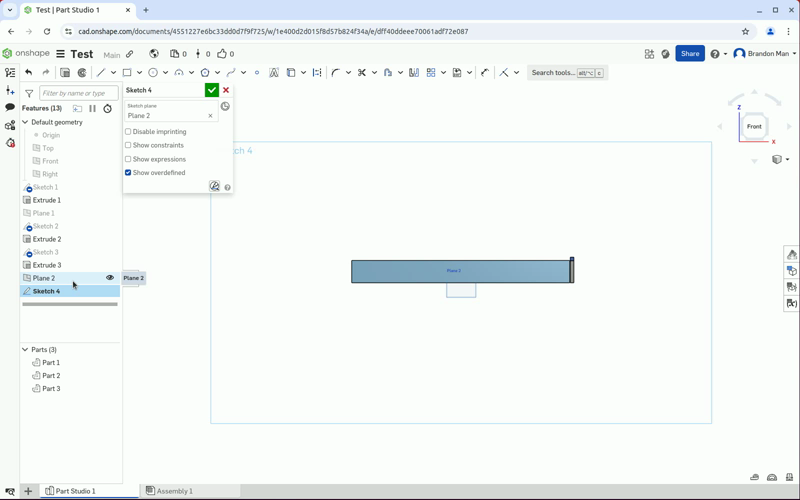
mouse_move(73, 352)
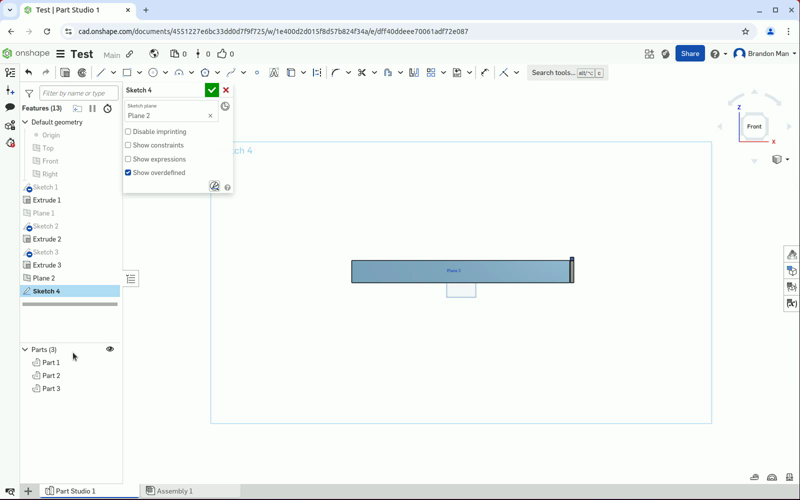
key(y)
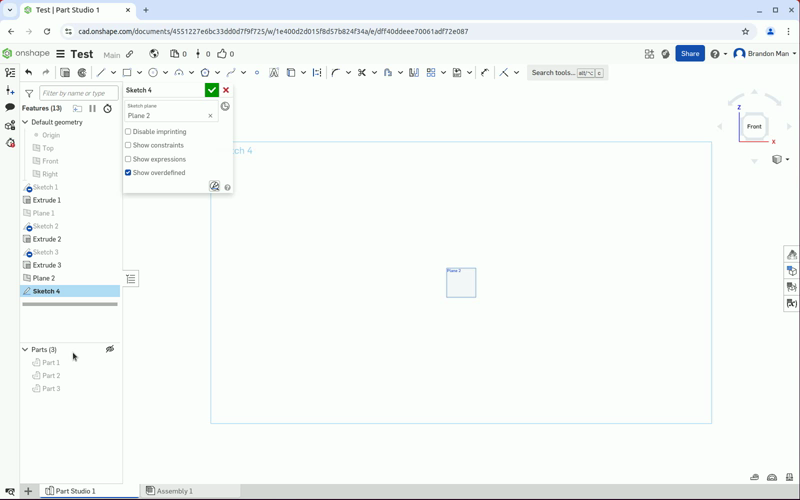
key(l)
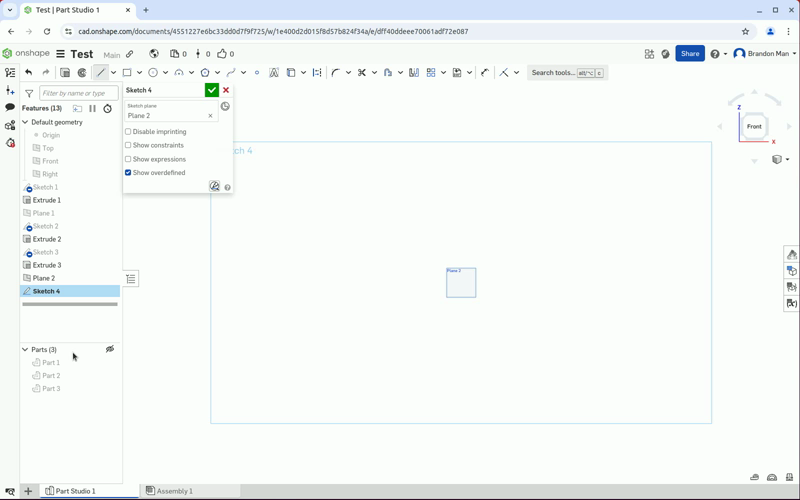
key_down(shift)
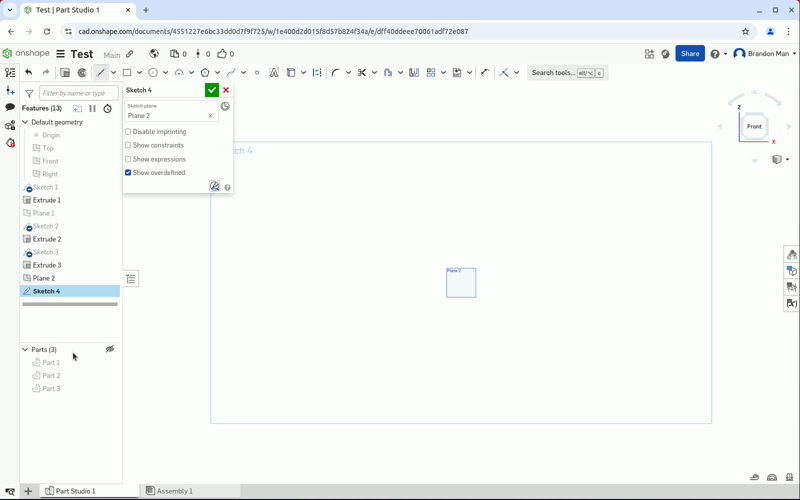
mouse_move(348, 282)
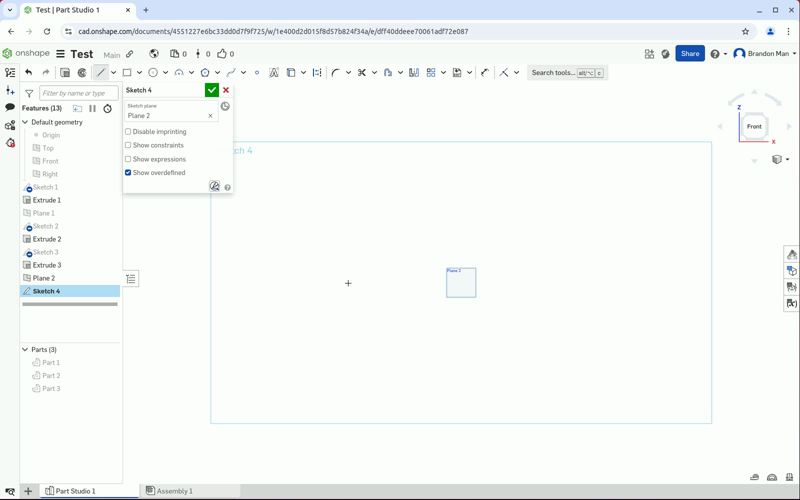
click(348, 282)
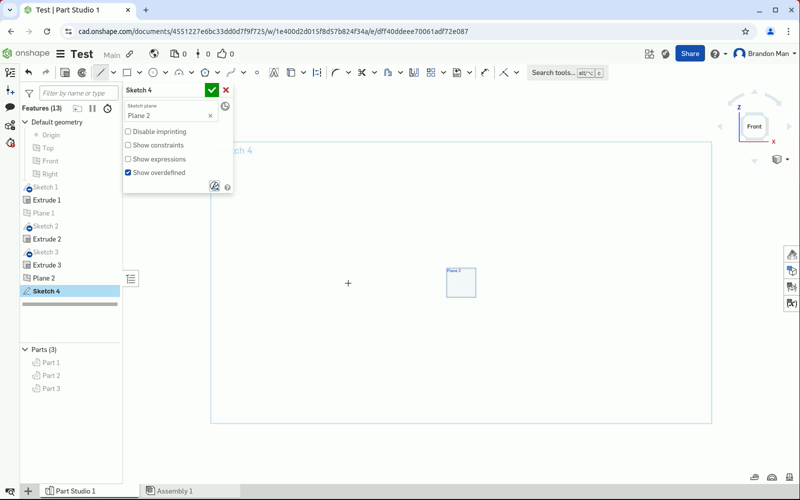
key_up(shift)
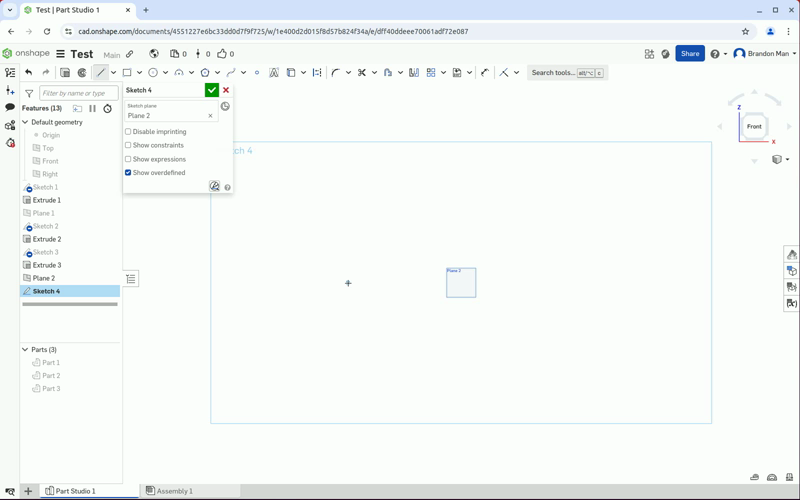
key_down(shift)
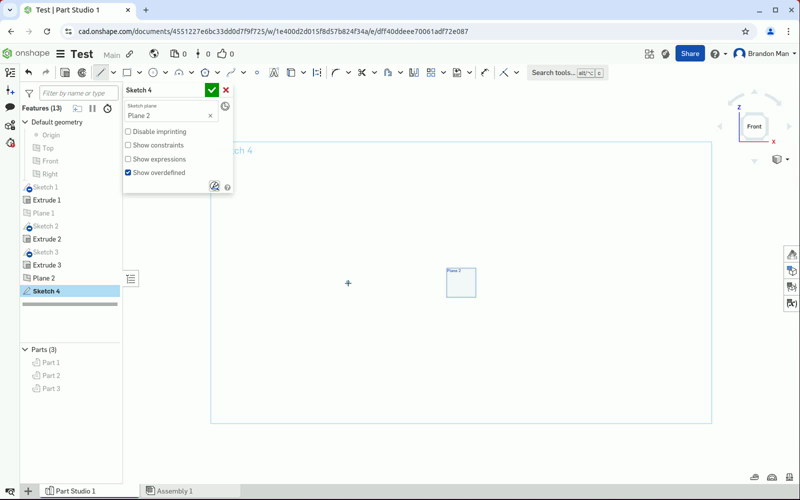
mouse_move(378, 282)
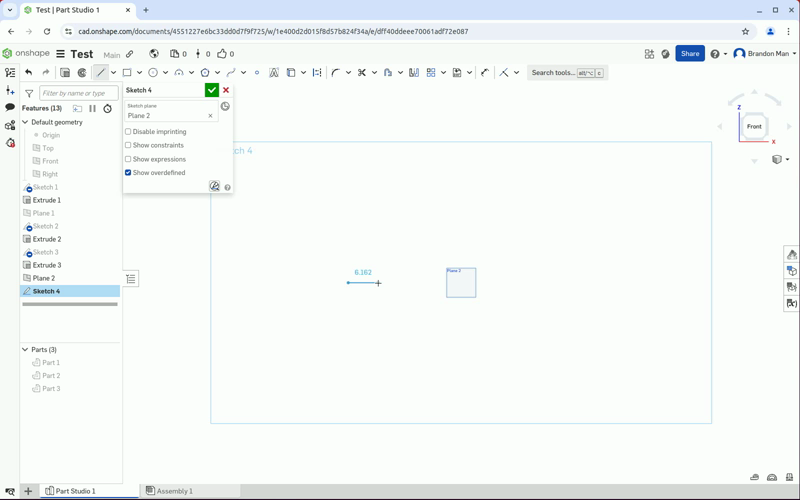
mouse_move(350, 282)
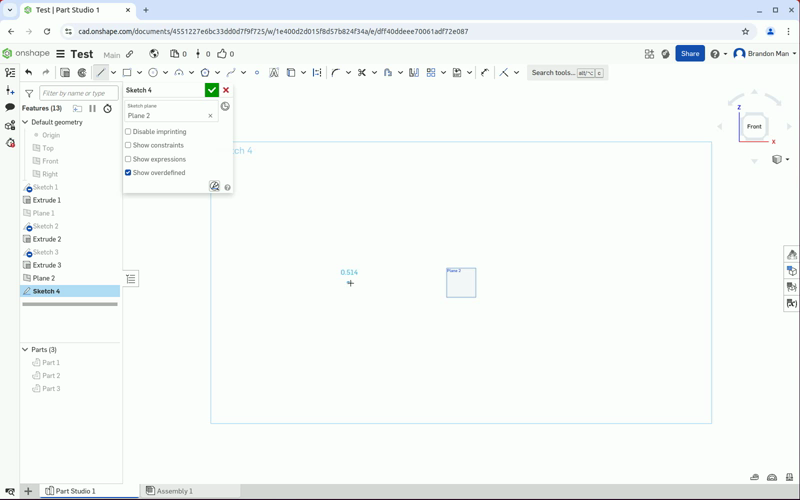
scroll(6)
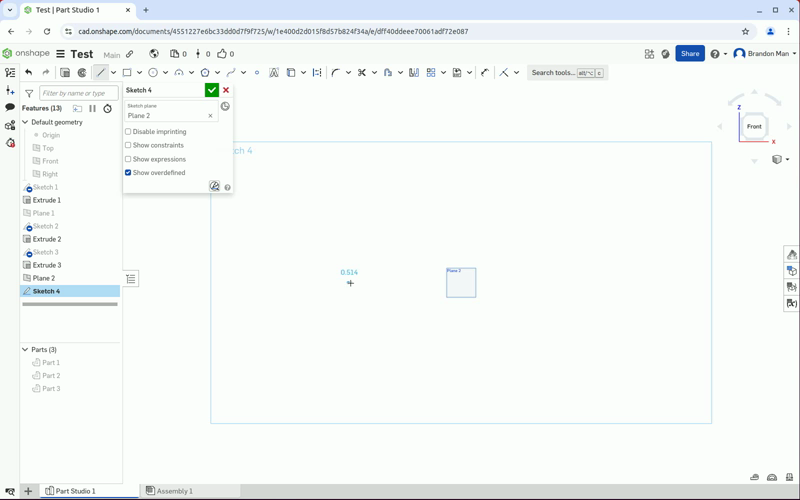
scroll(6)
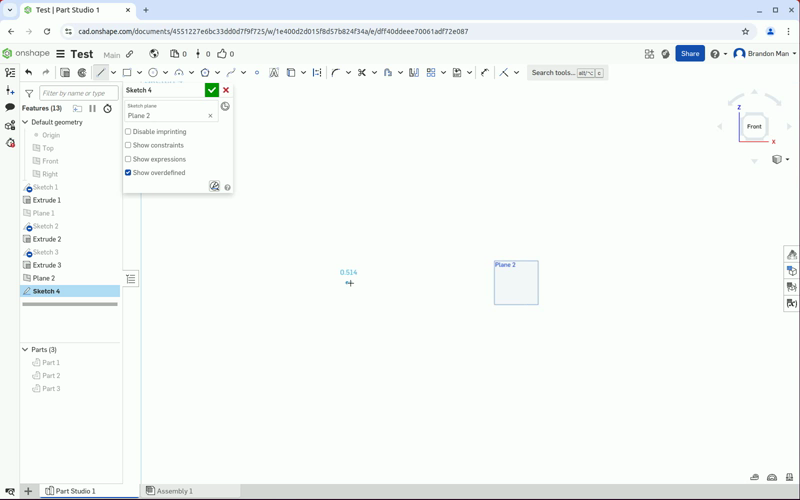
scroll(6)
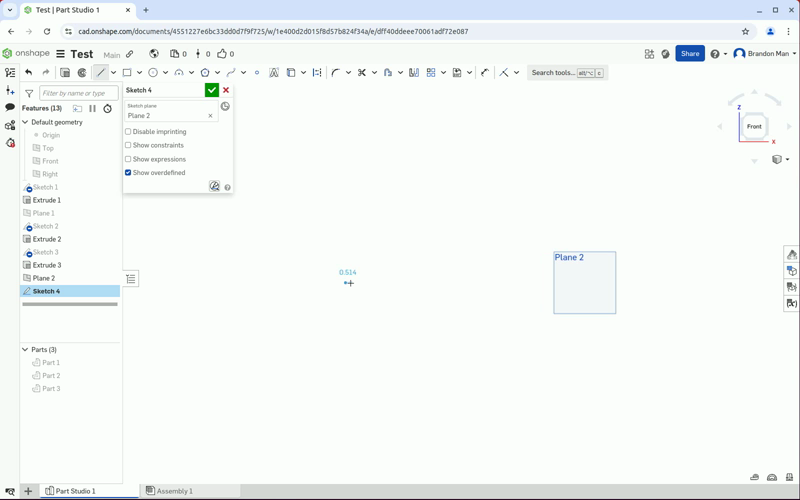
scroll(6)
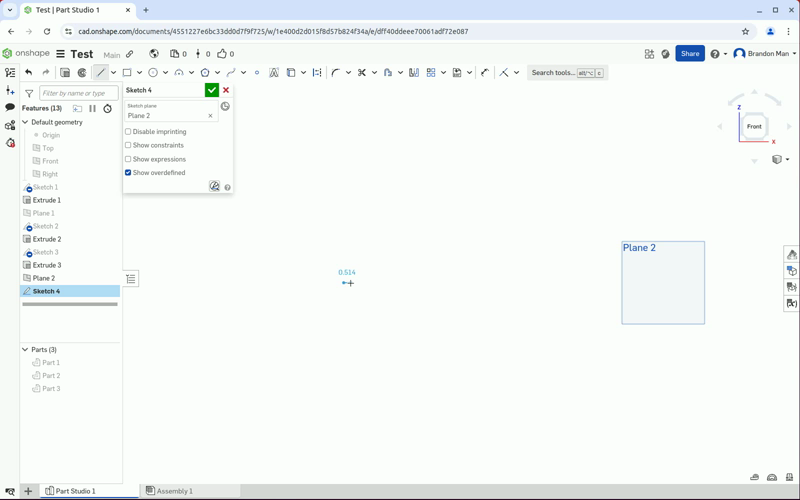
scroll(6)
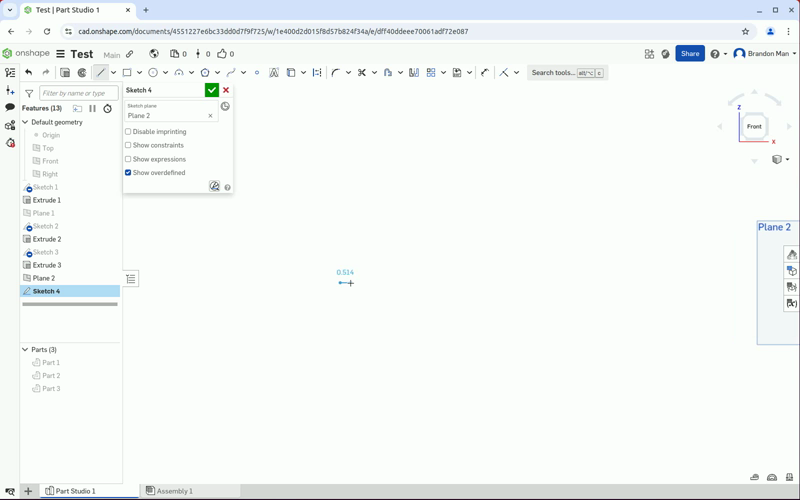
scroll(6)
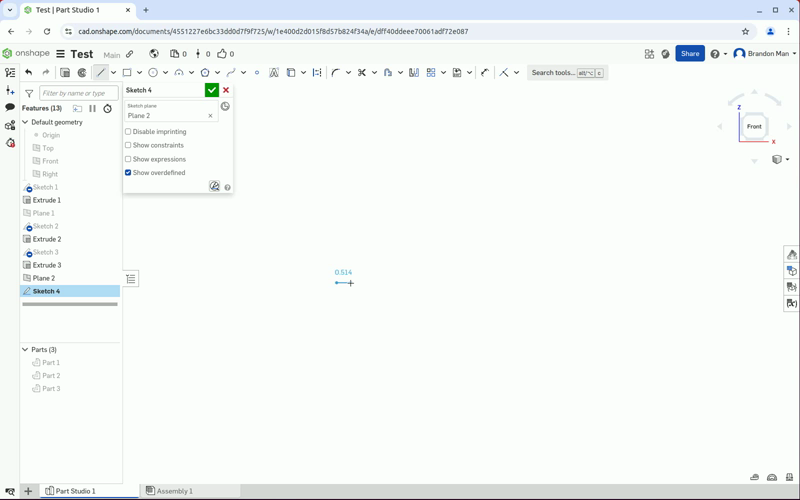
scroll(6)
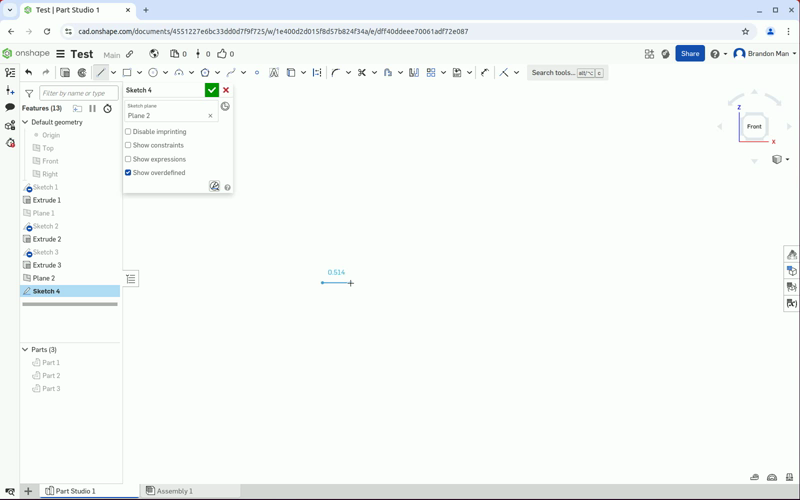
click(350, 282)
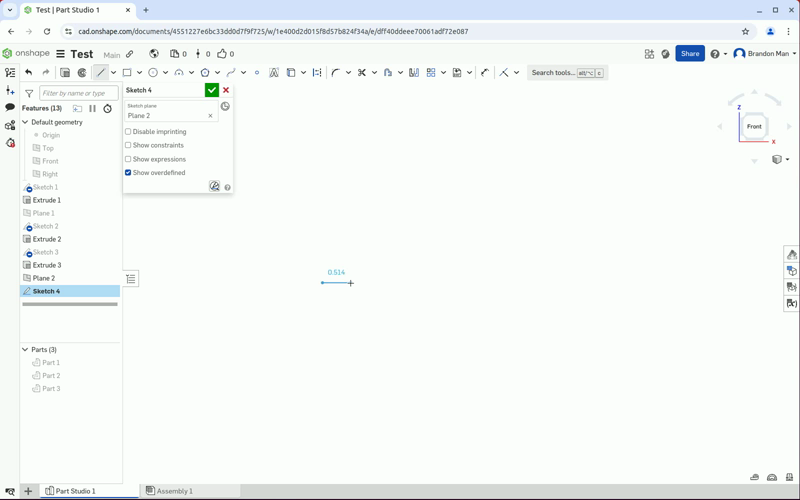
scroll(-6)
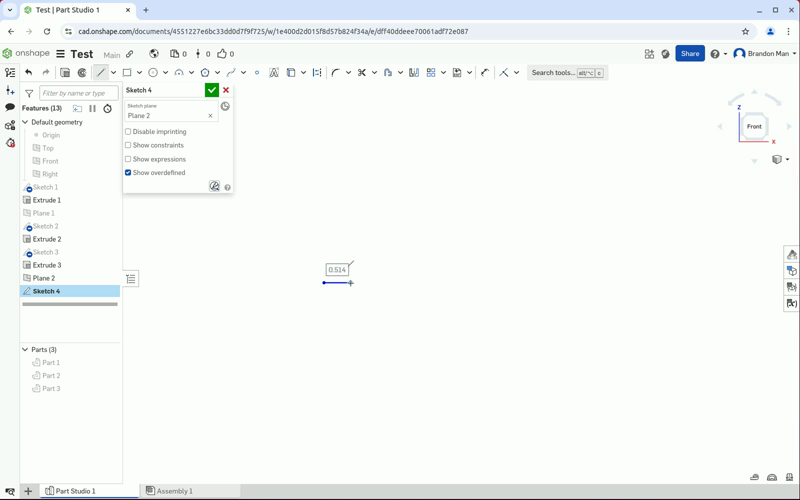
scroll(-6)
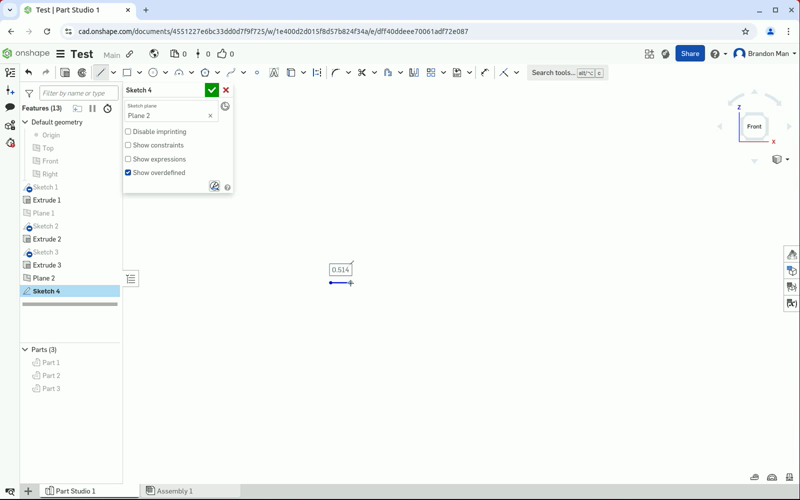
scroll(-6)
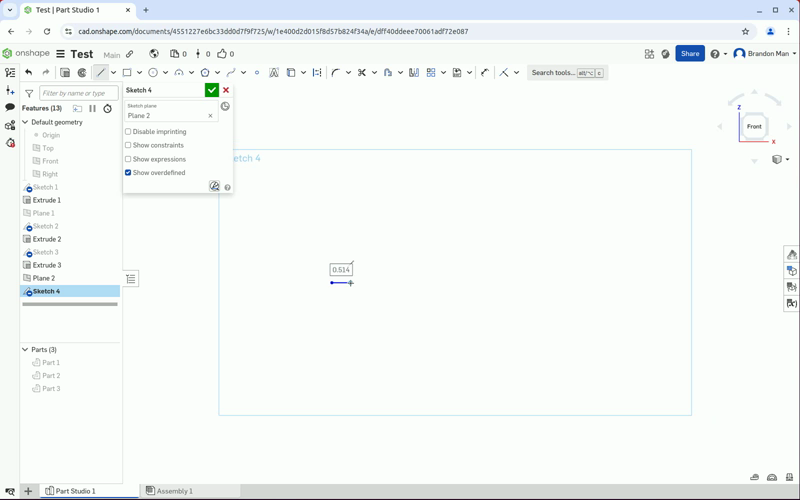
scroll(-6)
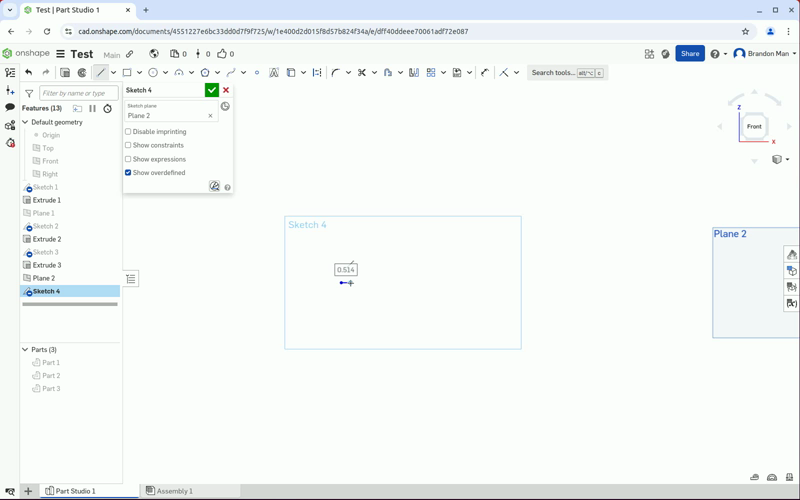
scroll(-6)
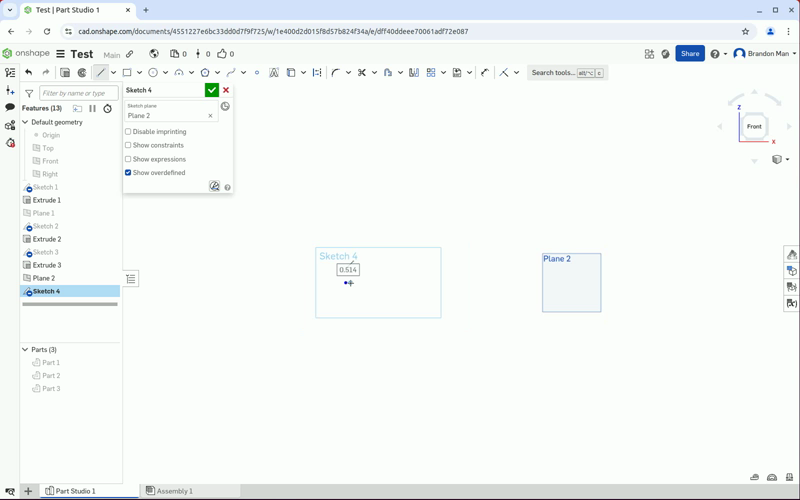
scroll(-6)
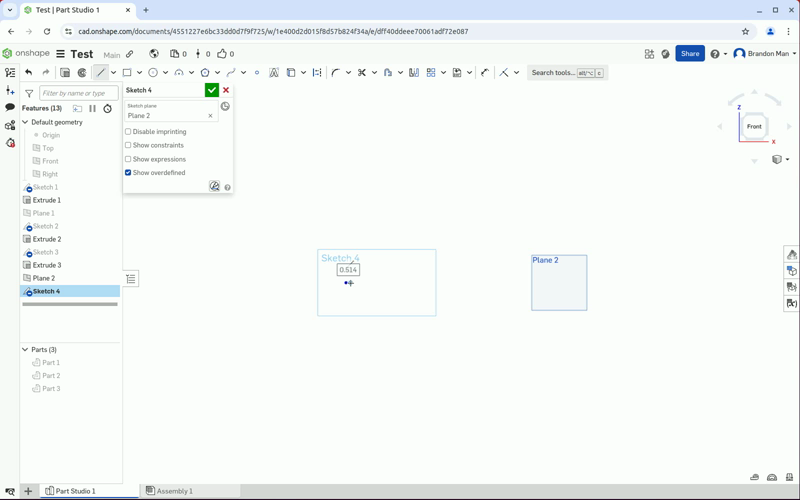
scroll(-6)
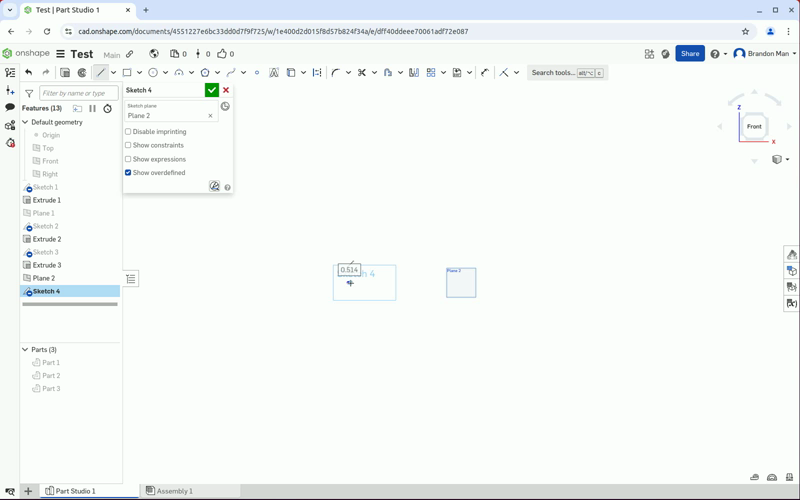
key_up(shift)
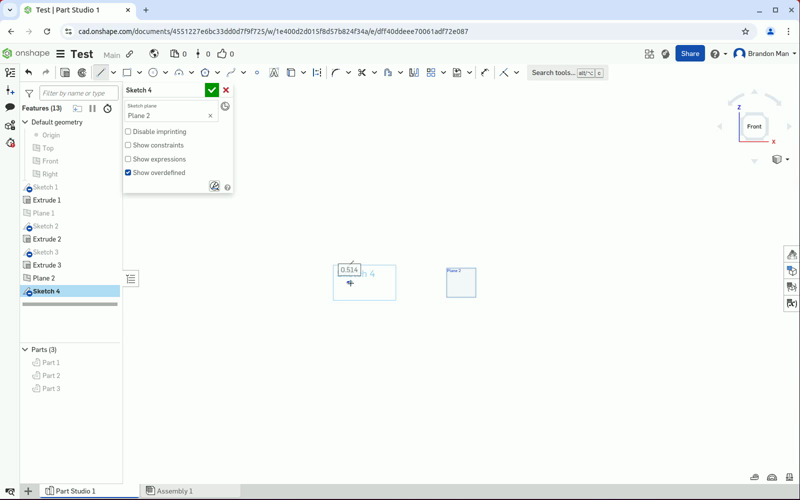
key_down(shift)
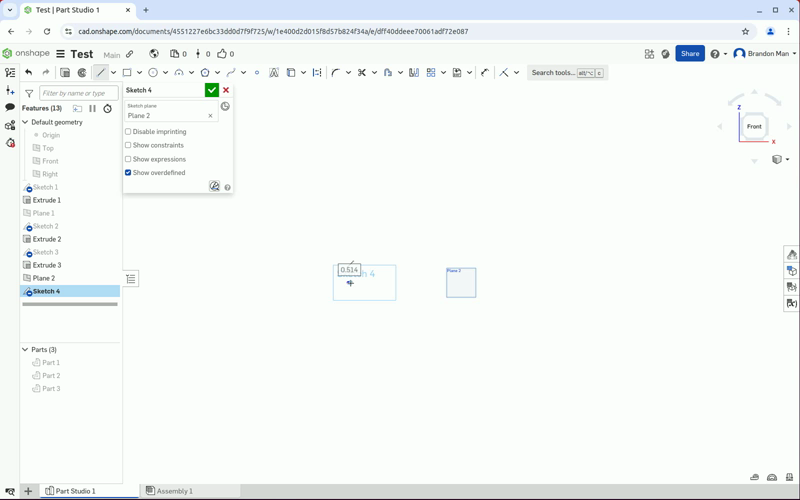
mouse_move(380, 282)
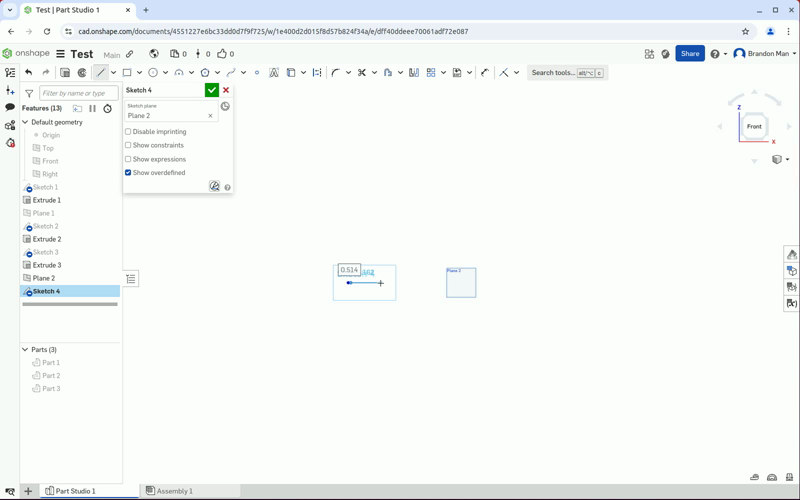
mouse_move(350, 259)
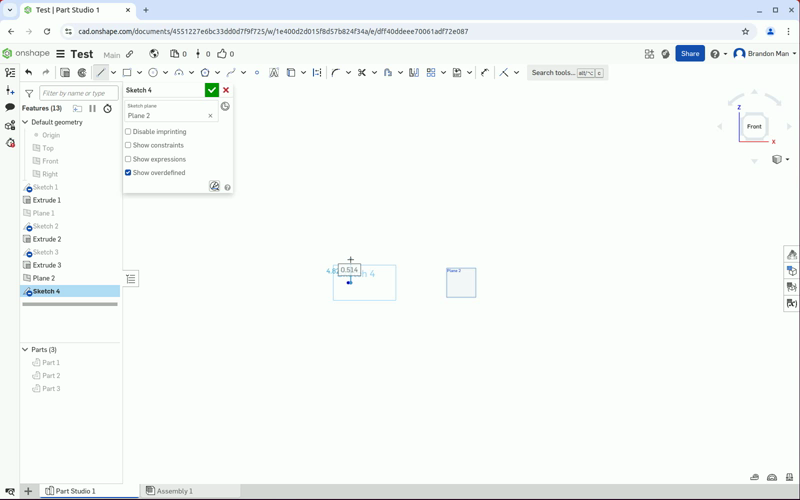
click(350, 259)
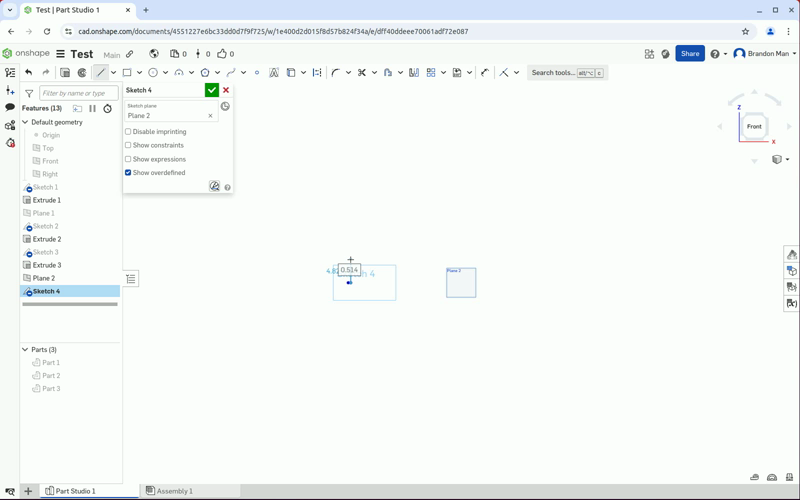
key_up(shift)
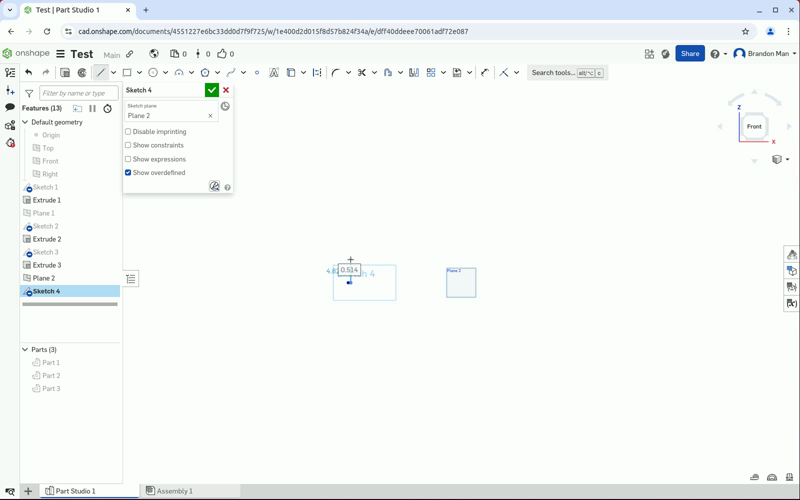
key_down(shift)
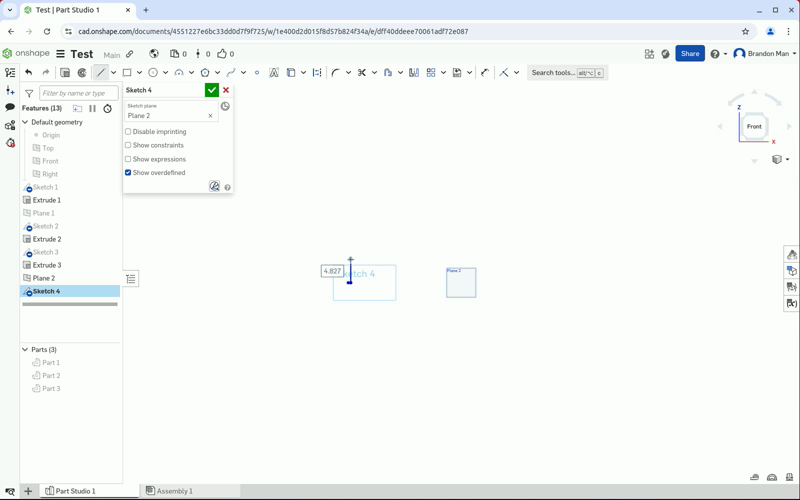
mouse_move(569, 259)
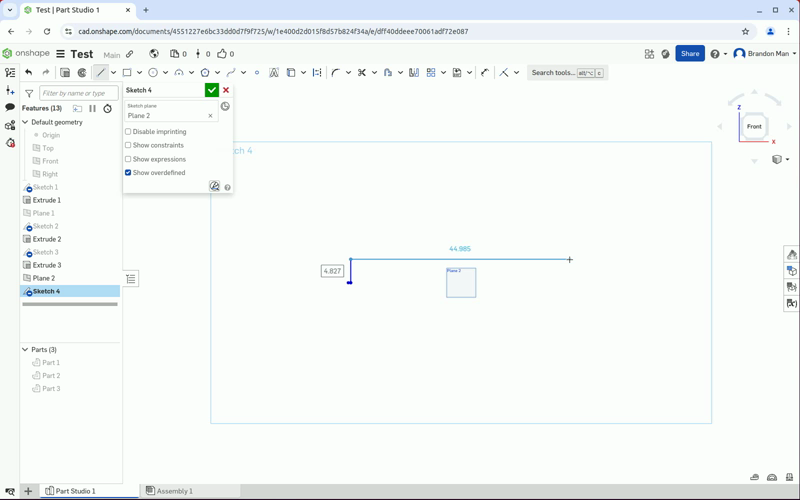
click(569, 259)
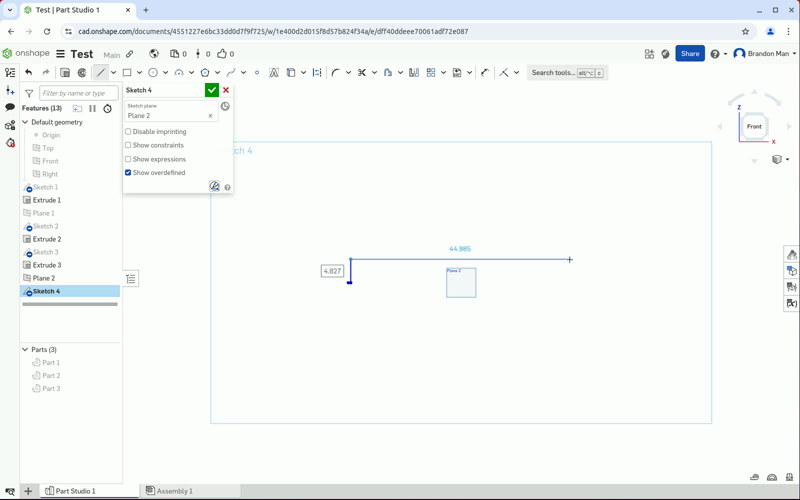
key_up(shift)
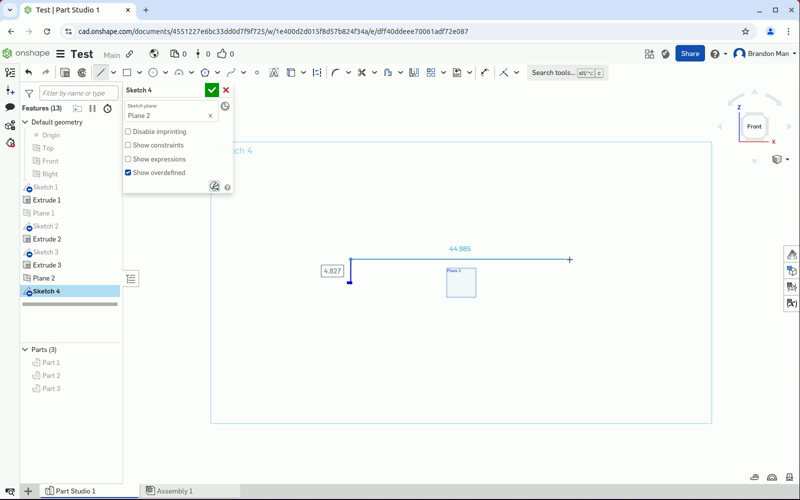
key_down(shift)
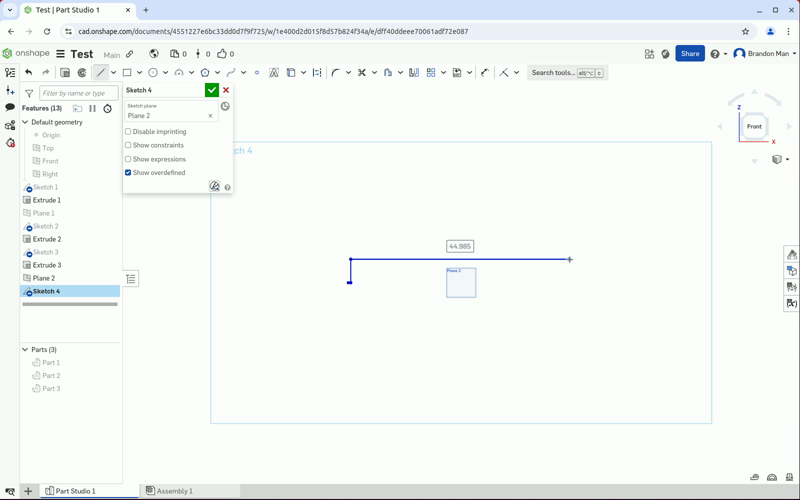
mouse_move(589, 259)
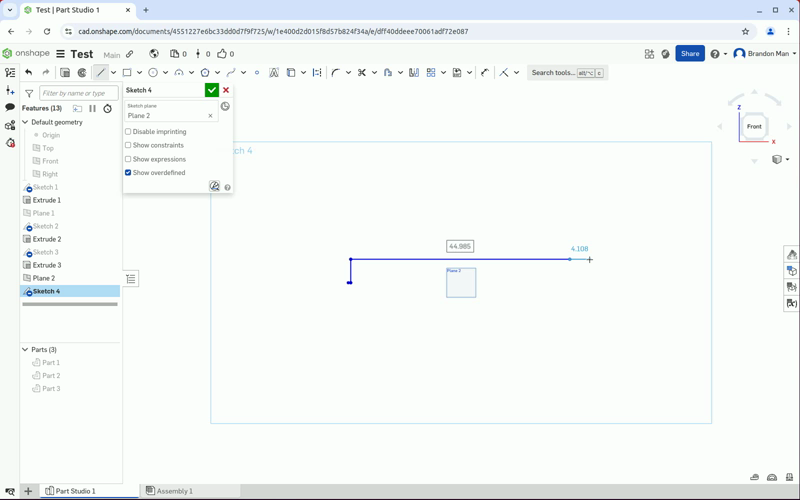
mouse_move(569, 282)
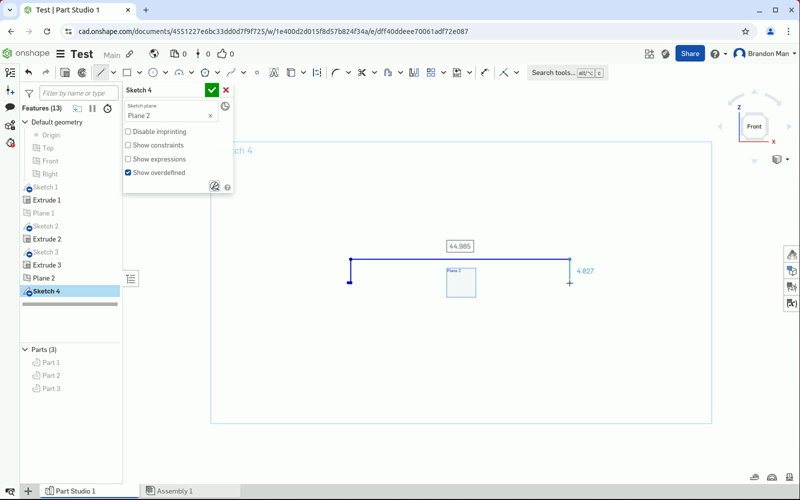
click(569, 282)
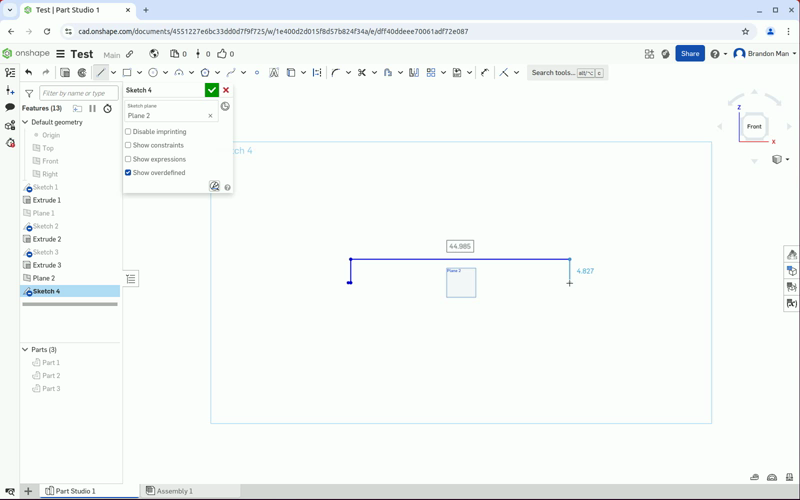
key_up(shift)
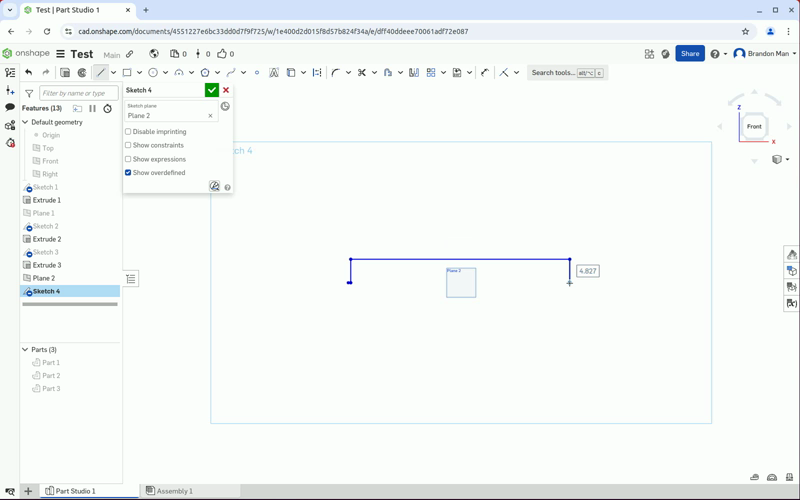
key_down(shift)
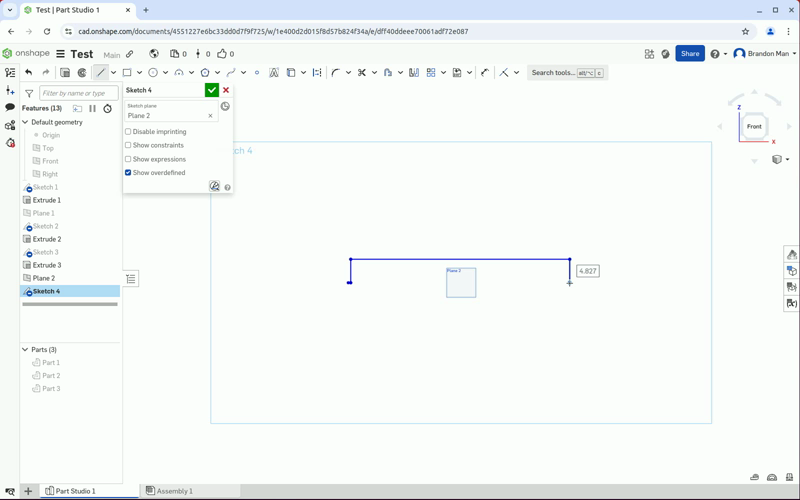
mouse_move(589, 282)
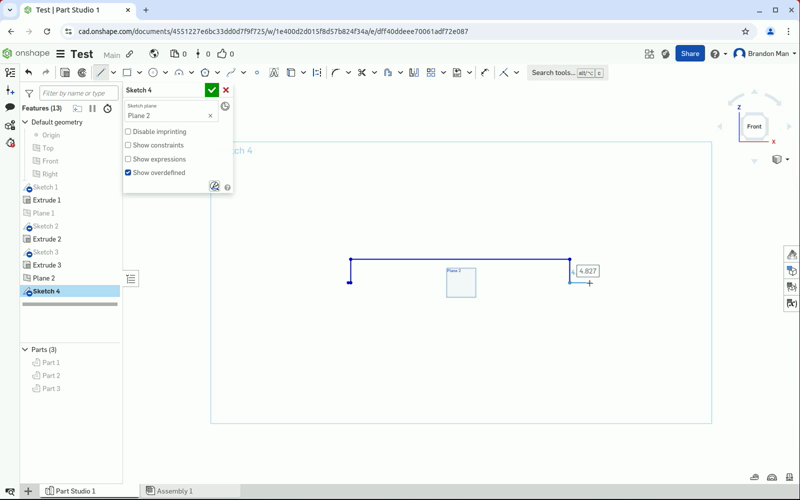
mouse_move(572, 282)
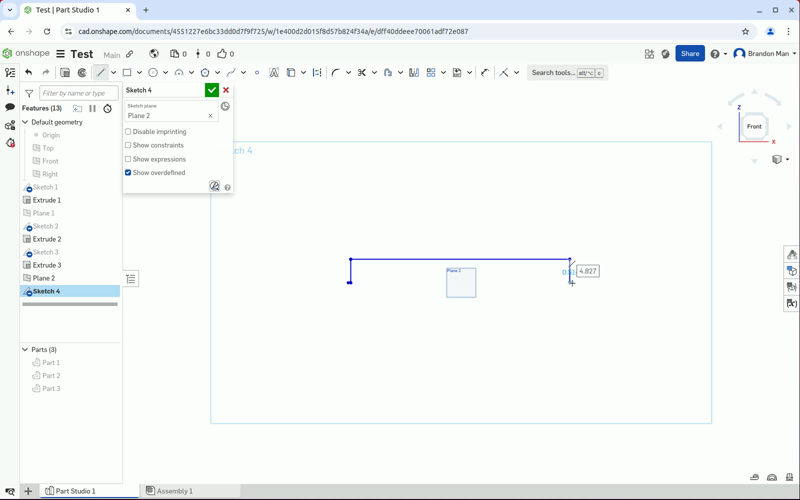
scroll(6)
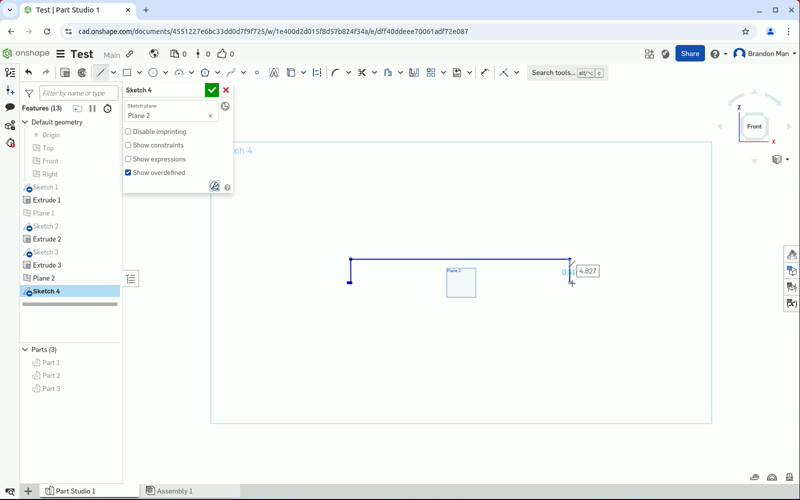
scroll(6)
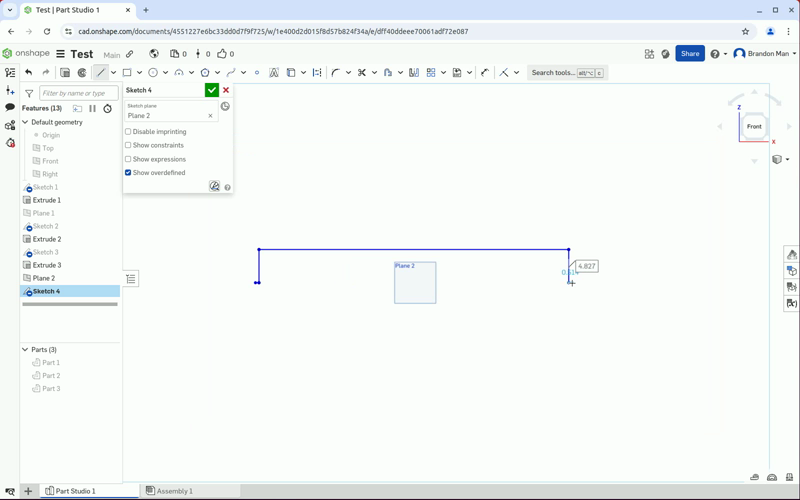
scroll(6)
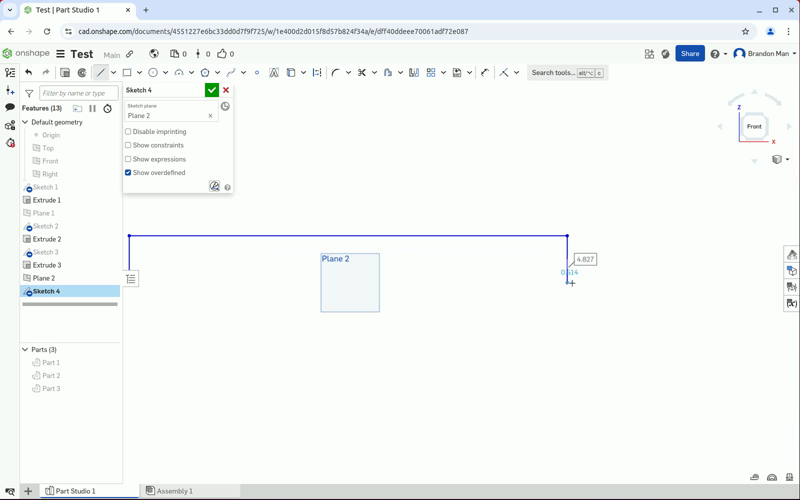
scroll(6)
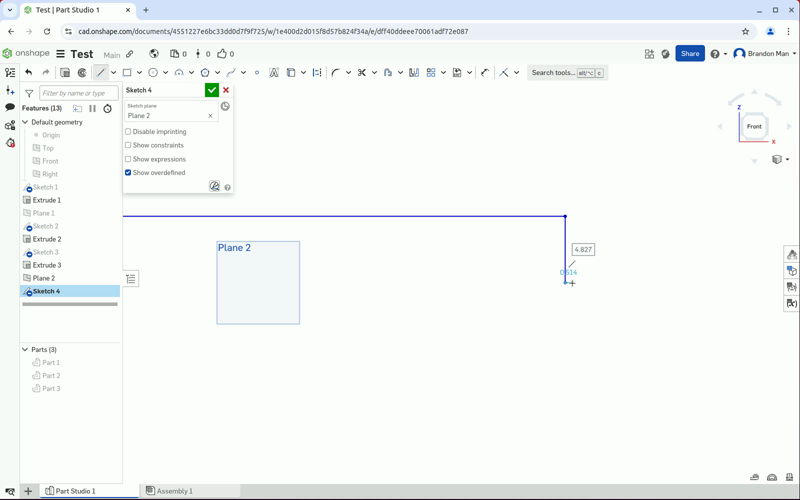
scroll(6)
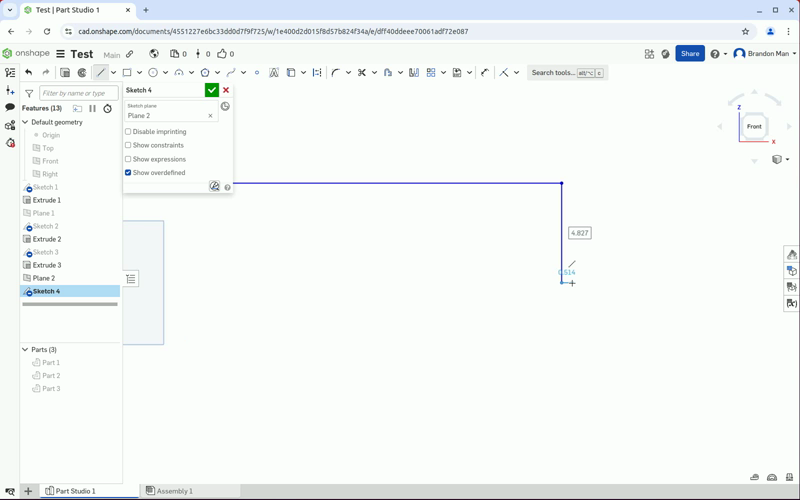
scroll(6)
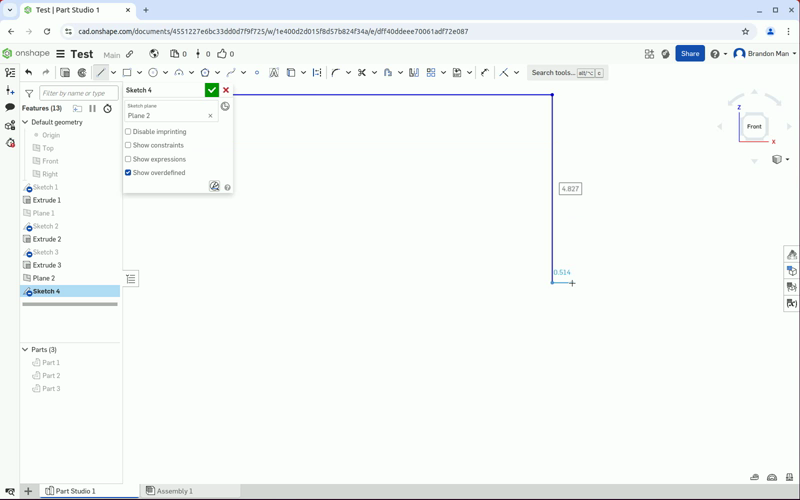
scroll(6)
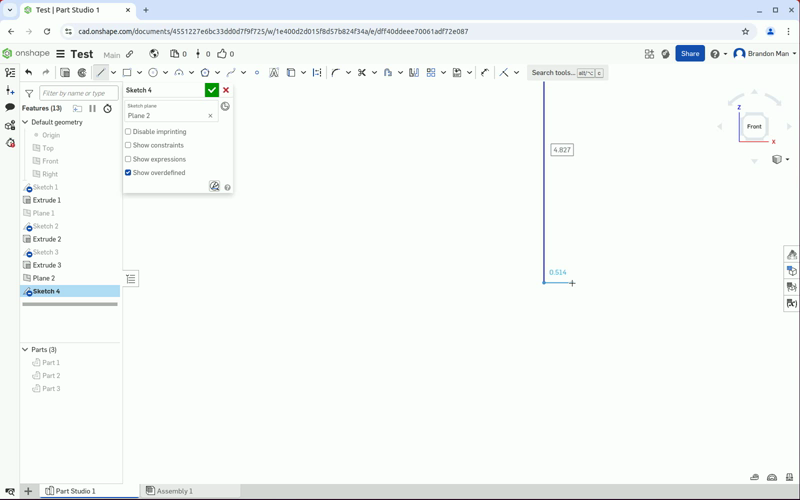
click(572, 282)
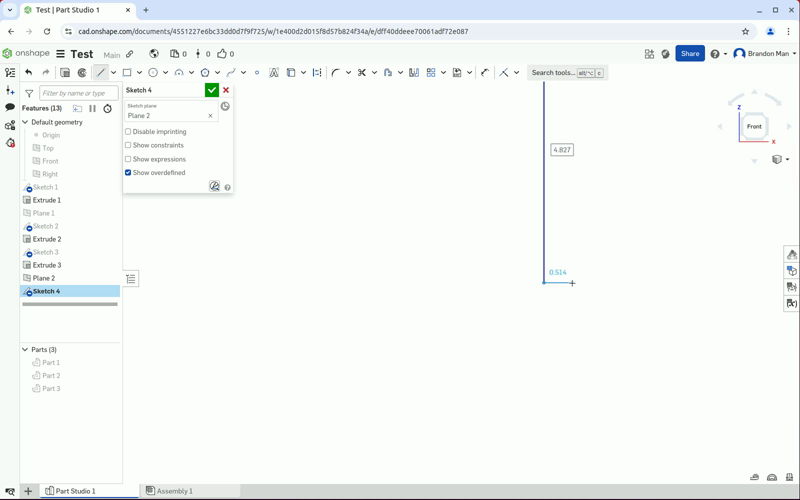
scroll(-6)
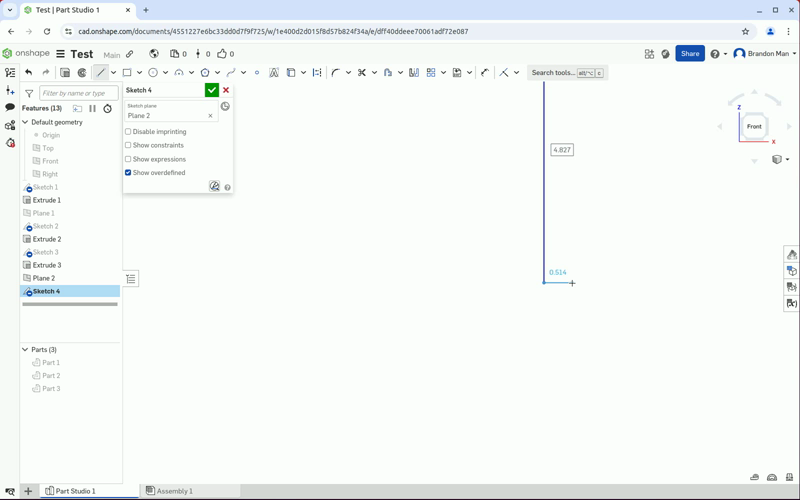
scroll(-6)
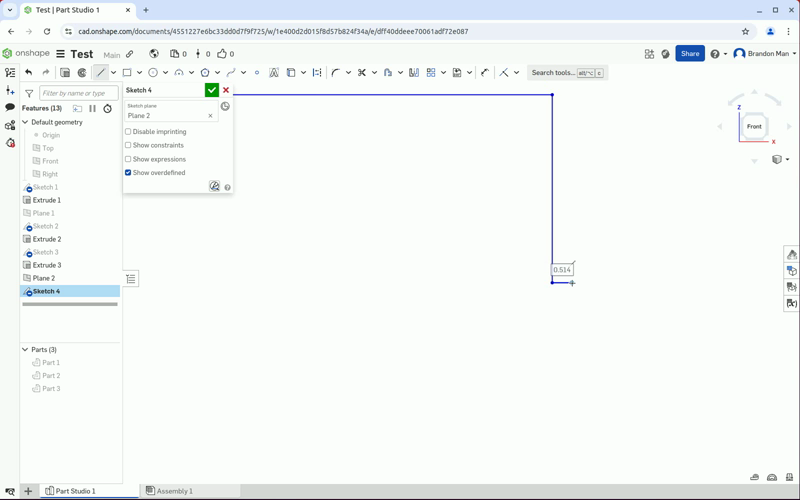
scroll(-6)
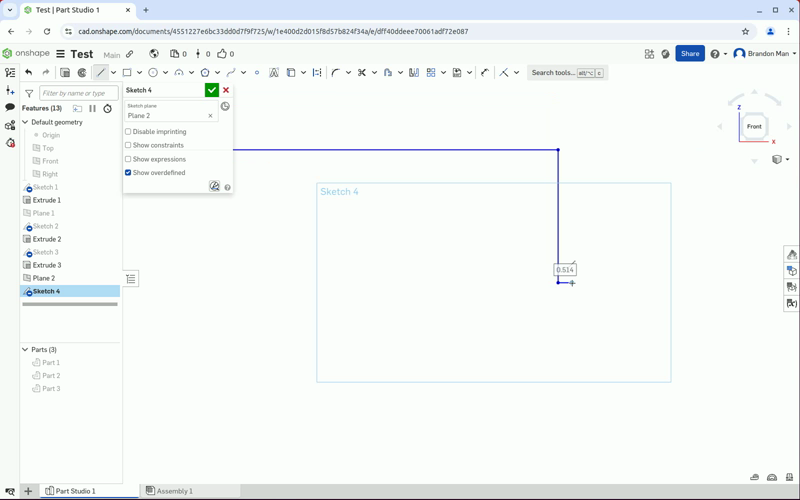
scroll(-6)
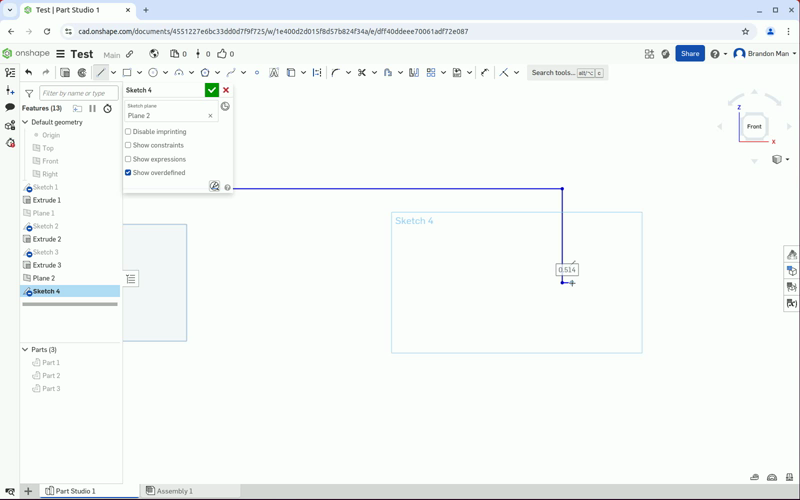
scroll(-6)
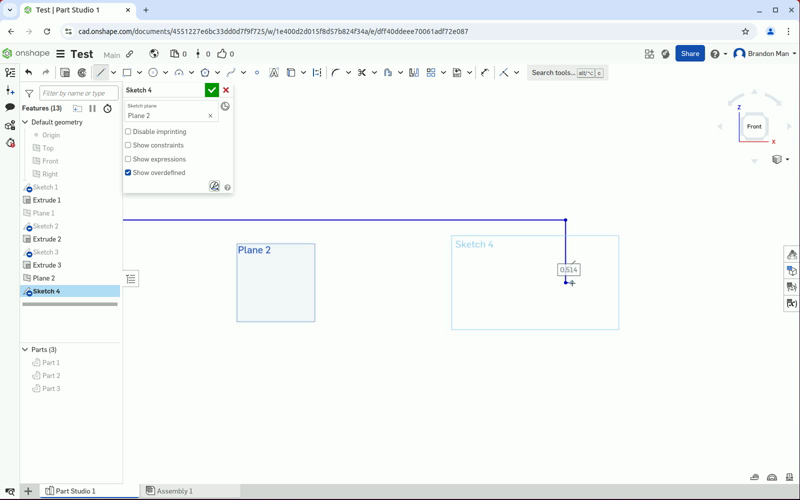
scroll(-6)
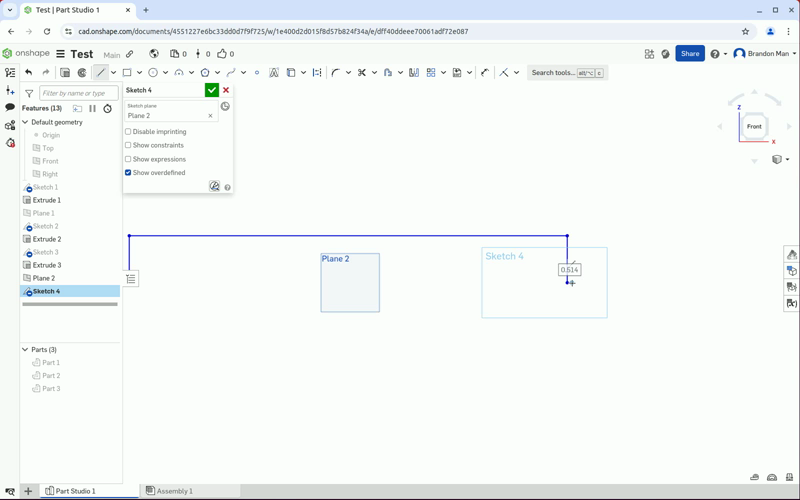
scroll(-6)
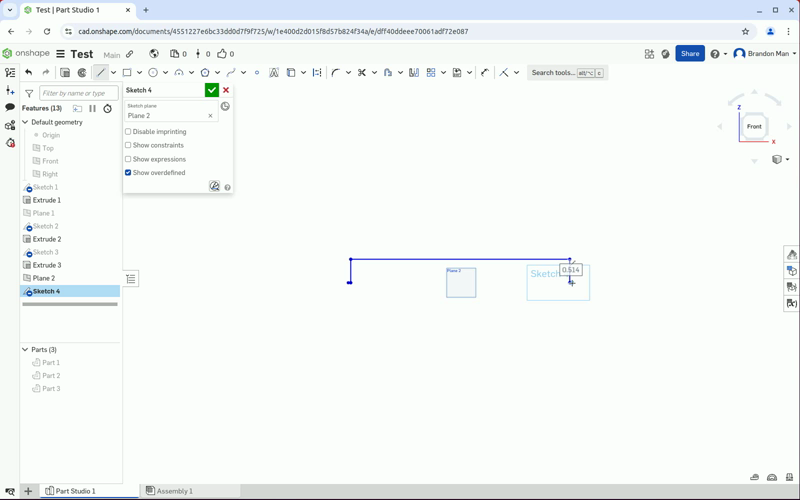
key_up(shift)
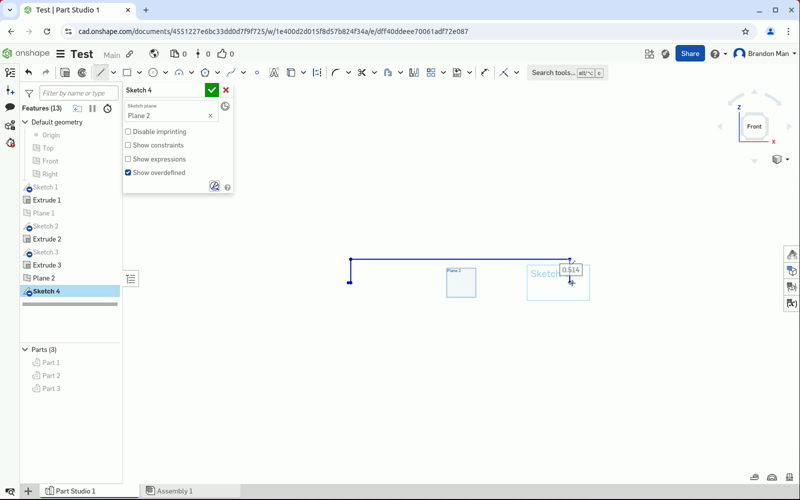
key_down(shift)
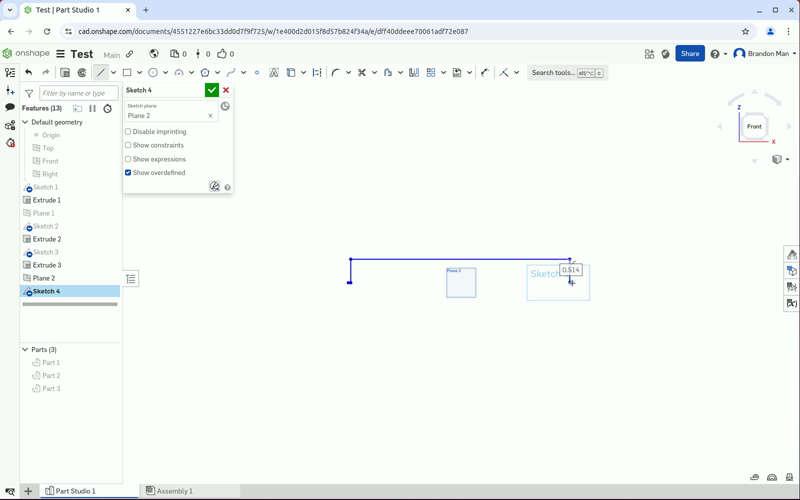
mouse_move(589, 282)
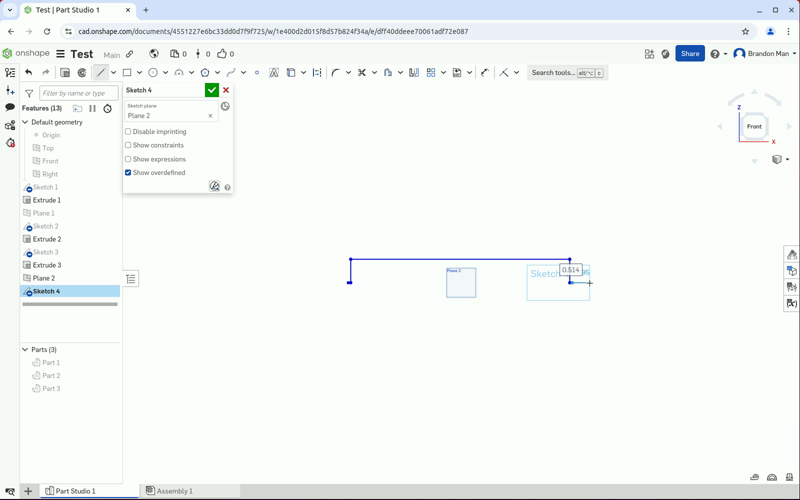
mouse_move(572, 257)
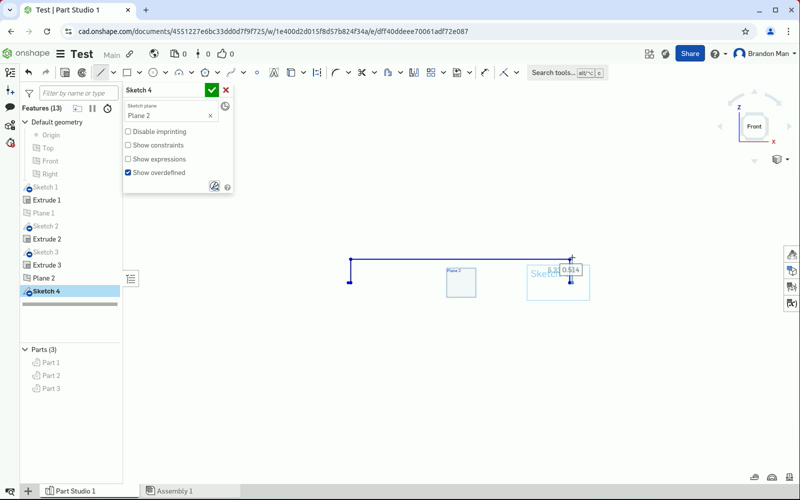
scroll(6)
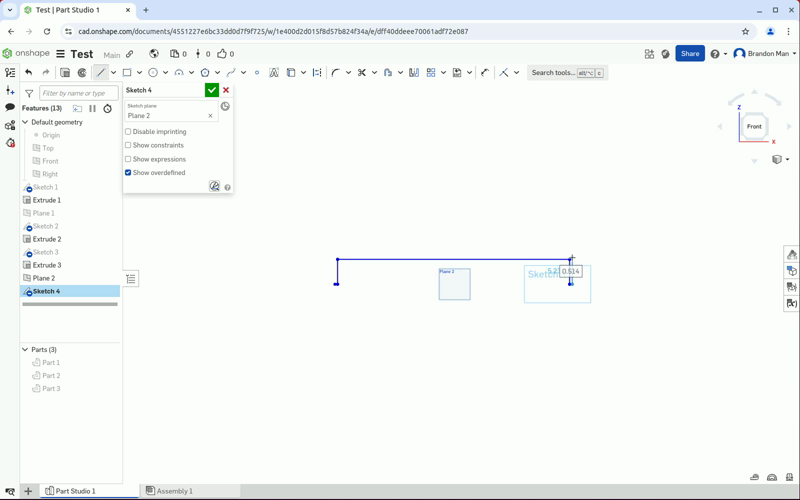
scroll(6)
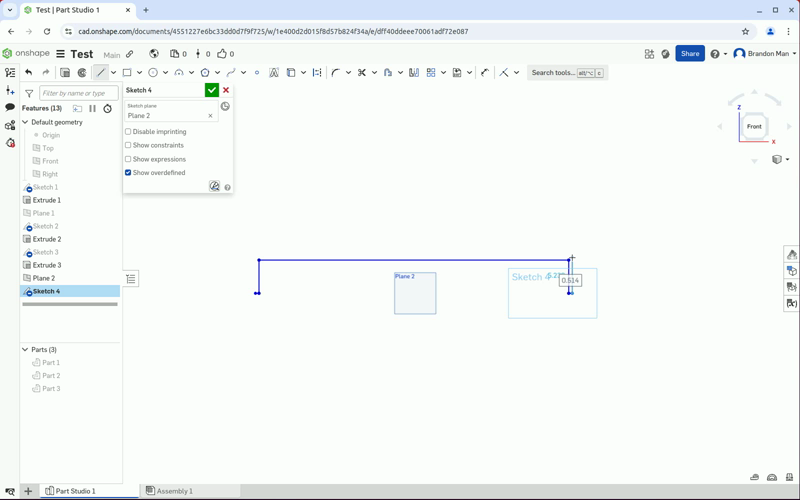
scroll(6)
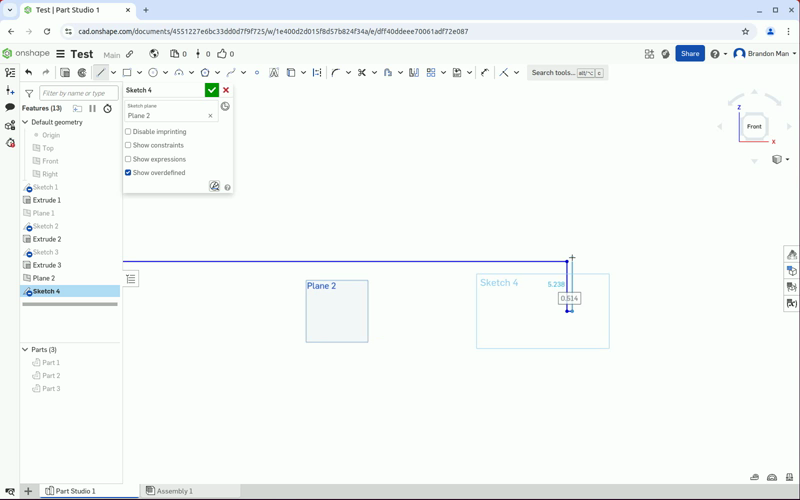
scroll(6)
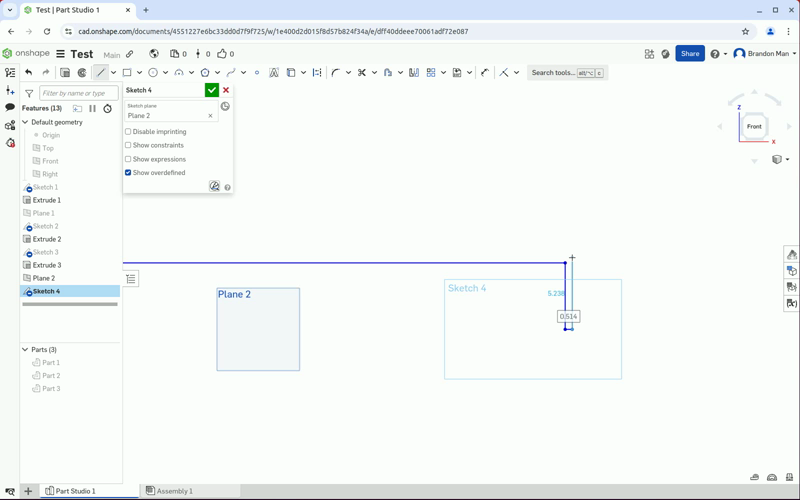
scroll(6)
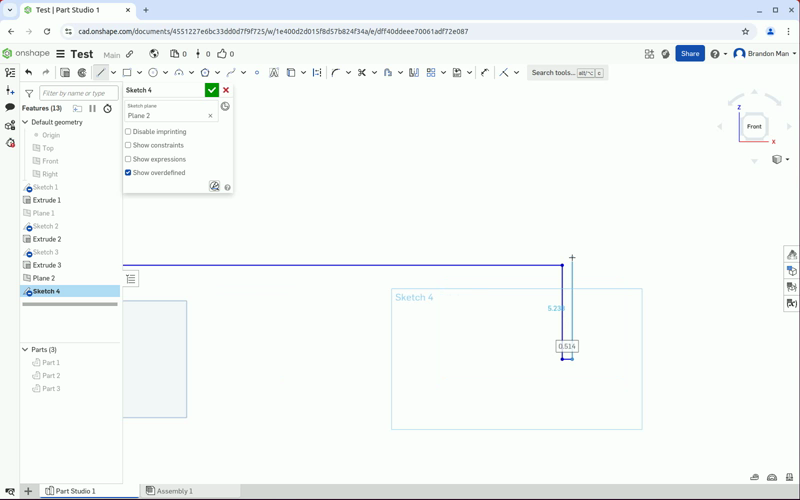
scroll(6)
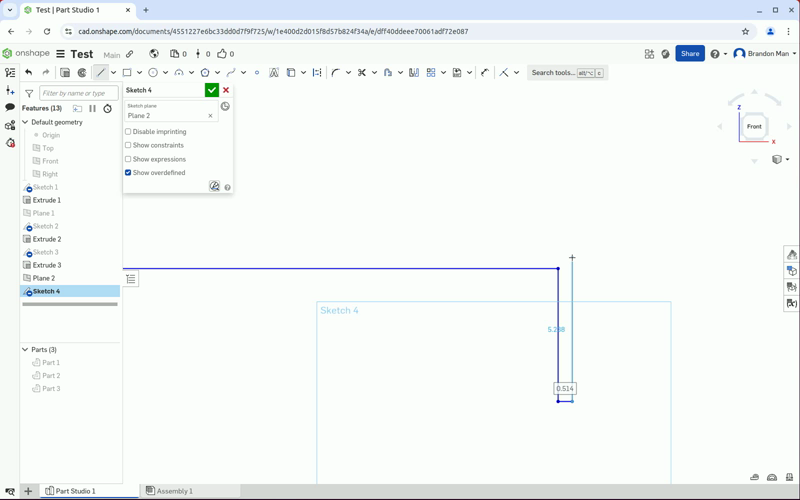
scroll(6)
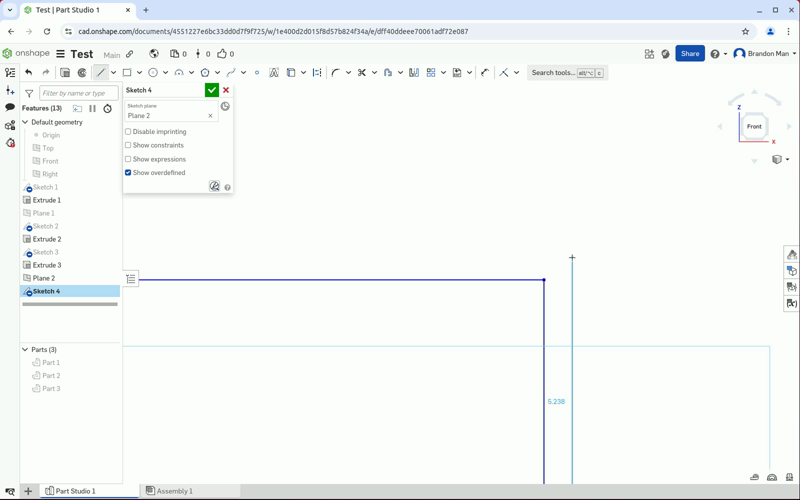
click(572, 257)
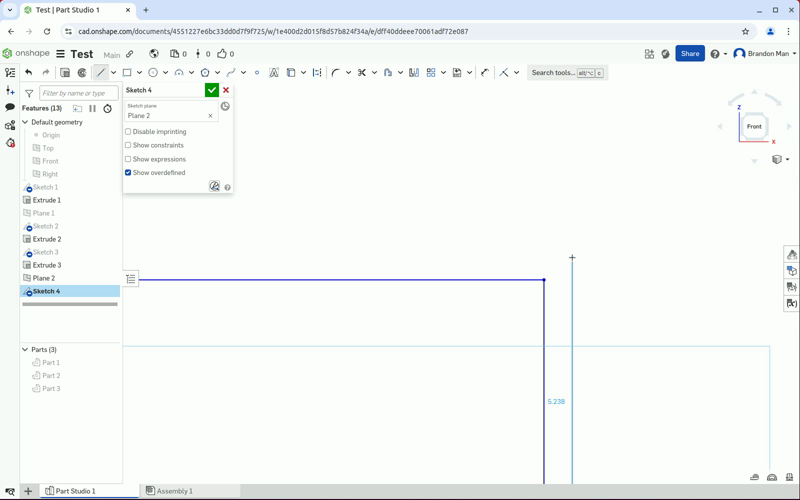
scroll(-6)
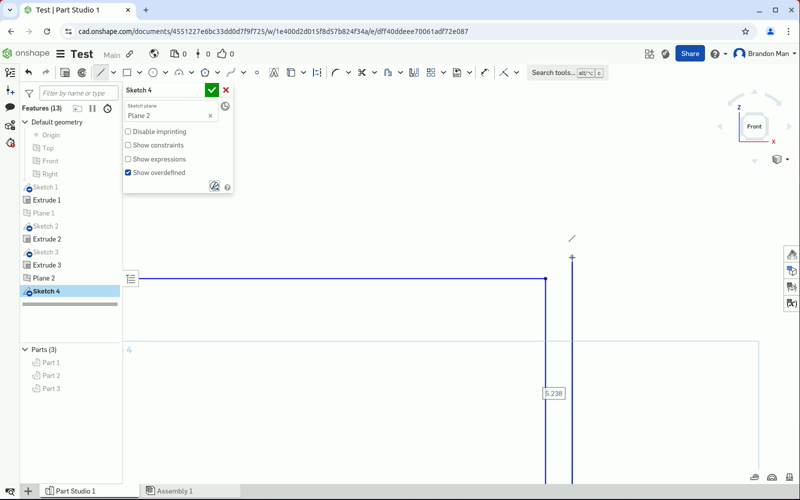
scroll(-6)
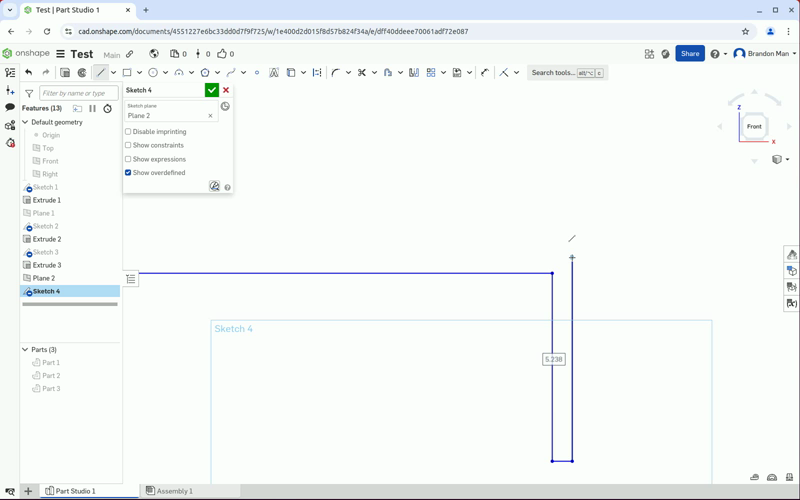
scroll(-6)
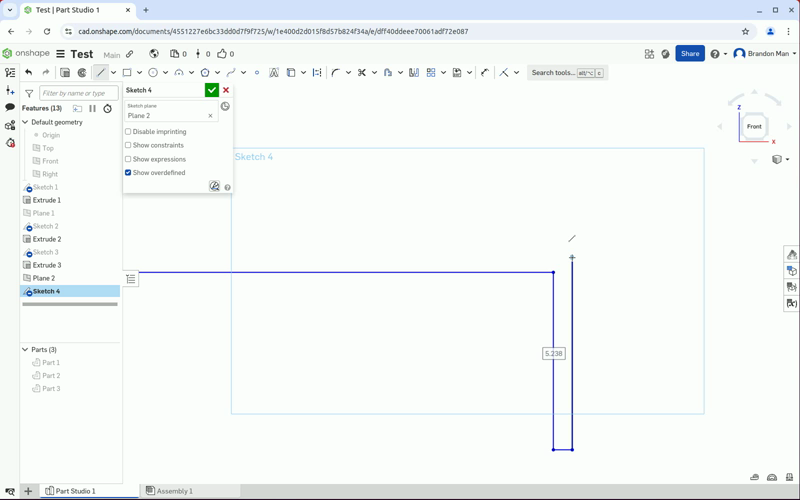
scroll(-6)
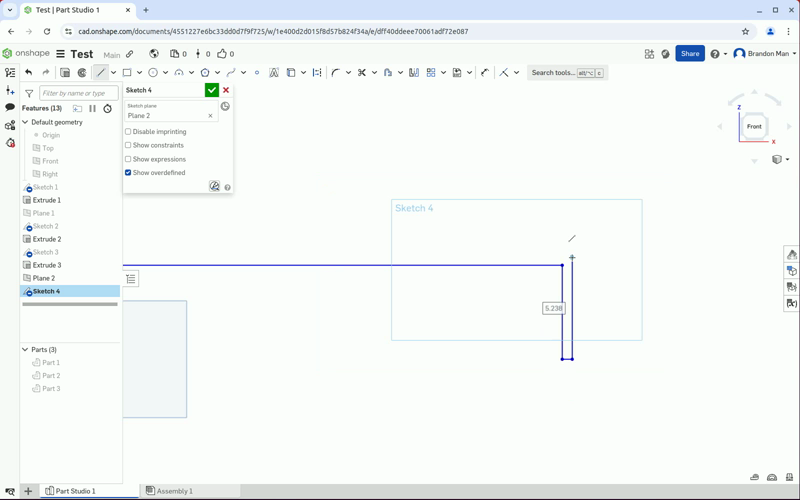
scroll(-6)
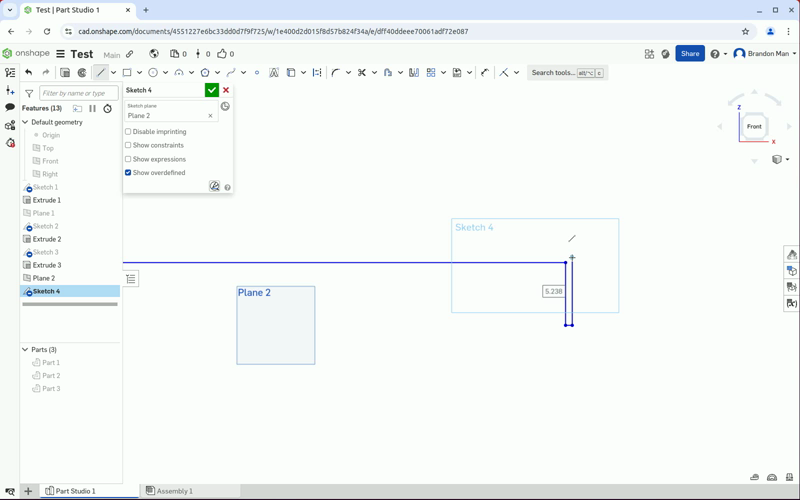
scroll(-6)
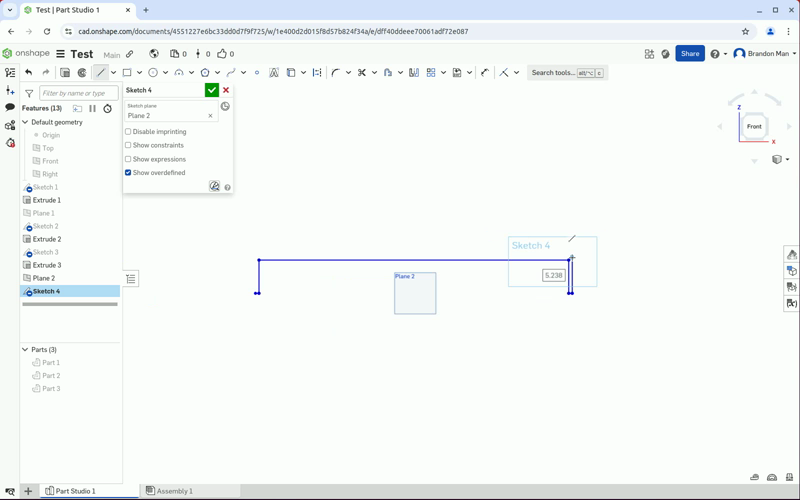
scroll(-6)
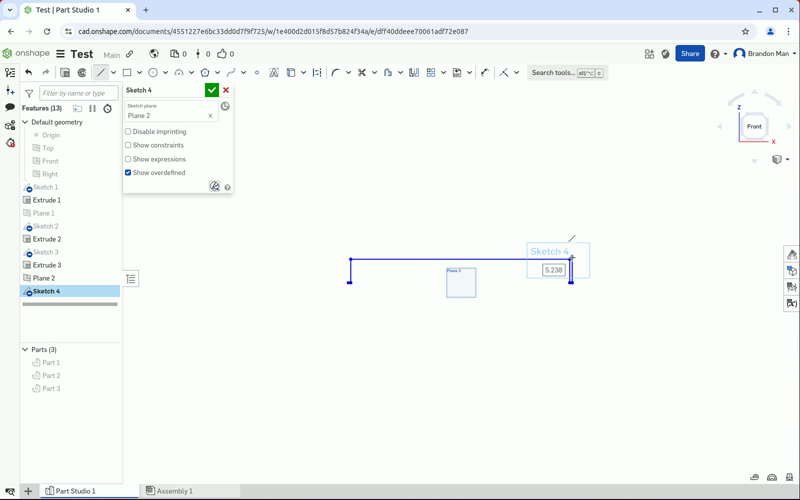
key_up(shift)
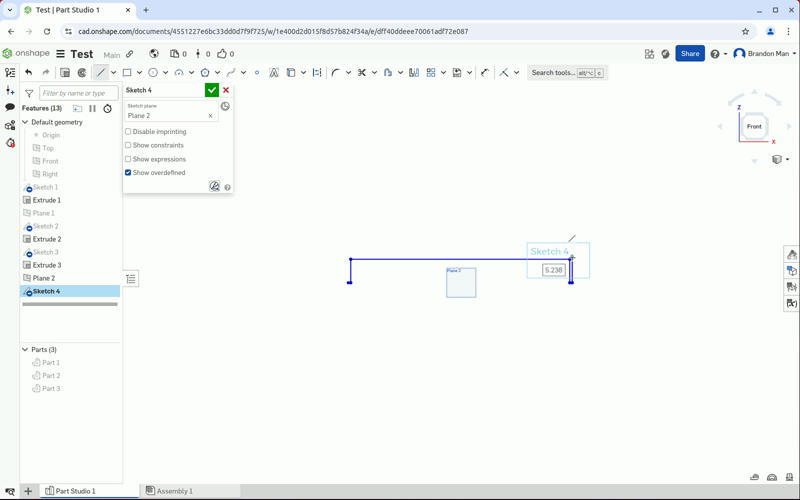
key_down(shift)
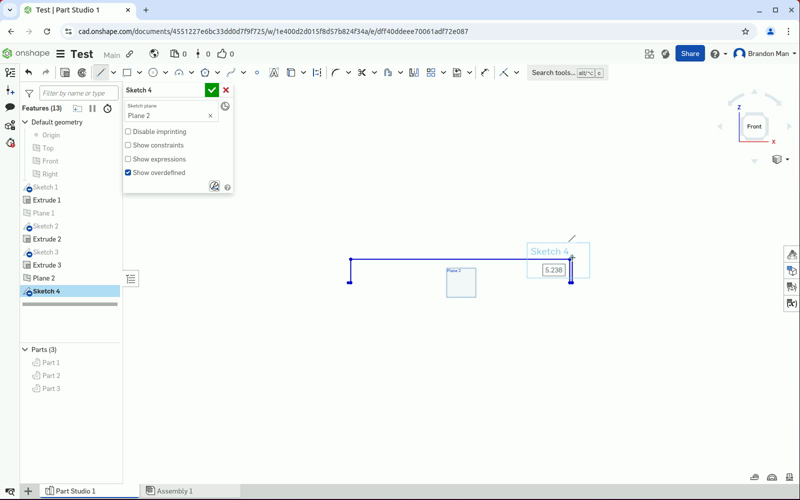
mouse_move(348, 257)
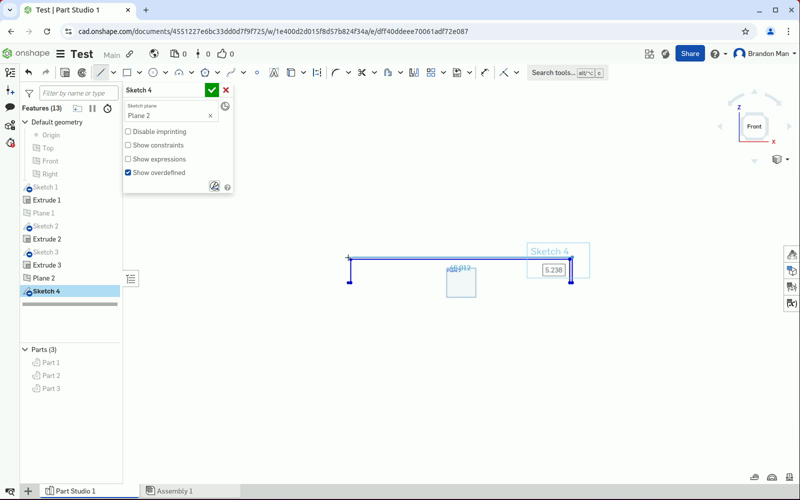
scroll(6)
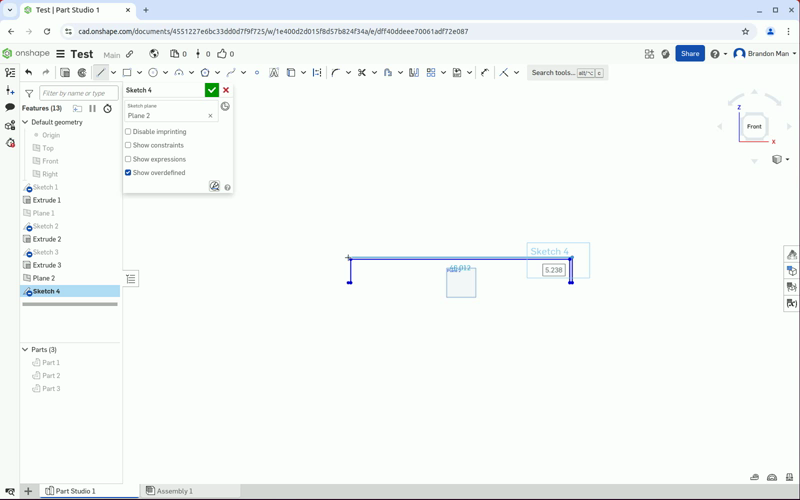
scroll(6)
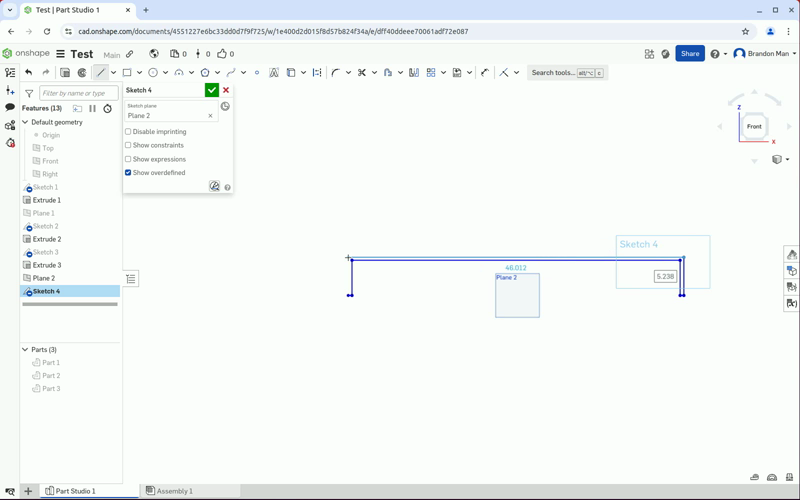
scroll(6)
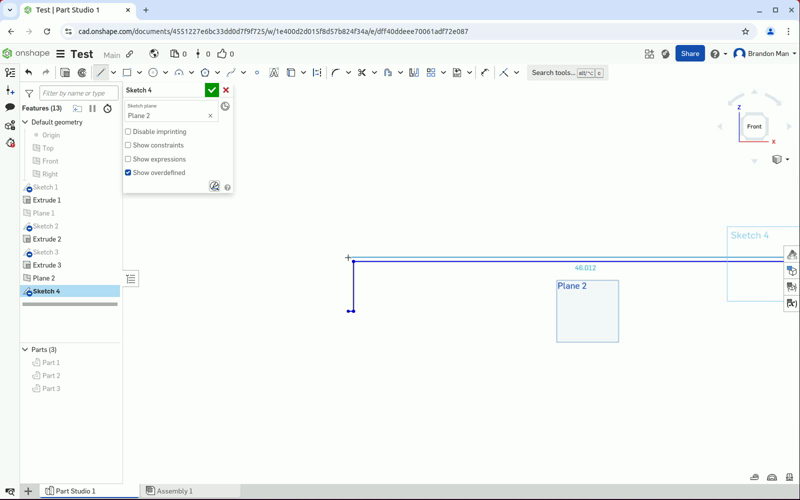
scroll(6)
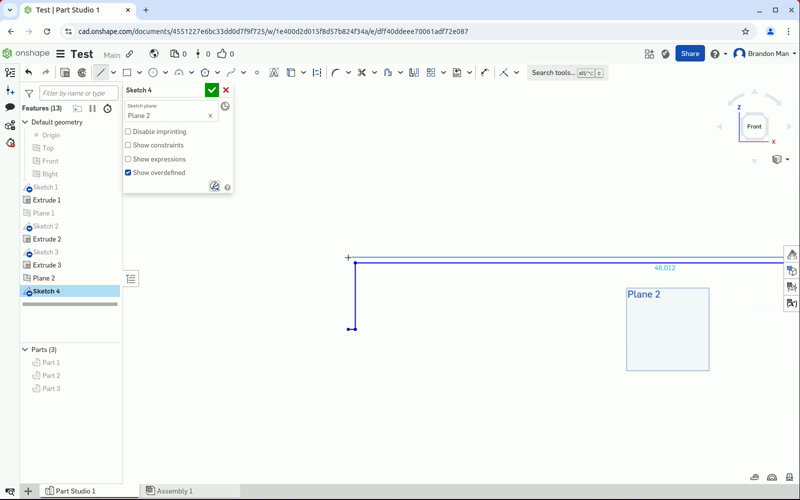
scroll(6)
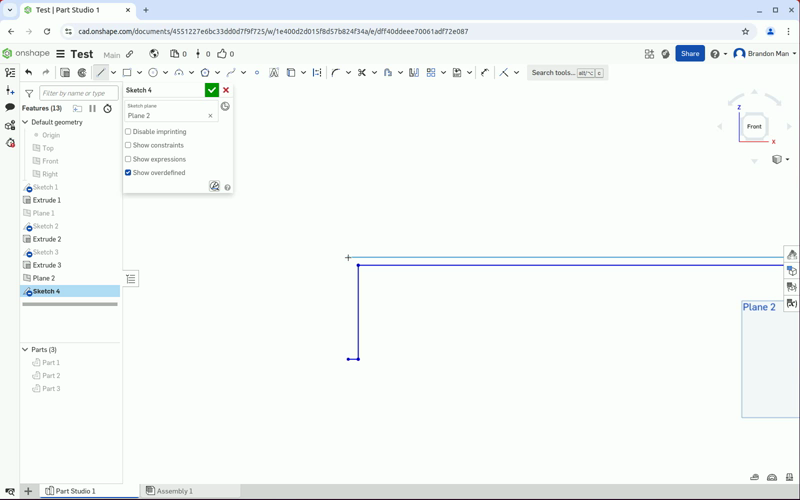
scroll(6)
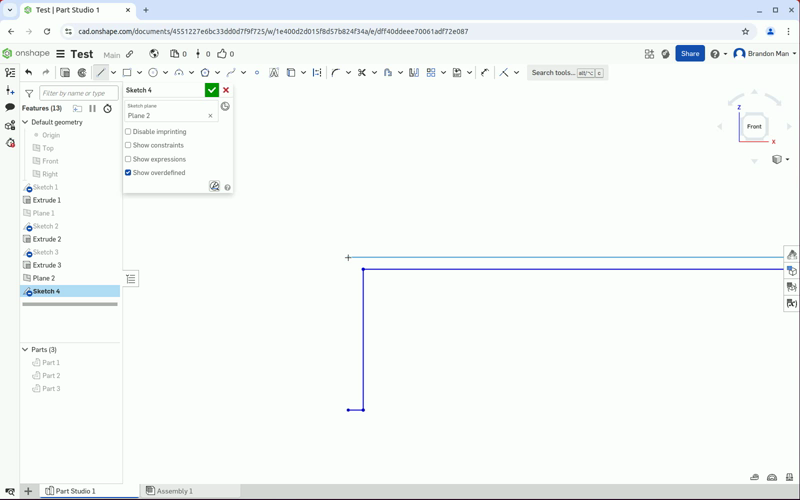
scroll(6)
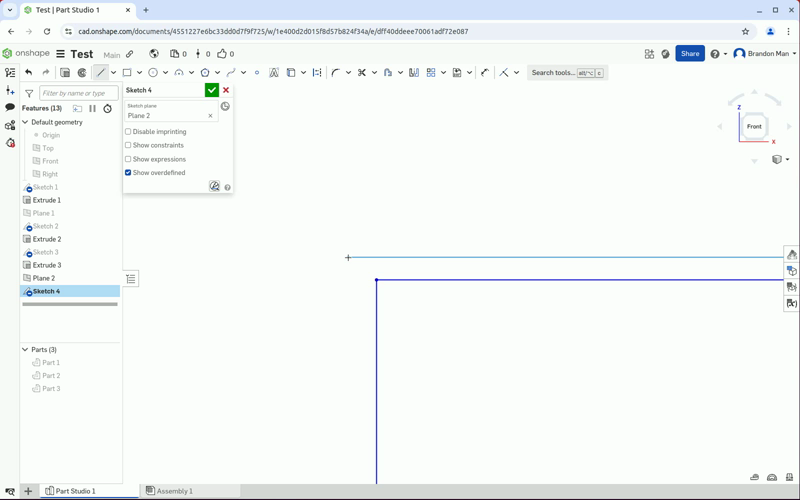
click(348, 257)
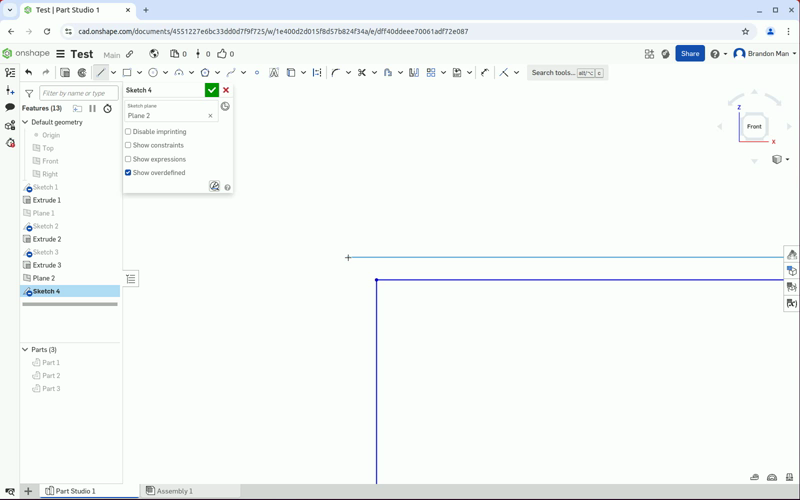
scroll(-6)
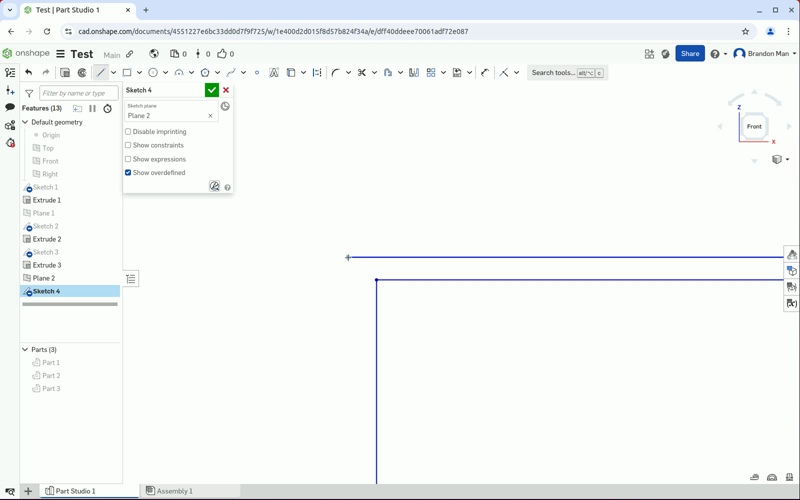
scroll(-6)
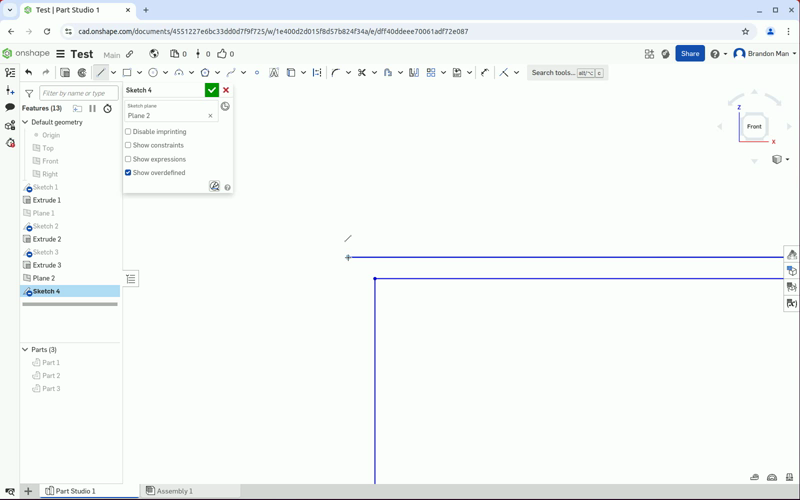
scroll(-6)
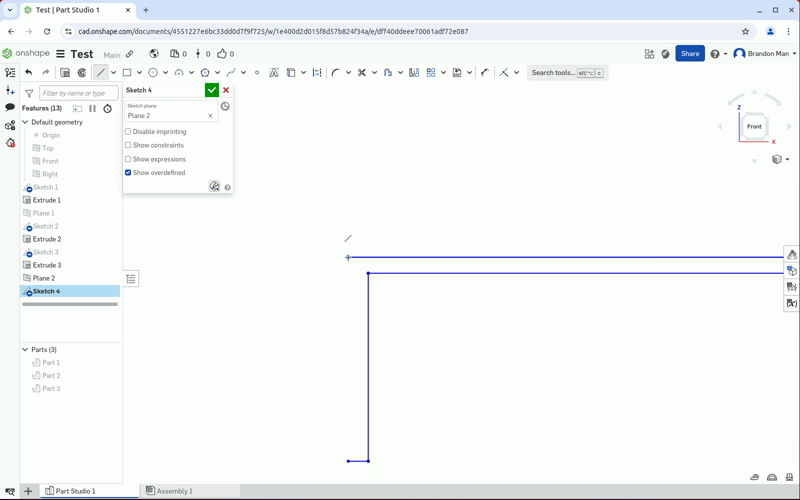
scroll(-6)
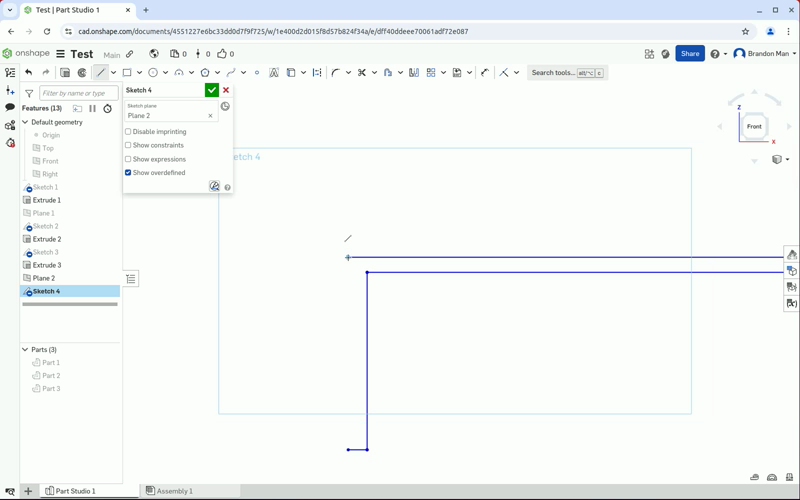
scroll(-6)
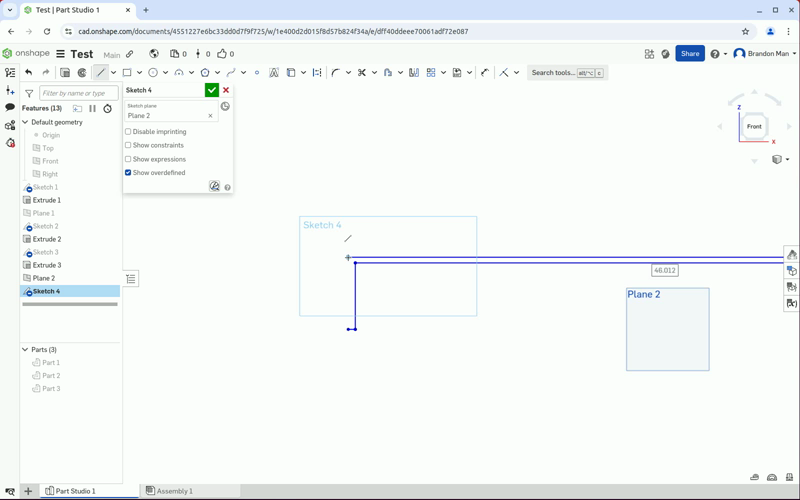
scroll(-6)
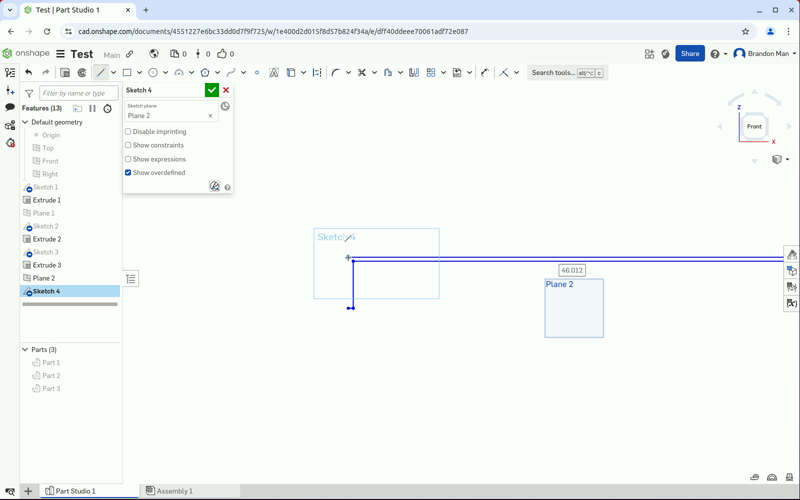
scroll(-6)
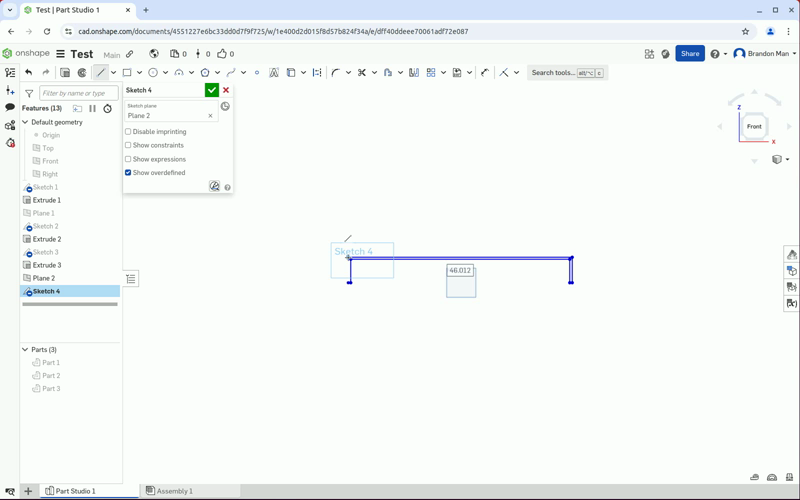
key_up(shift)
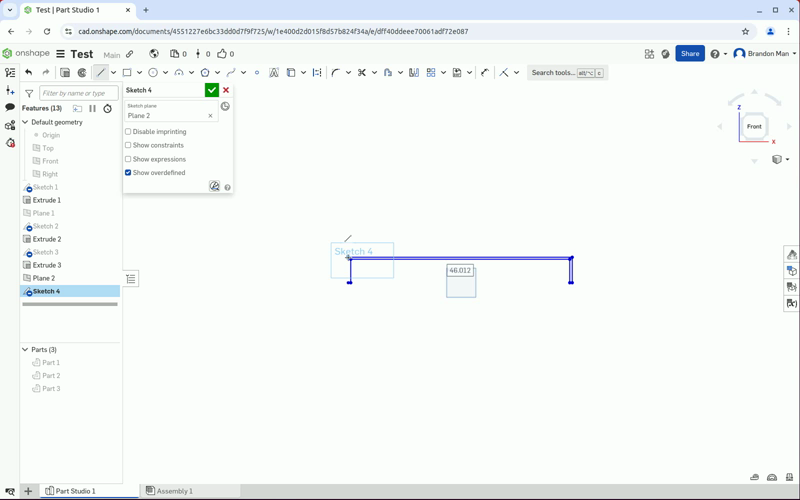
mouse_move(378, 257)
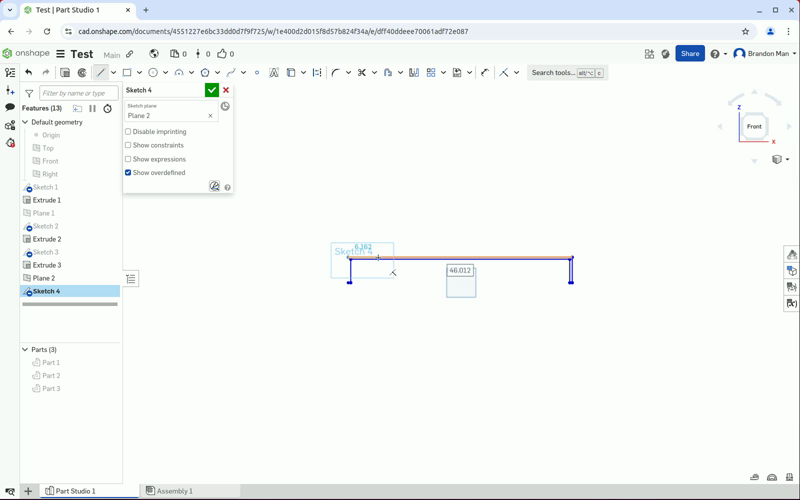
key_down(shift)
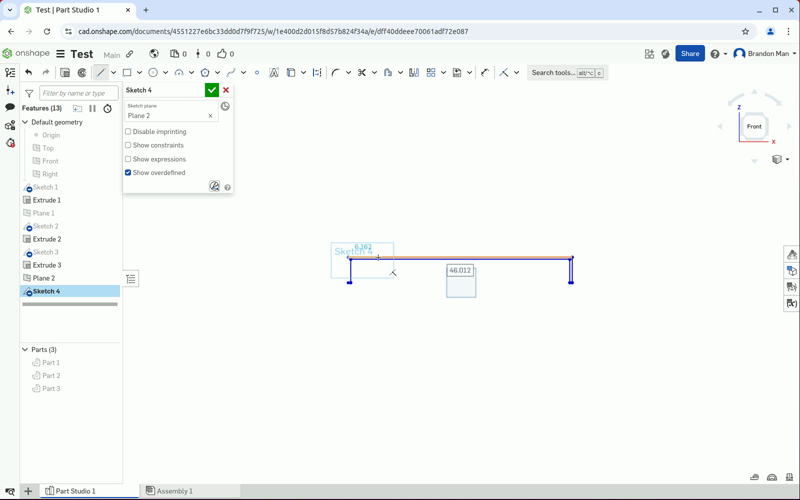
mouse_move(348, 282)
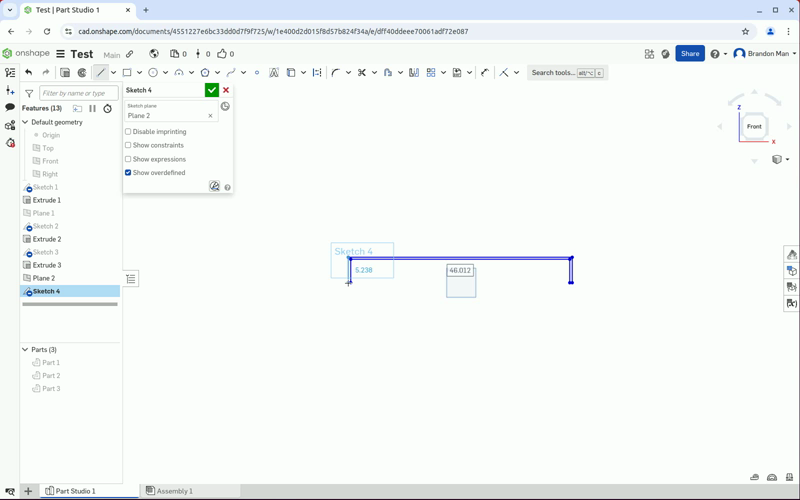
scroll(6)
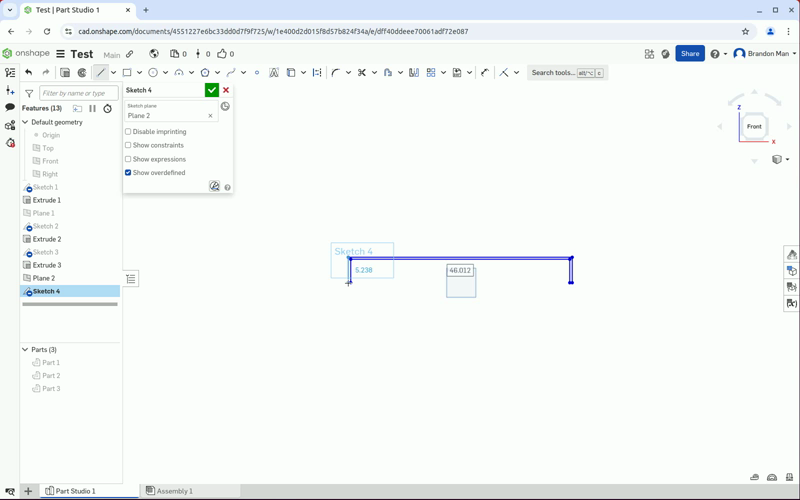
scroll(6)
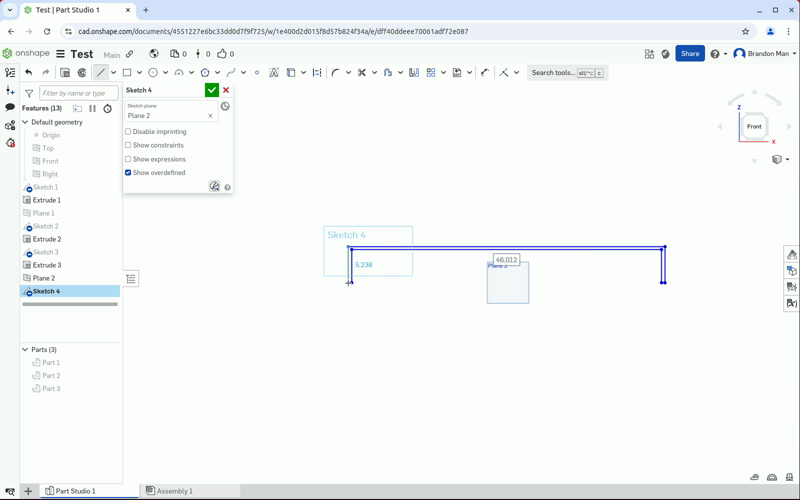
scroll(6)
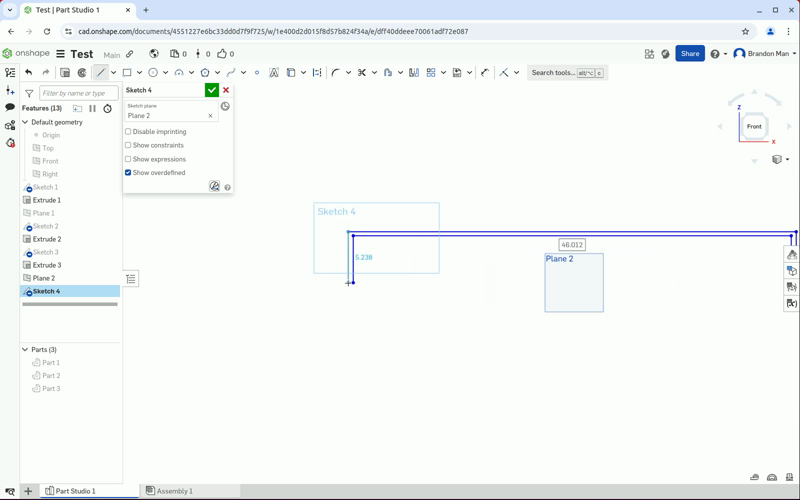
scroll(6)
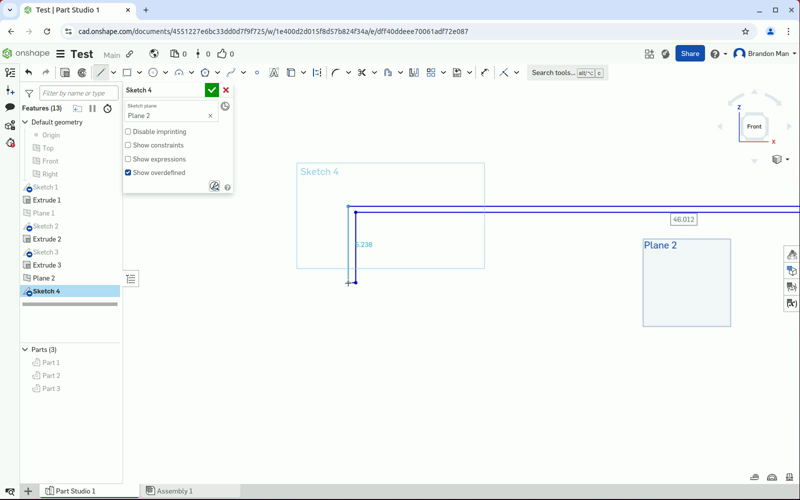
scroll(6)
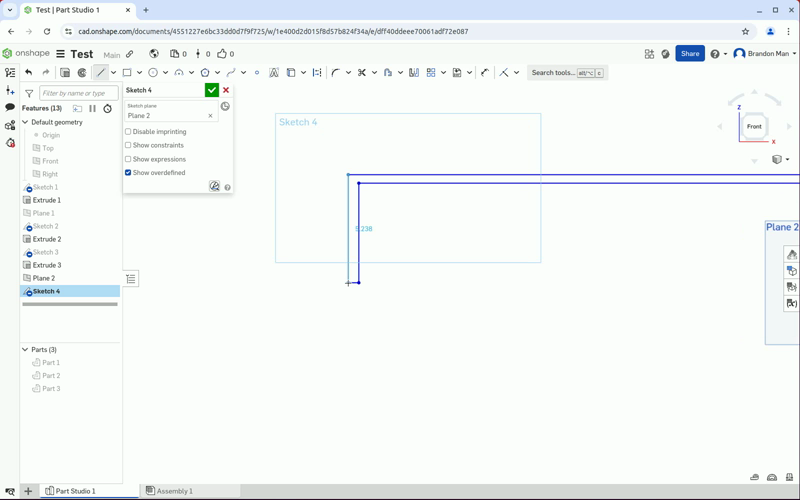
scroll(6)
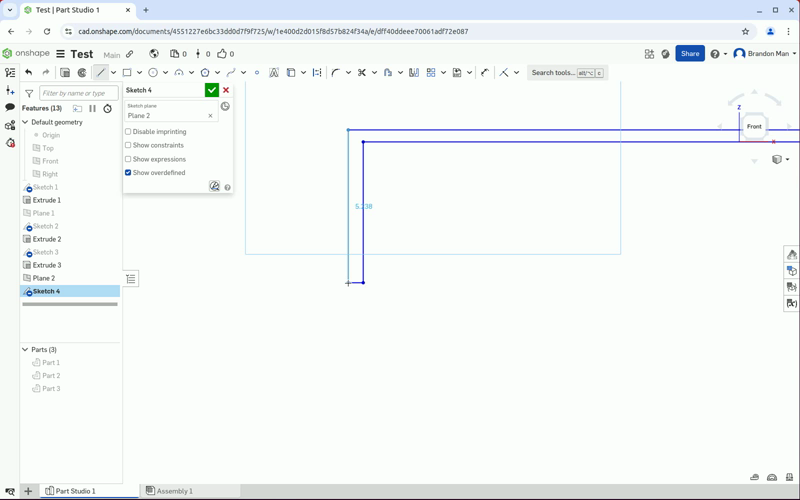
scroll(6)
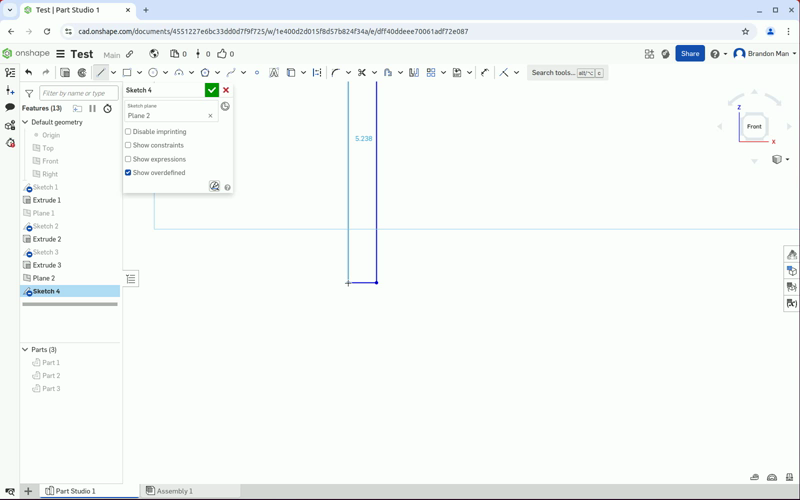
key_up(shift)
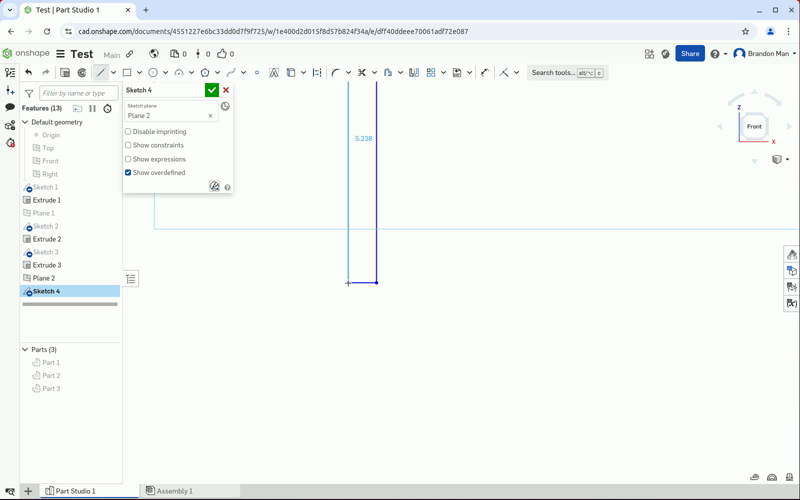
click(348, 282)
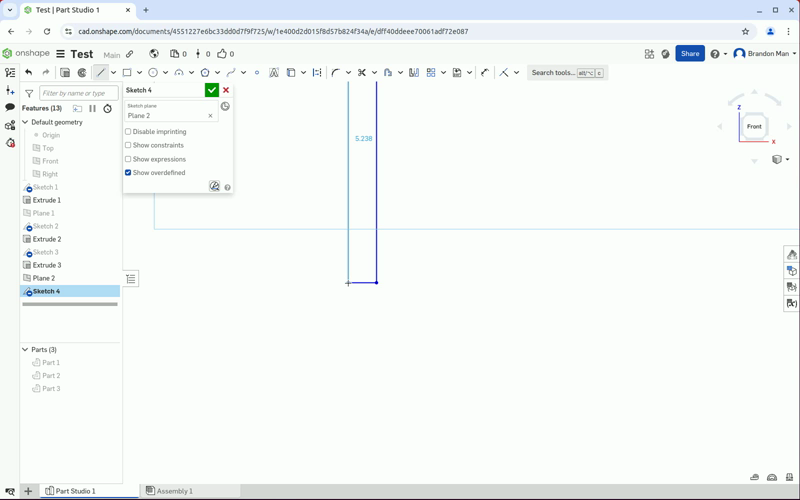
scroll(-6)
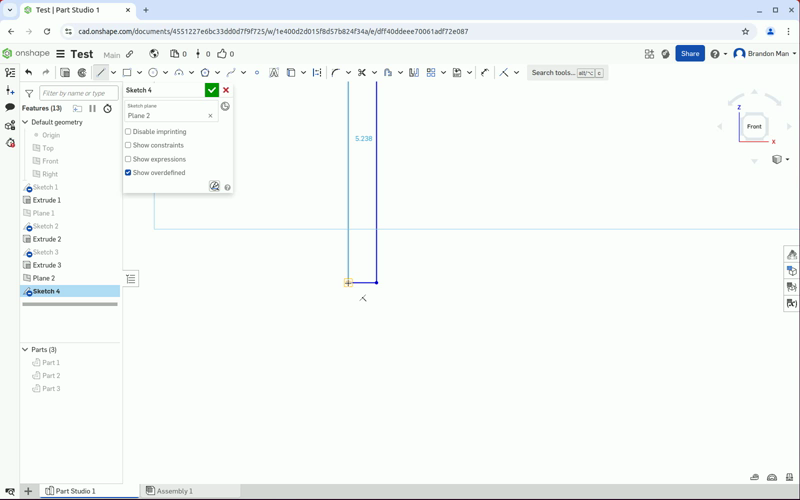
scroll(-6)
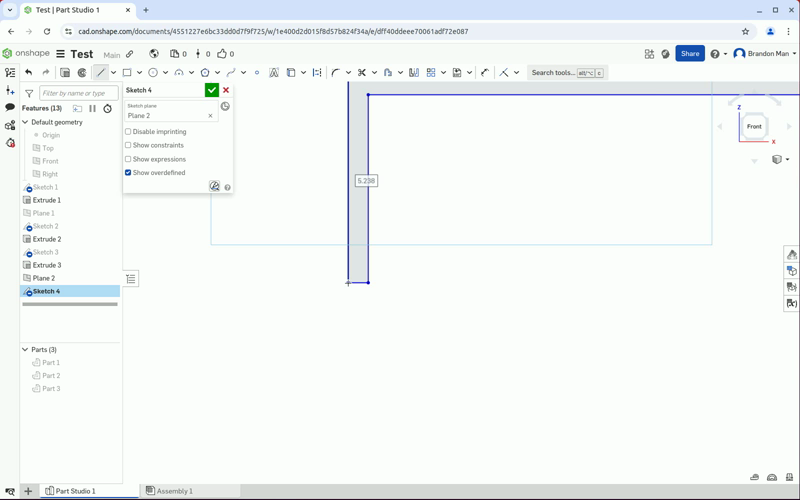
scroll(-6)
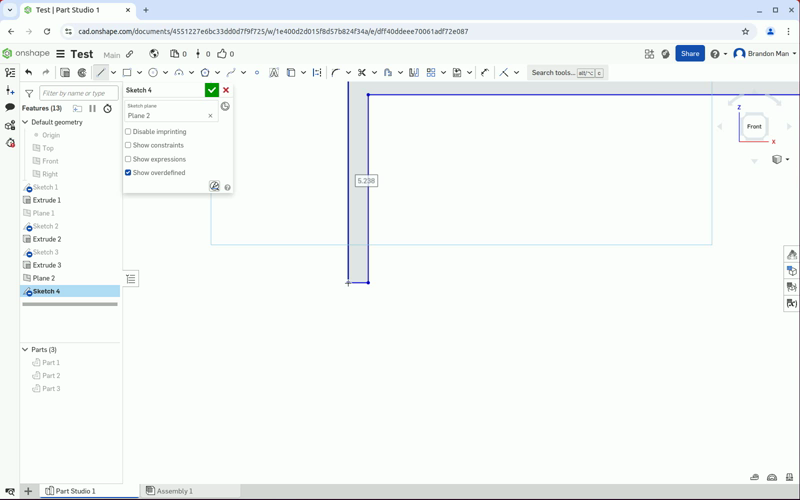
scroll(-6)
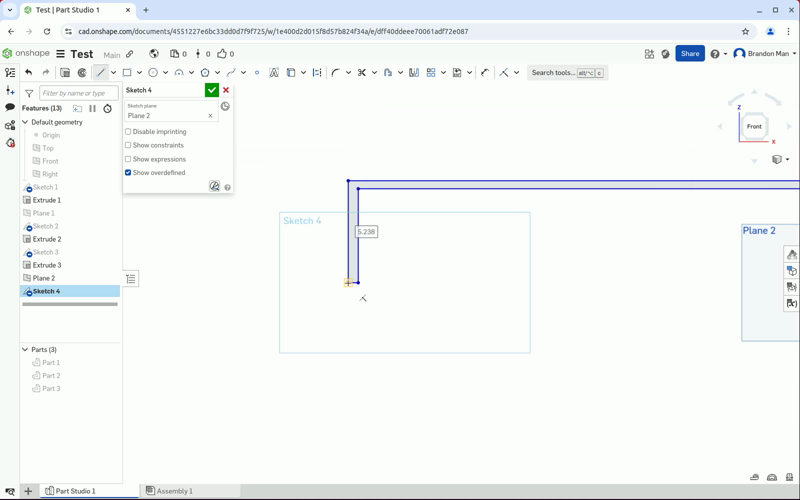
scroll(-6)
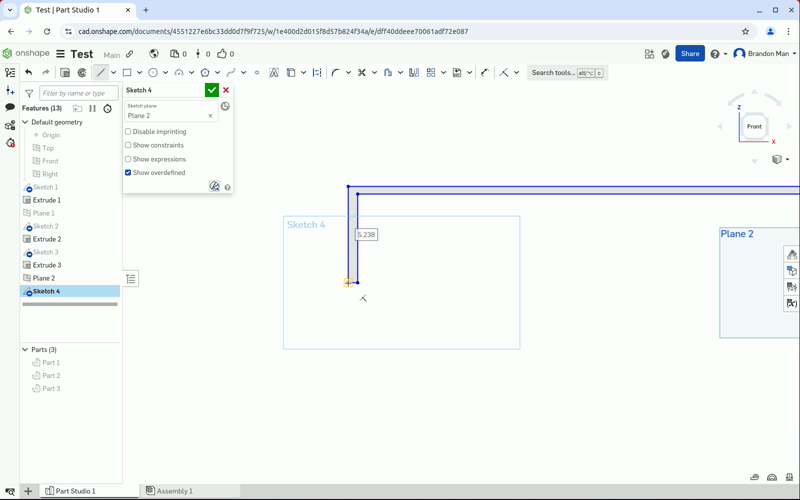
scroll(-6)
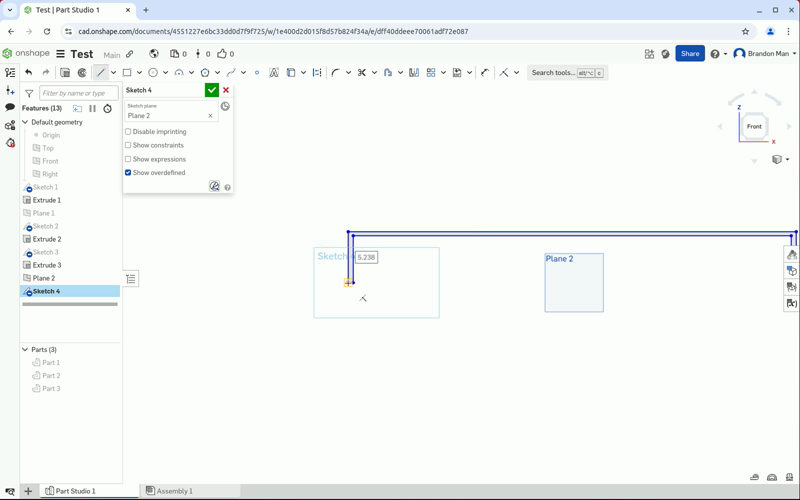
scroll(-6)
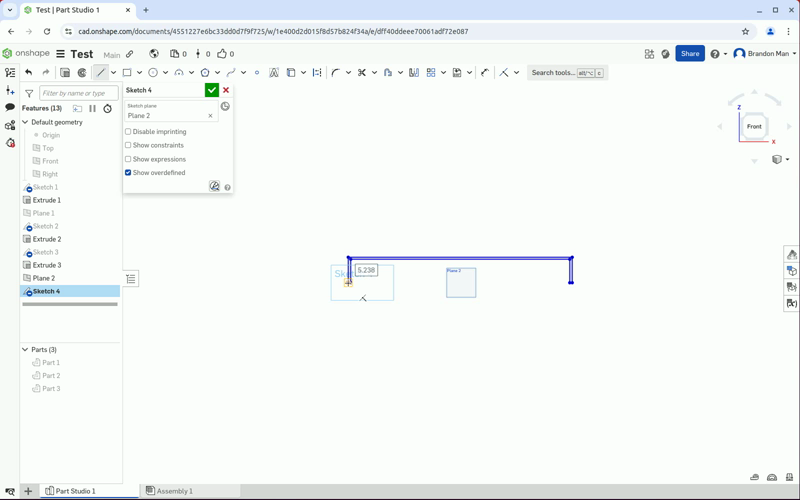
key(esc)
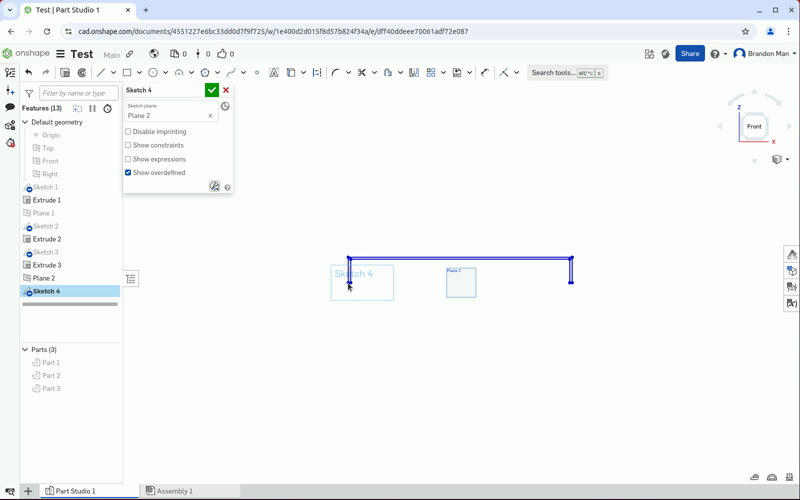
mouse_move(546, 258)
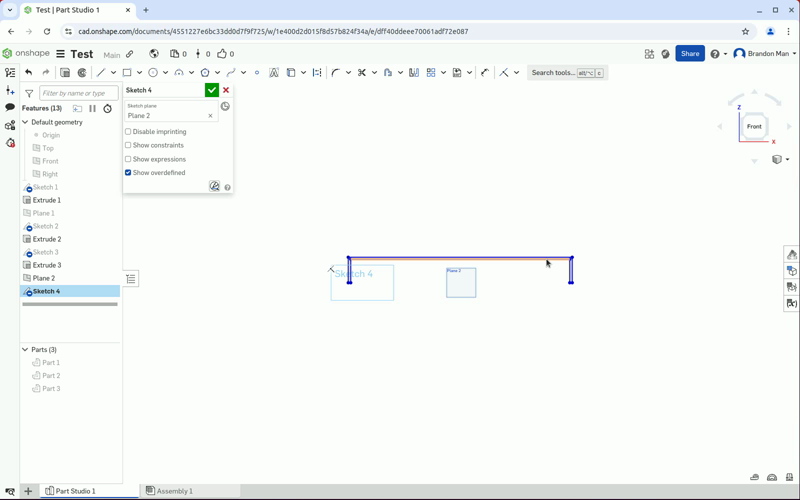
scroll(6)
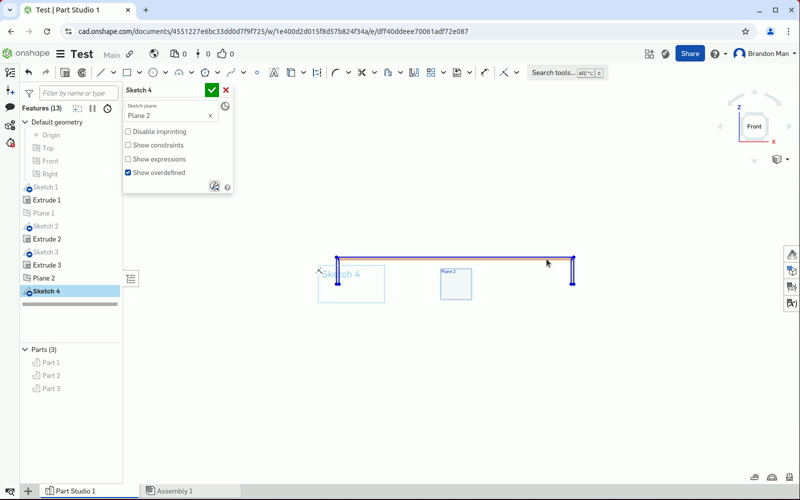
scroll(6)
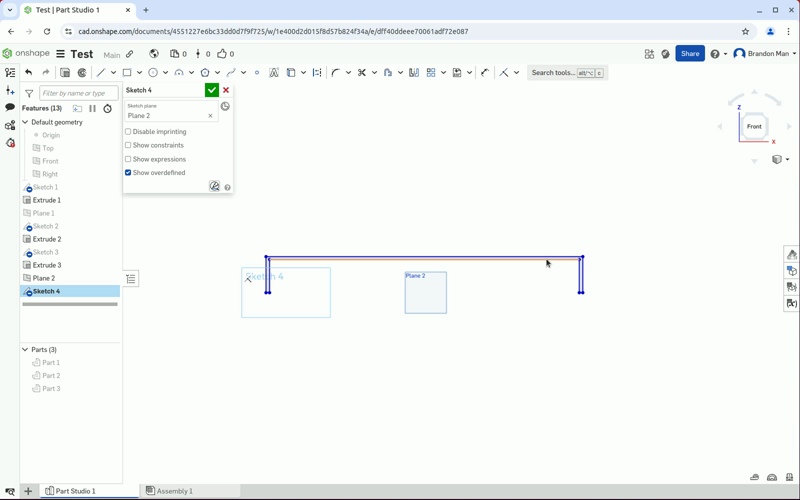
scroll(6)
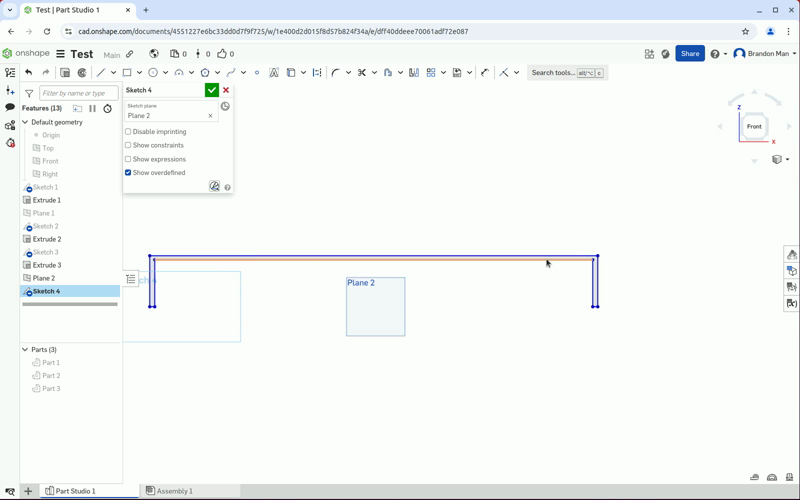
scroll(6)
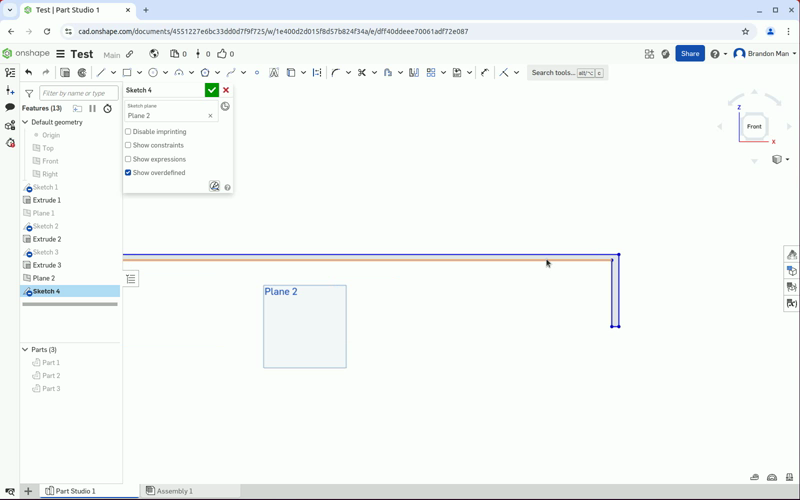
scroll(6)
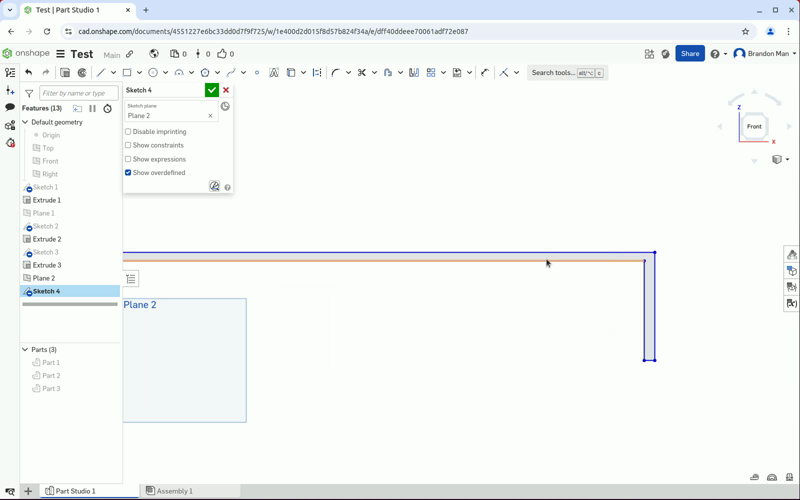
scroll(6)
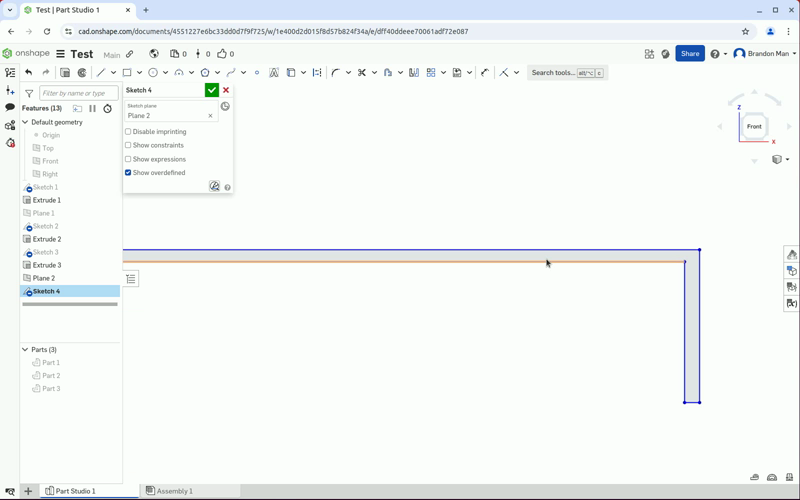
scroll(6)
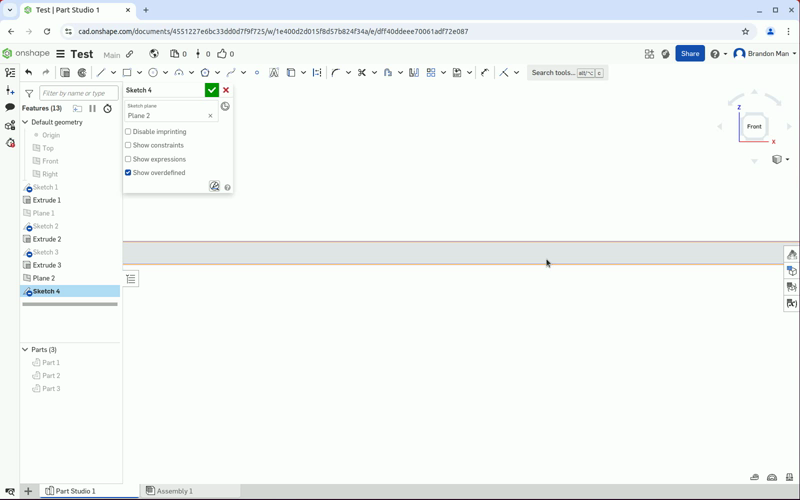
click(546, 258)
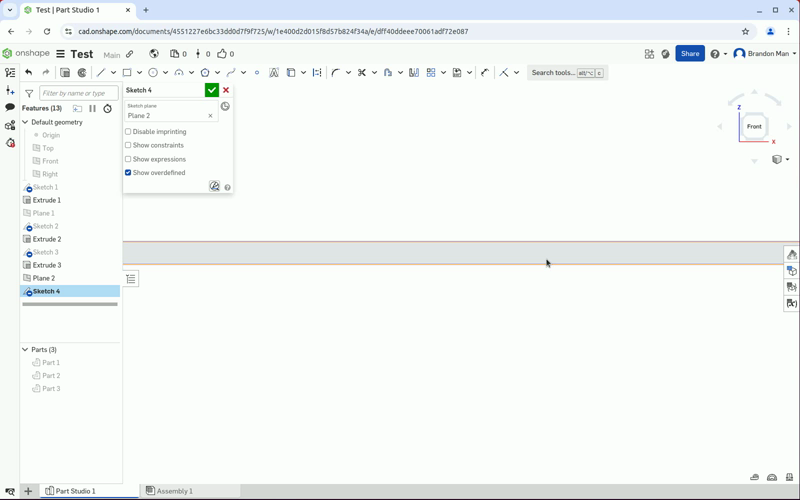
scroll(-6)
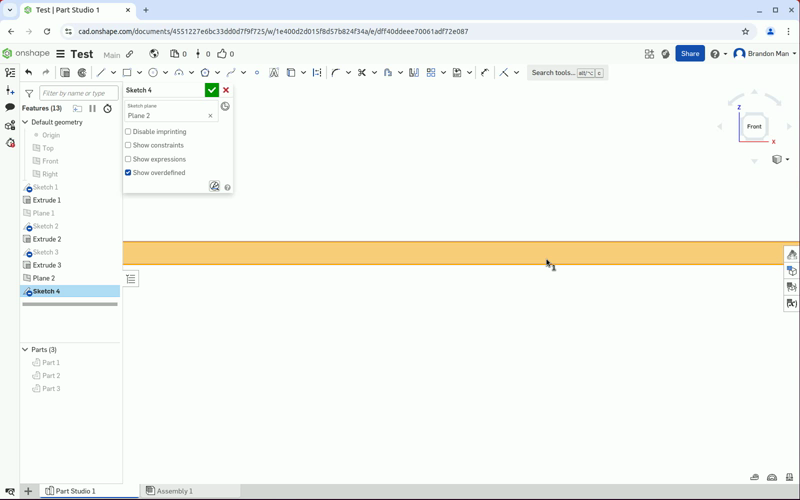
scroll(-6)
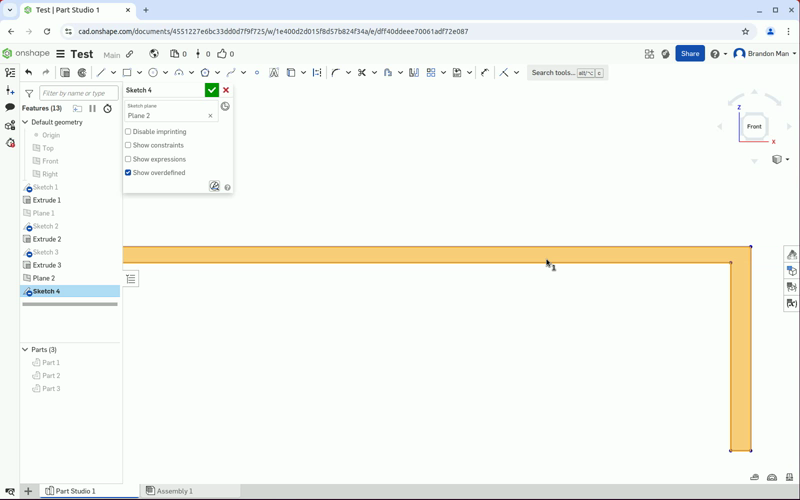
scroll(-6)
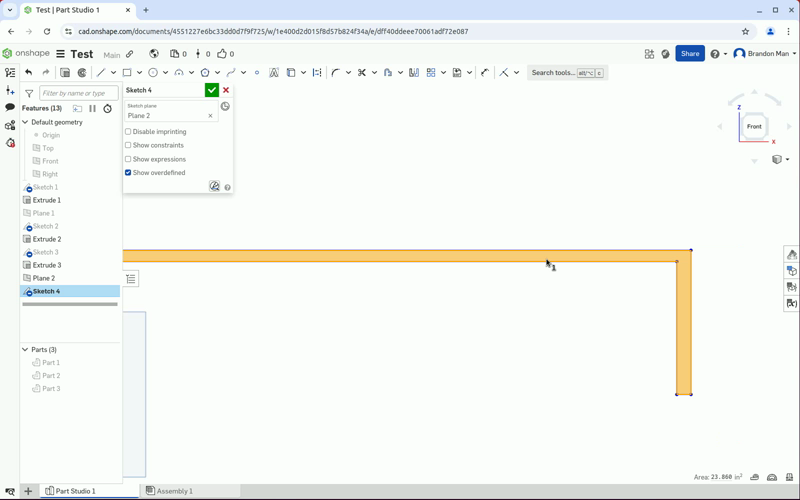
scroll(-6)
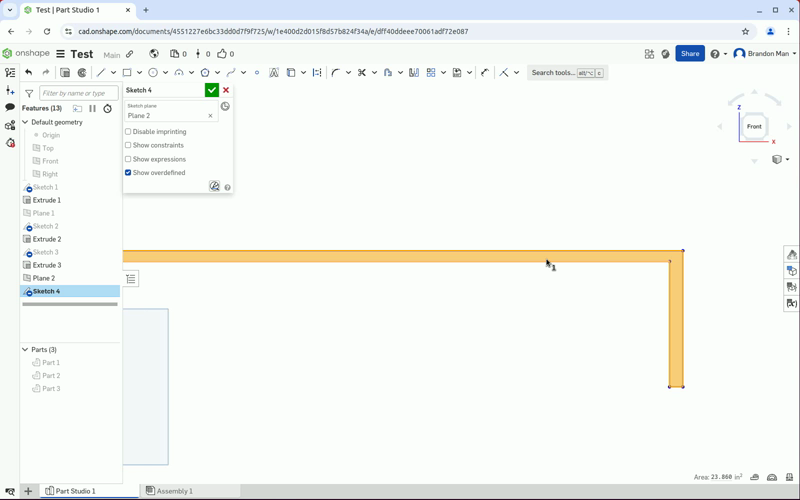
scroll(-6)
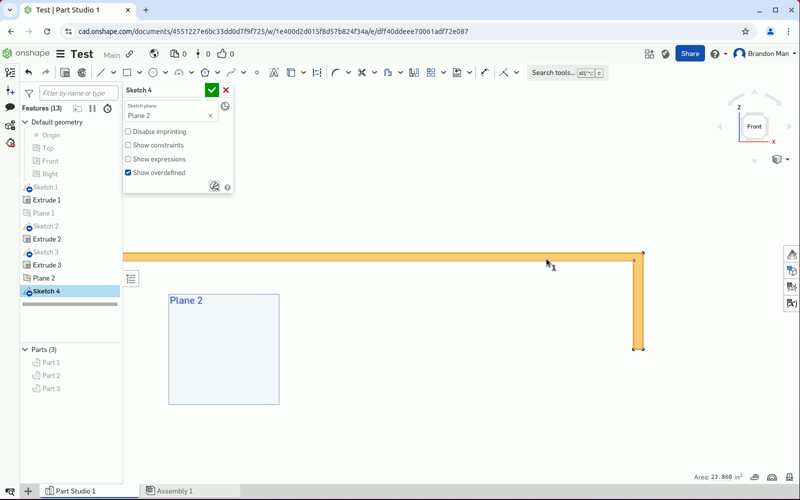
scroll(-6)
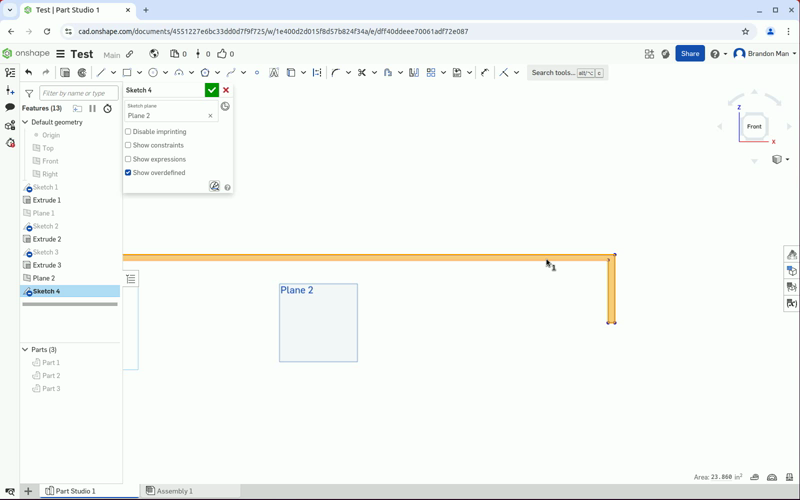
scroll(-6)
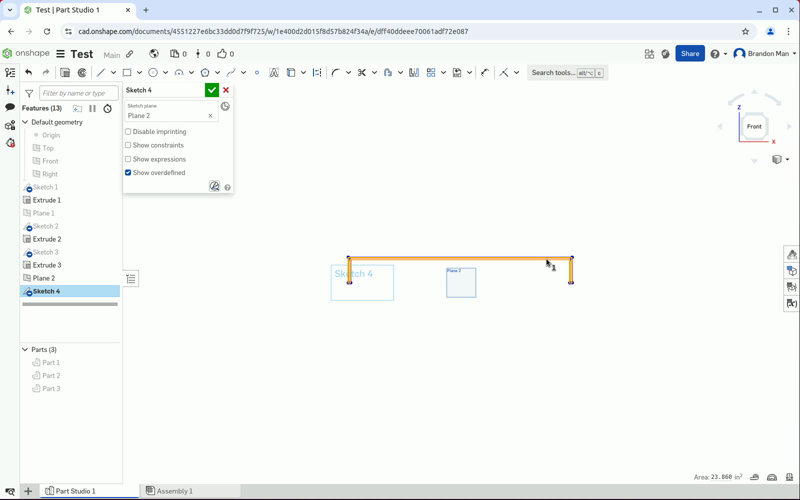
mouse_move(73, 352)
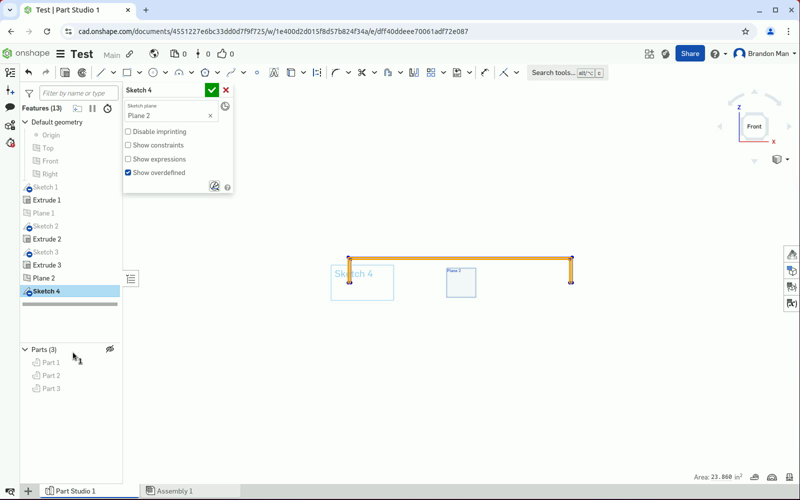
key(shift+y)
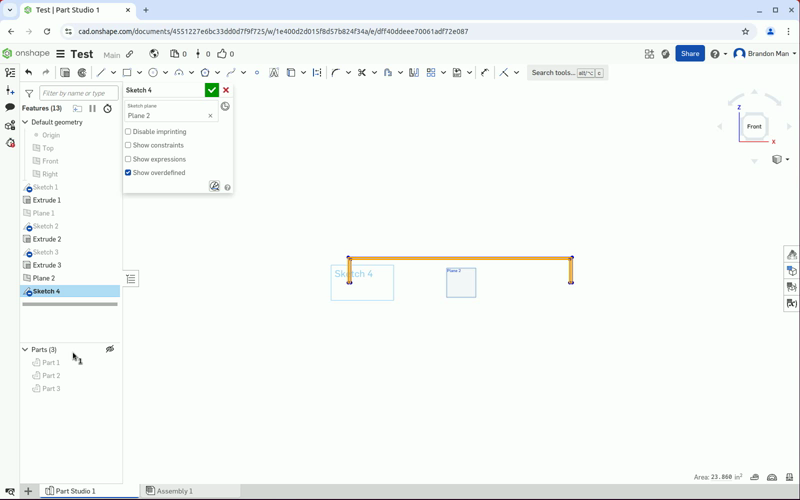
key(shift+e)
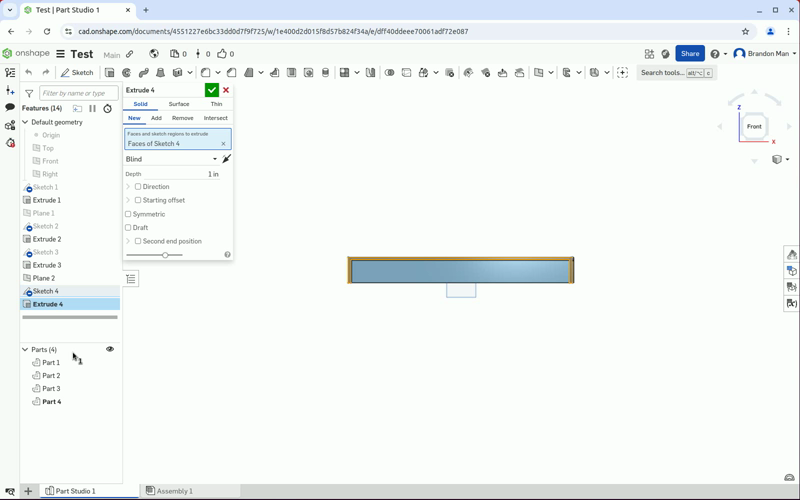
mouse_move(143, 106)
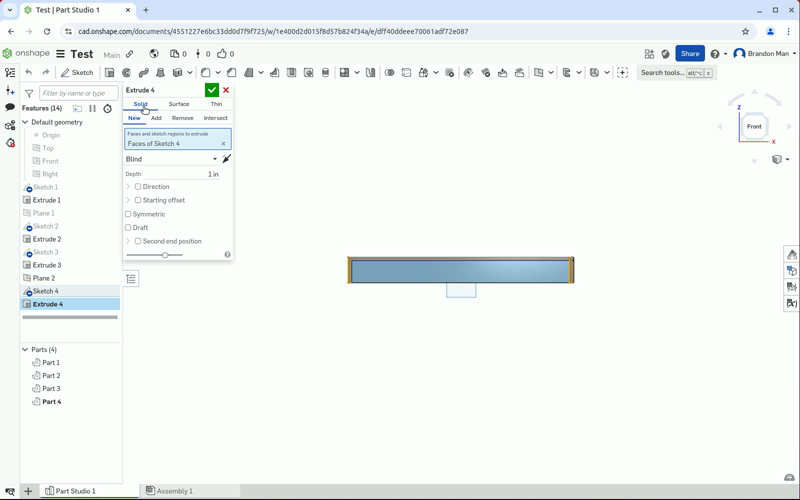
click(143, 106)
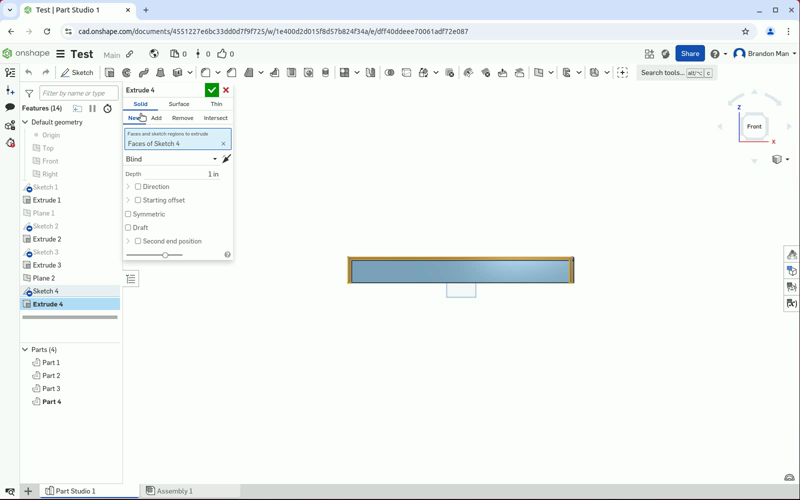
mouse_move(137, 120)
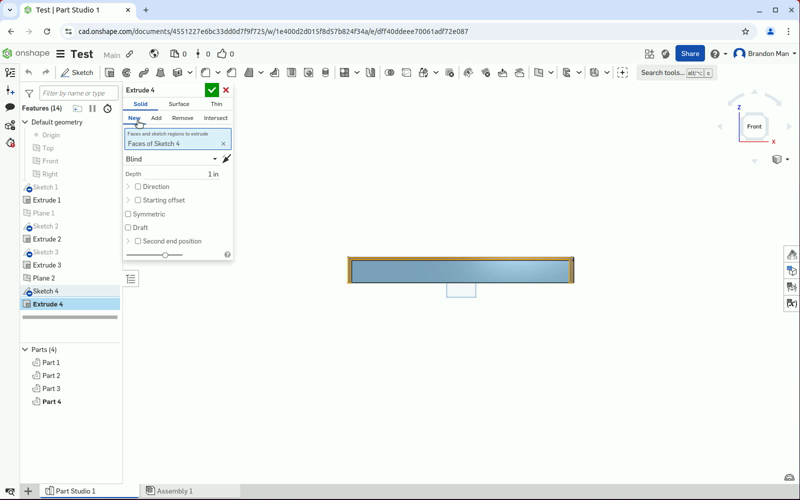
click(137, 120)
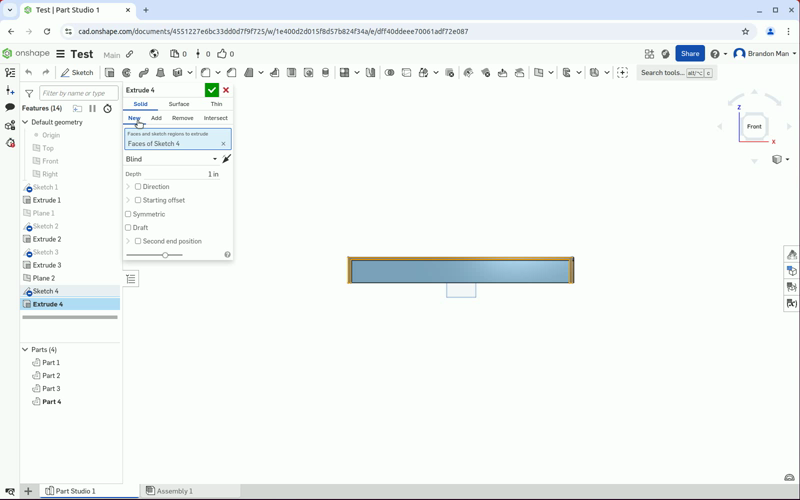
key(tab, 4)
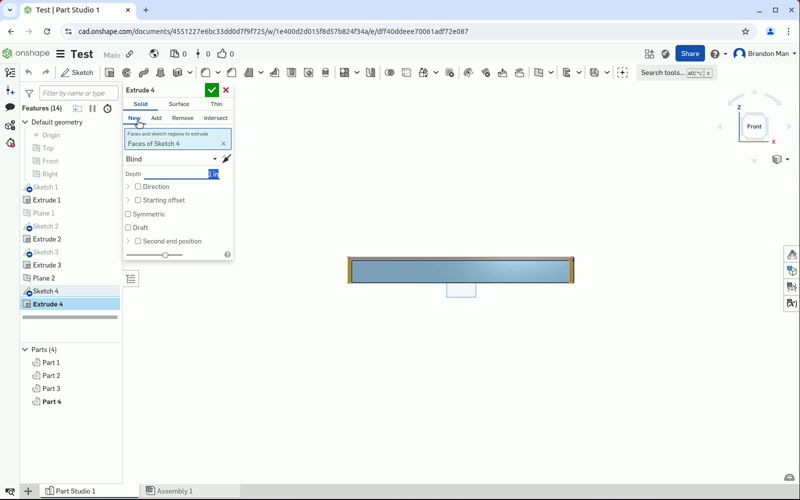
text(0.722)
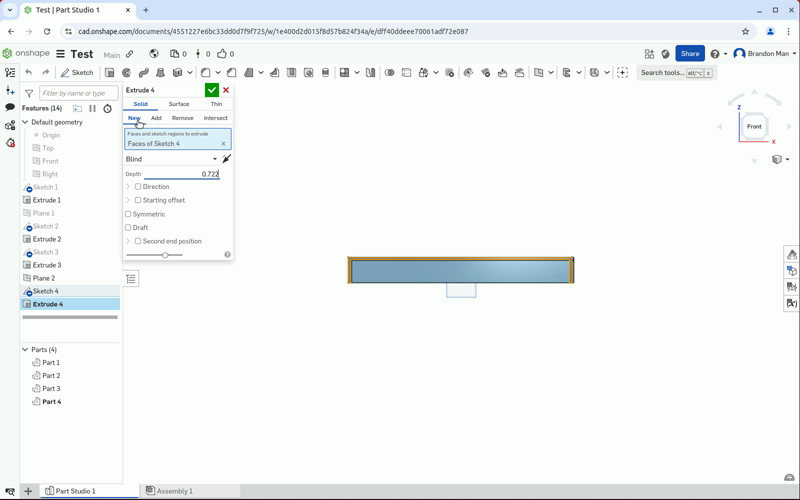
key(enter)
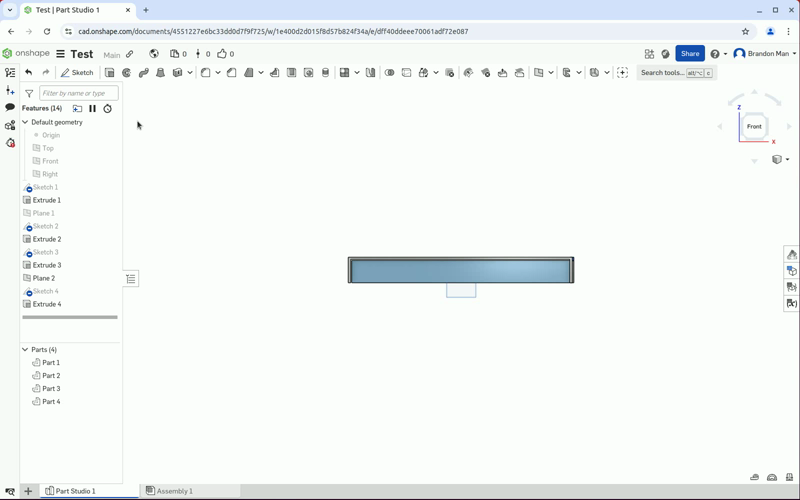
key(shift+h)
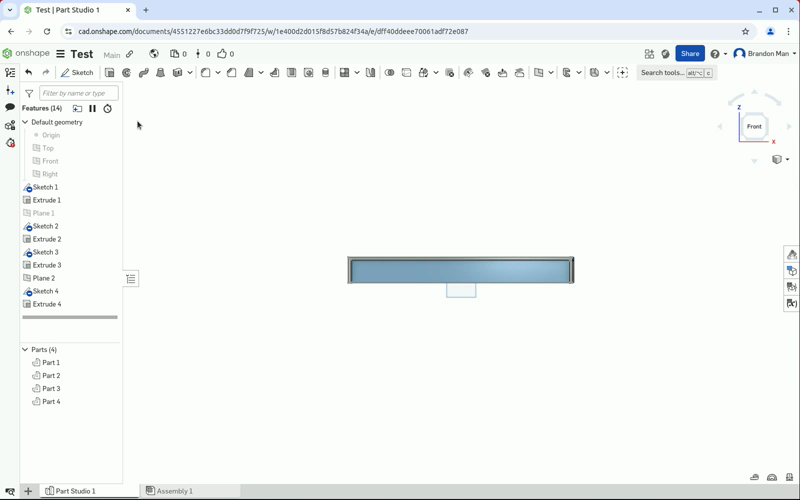
key(shift+h)
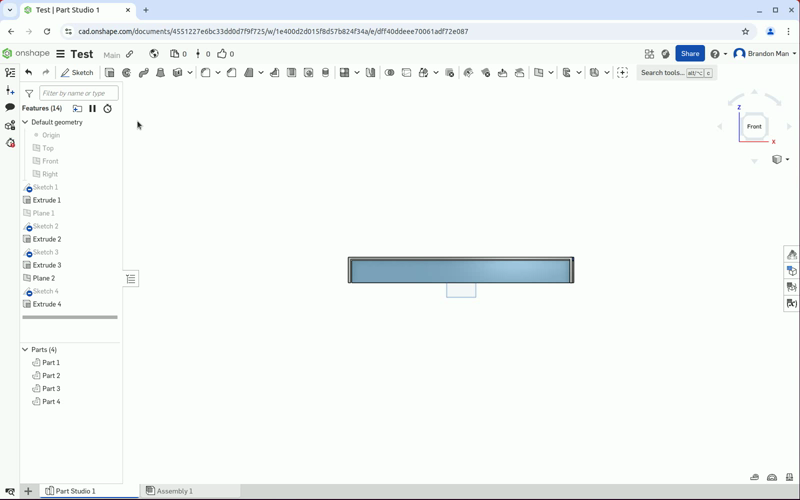
mouse_move(73, 189)
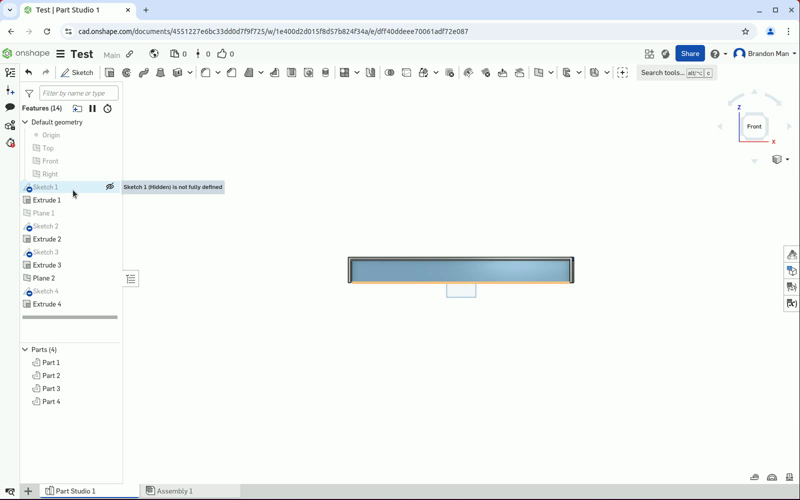
click(73, 189)
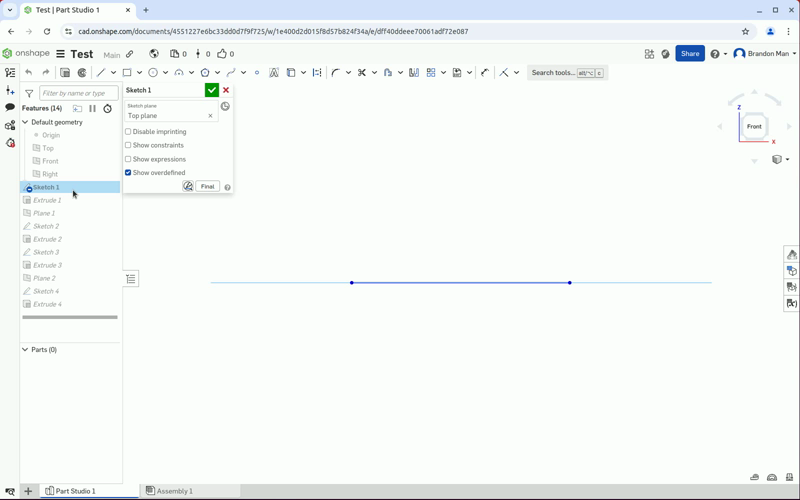
mouse_move(229, 92)
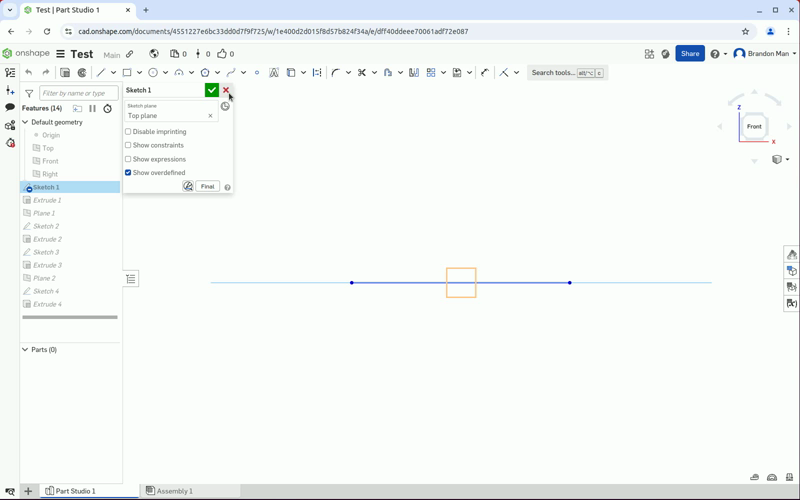
click(229, 92)
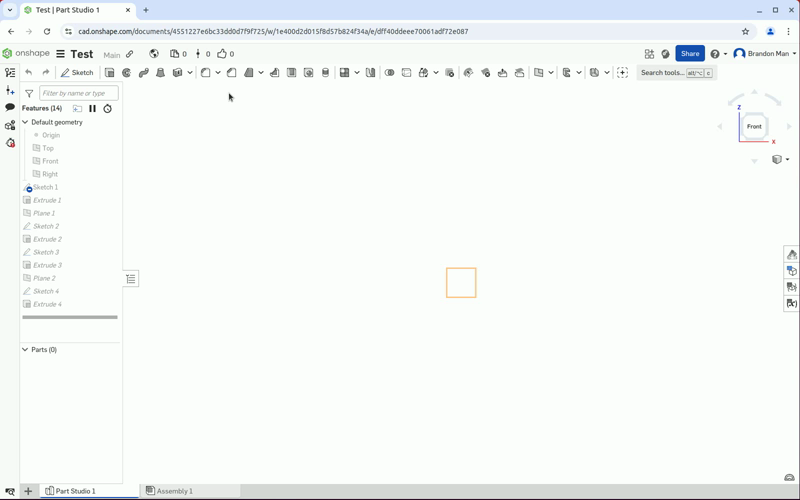
key(shift+s)
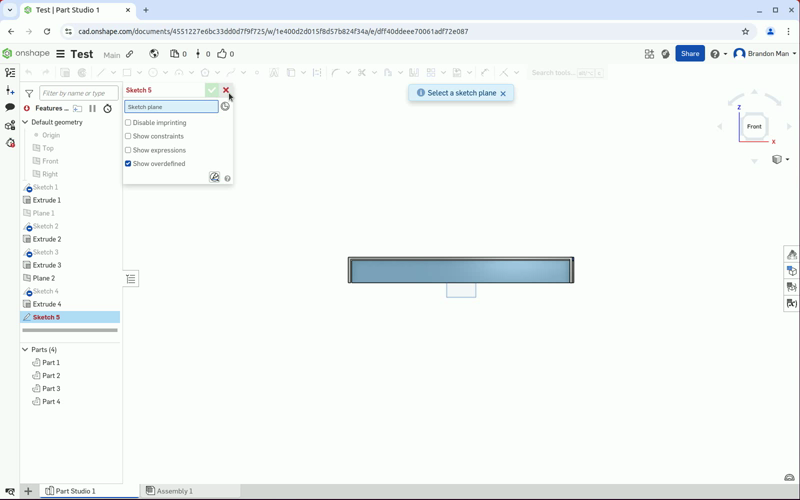
mouse_move(73, 280)
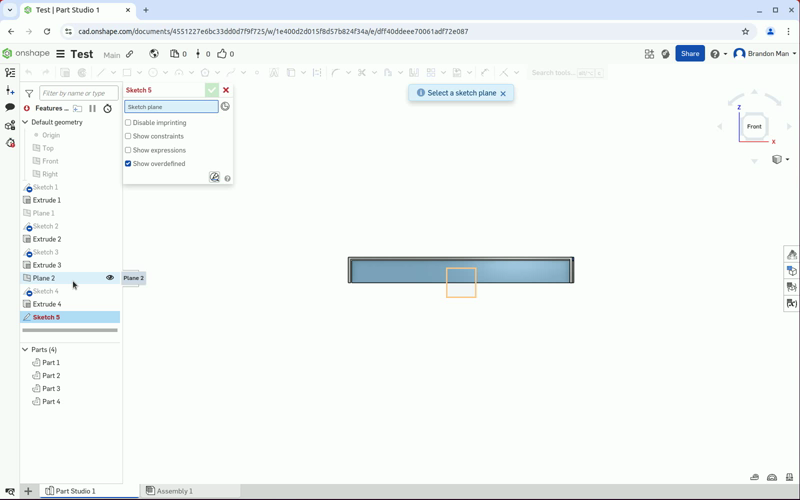
click(73, 280)
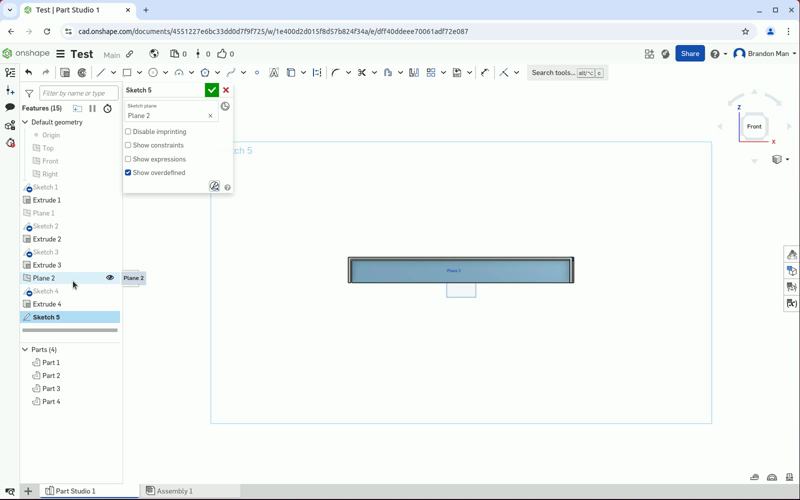
mouse_move(73, 352)
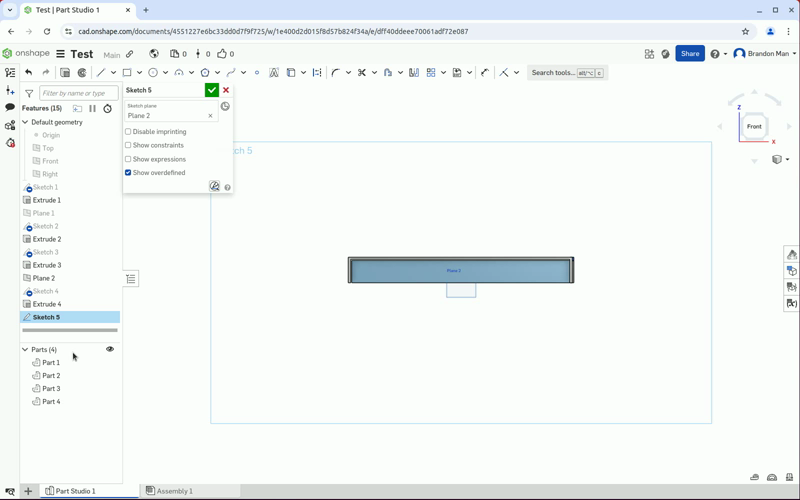
key(y)
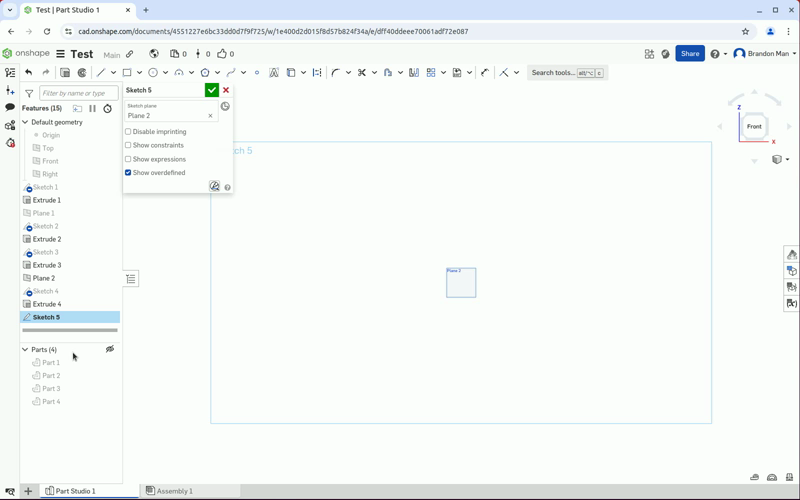
key(l)
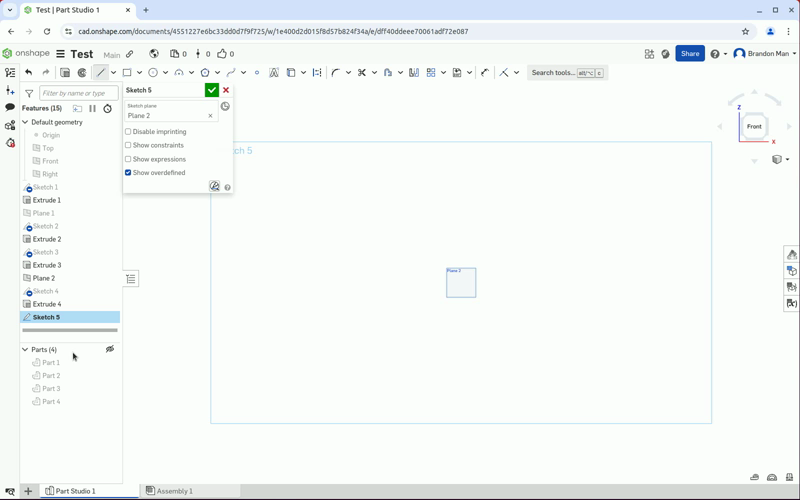
key_down(shift)
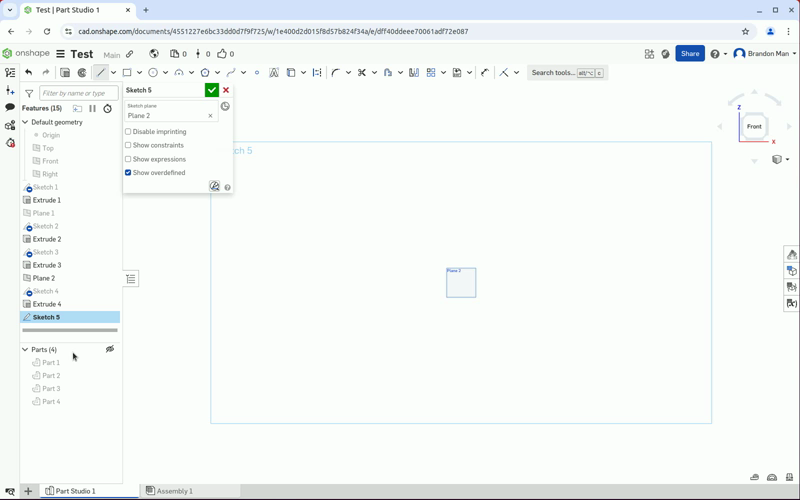
mouse_move(351, 282)
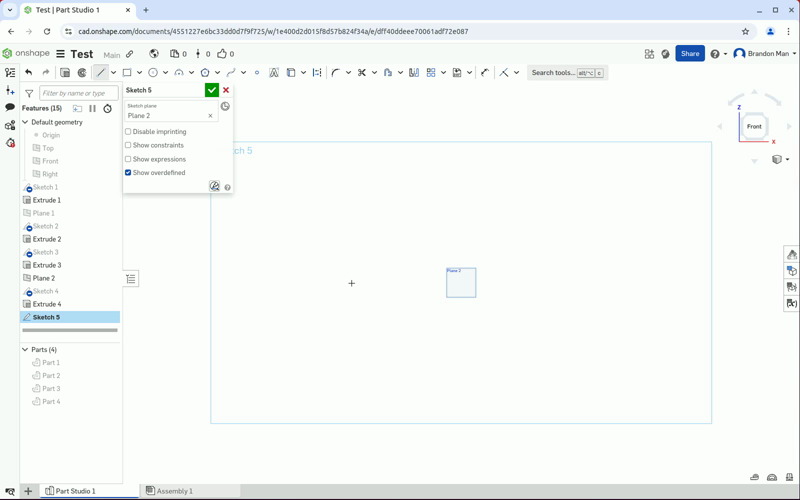
click(351, 282)
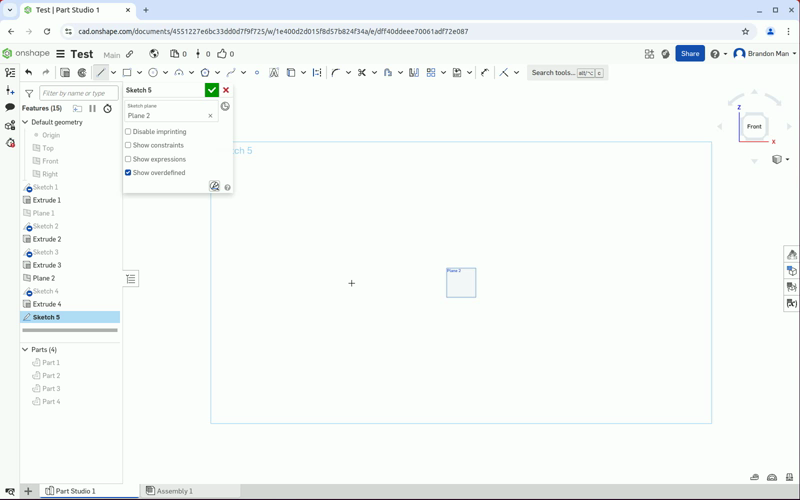
key_up(shift)
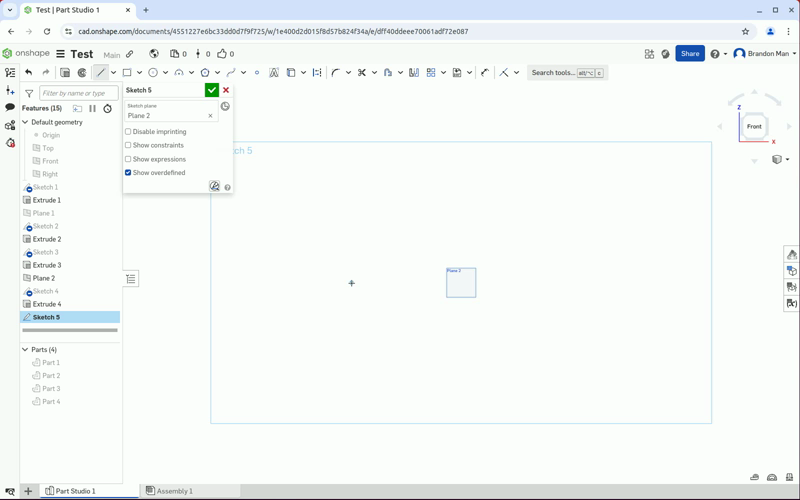
key_down(shift)
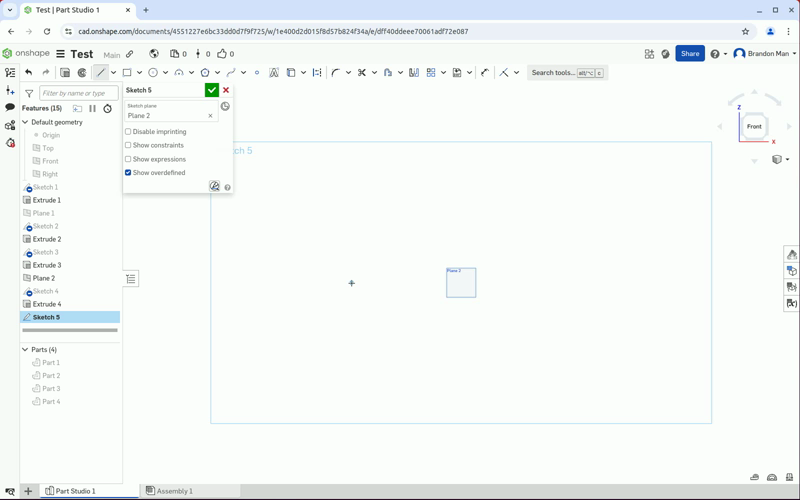
mouse_move(569, 282)
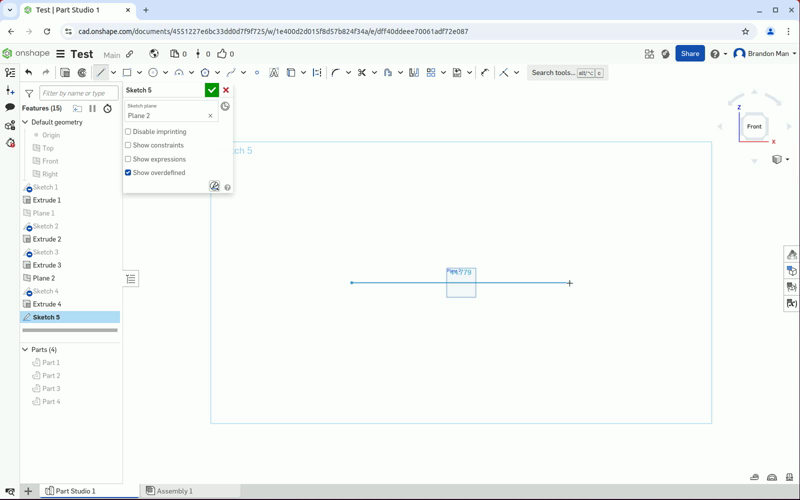
click(569, 282)
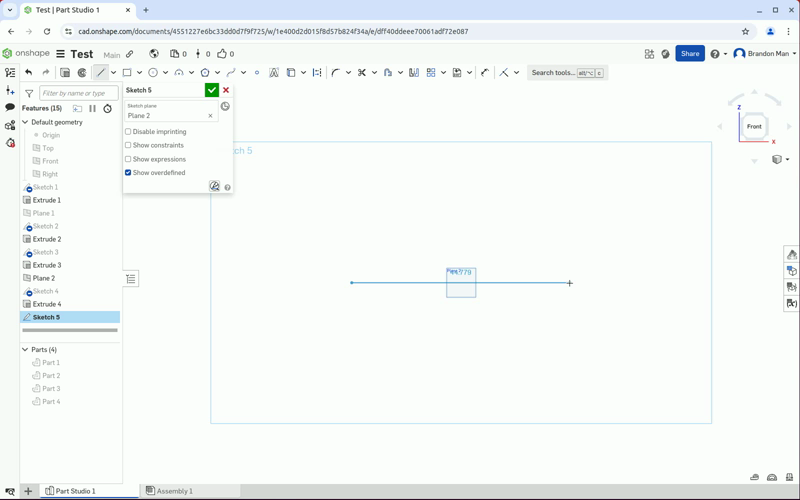
key_up(shift)
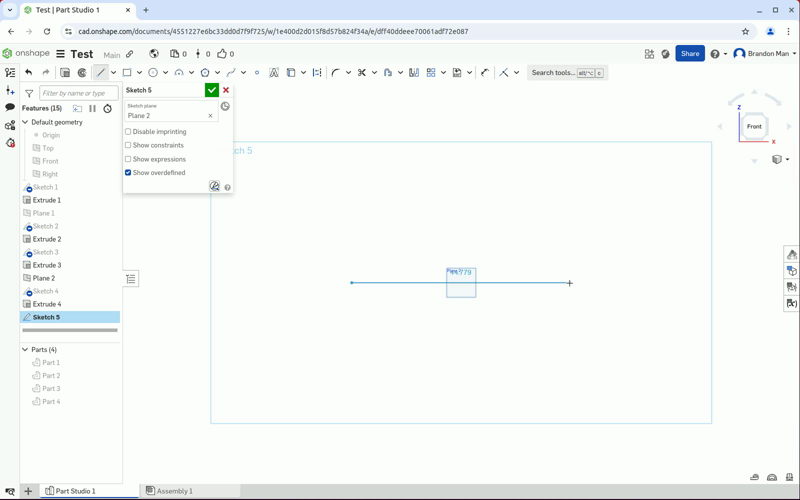
key_down(shift)
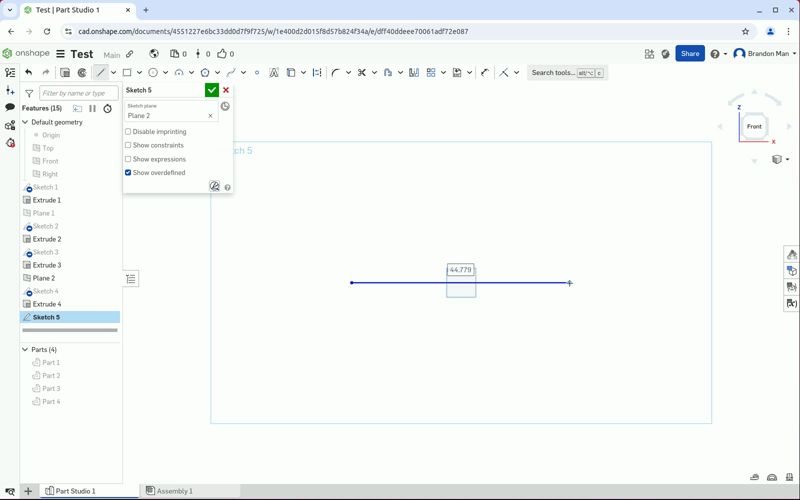
mouse_move(589, 282)
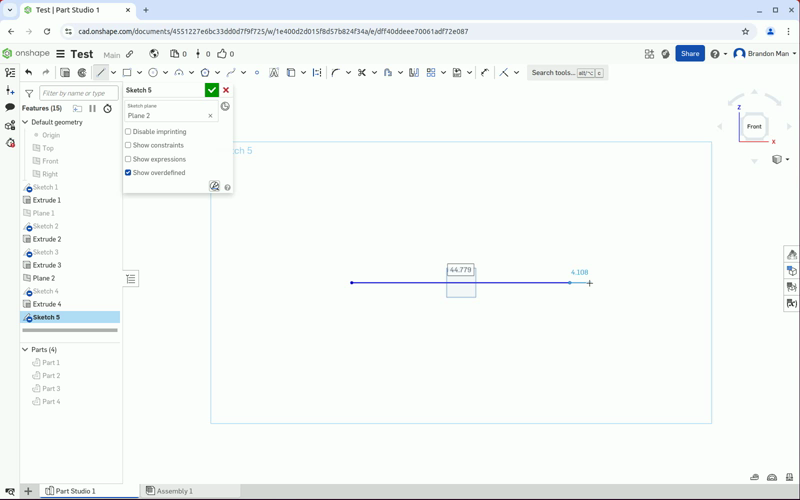
mouse_move(569, 260)
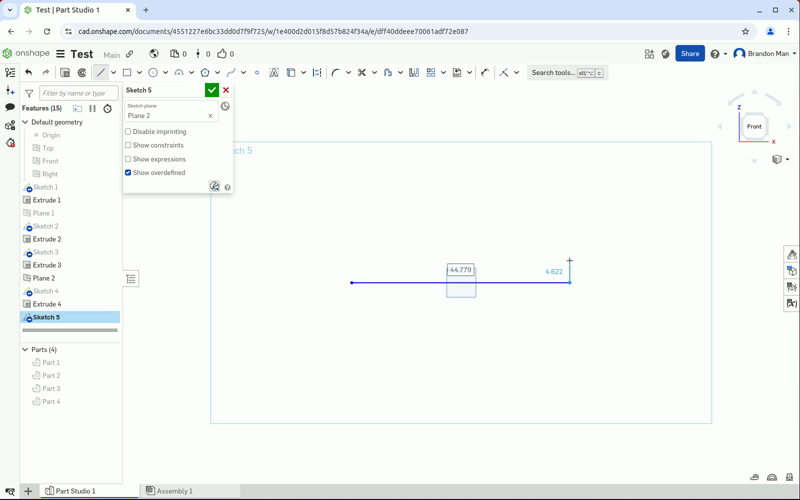
click(569, 260)
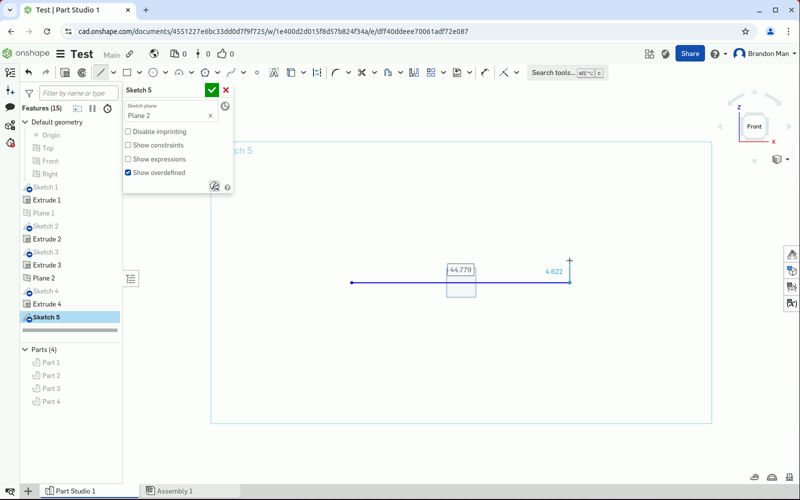
key_up(shift)
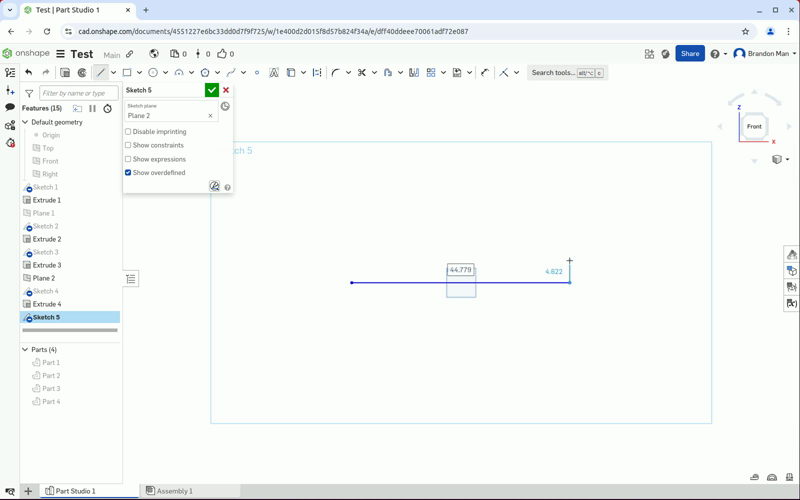
key_down(shift)
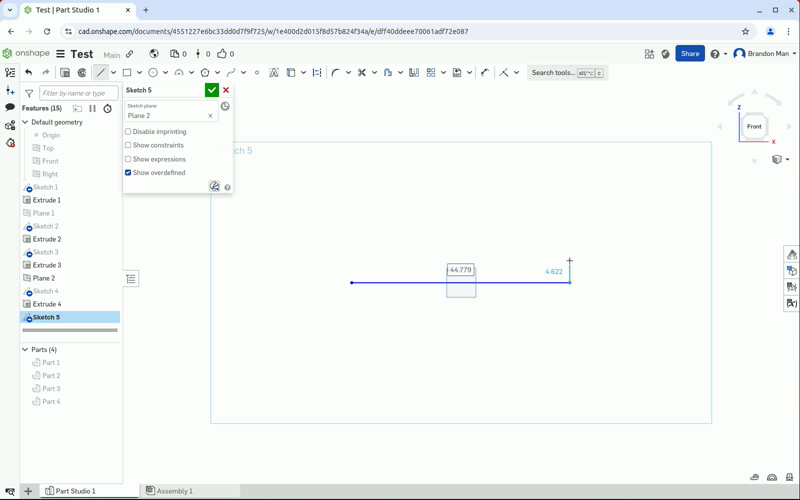
mouse_move(351, 260)
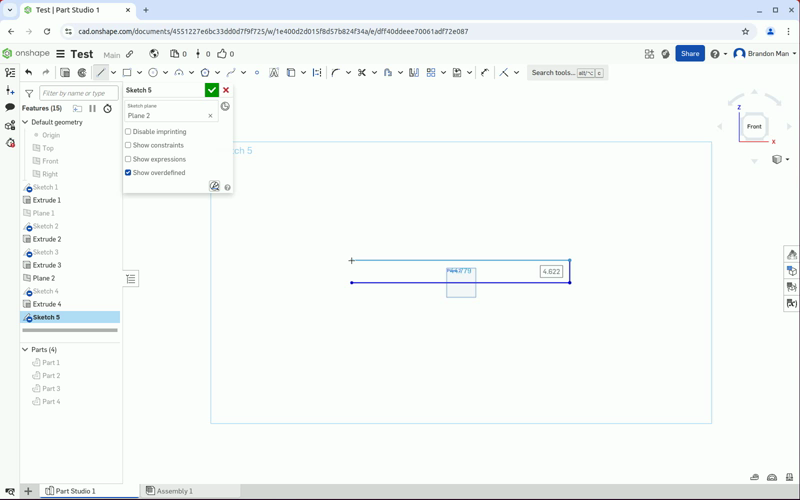
click(351, 260)
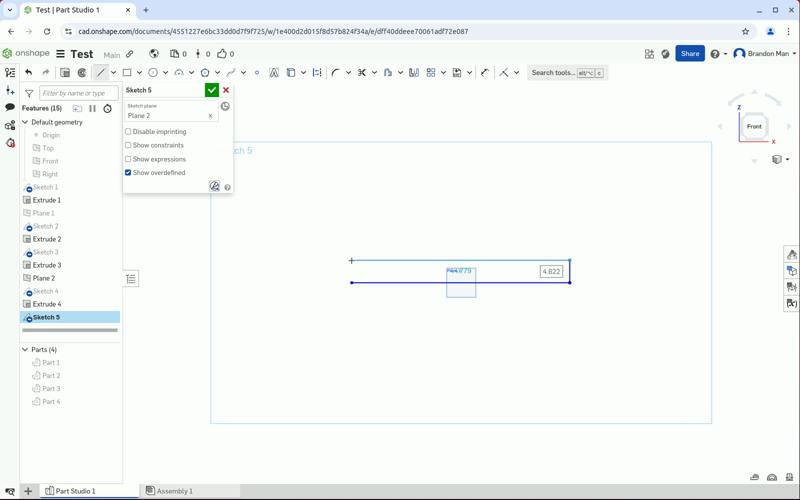
key_up(shift)
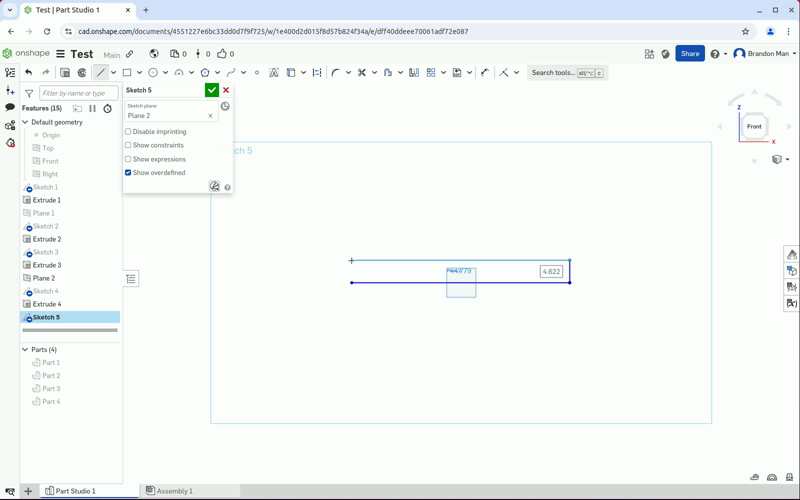
mouse_move(381, 260)
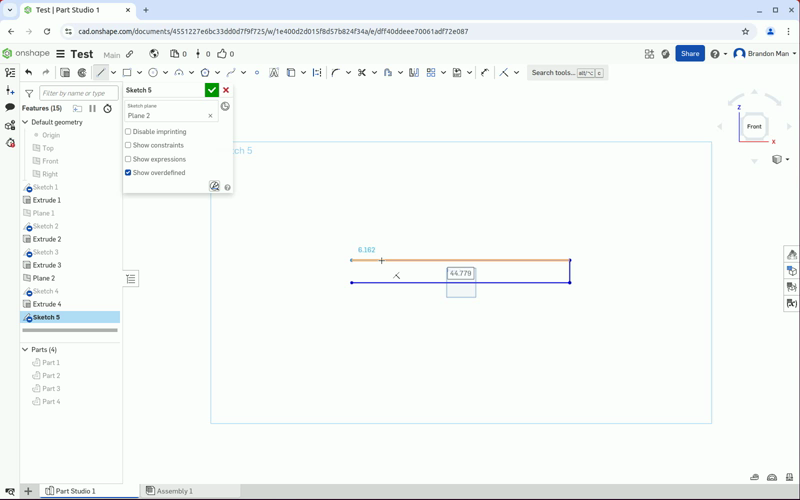
key_down(shift)
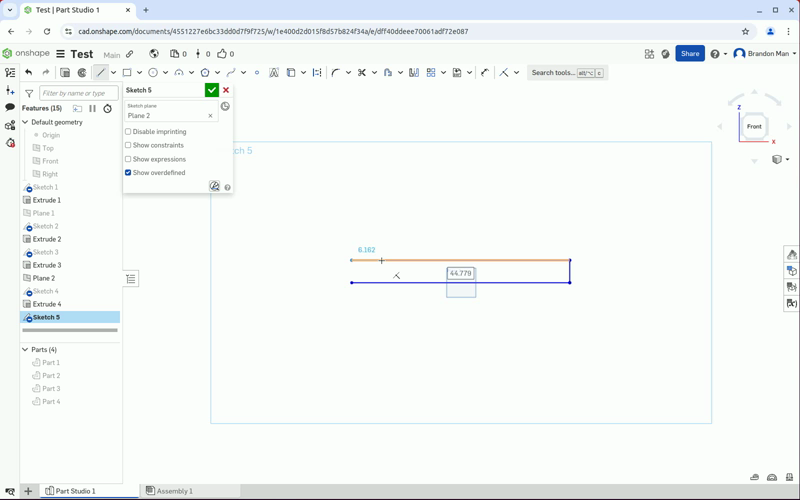
mouse_move(351, 282)
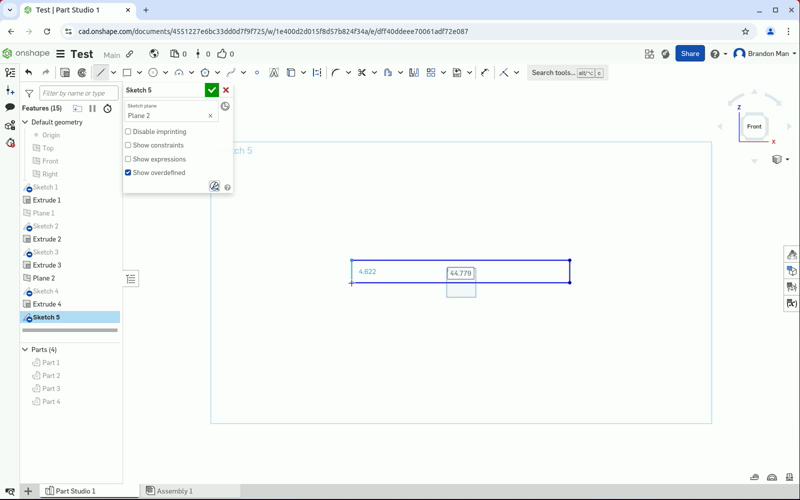
key_up(shift)
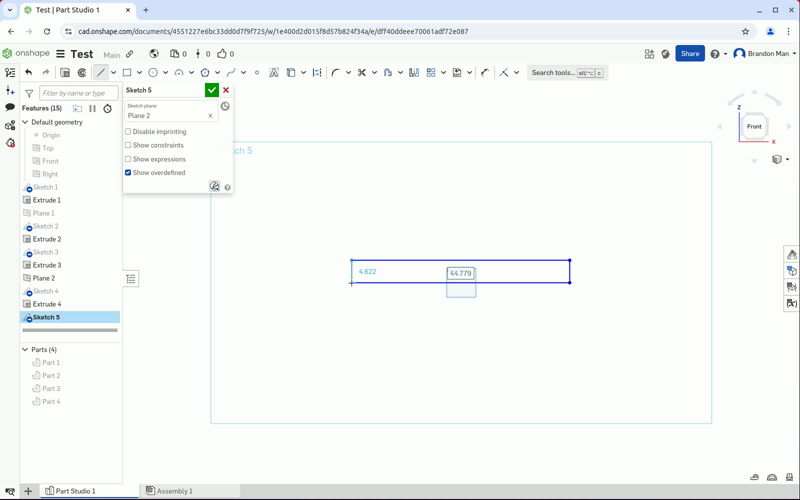
click(351, 282)
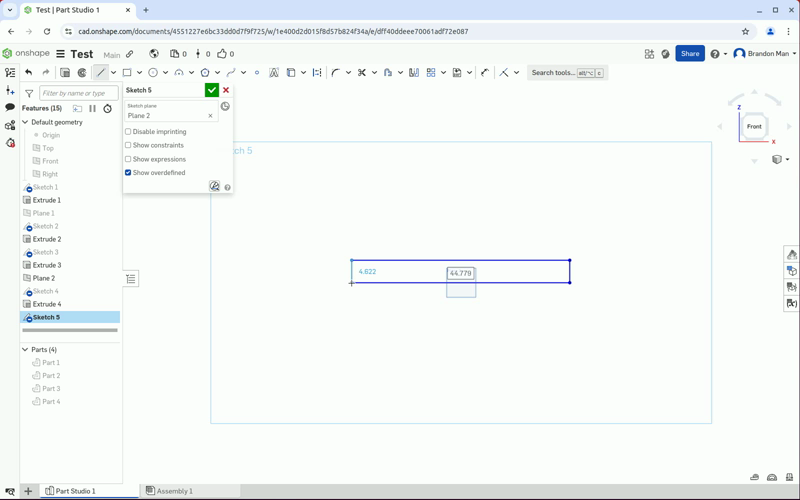
key(esc)
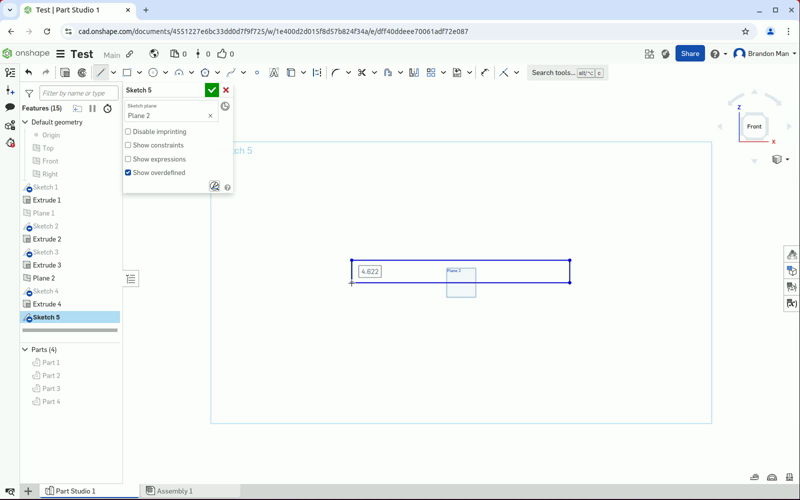
mouse_move(534, 273)
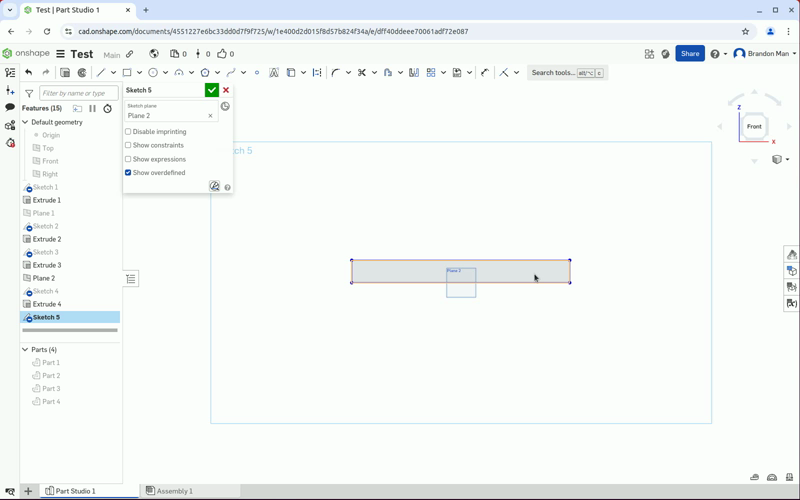
click(534, 273)
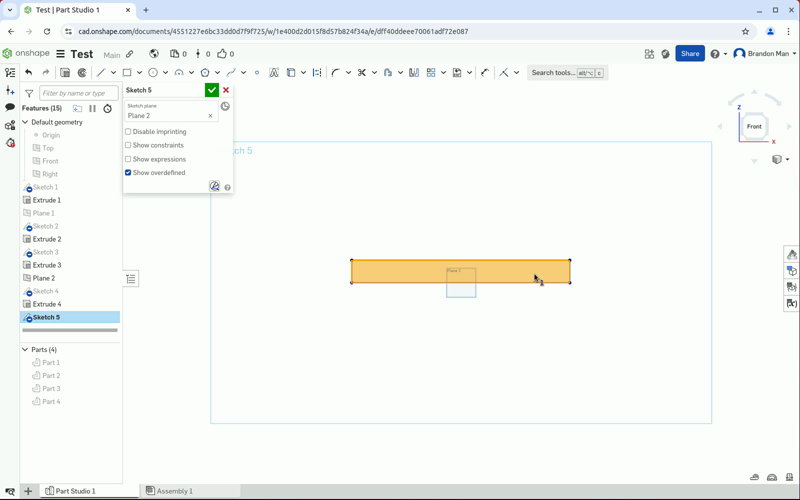
mouse_move(73, 352)
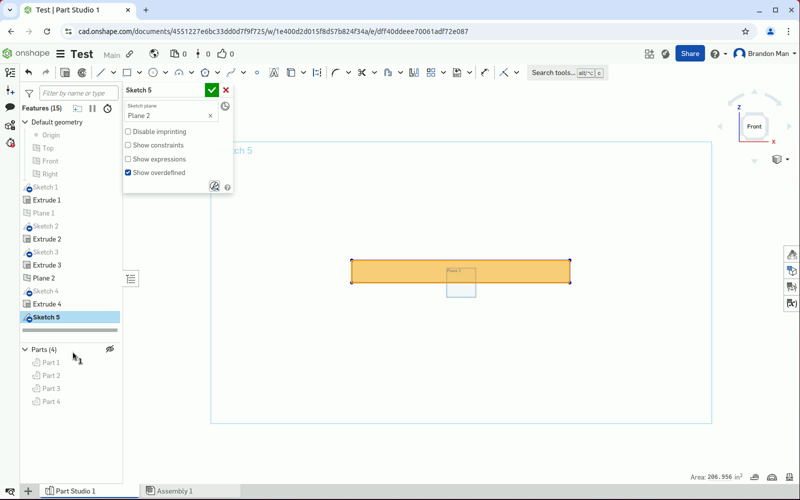
key(shift+y)
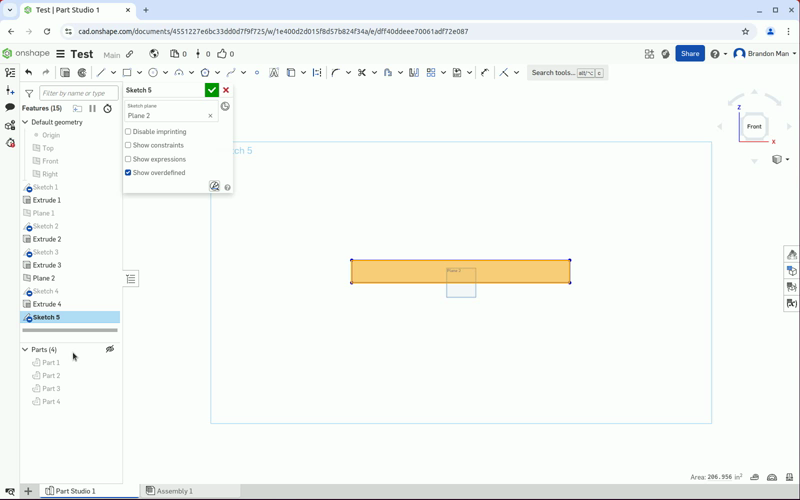
key(shift+e)
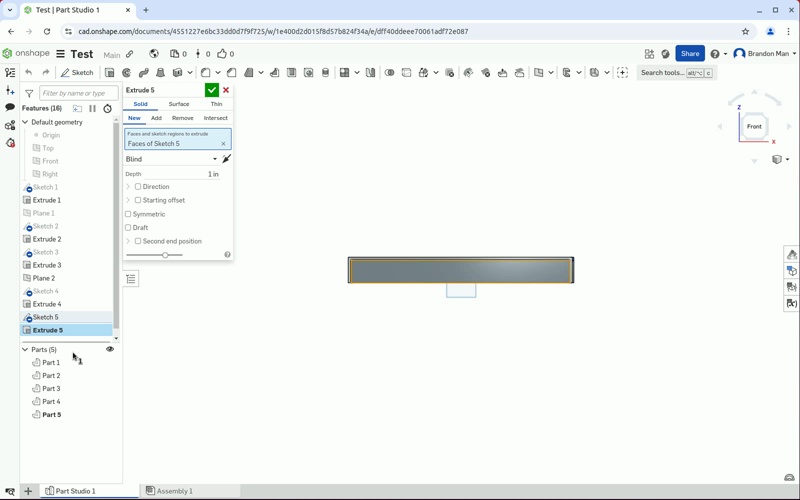
mouse_move(143, 106)
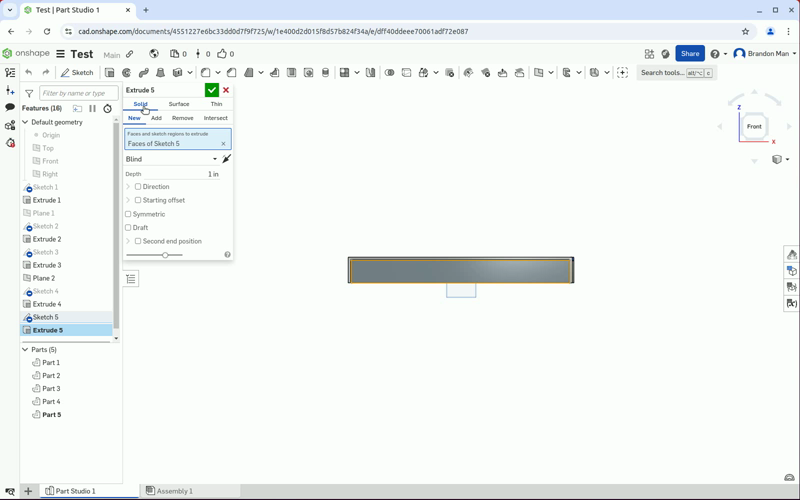
click(143, 106)
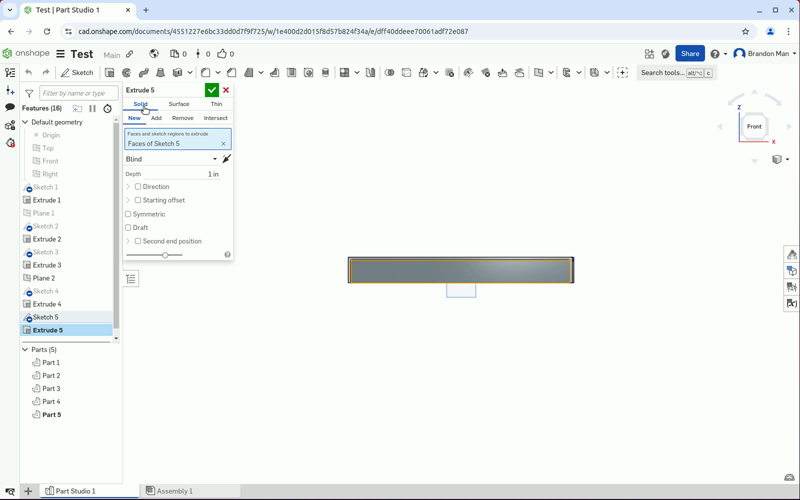
mouse_move(137, 120)
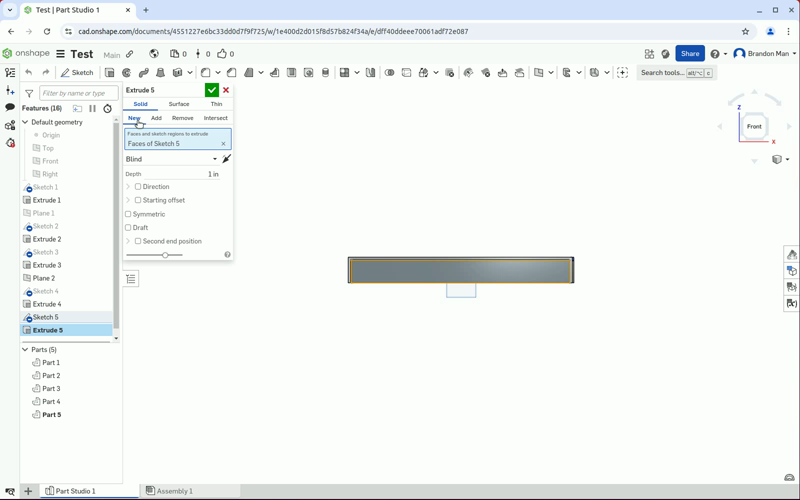
click(137, 120)
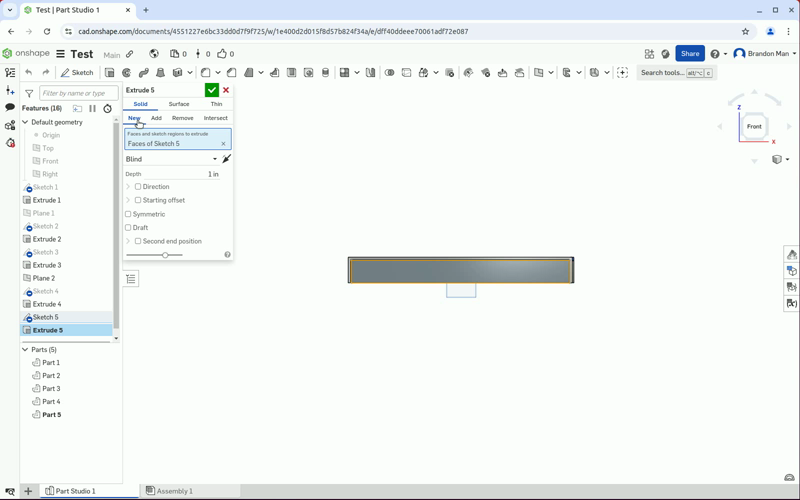
key(tab, 4)
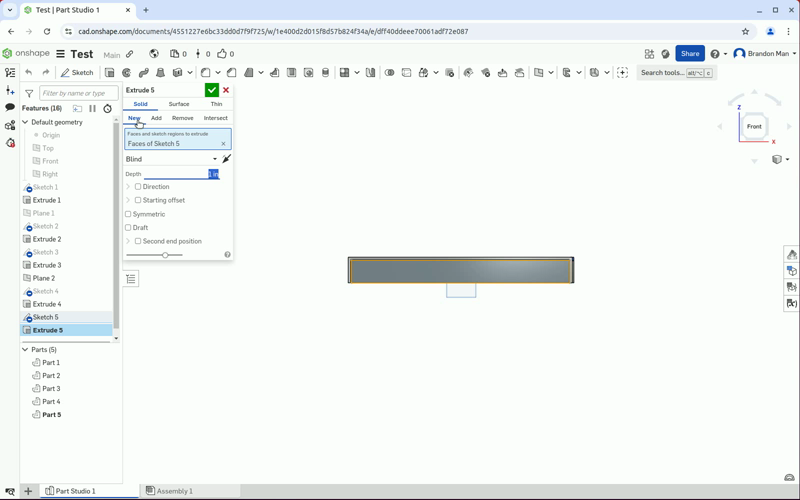
text(0.722)
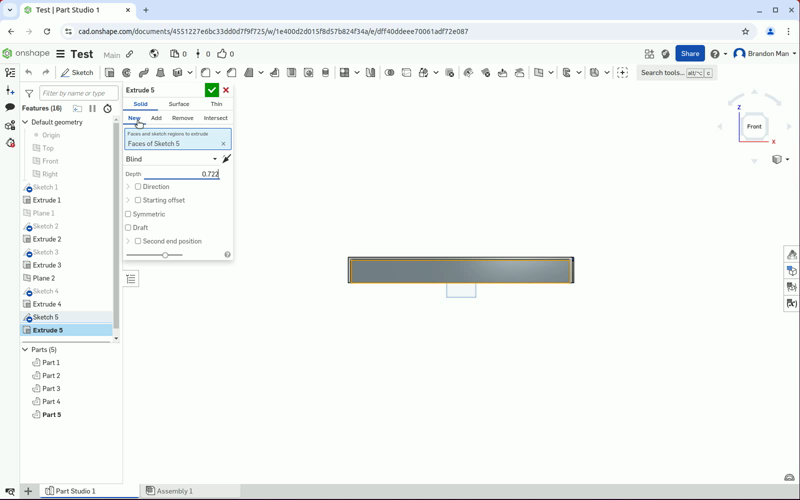
key(enter)
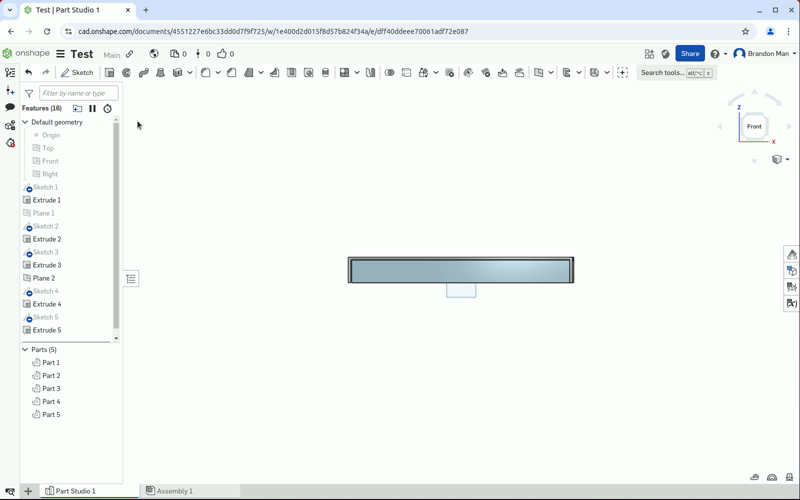
key(shift+h)
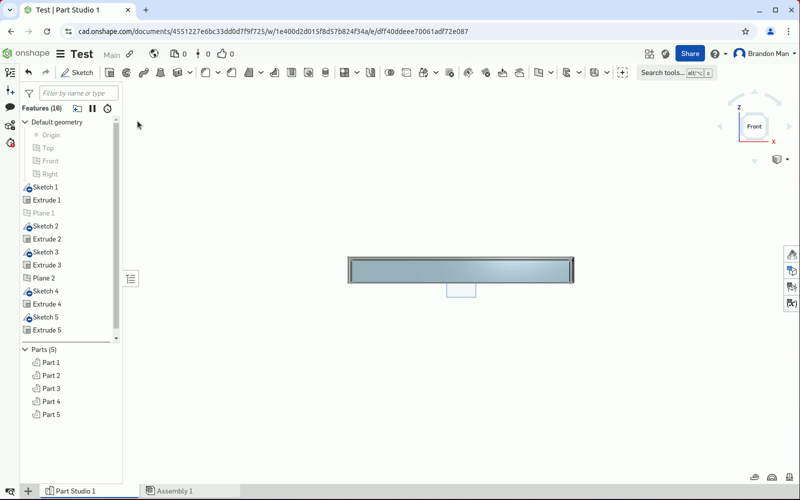
key(shift+h)
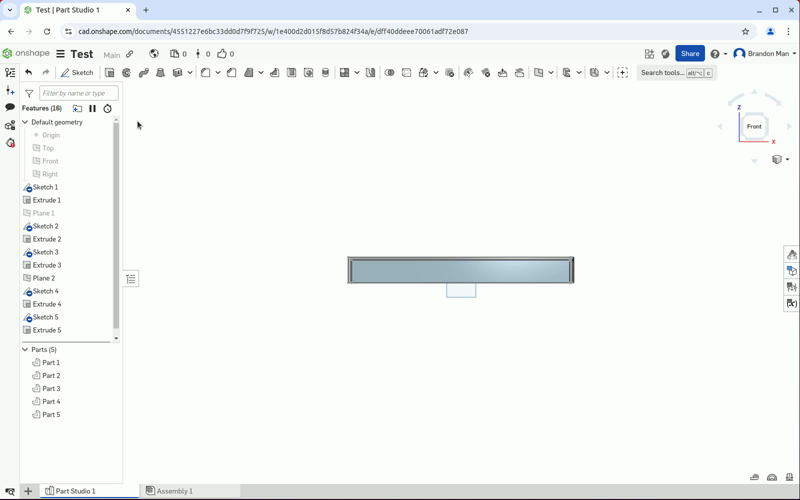
key(shift+7)
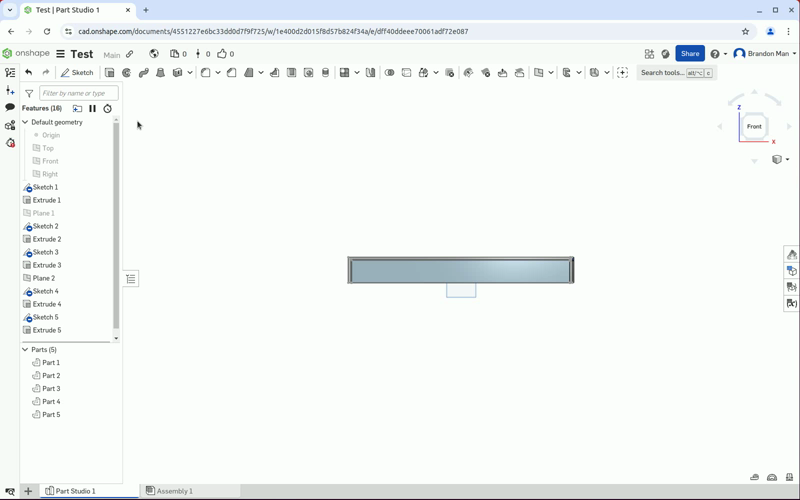
key(left, 2)
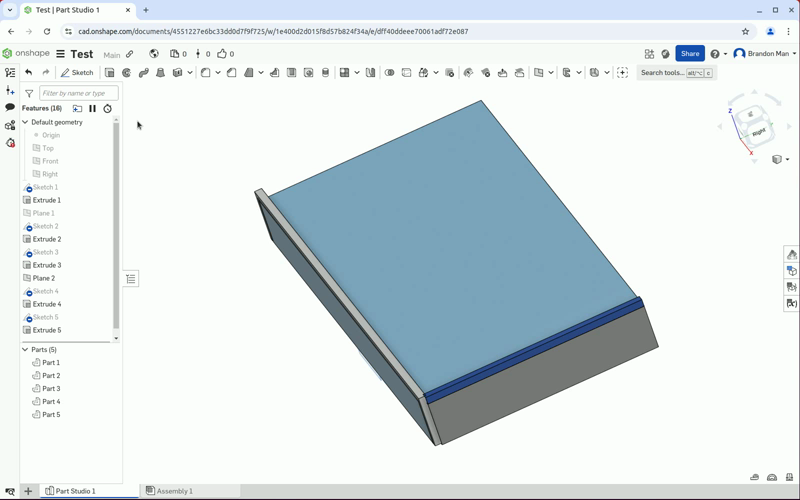
key(down, 2)
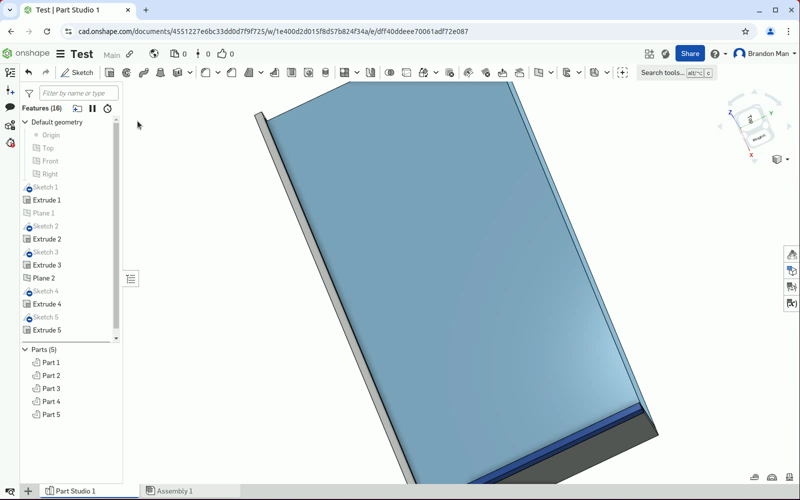
key(up, 2)
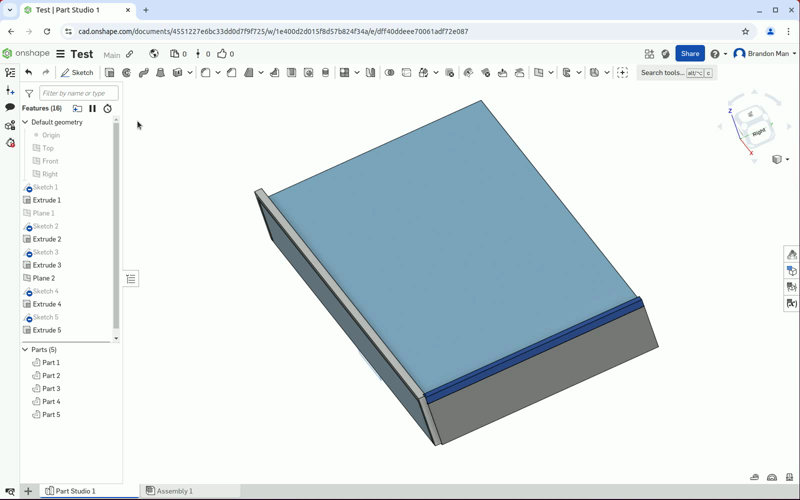
key(right, 2)
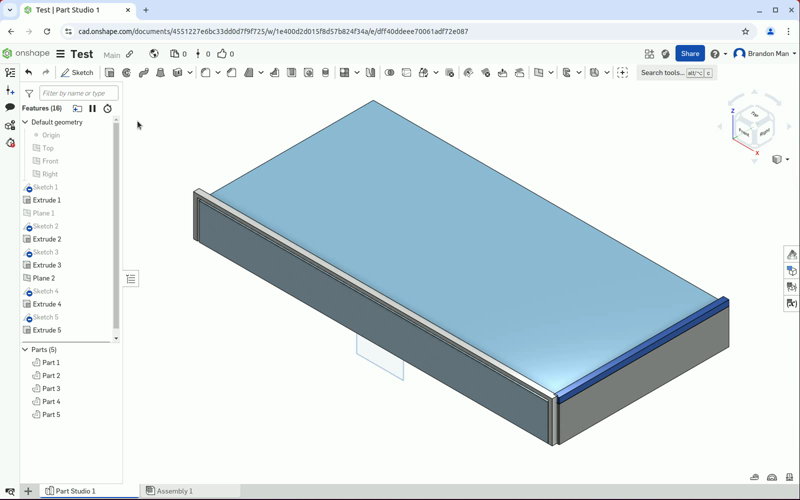
mouse_move(69, 189)
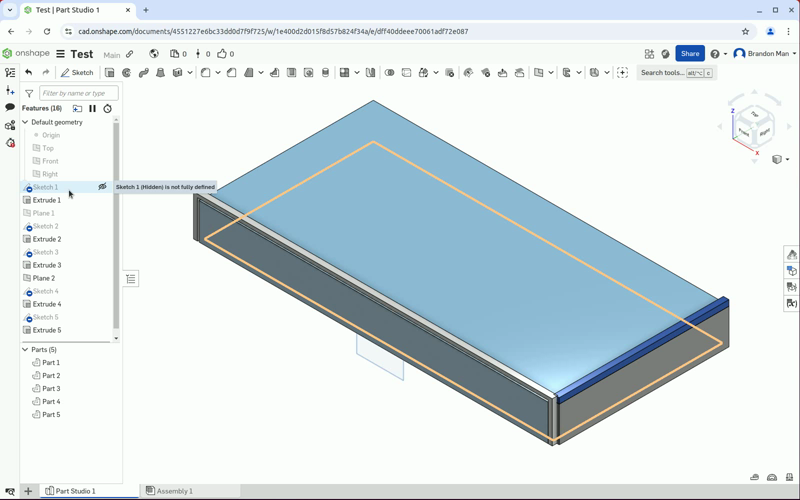
click(69, 189)